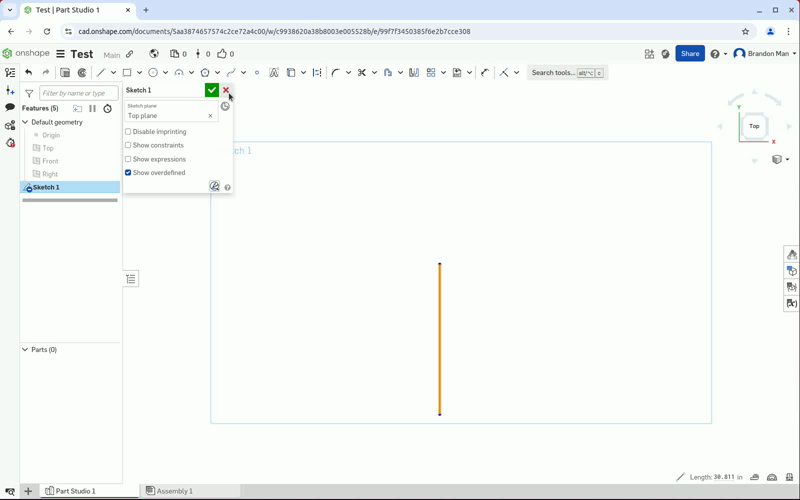
key(shift+h)
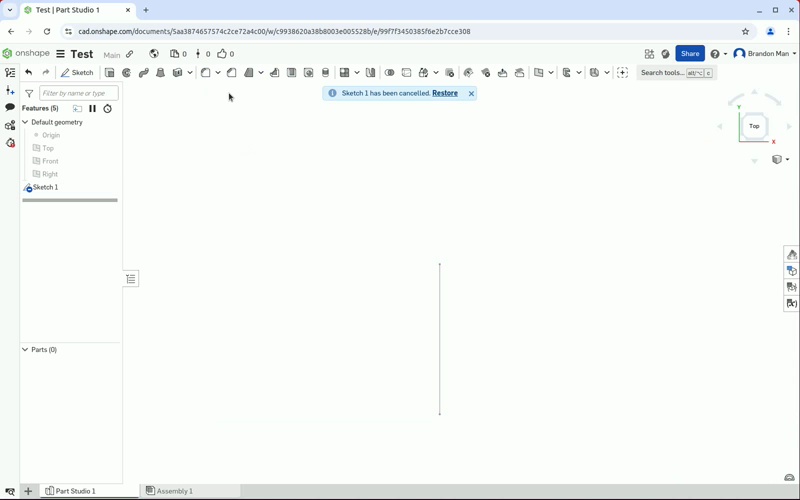
key(shift+s)
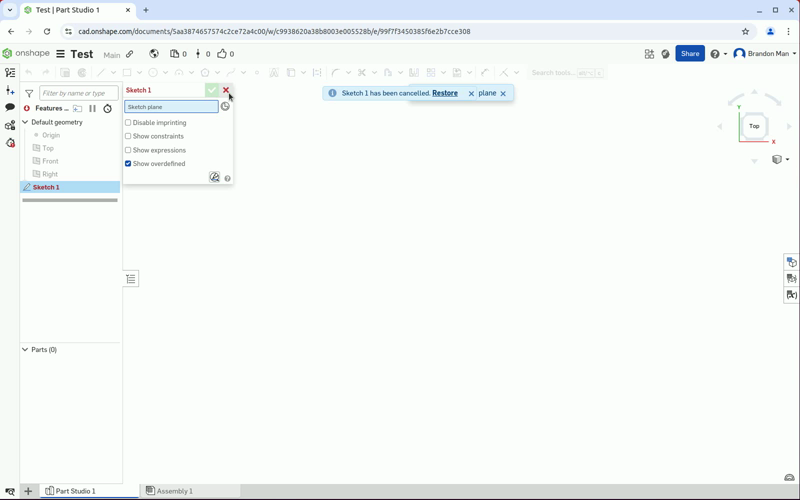
mouse_move(73, 150)
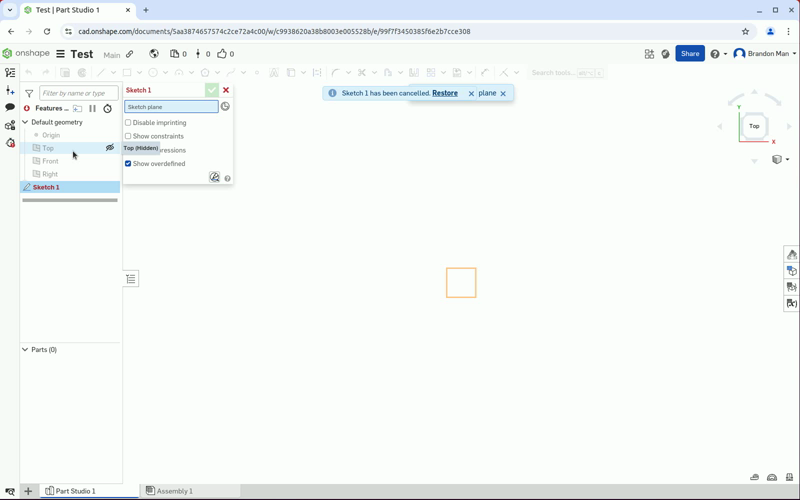
click(73, 150)
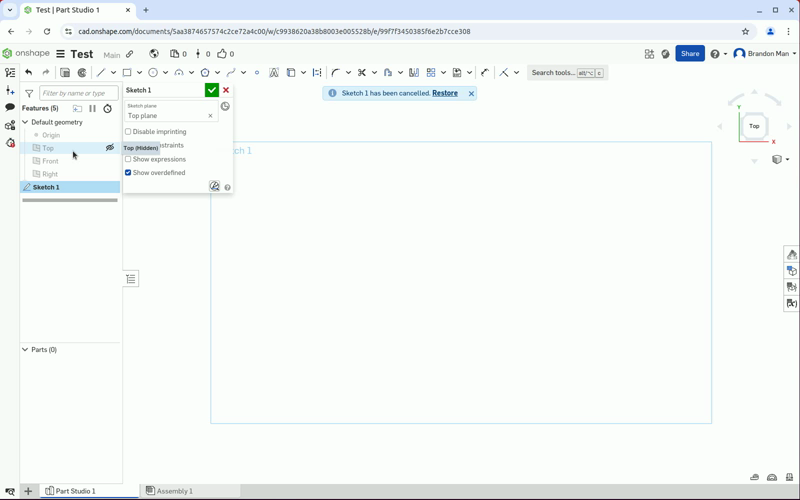
mouse_move(73, 352)
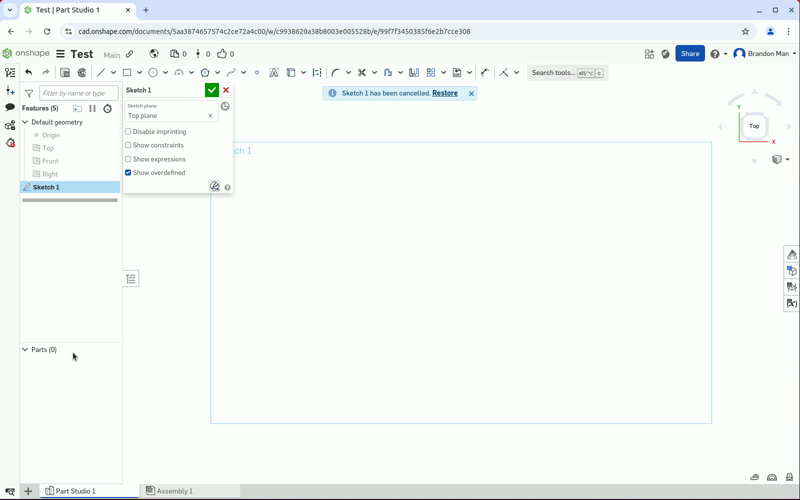
key(y)
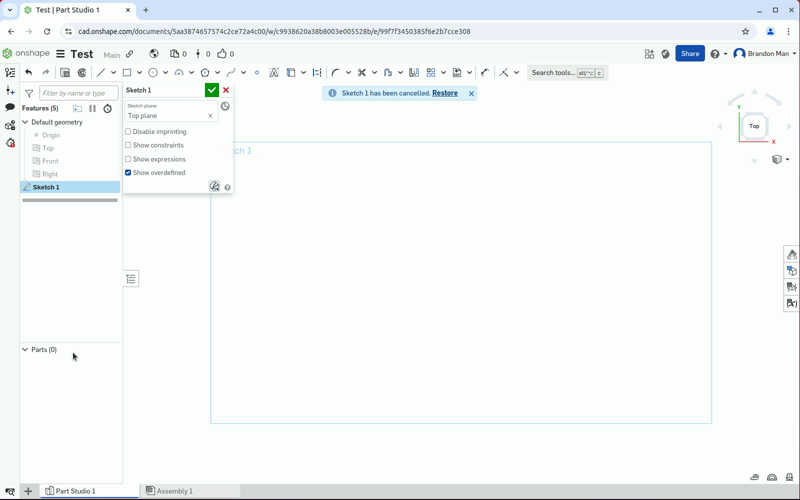
key(a)
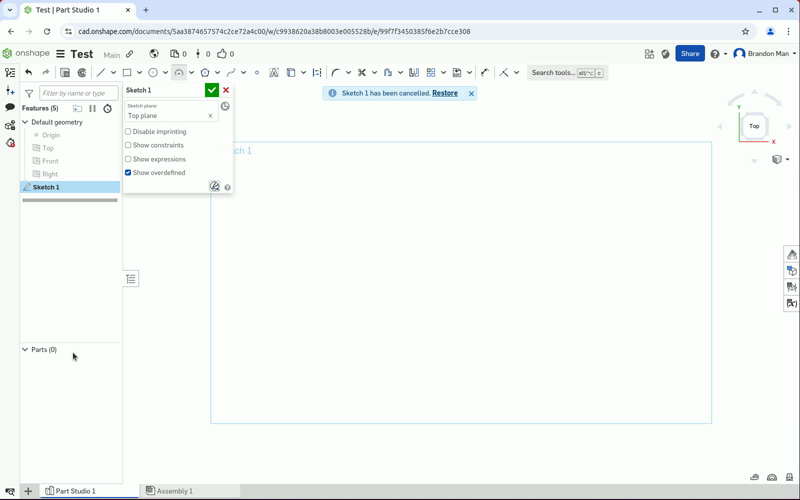
key_down(shift)
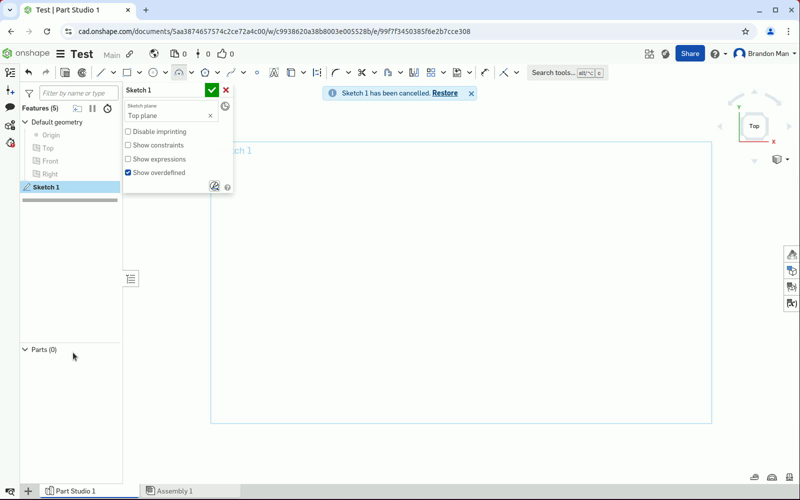
mouse_move(431, 284)
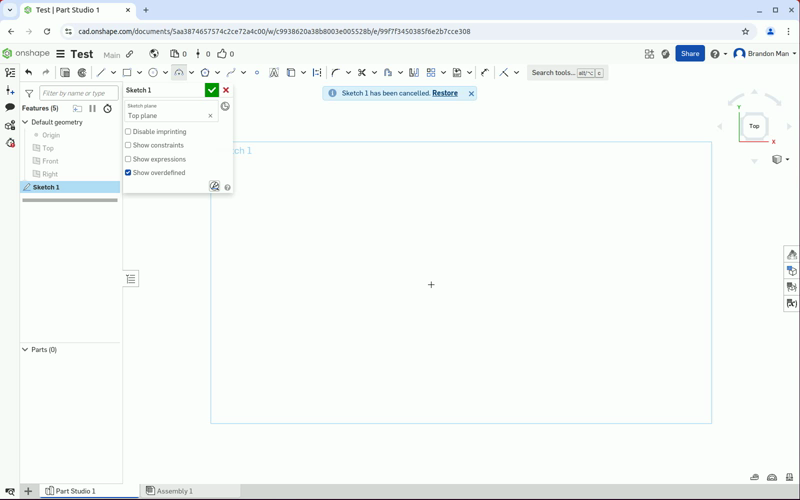
click(431, 284)
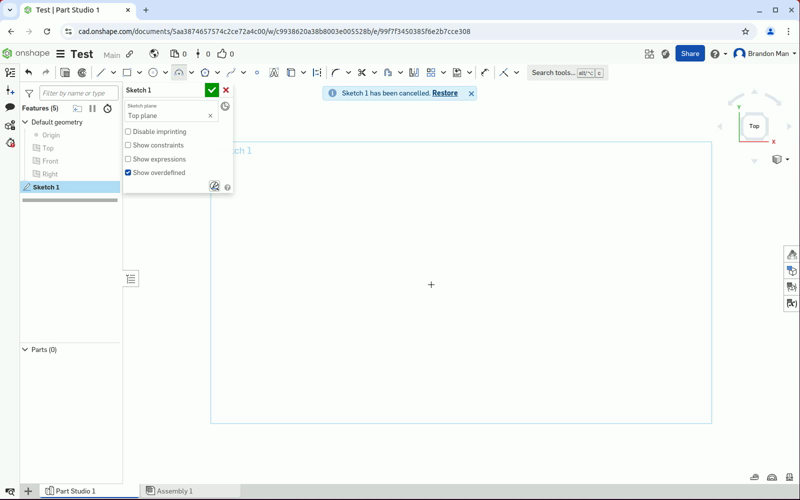
key_up(shift)
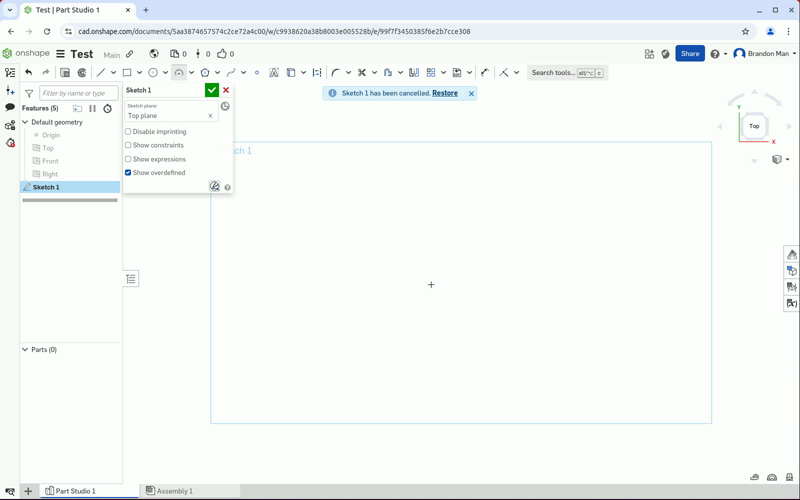
key_down(shift)
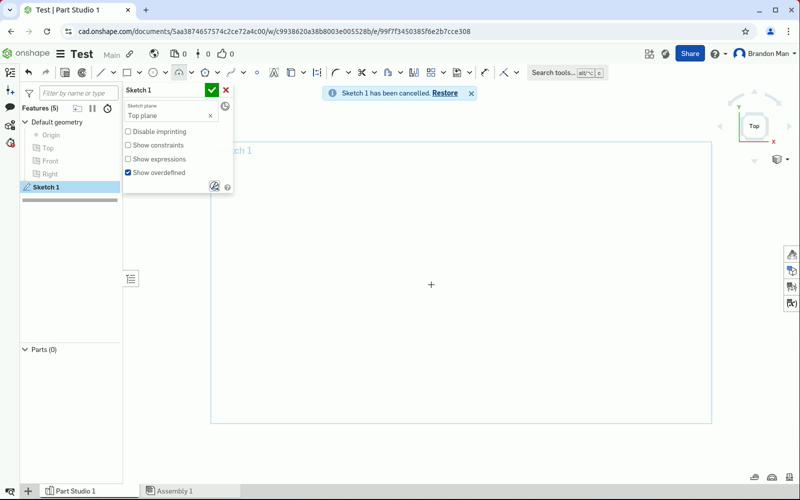
mouse_move(431, 282)
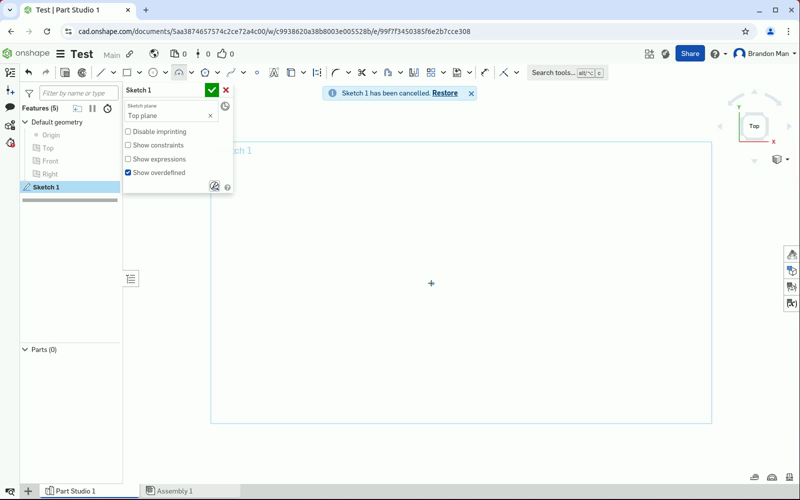
scroll(6)
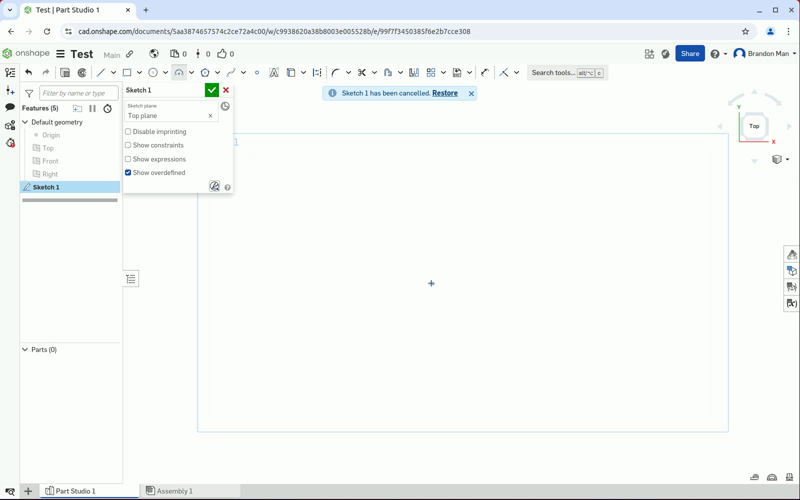
scroll(6)
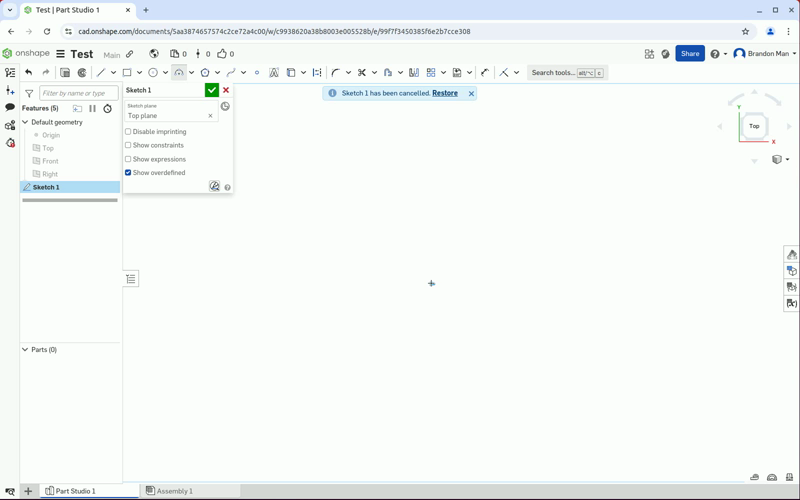
scroll(6)
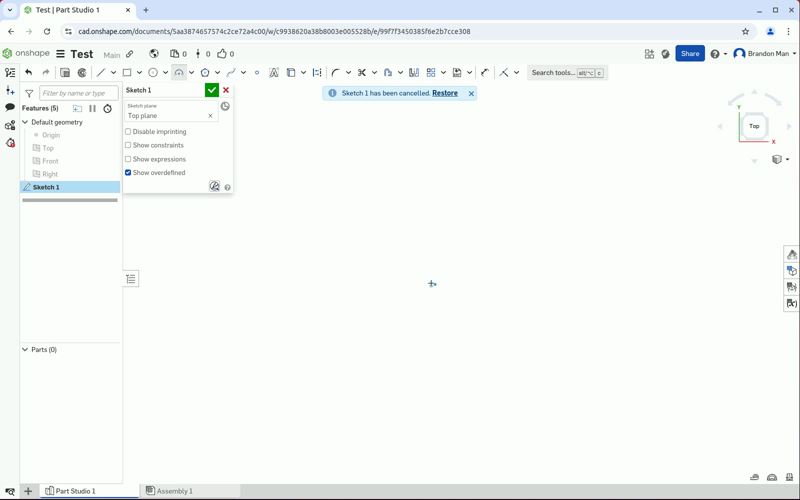
scroll(6)
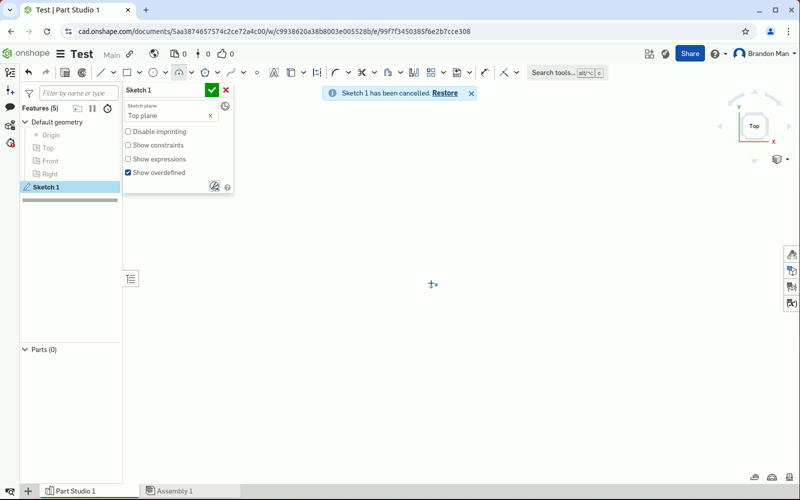
scroll(6)
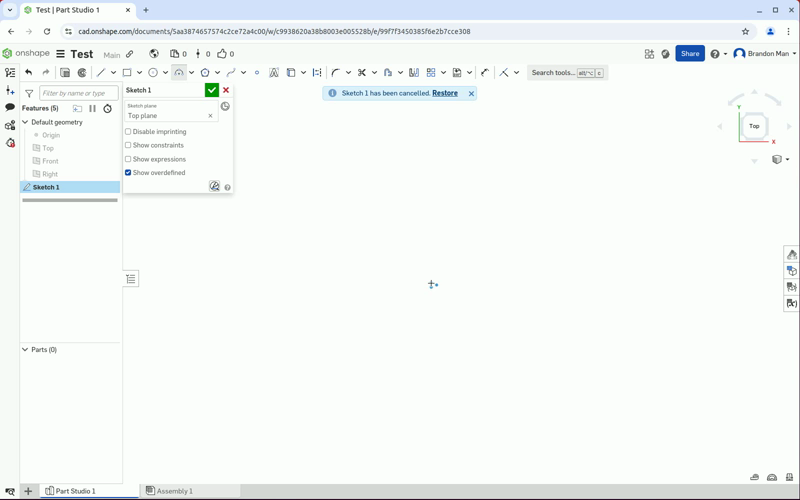
scroll(6)
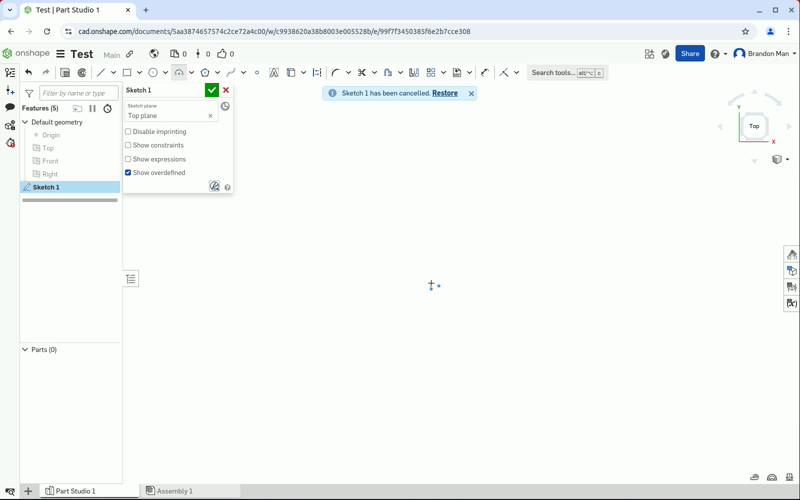
scroll(6)
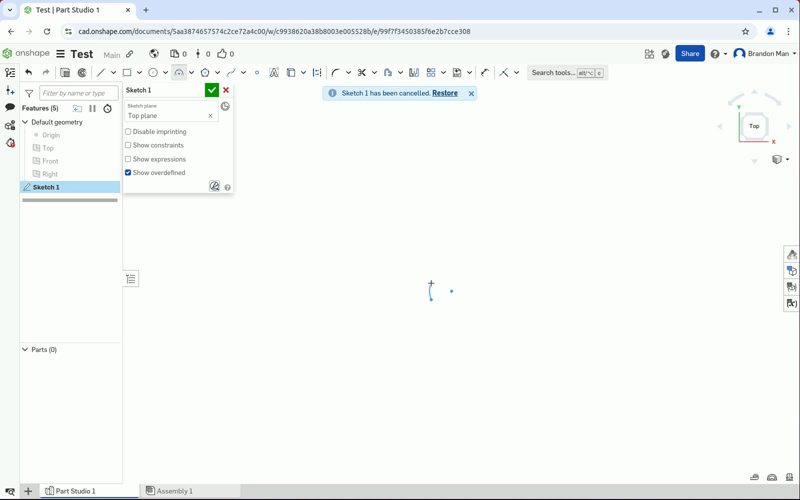
click(431, 282)
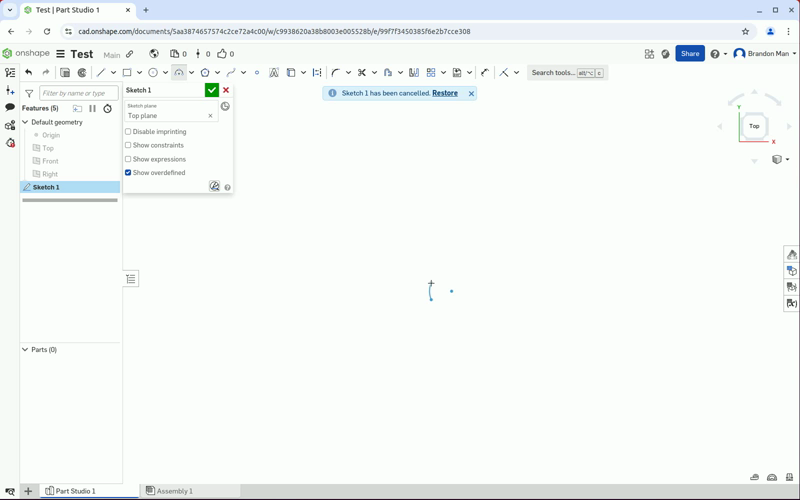
scroll(-6)
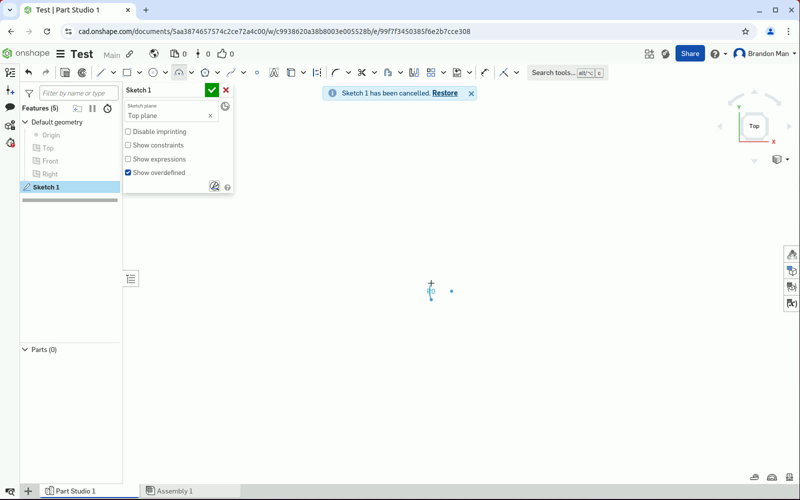
scroll(-6)
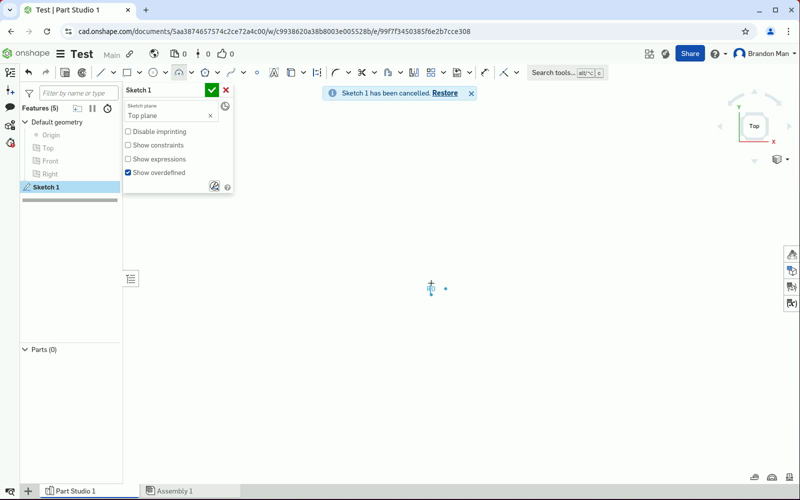
scroll(-6)
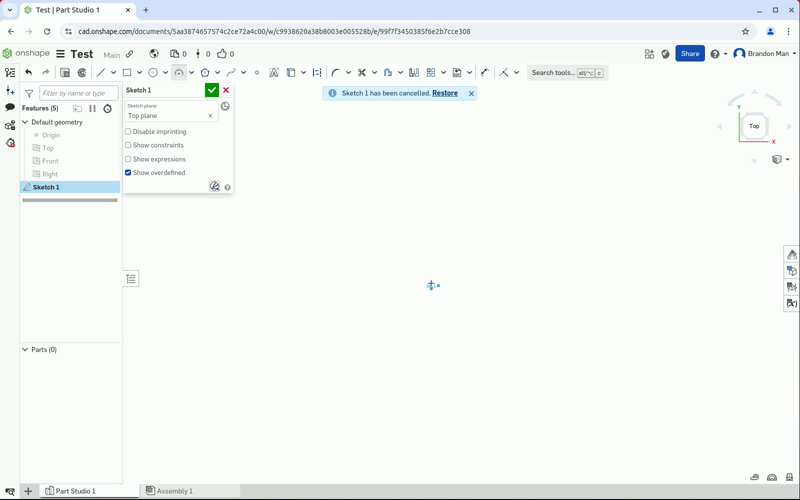
scroll(-6)
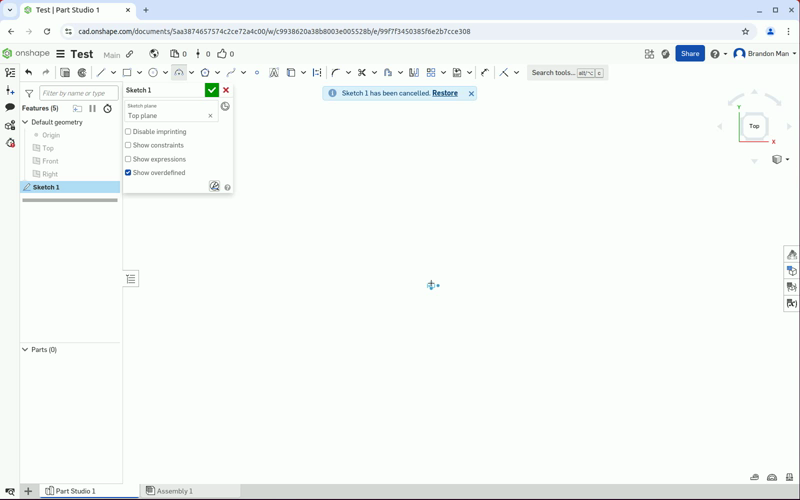
scroll(-6)
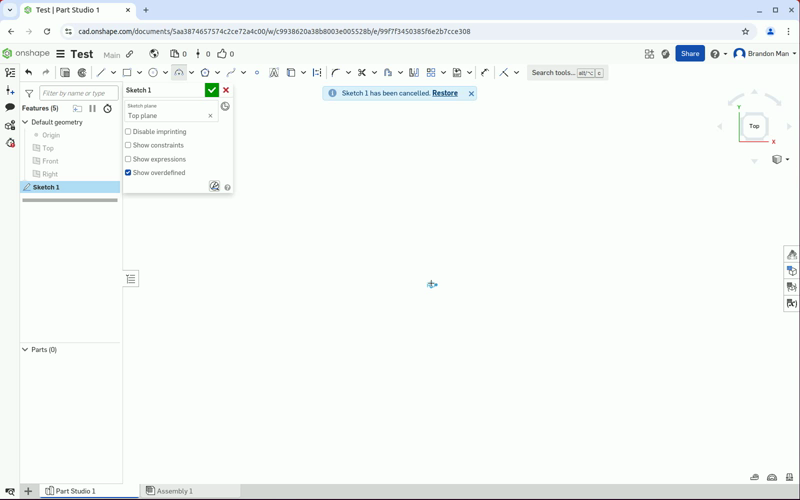
scroll(-6)
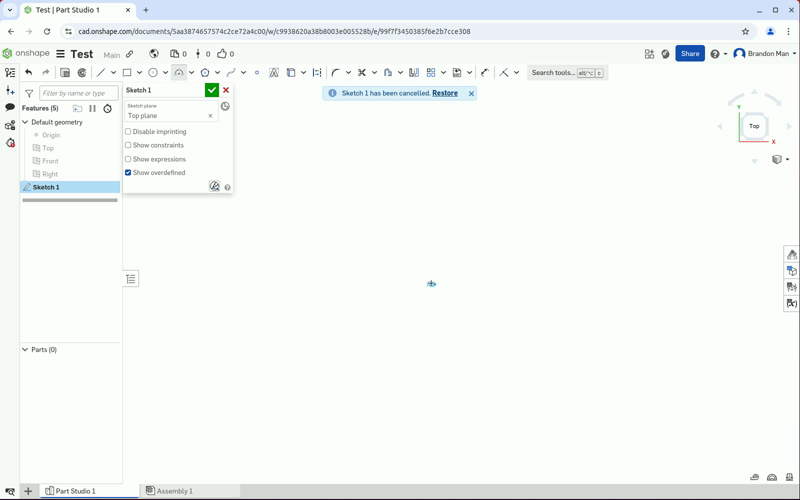
scroll(-6)
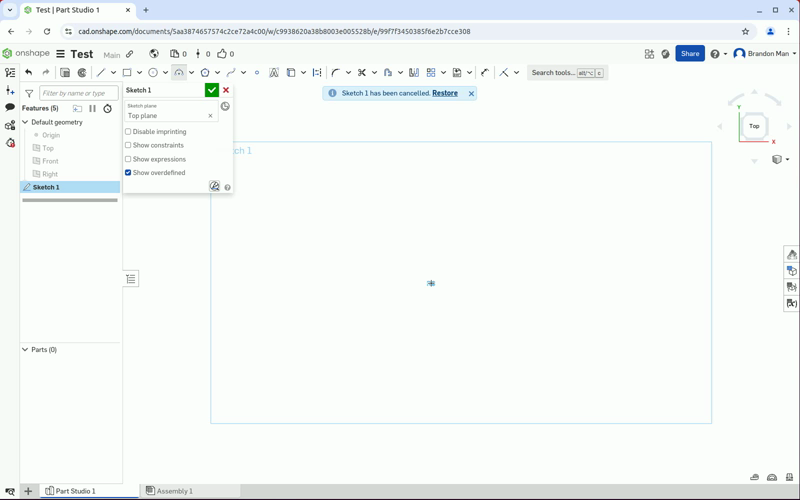
mouse_move(431, 283)
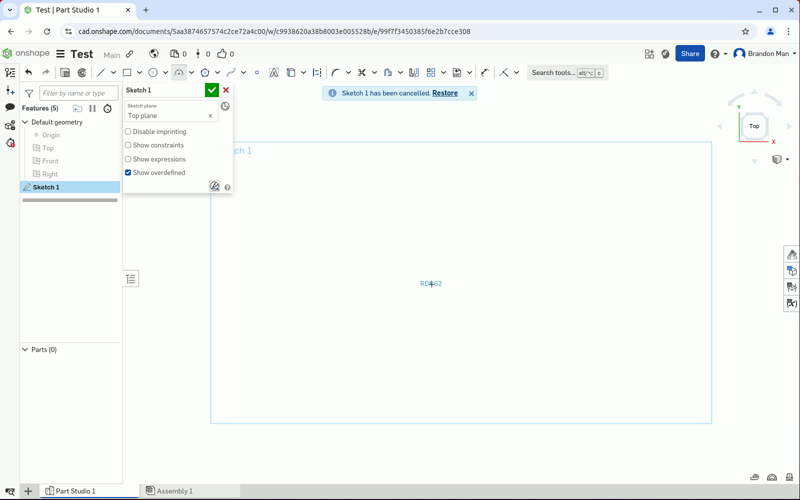
scroll(6)
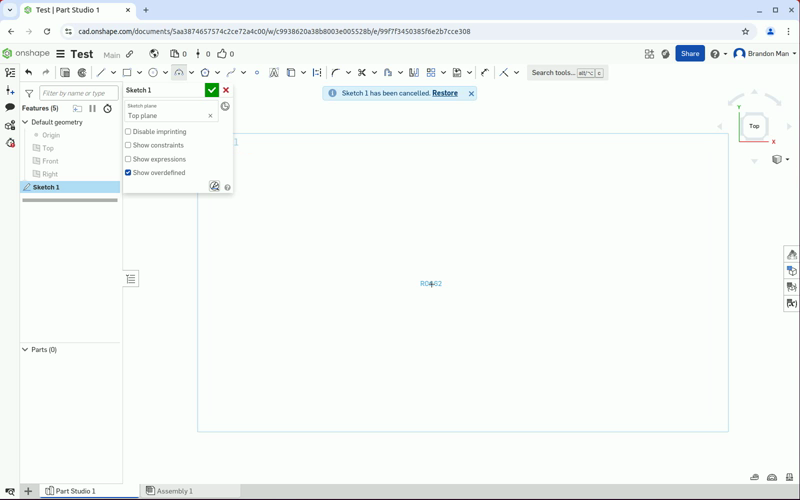
scroll(6)
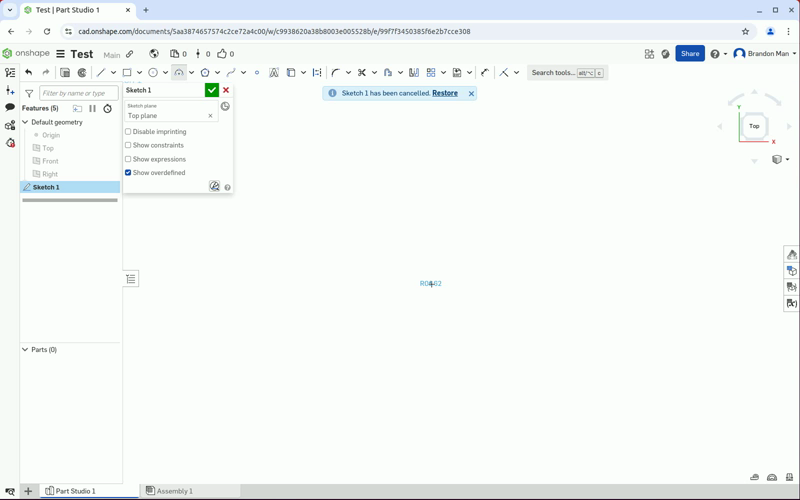
scroll(6)
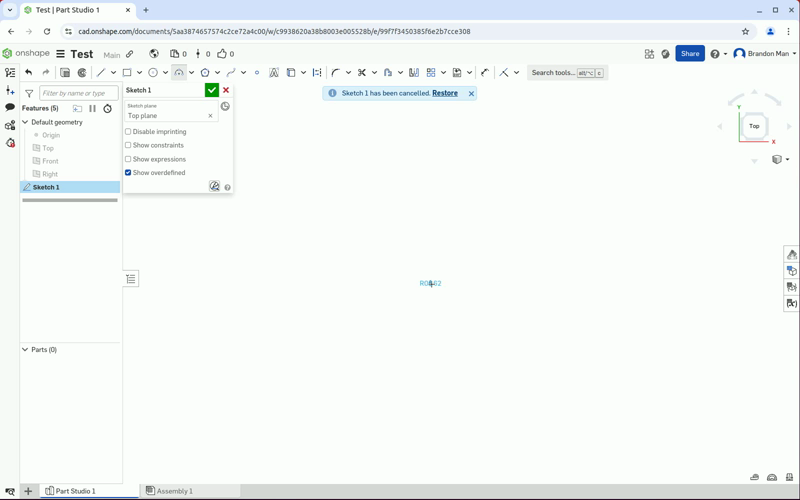
scroll(6)
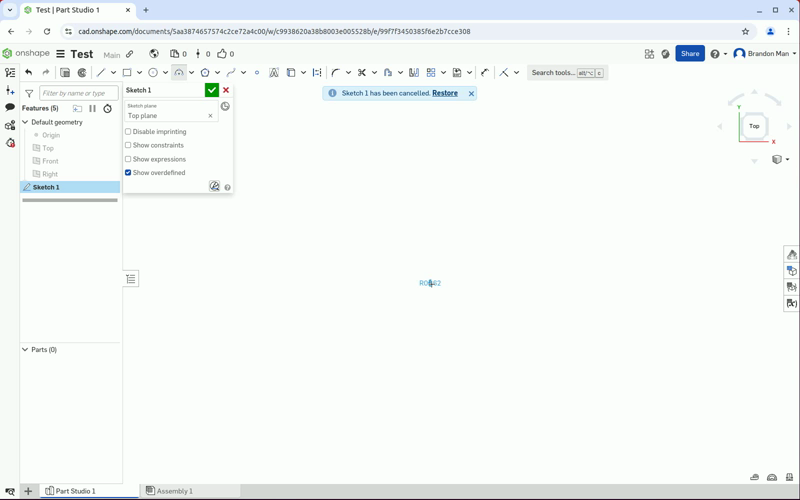
scroll(6)
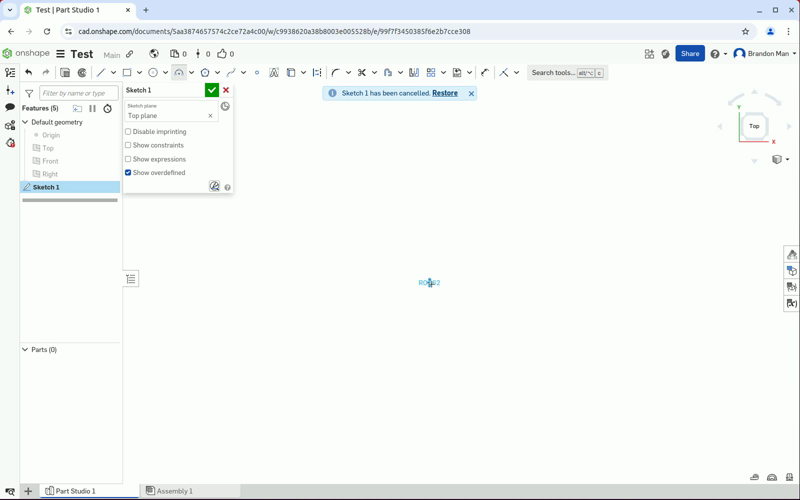
scroll(6)
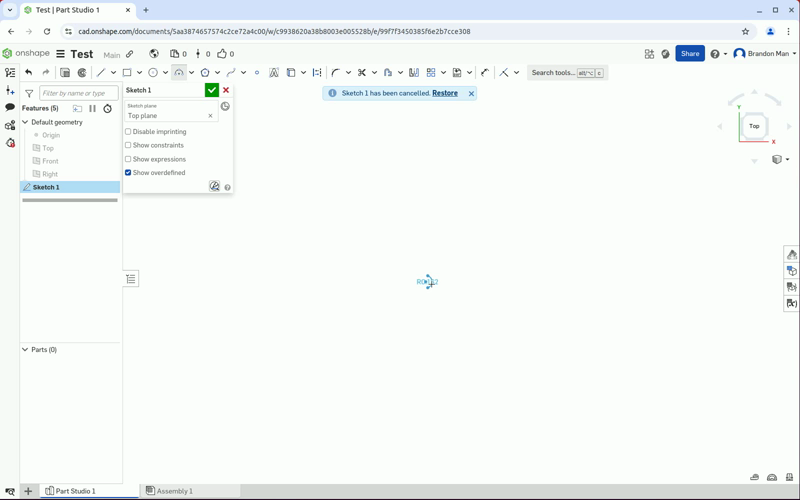
scroll(6)
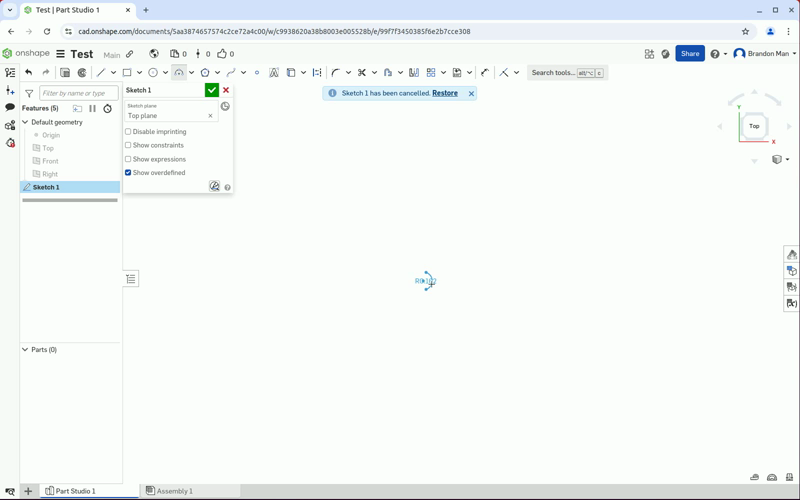
click(431, 283)
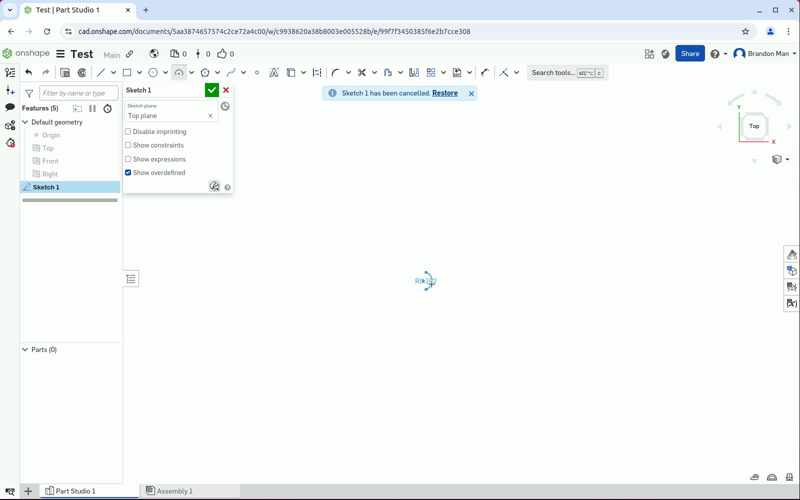
scroll(-6)
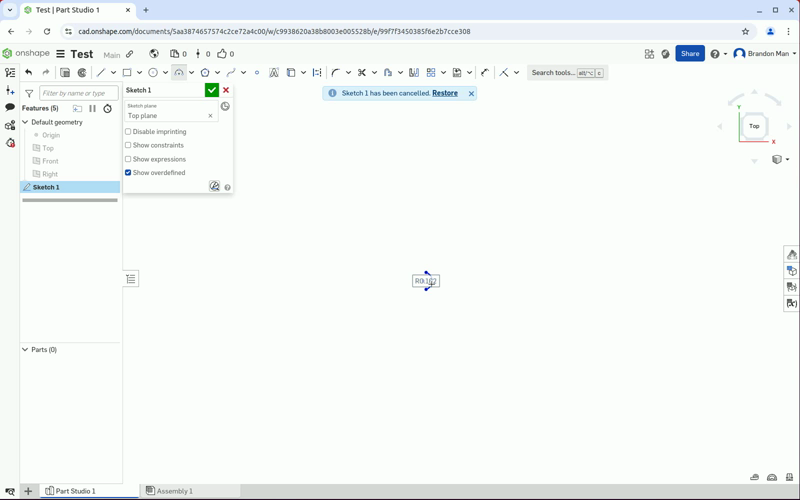
scroll(-6)
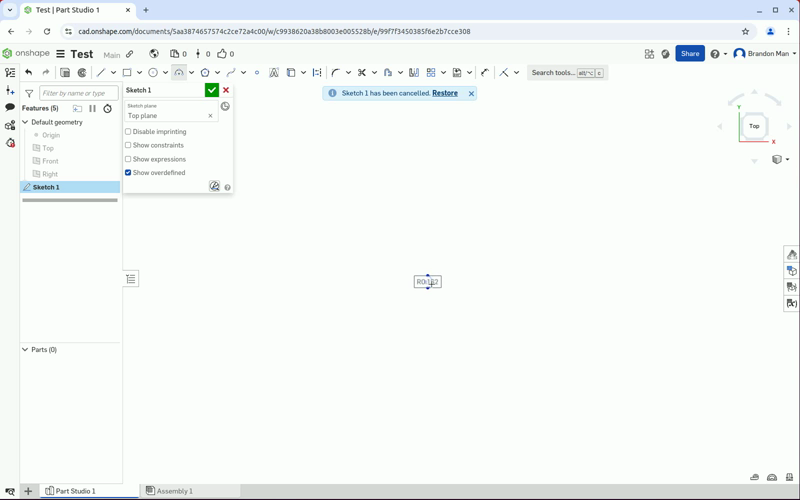
scroll(-6)
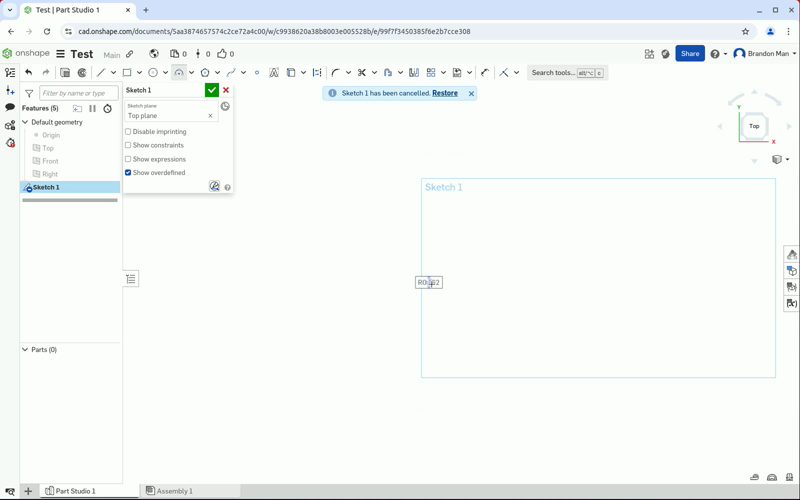
scroll(-6)
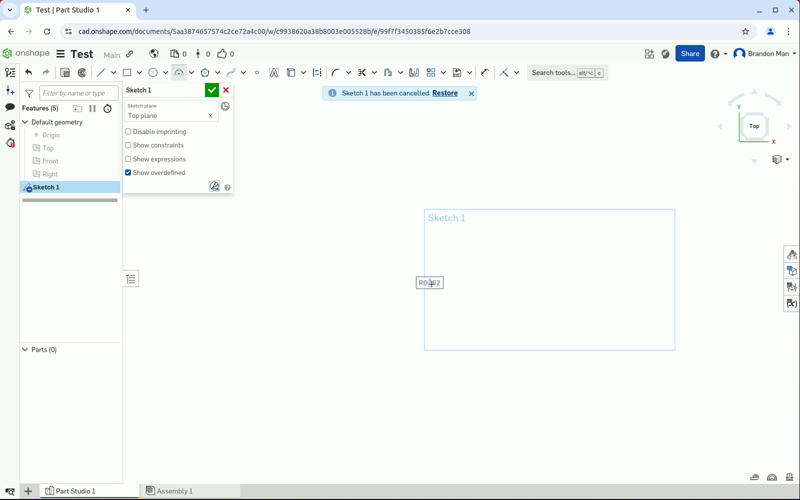
scroll(-6)
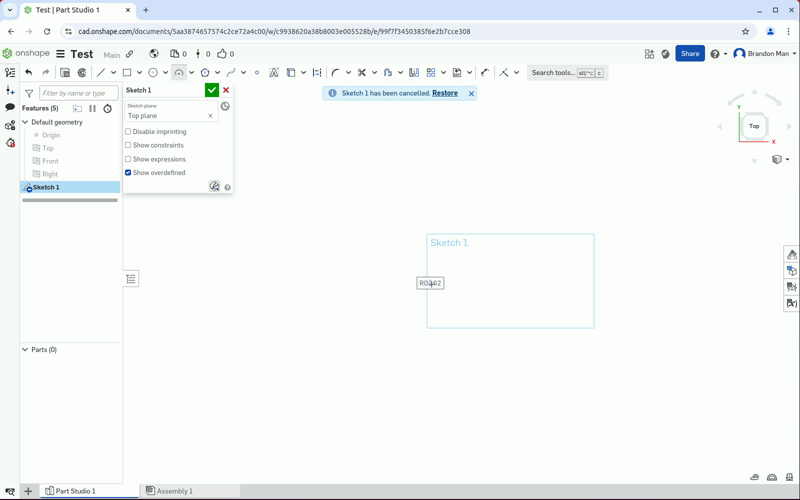
scroll(-6)
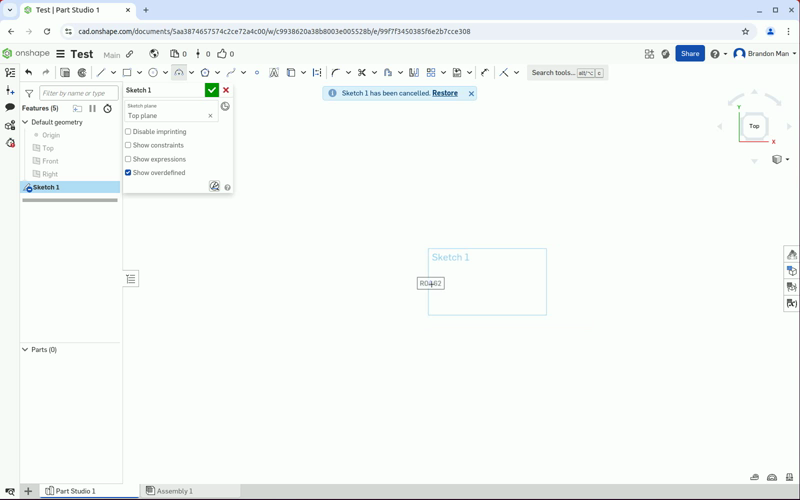
scroll(-6)
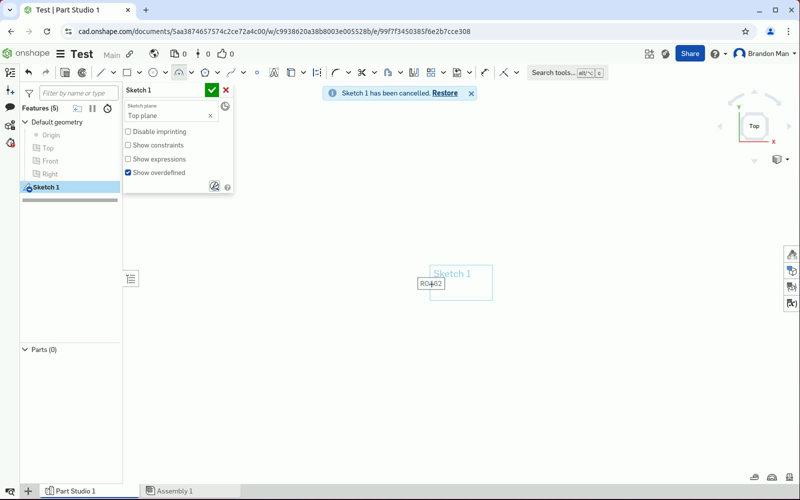
key_up(shift)
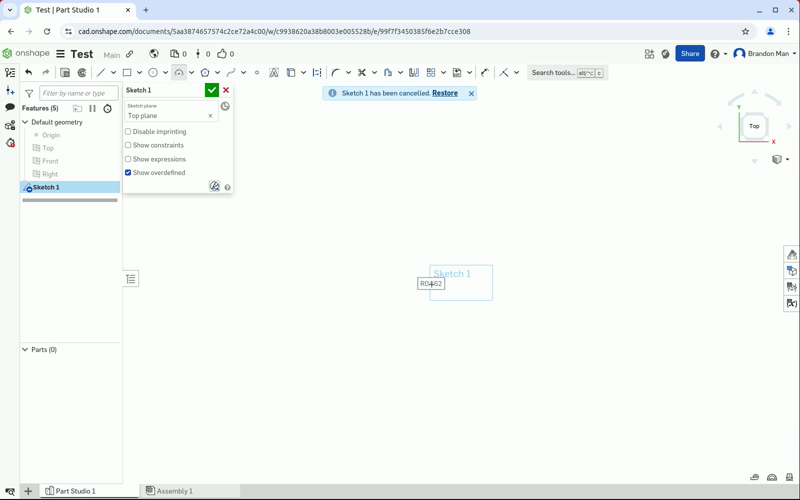
mouse_move(431, 282)
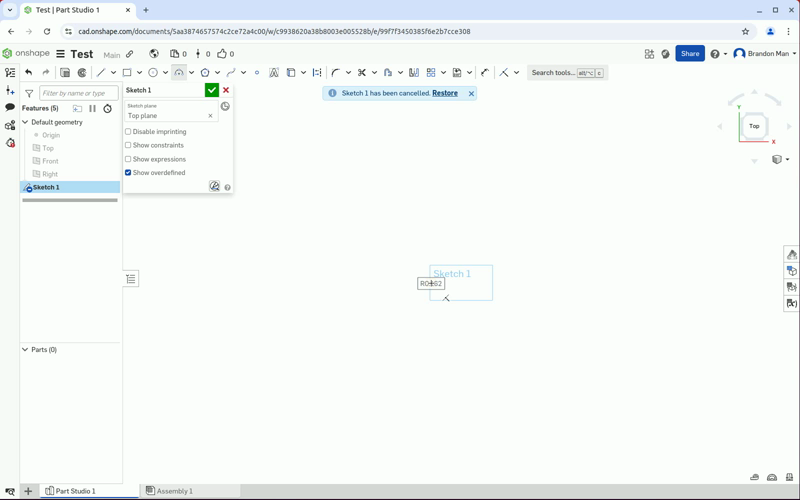
scroll(6)
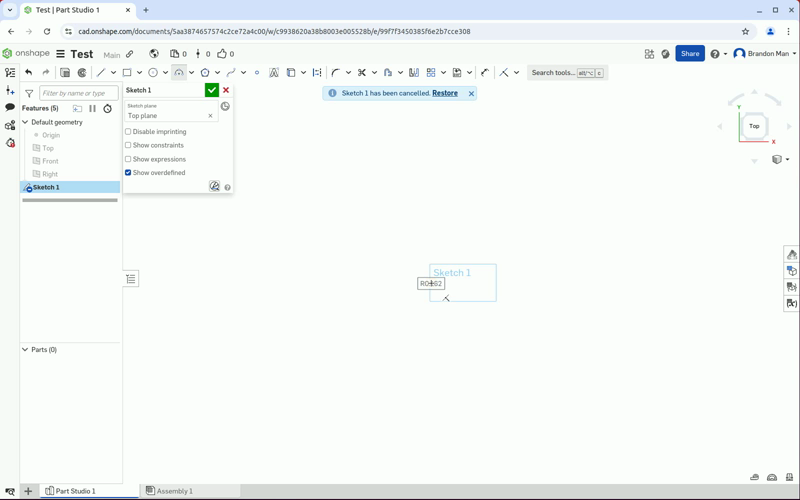
scroll(6)
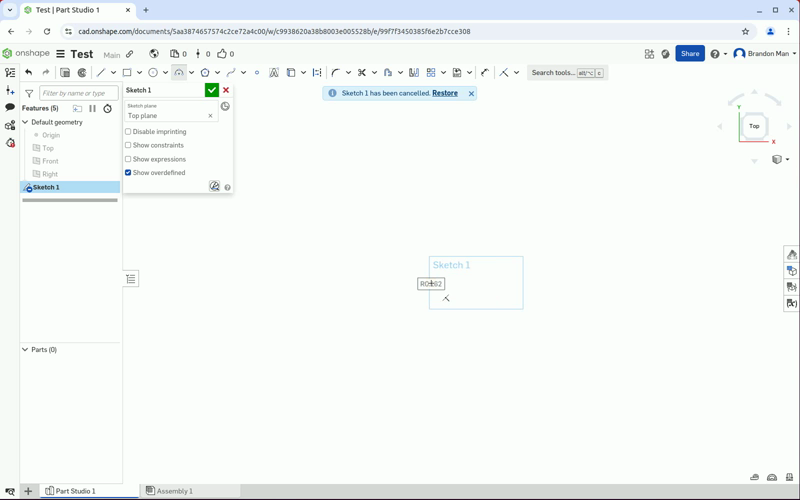
scroll(6)
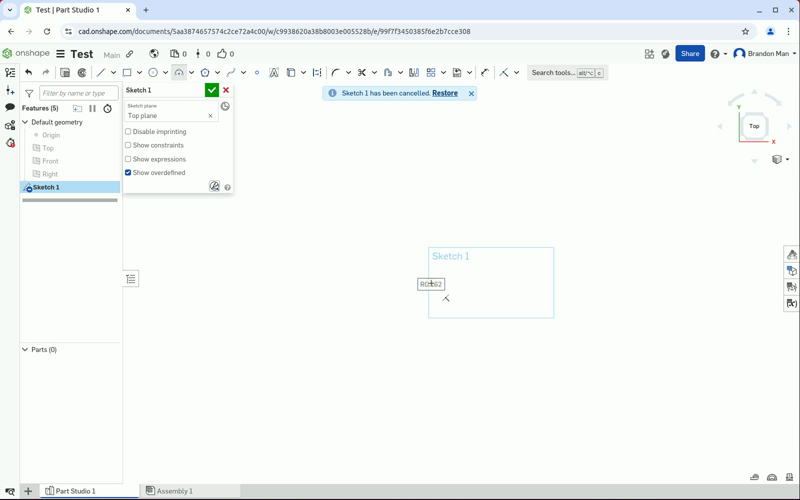
scroll(6)
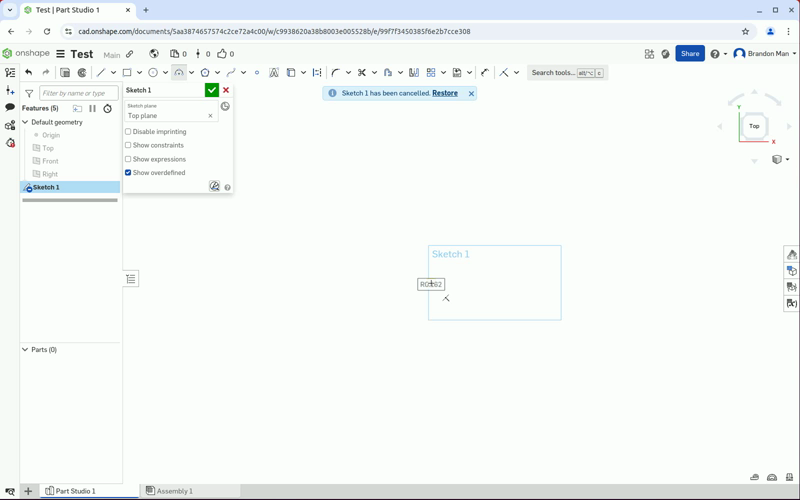
scroll(6)
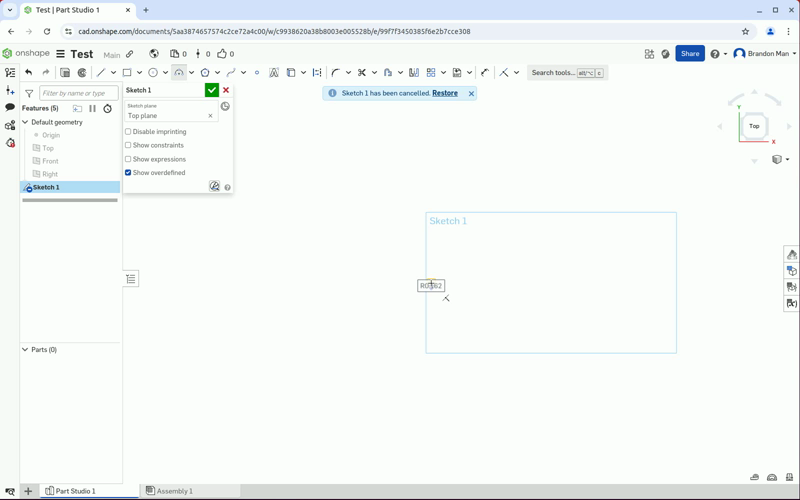
scroll(6)
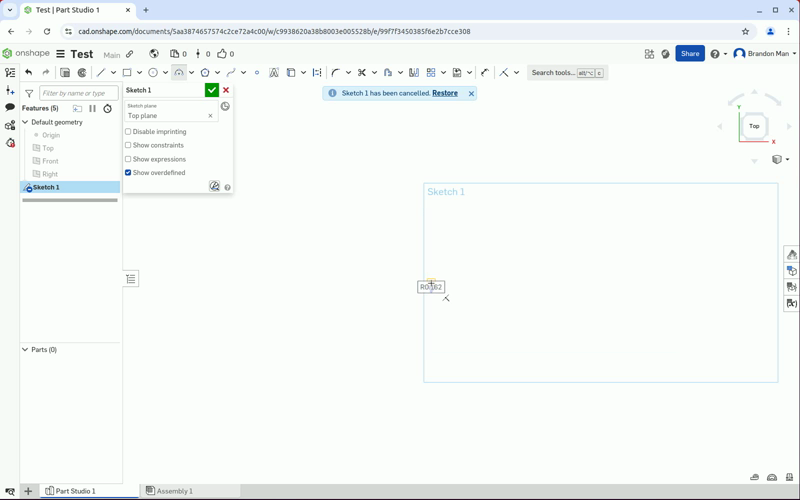
scroll(6)
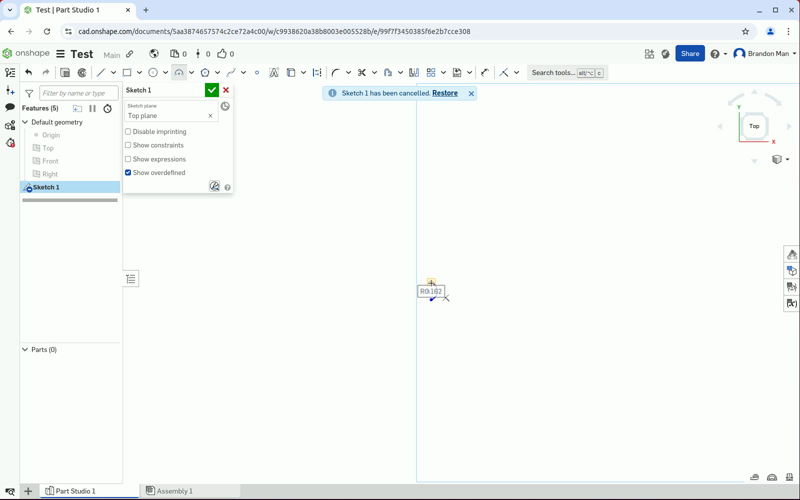
click(431, 282)
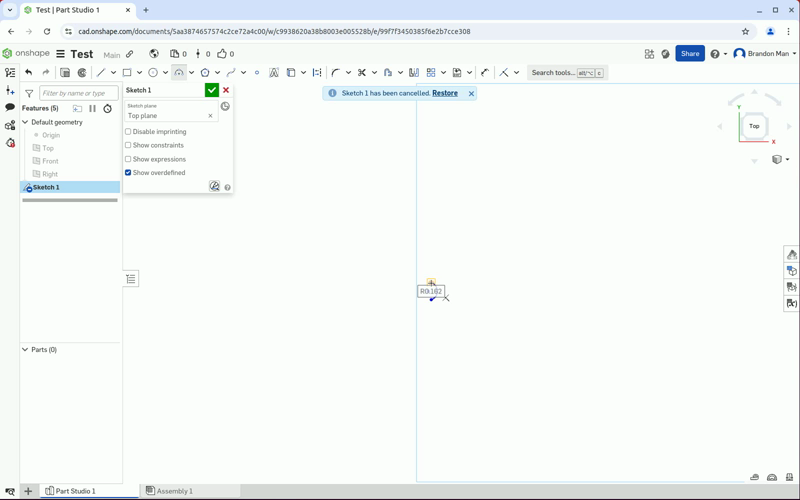
scroll(-6)
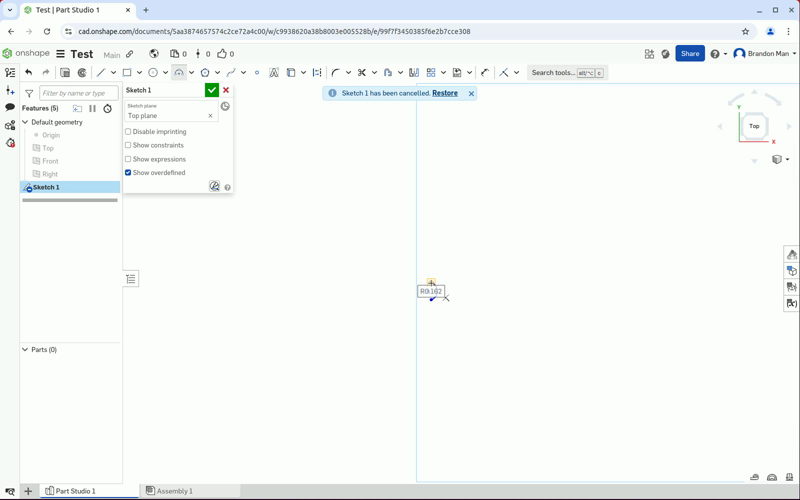
scroll(-6)
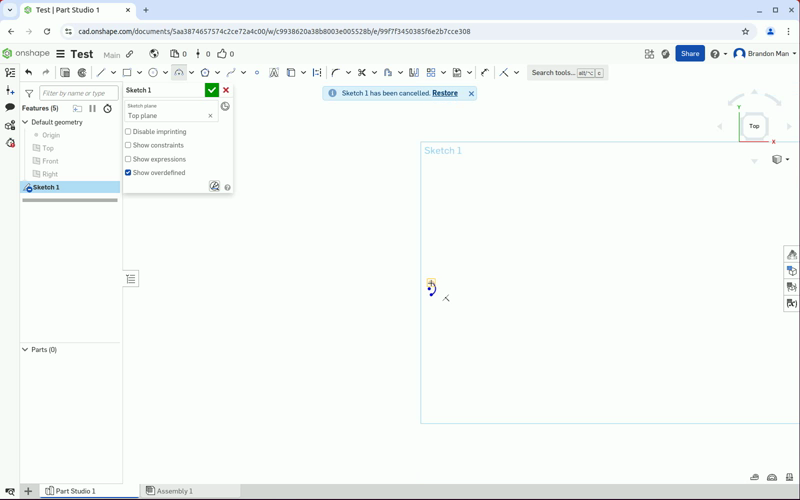
scroll(-6)
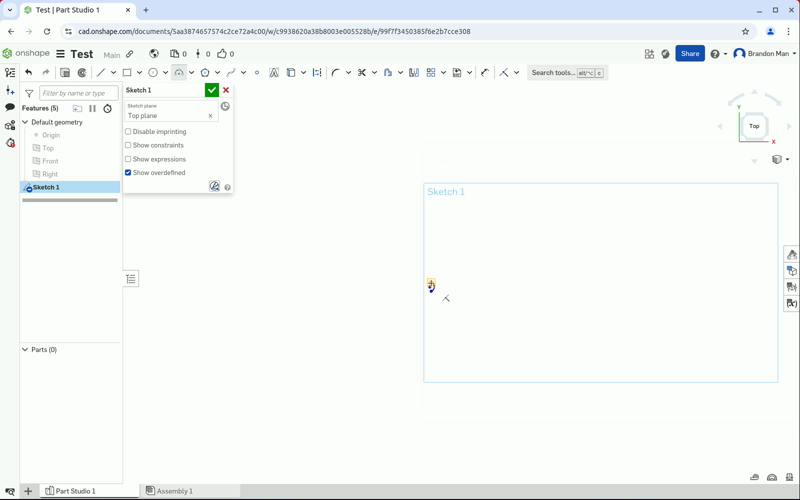
scroll(-6)
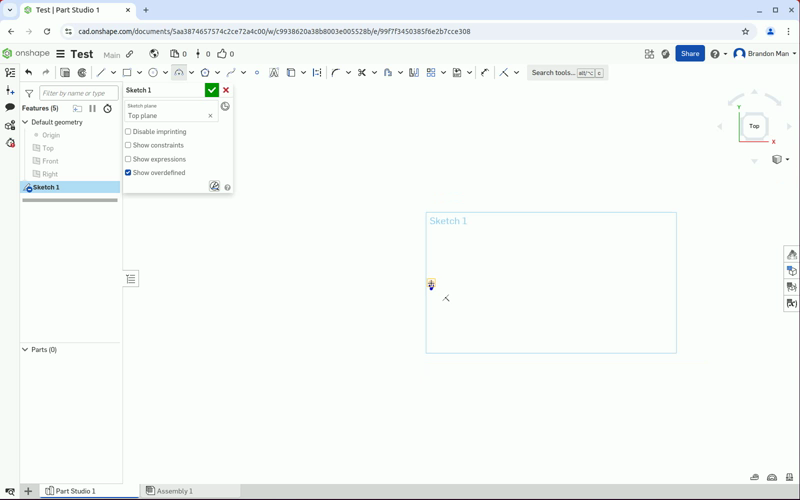
scroll(-6)
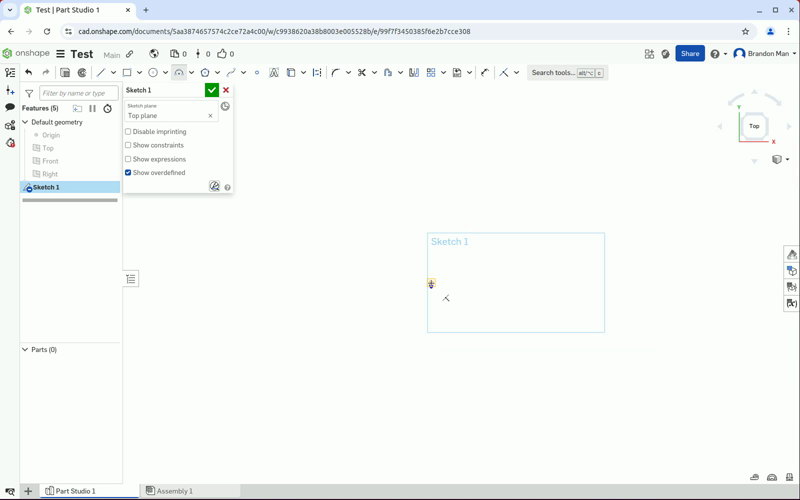
scroll(-6)
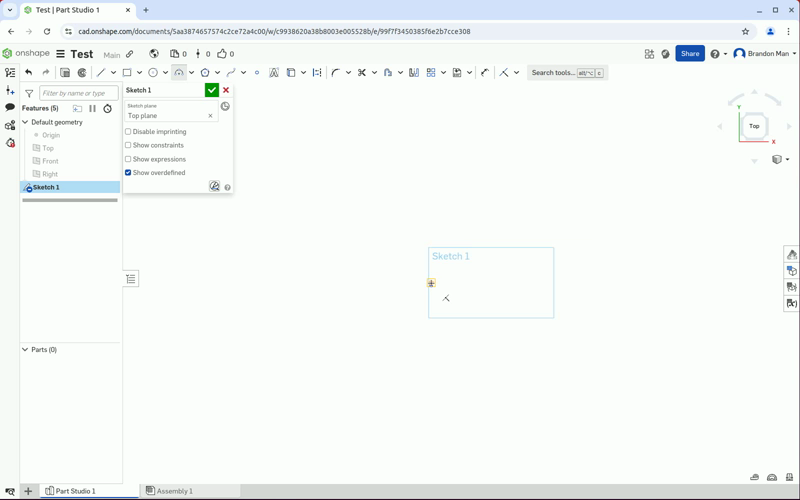
scroll(-6)
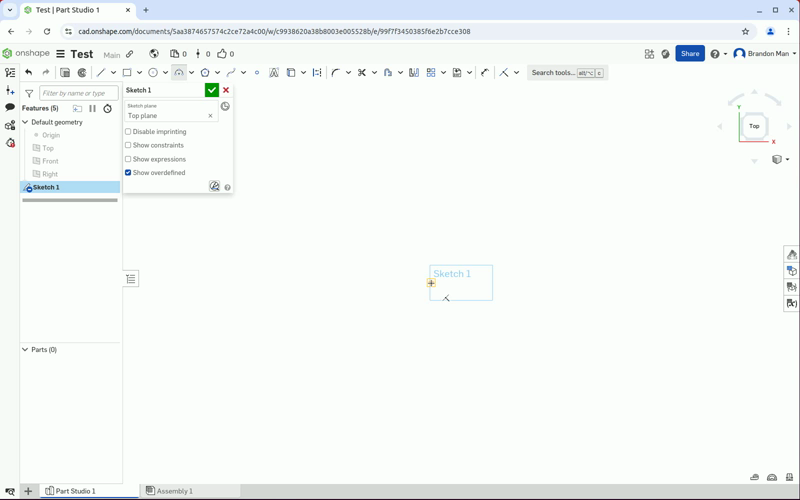
mouse_move(431, 284)
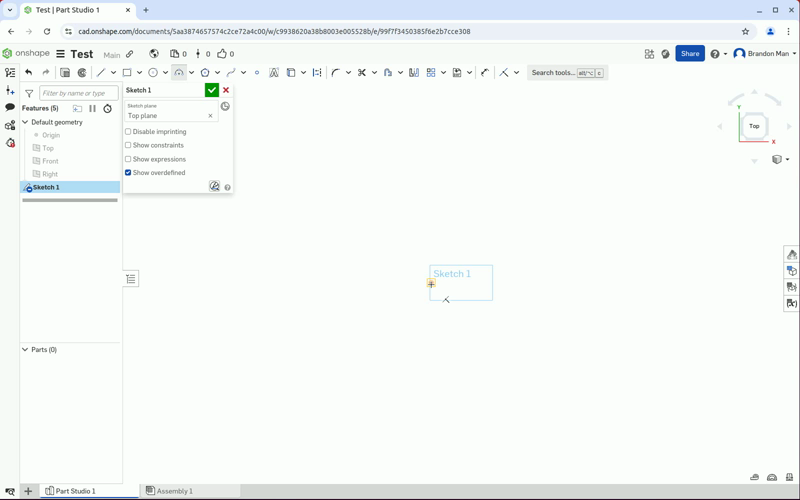
scroll(6)
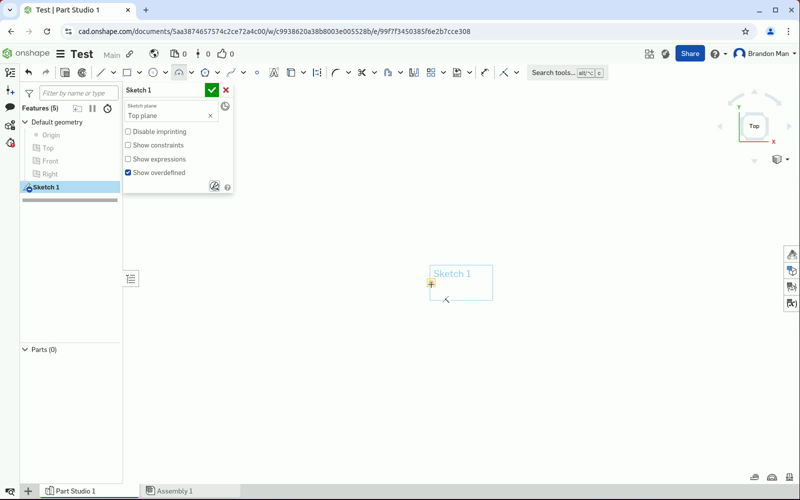
scroll(6)
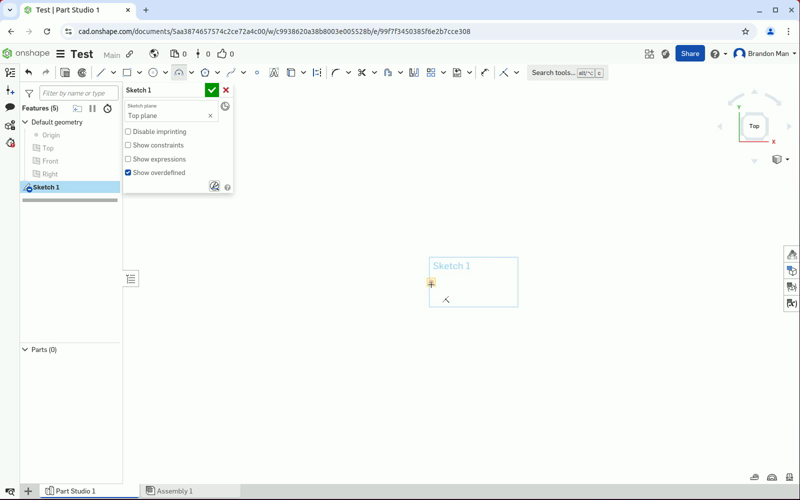
scroll(6)
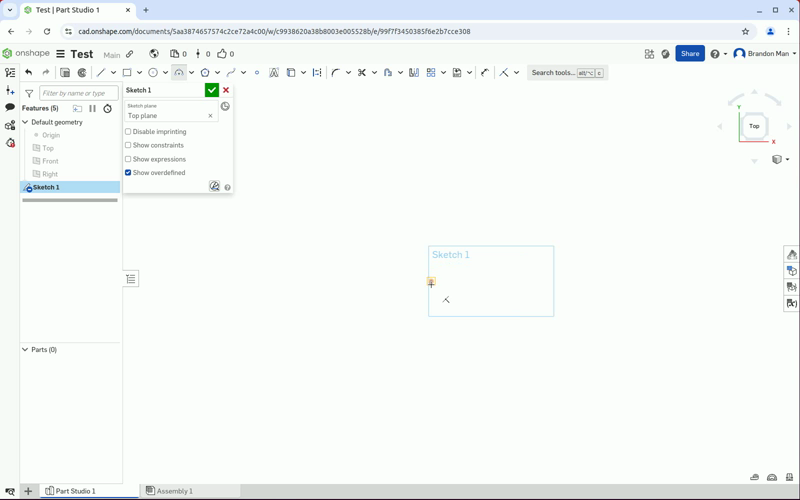
scroll(6)
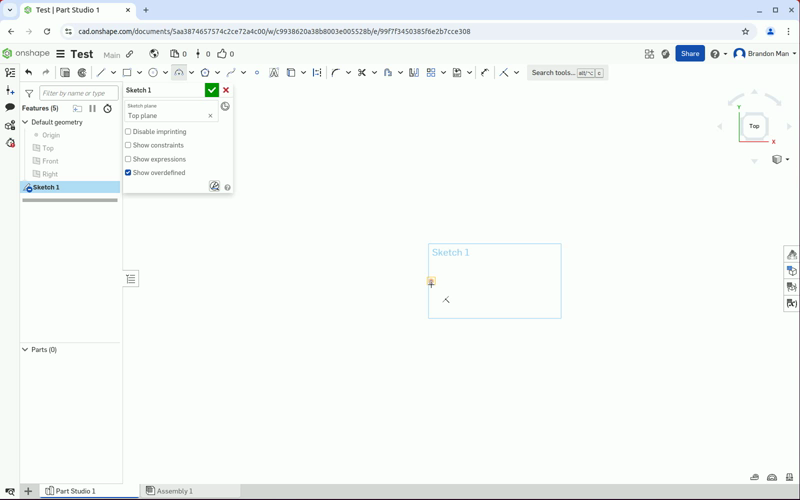
scroll(6)
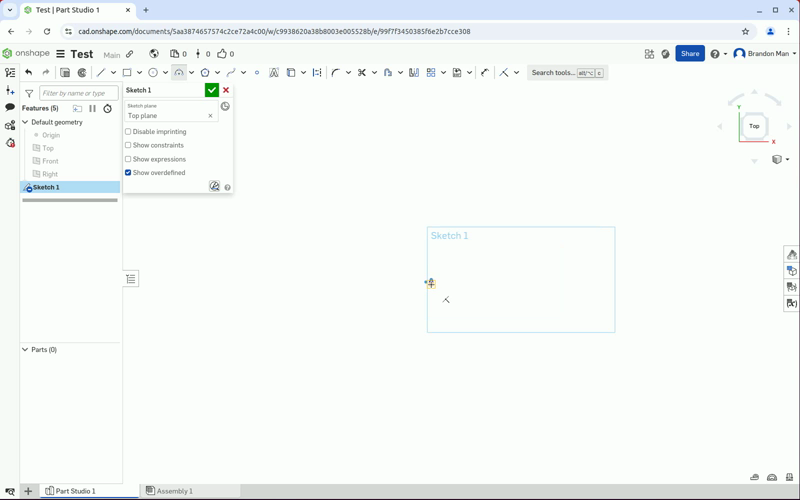
scroll(6)
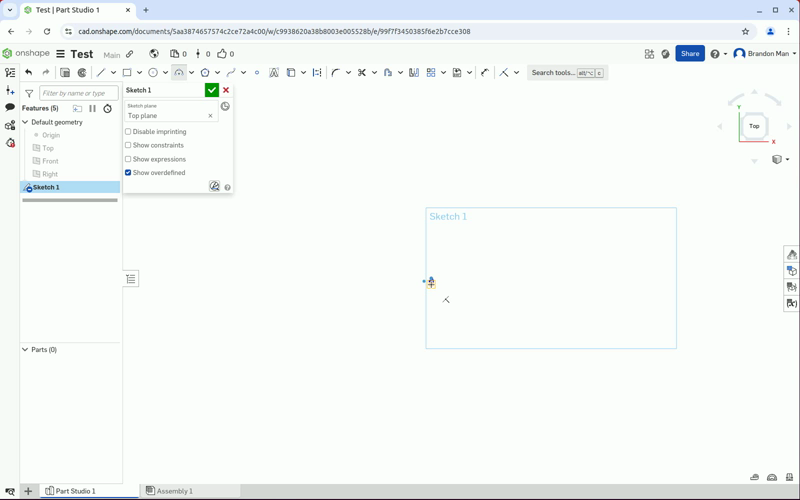
scroll(6)
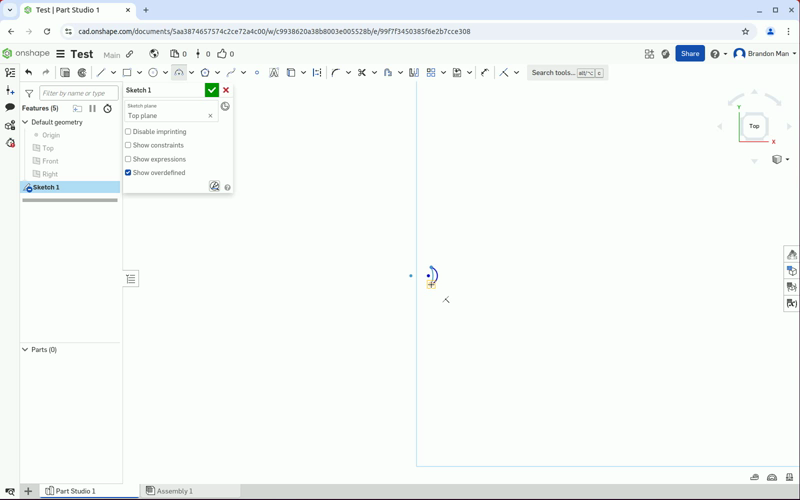
click(431, 284)
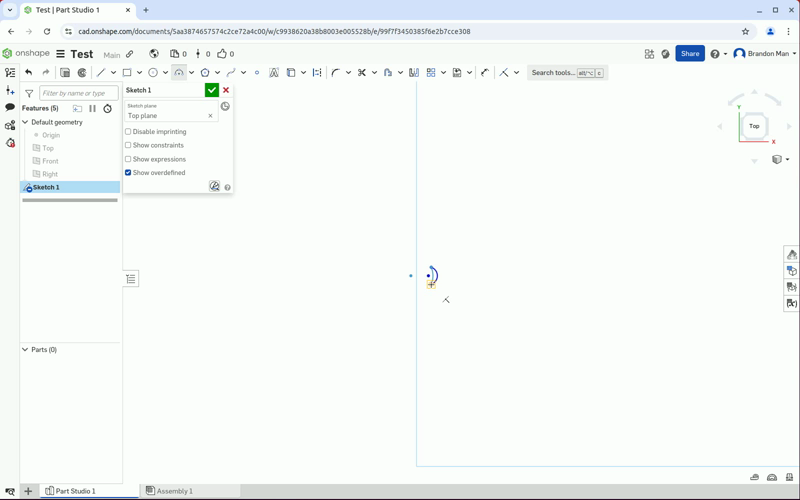
scroll(-6)
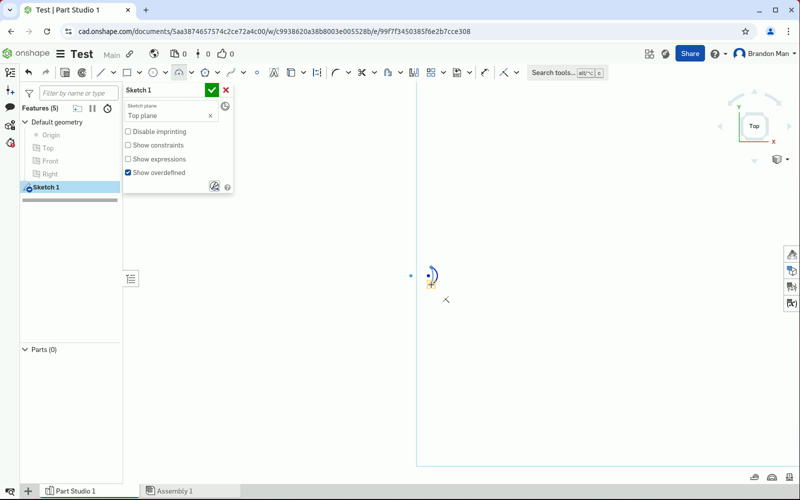
scroll(-6)
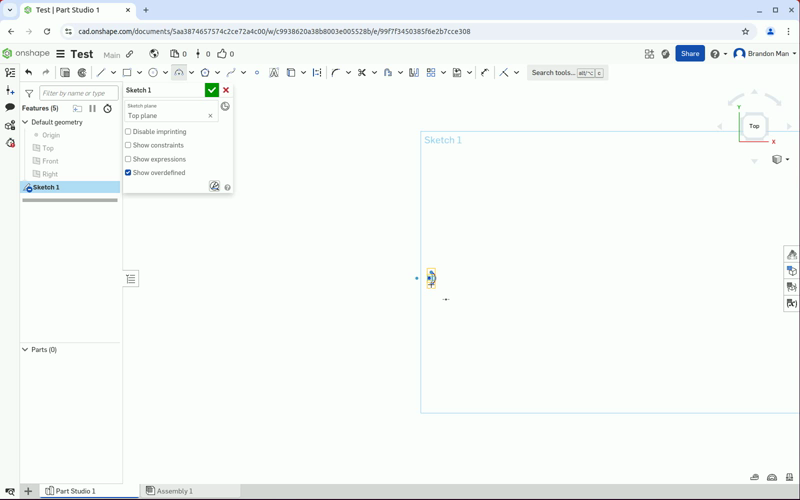
scroll(-6)
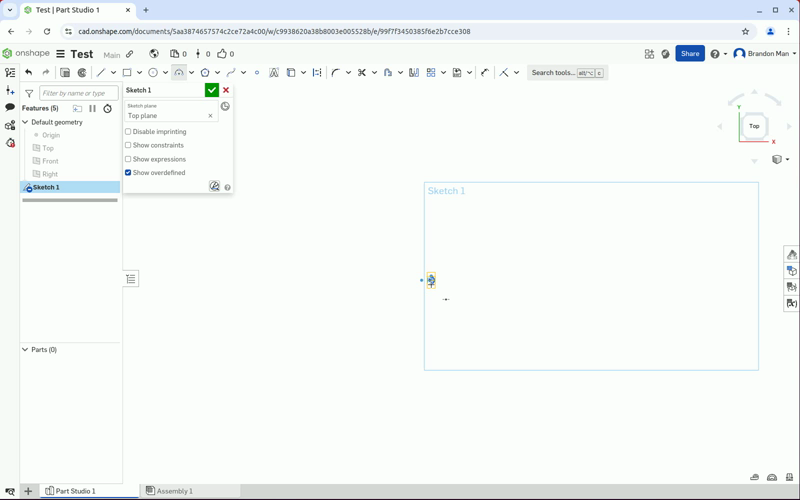
scroll(-6)
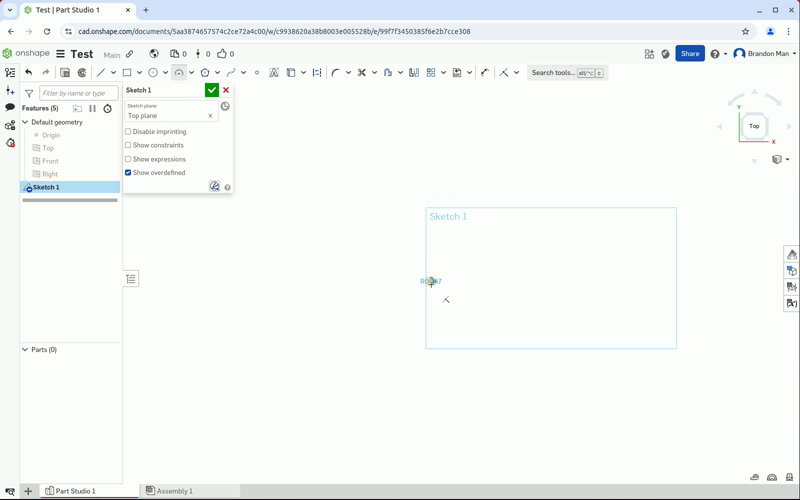
scroll(-6)
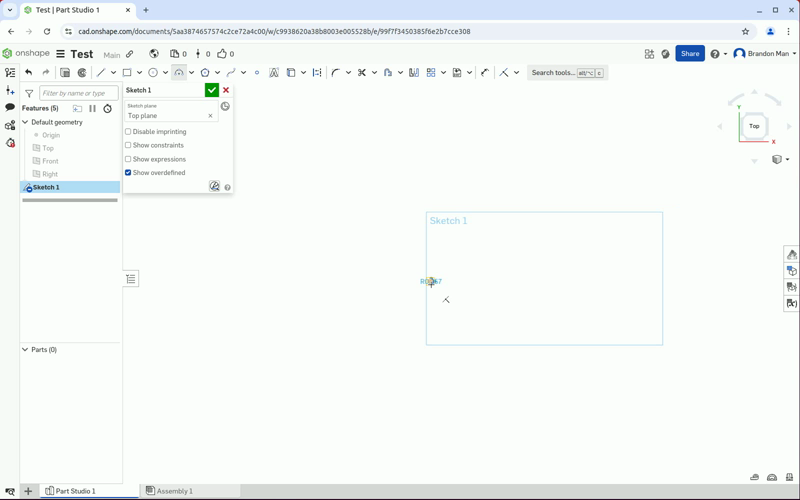
scroll(-6)
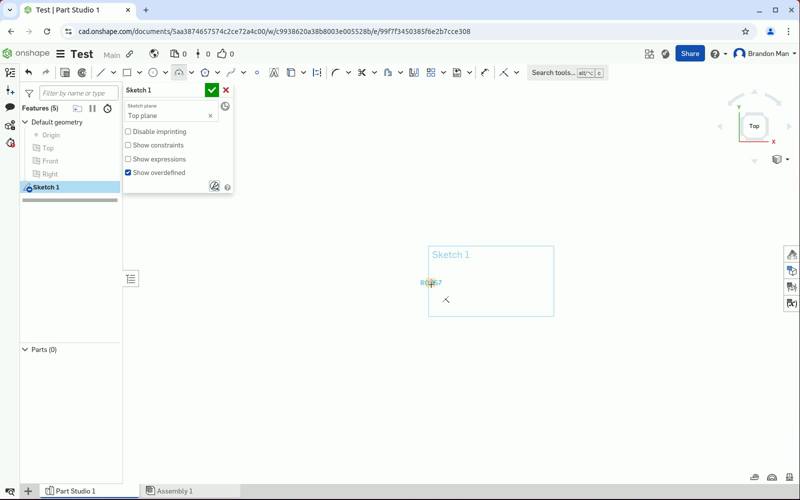
scroll(-6)
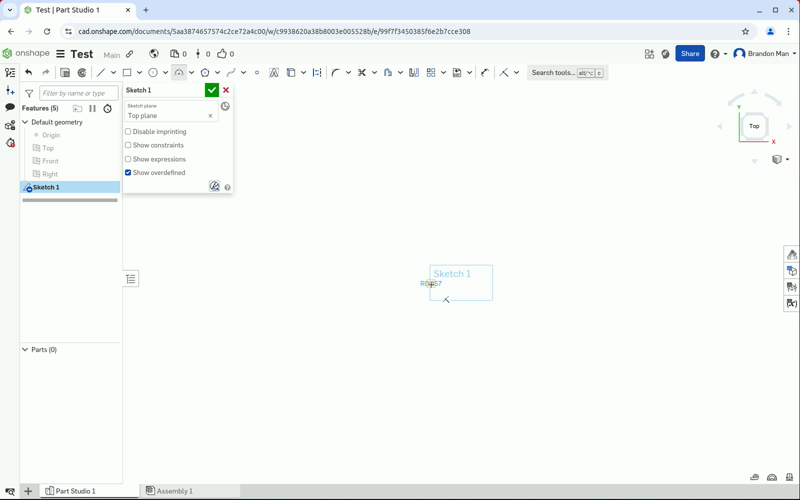
key_down(shift)
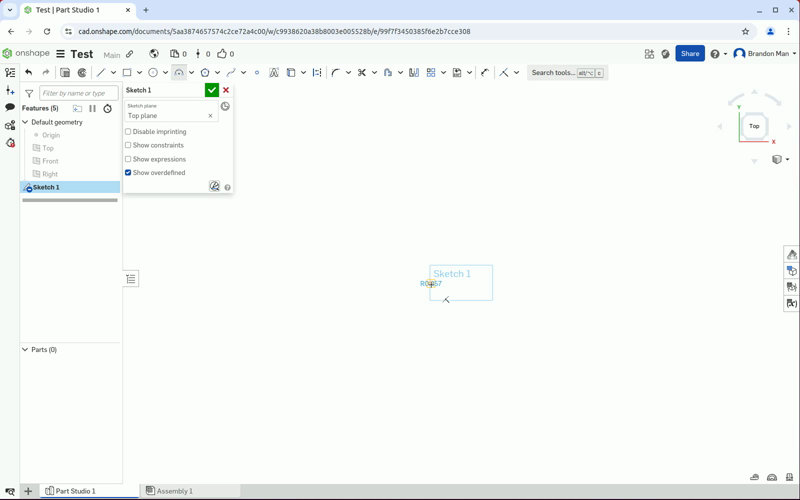
mouse_move(416, 283)
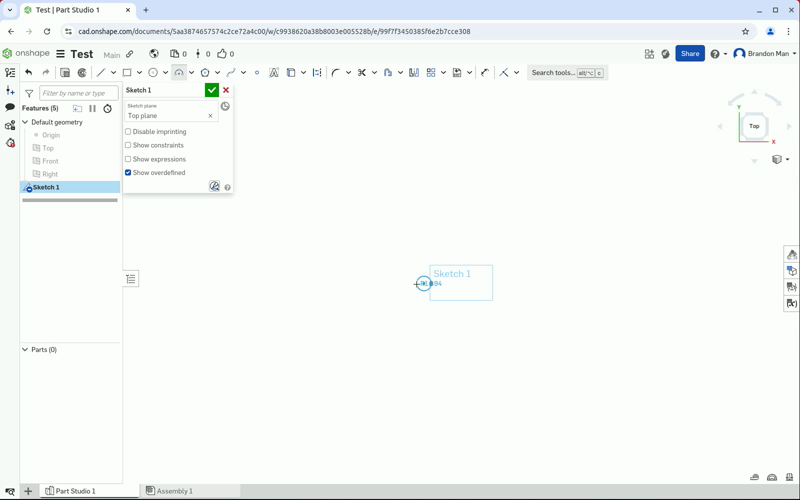
scroll(6)
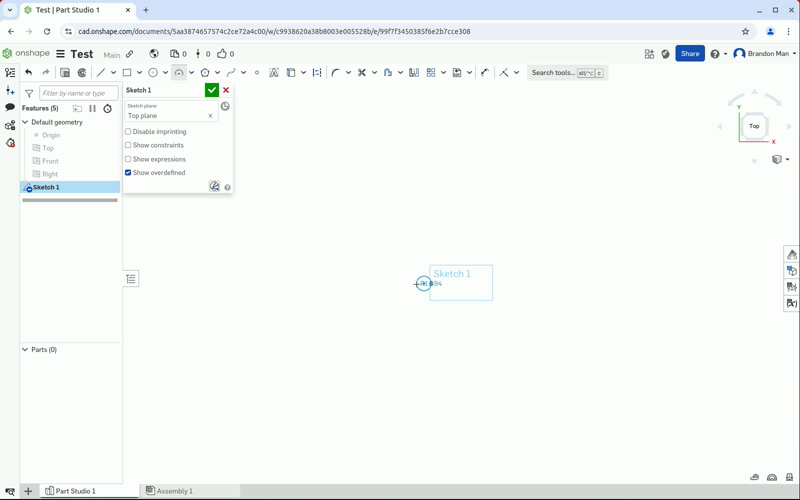
scroll(6)
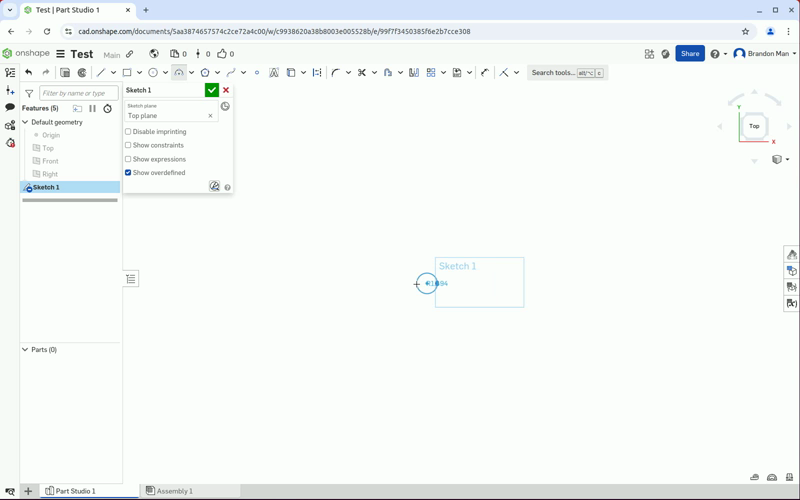
scroll(6)
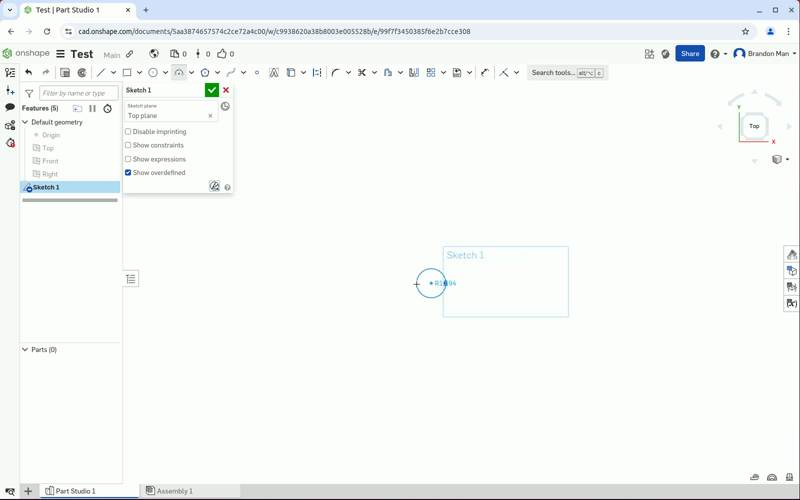
scroll(6)
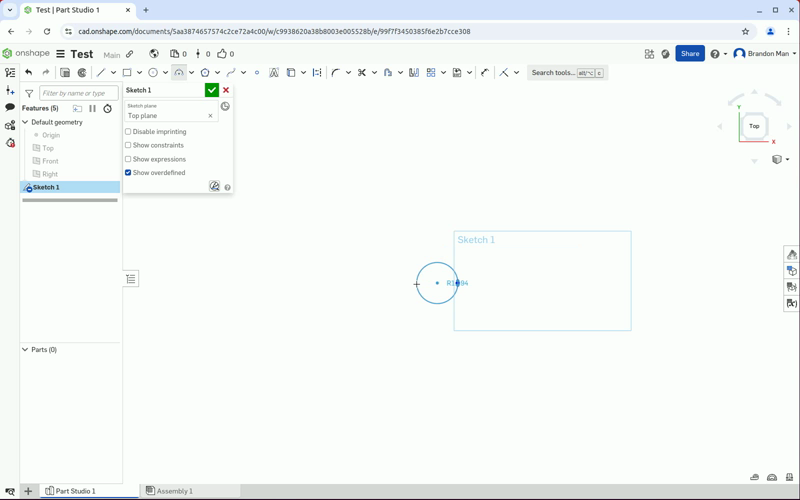
scroll(6)
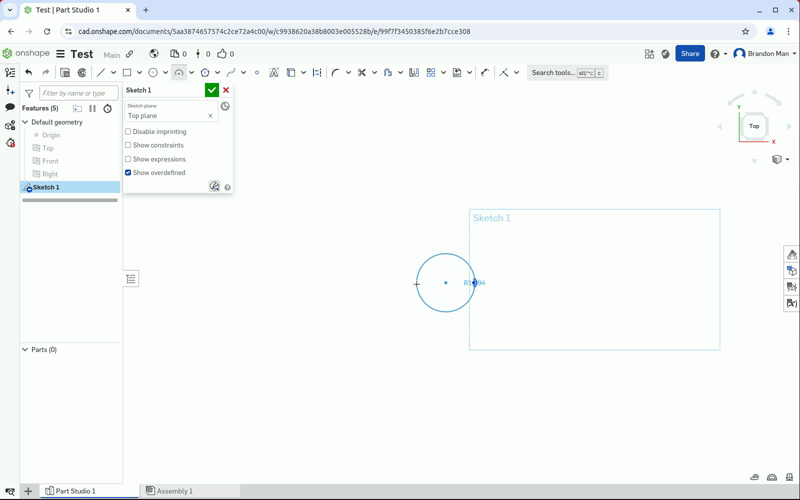
scroll(6)
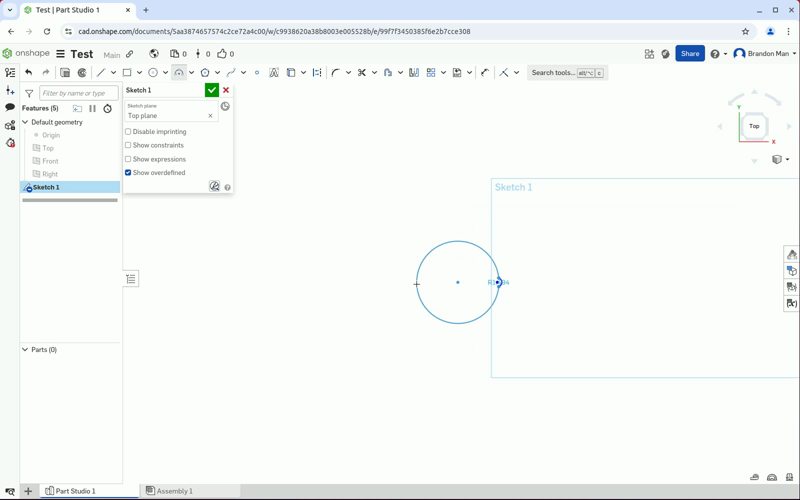
scroll(6)
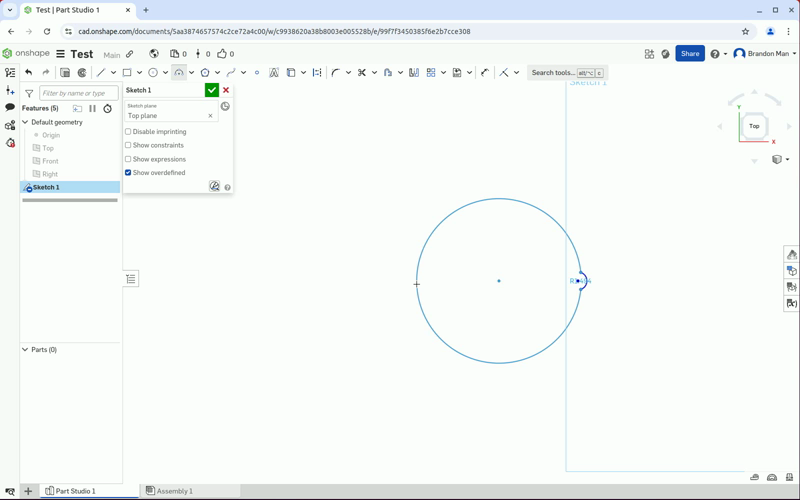
click(416, 283)
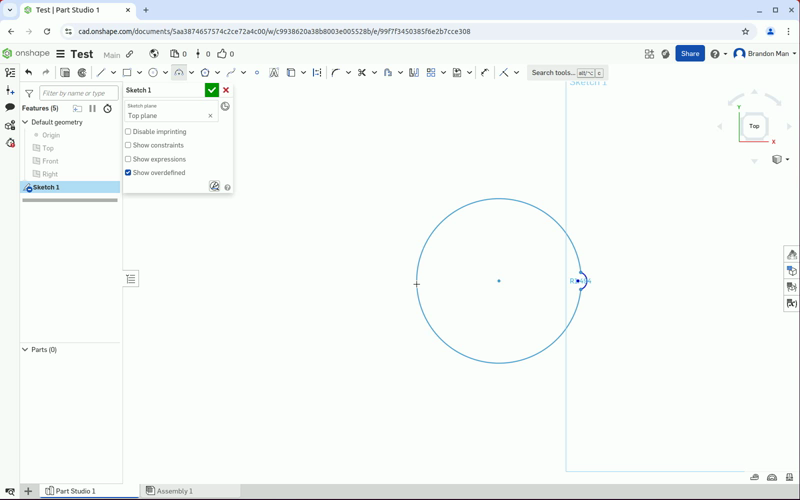
scroll(-6)
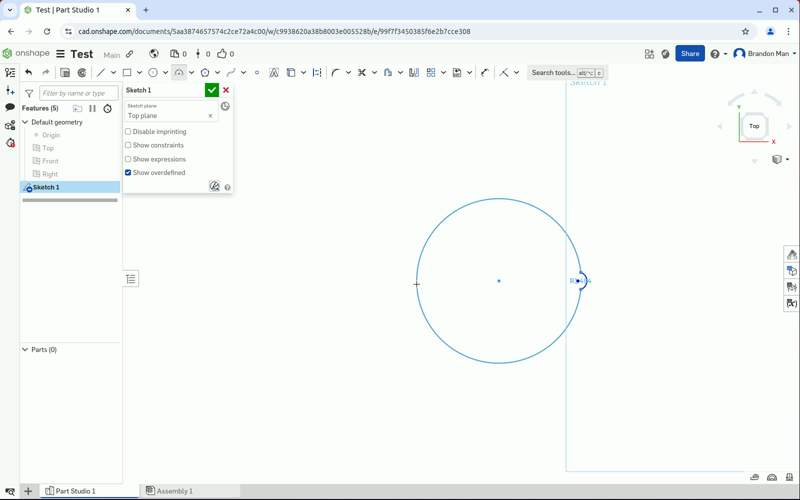
scroll(-6)
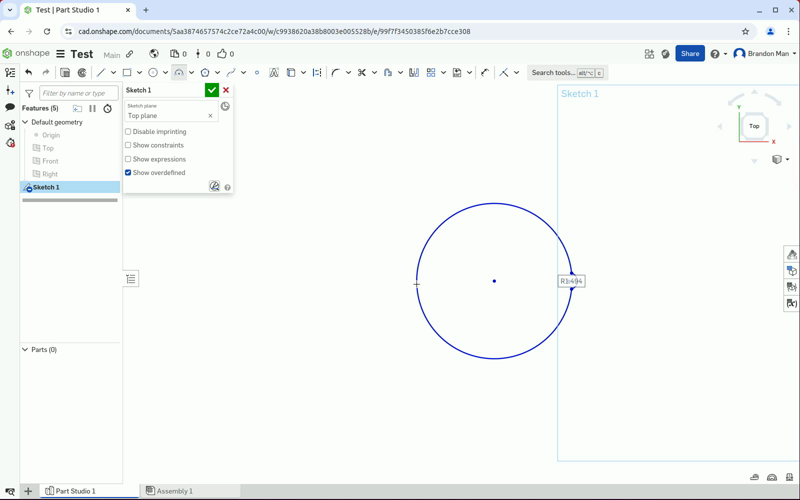
scroll(-6)
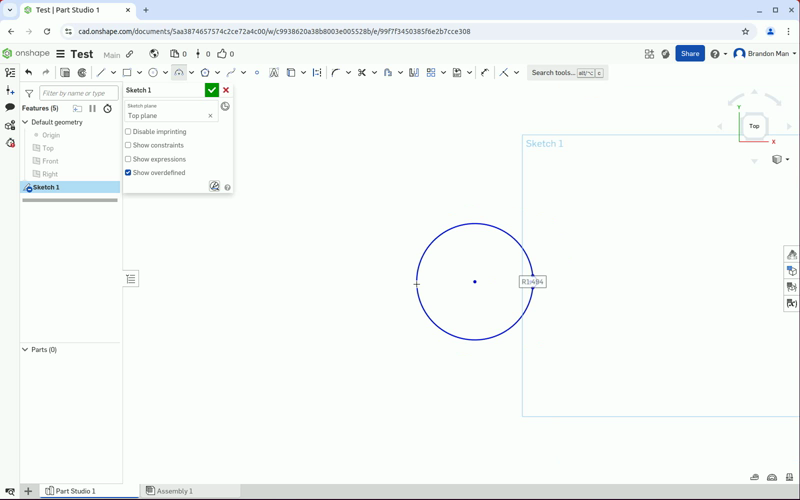
scroll(-6)
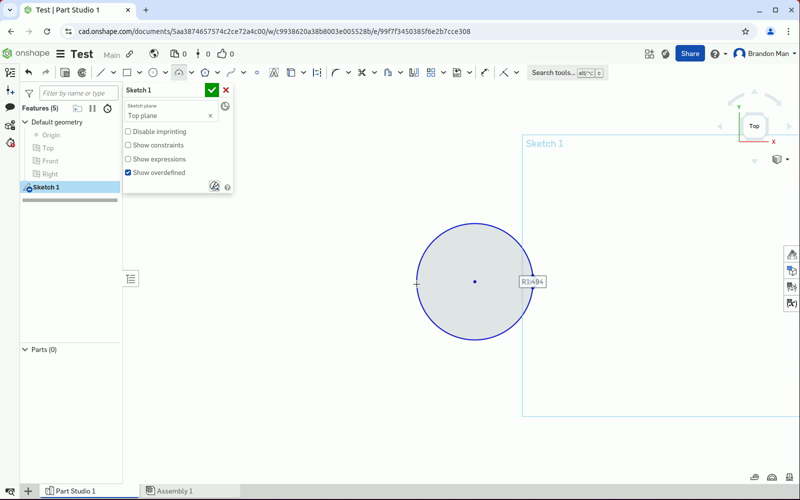
scroll(-6)
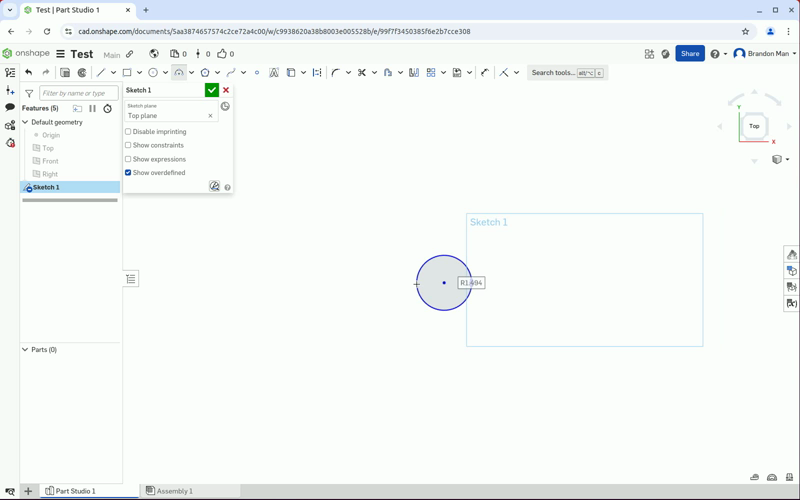
scroll(-6)
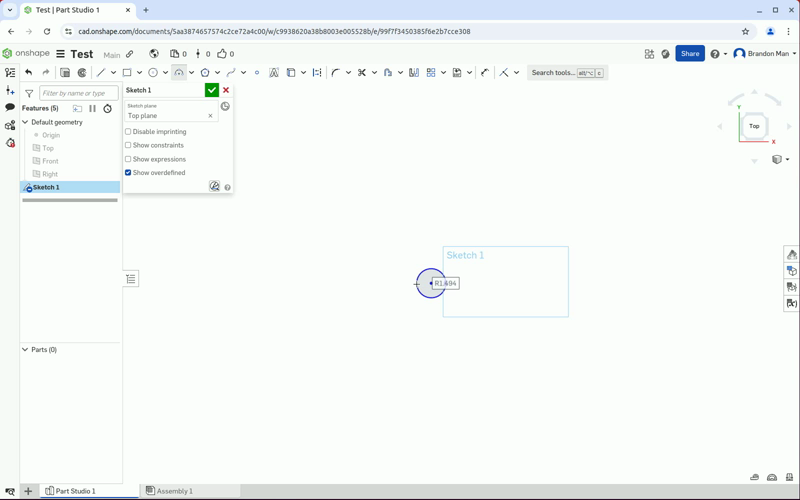
scroll(-6)
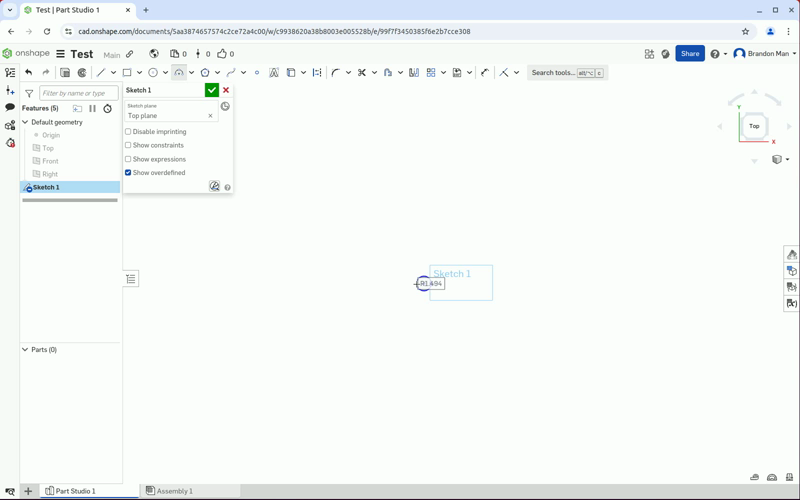
key_up(shift)
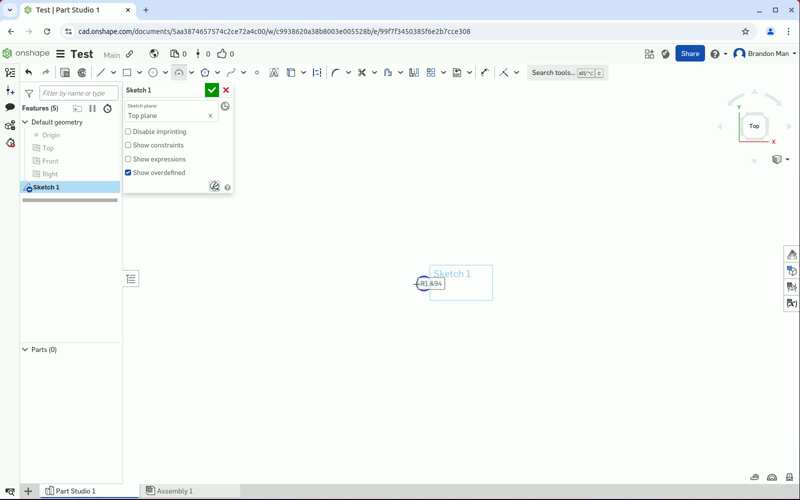
key(esc)
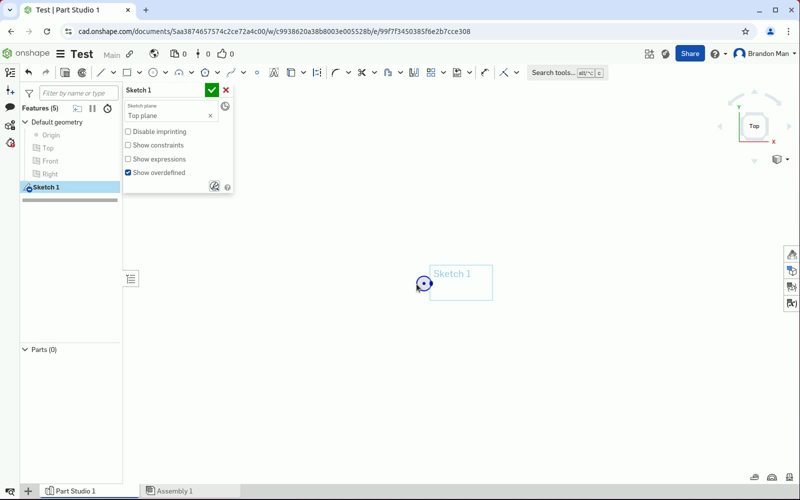
key(c)
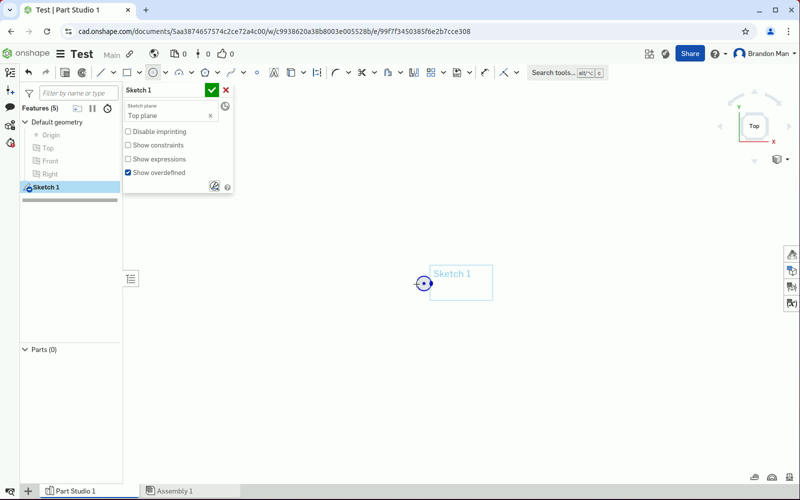
key_down(shift)
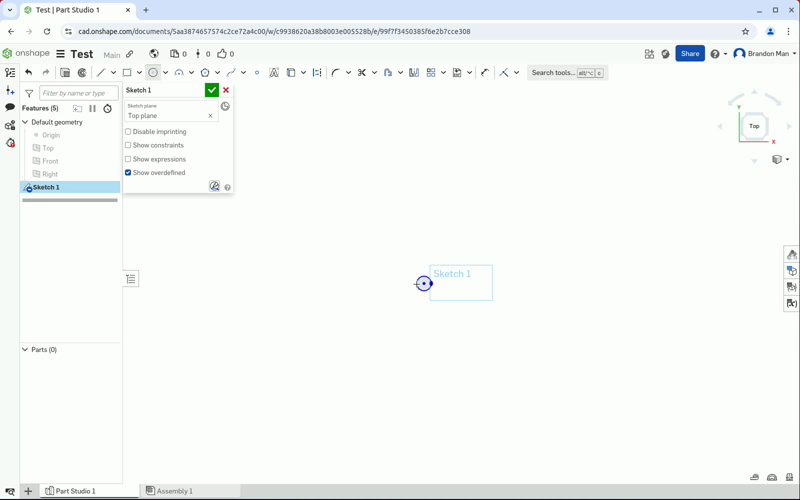
mouse_move(424, 283)
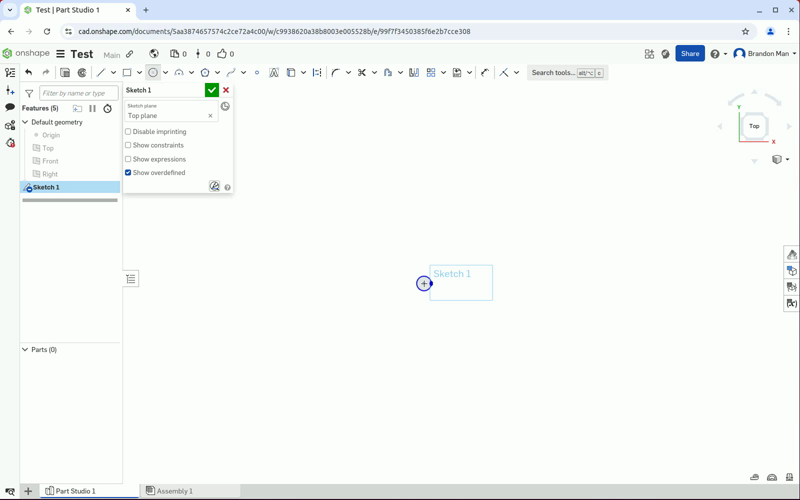
click(424, 283)
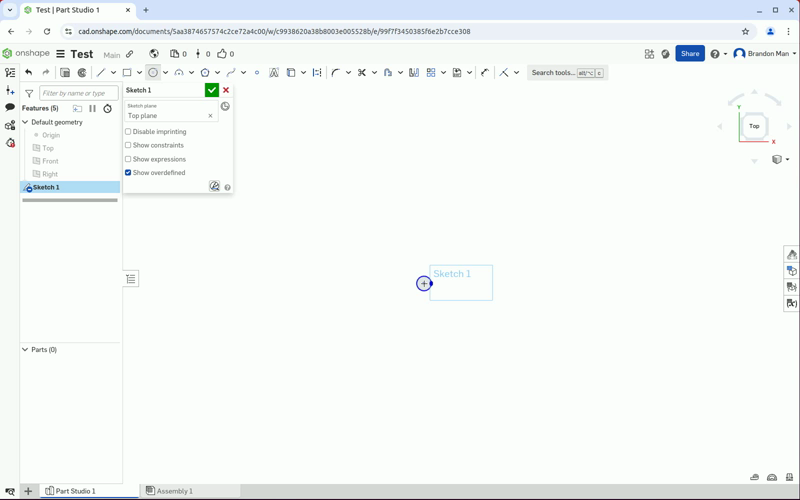
key_up(shift)
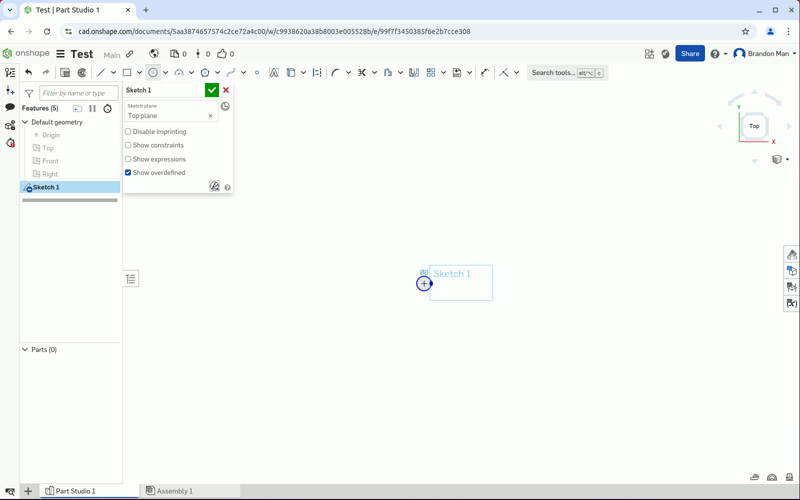
mouse_move(429, 283)
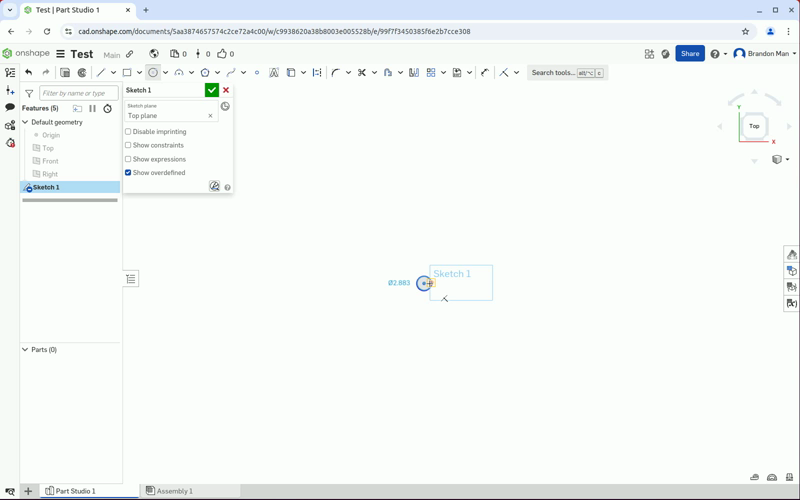
scroll(6)
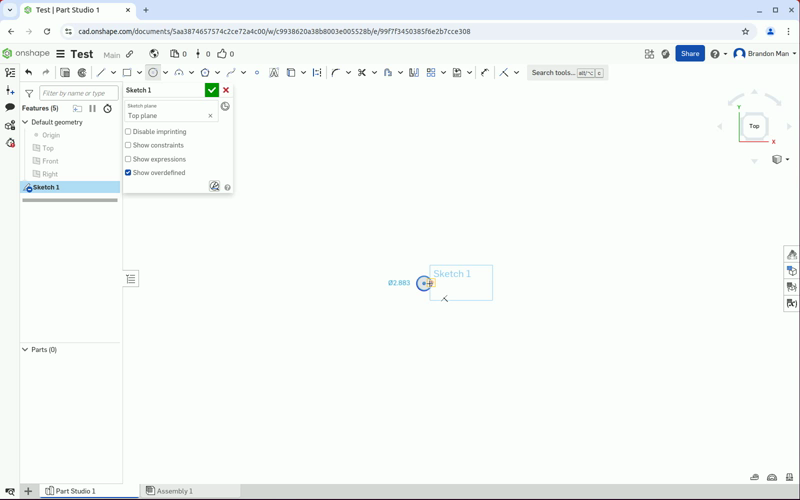
scroll(6)
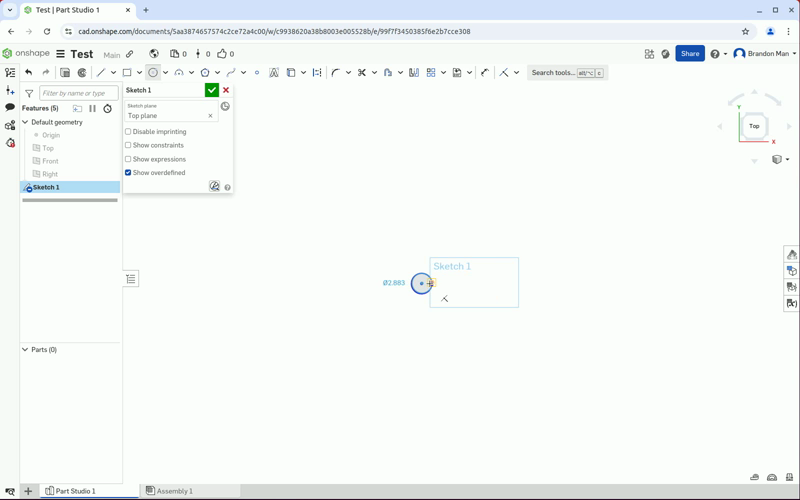
scroll(6)
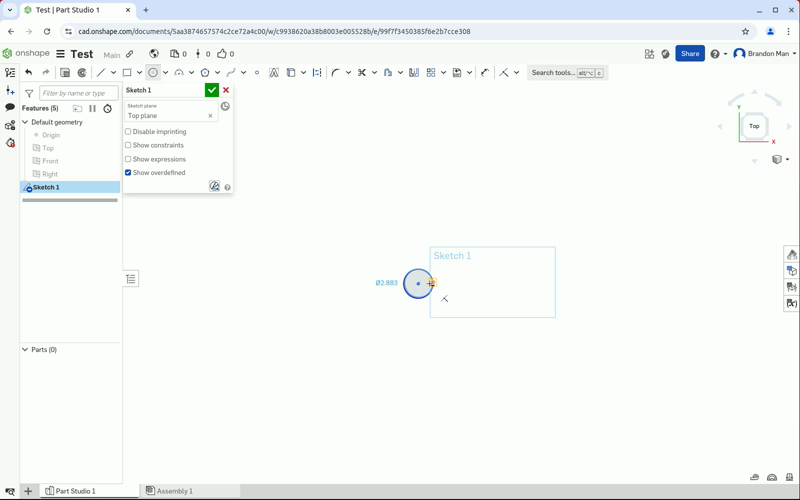
scroll(6)
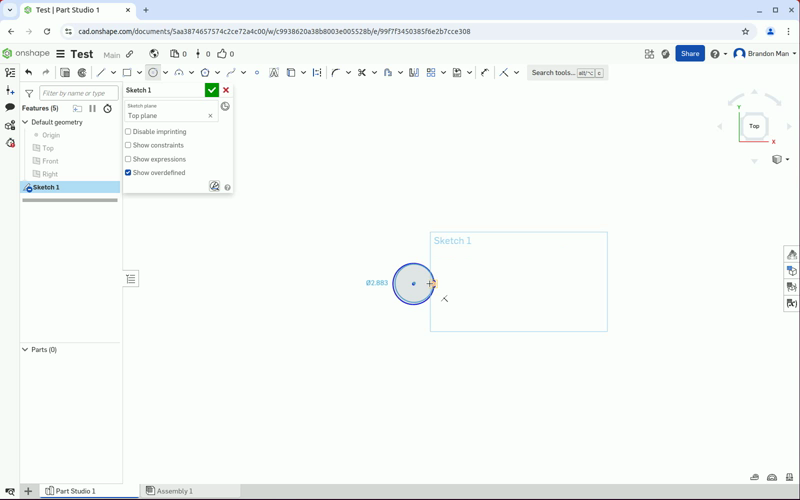
scroll(6)
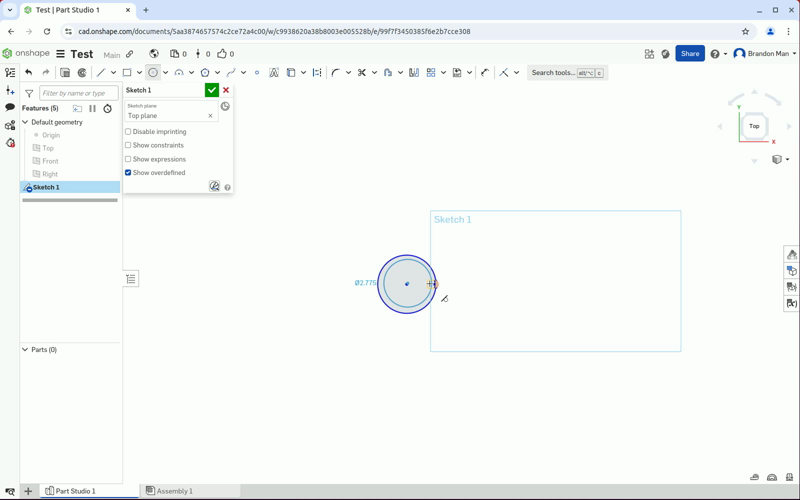
scroll(6)
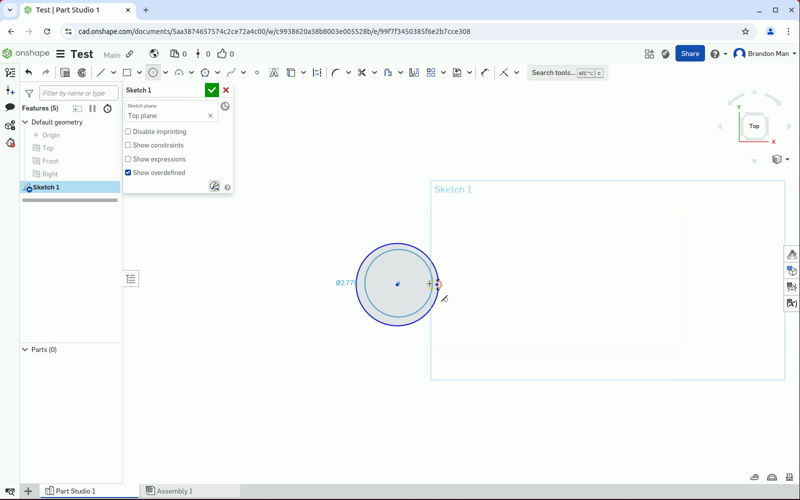
scroll(6)
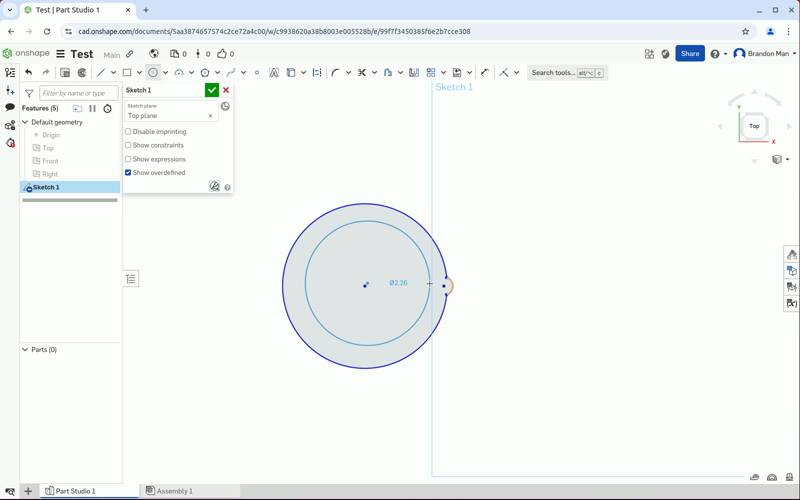
click(429, 283)
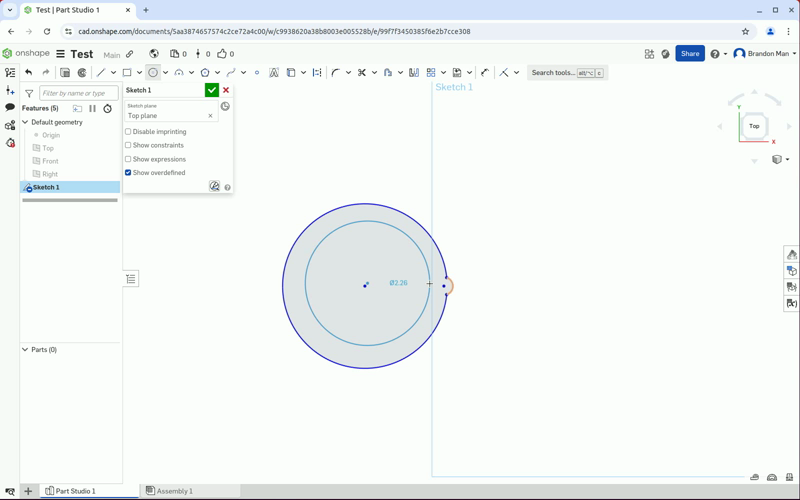
scroll(-6)
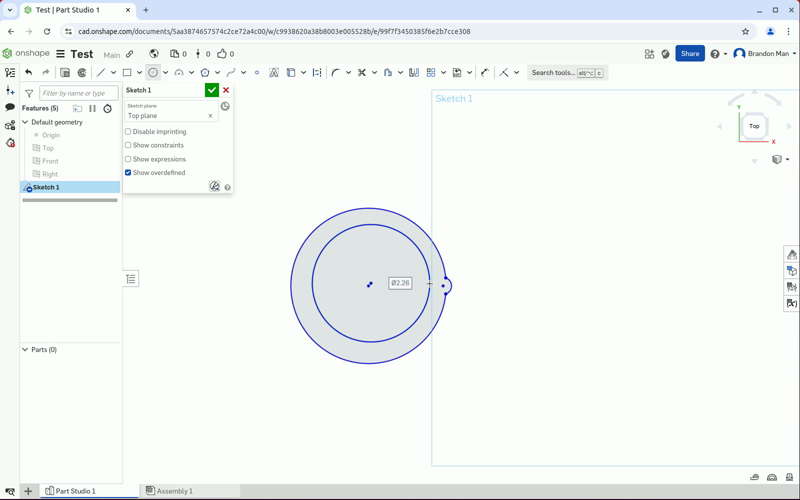
scroll(-6)
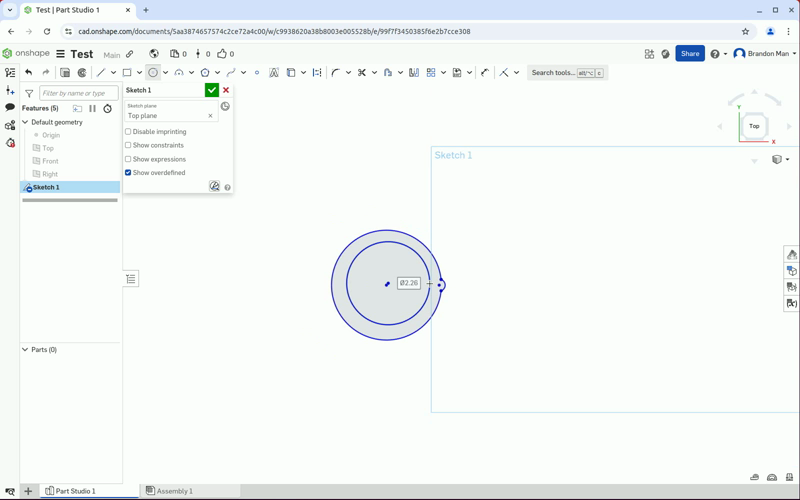
scroll(-6)
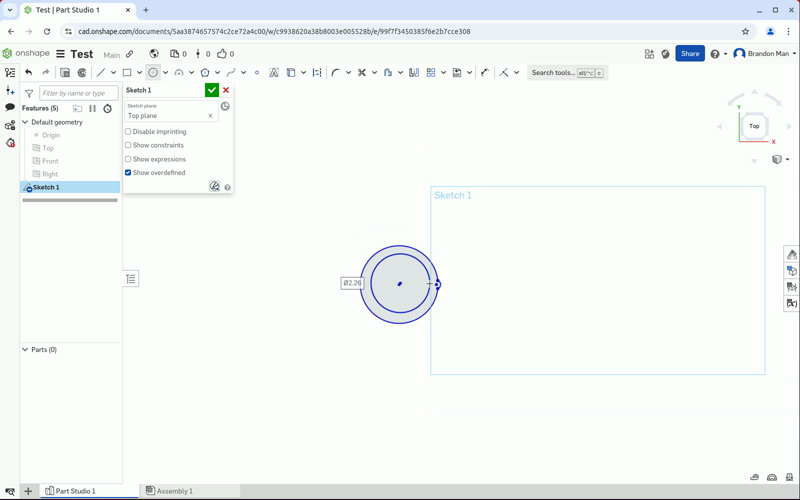
scroll(-6)
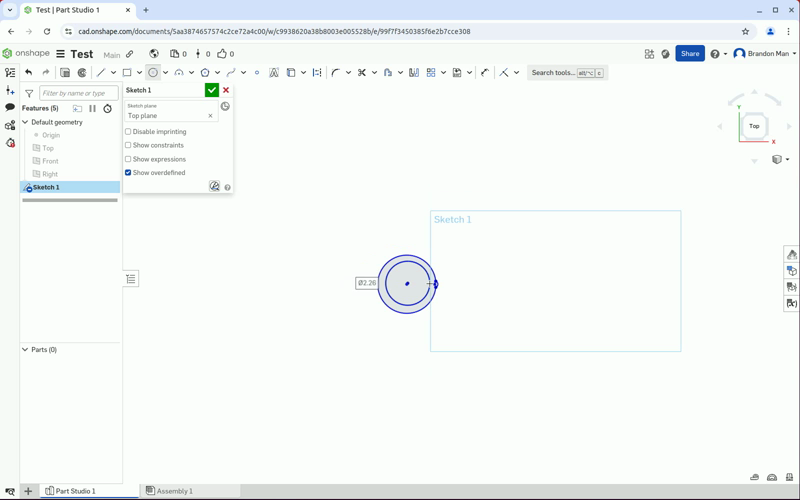
scroll(-6)
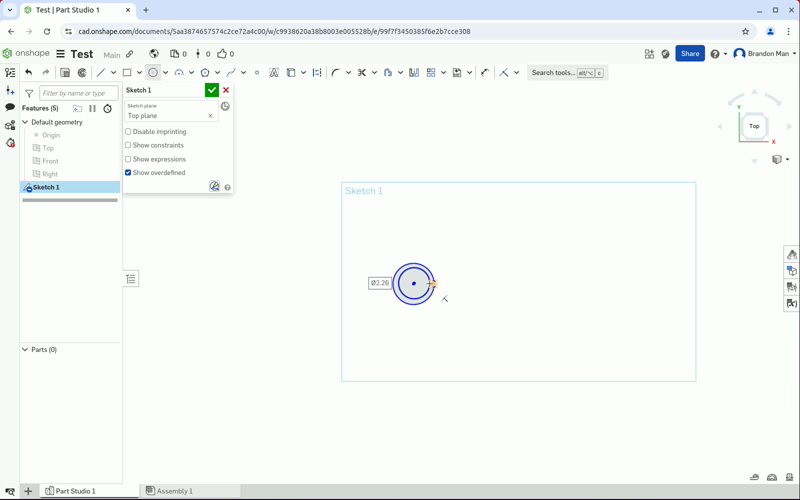
scroll(-6)
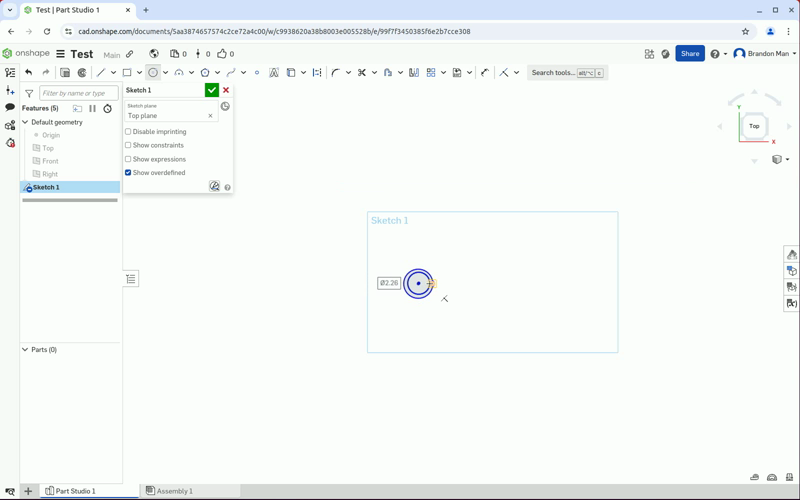
scroll(-6)
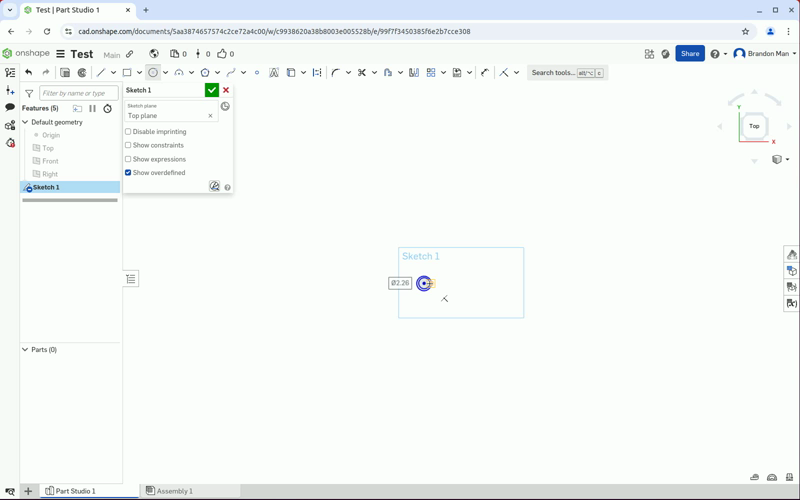
key(esc)
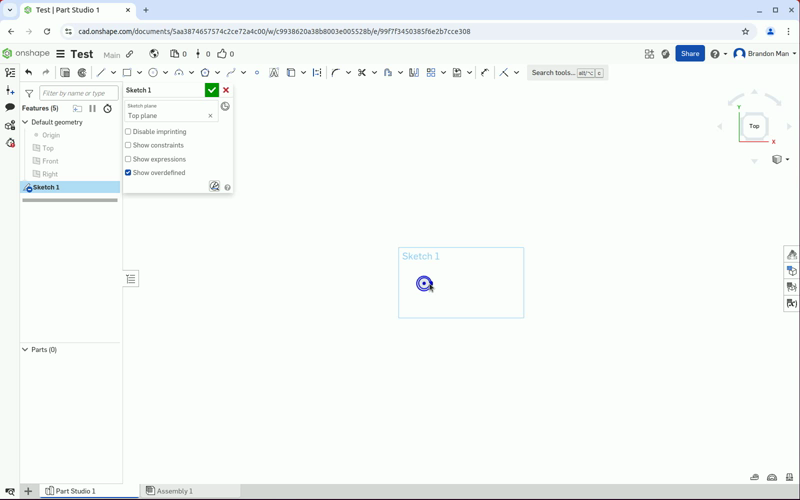
mouse_move(429, 288)
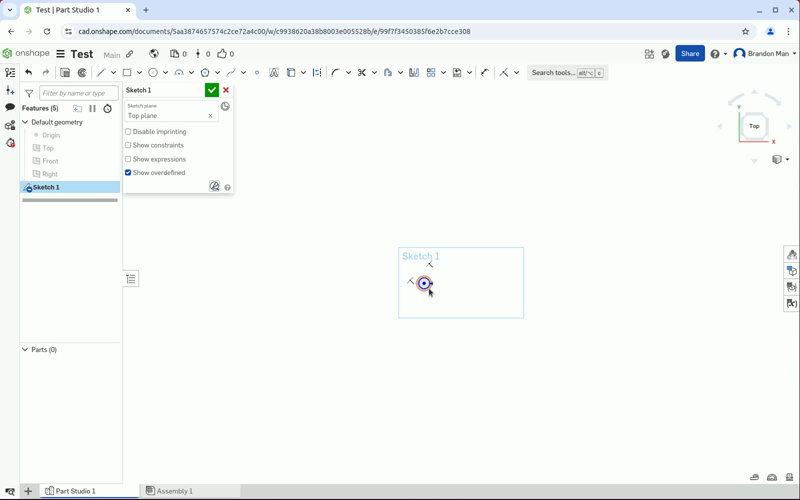
scroll(6)
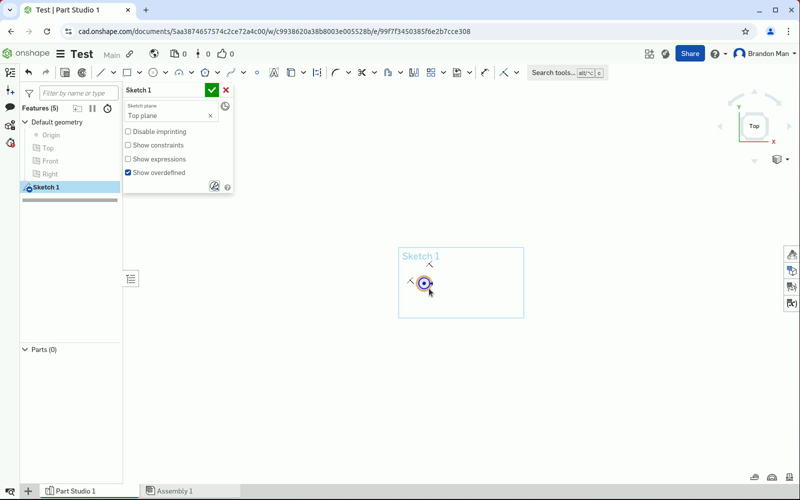
scroll(6)
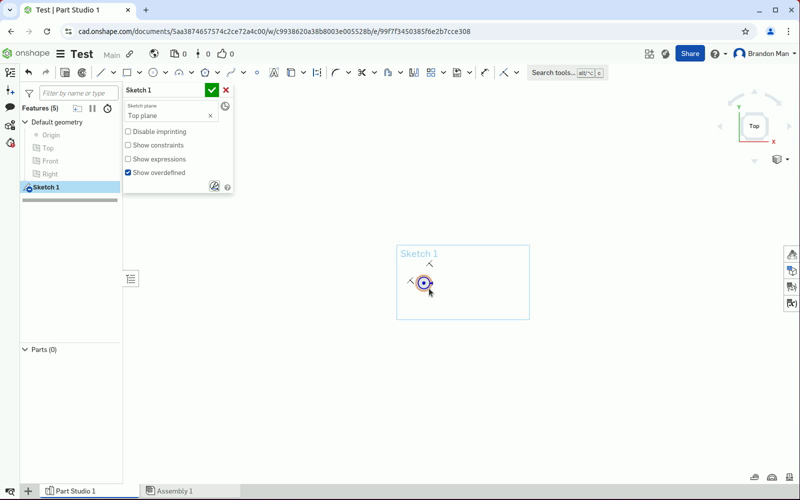
scroll(6)
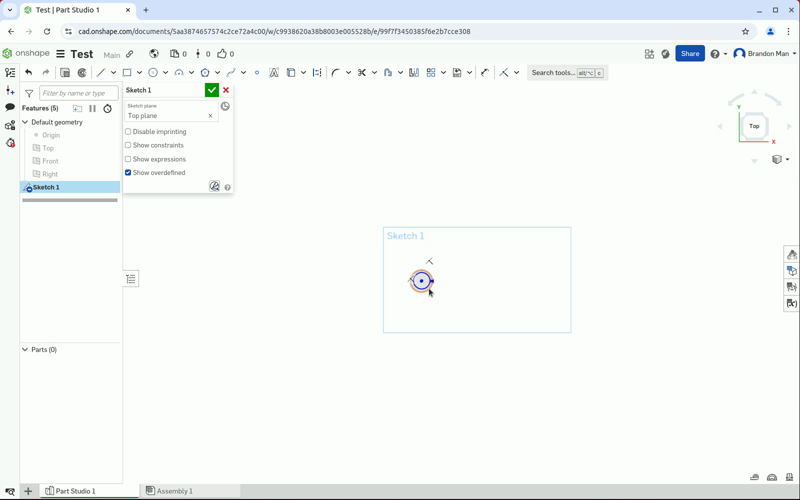
scroll(6)
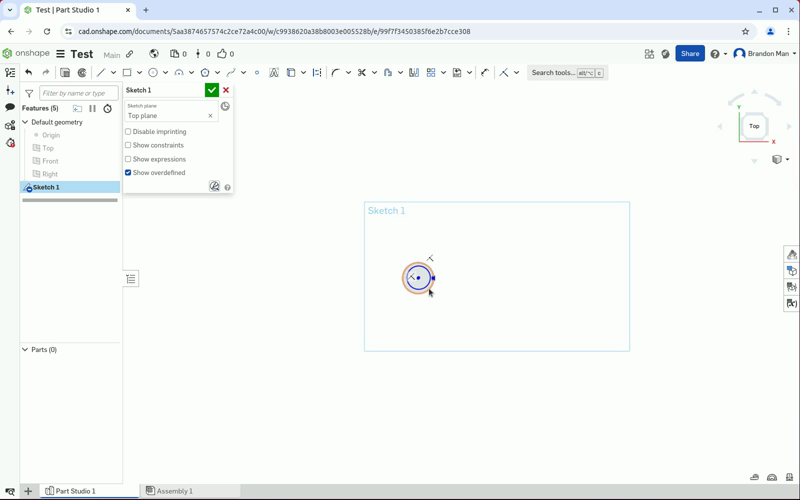
scroll(6)
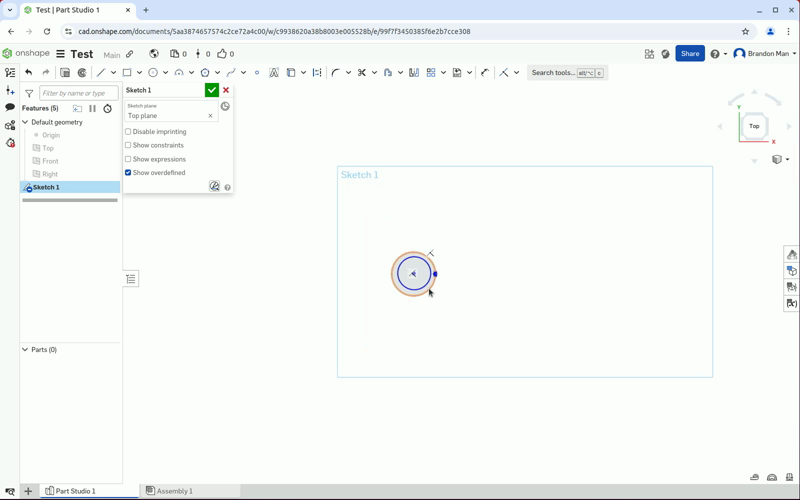
scroll(6)
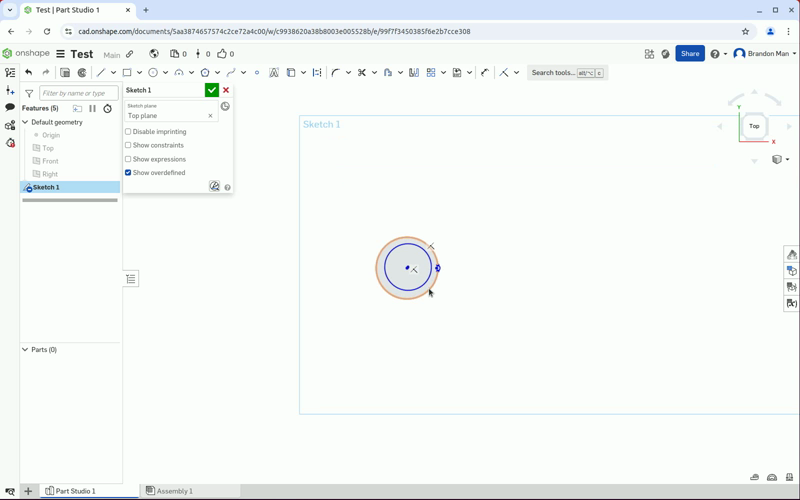
scroll(6)
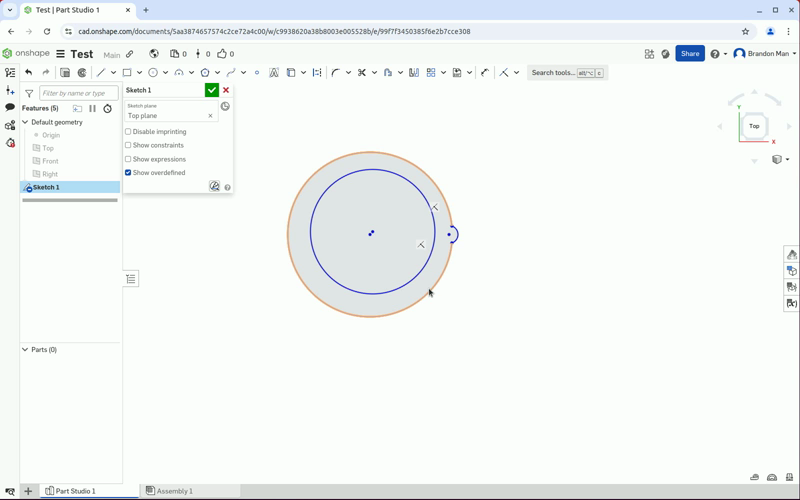
click(429, 288)
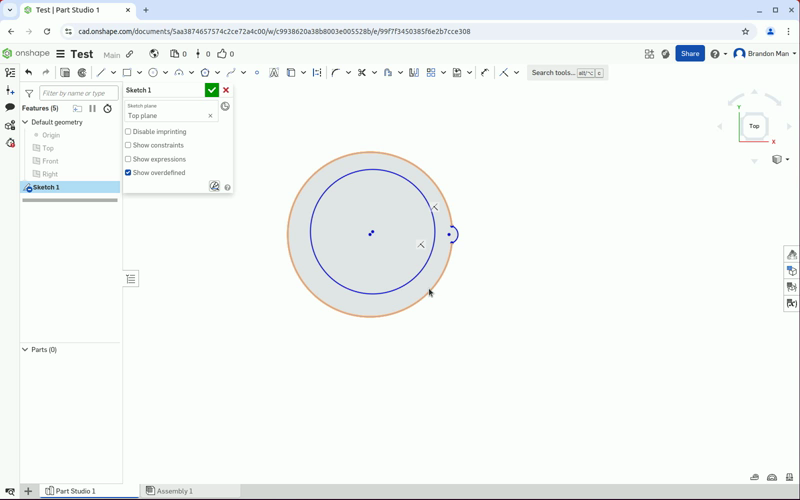
scroll(-6)
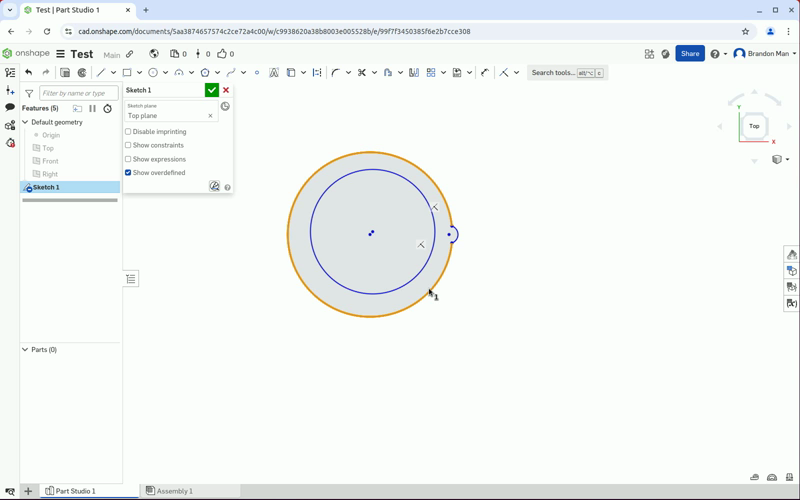
scroll(-6)
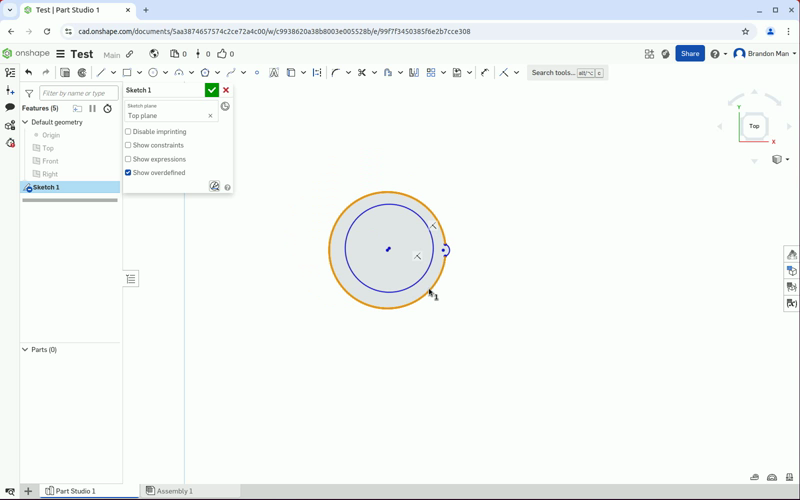
scroll(-6)
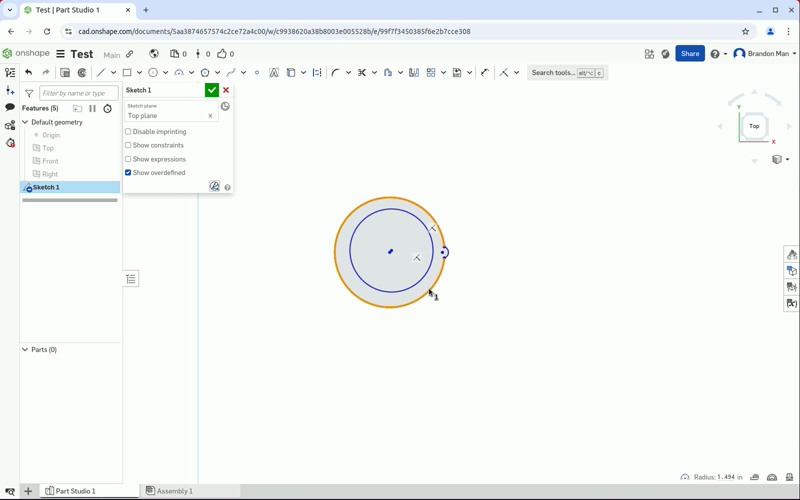
scroll(-6)
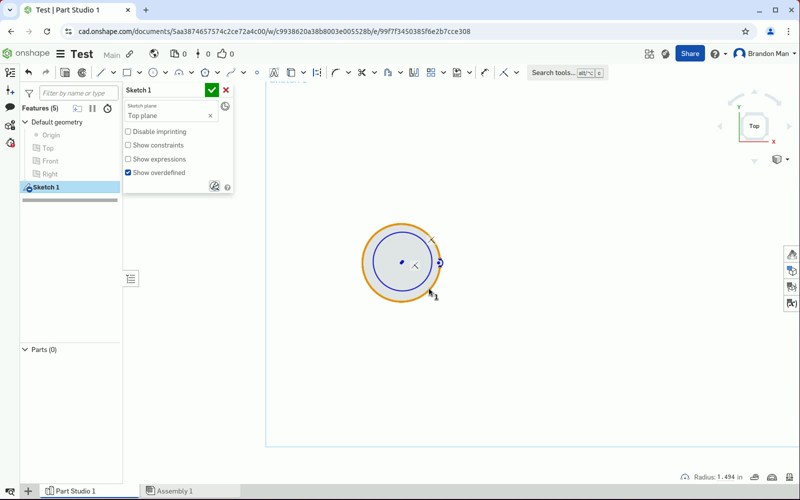
scroll(-6)
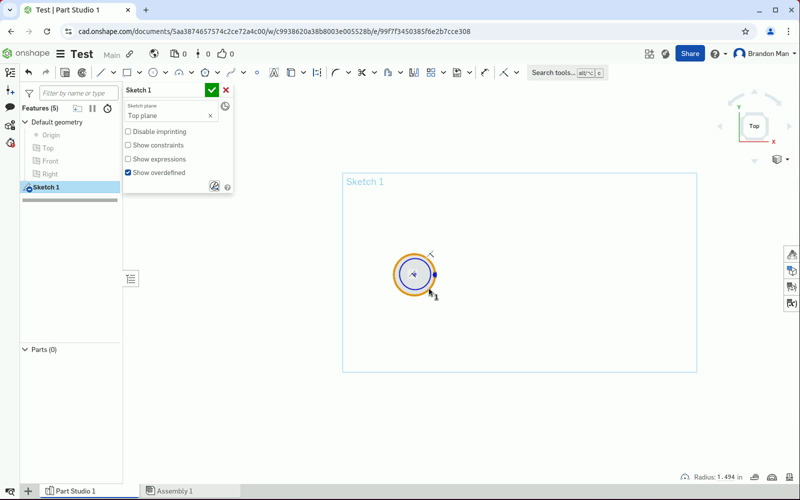
scroll(-6)
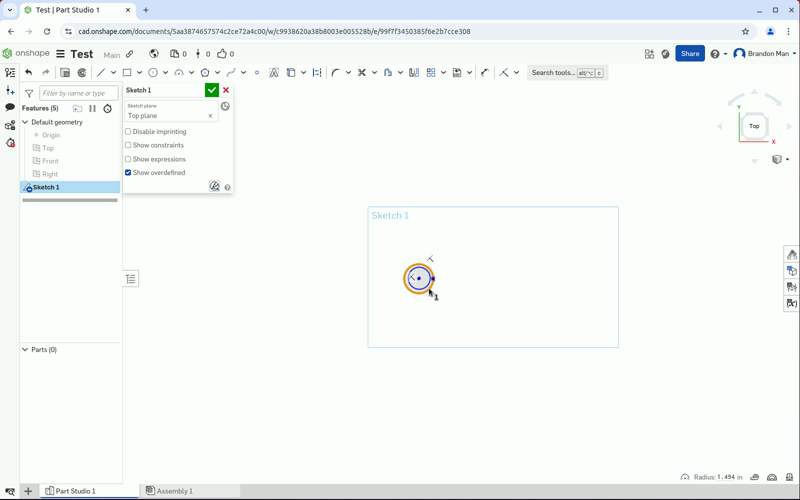
scroll(-6)
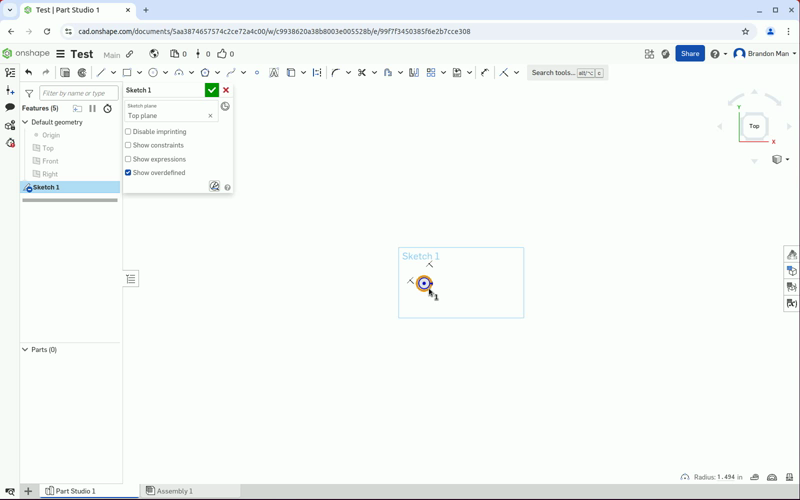
mouse_move(73, 352)
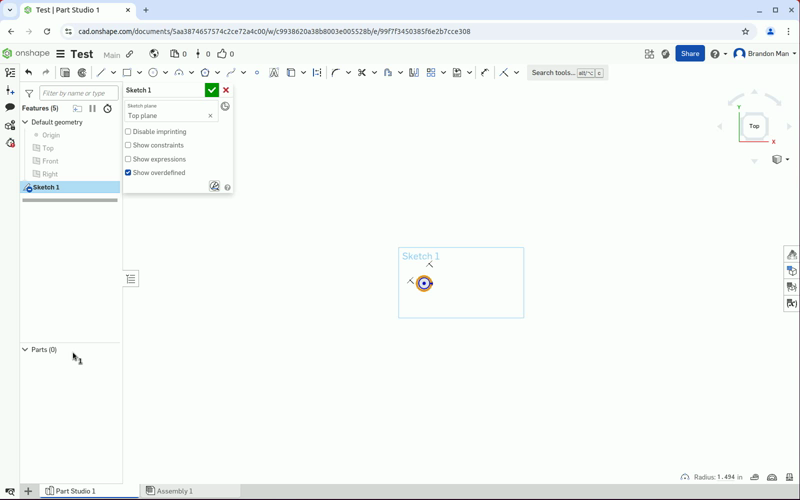
key(shift+y)
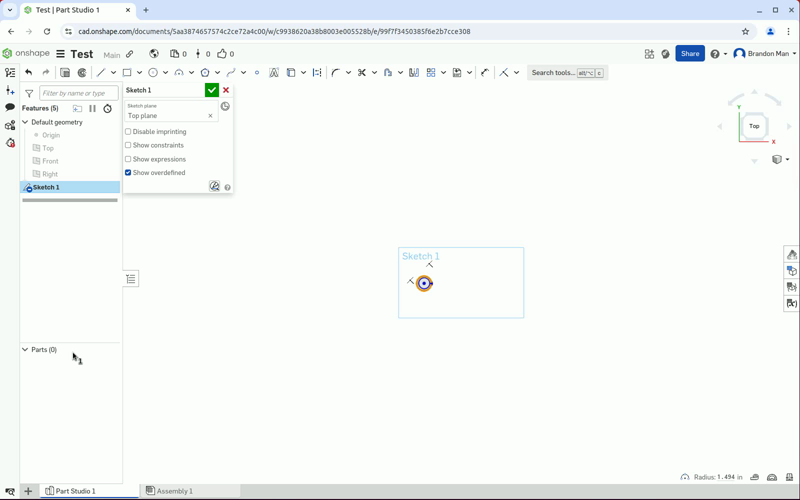
key(shift+e)
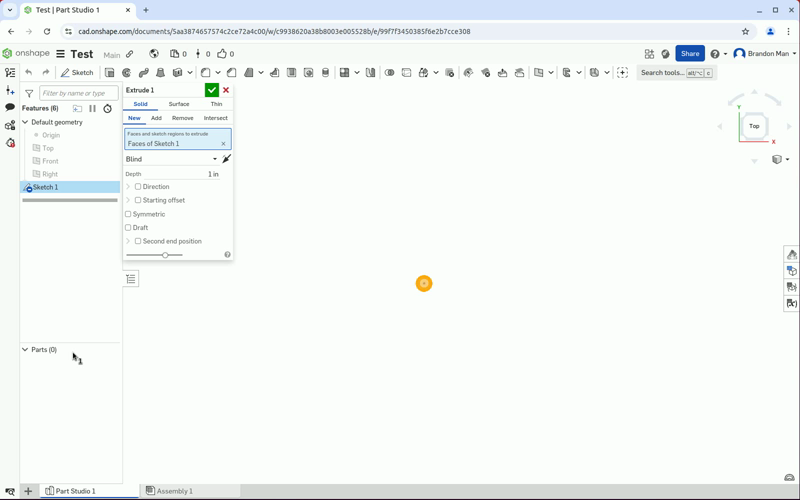
mouse_move(143, 106)
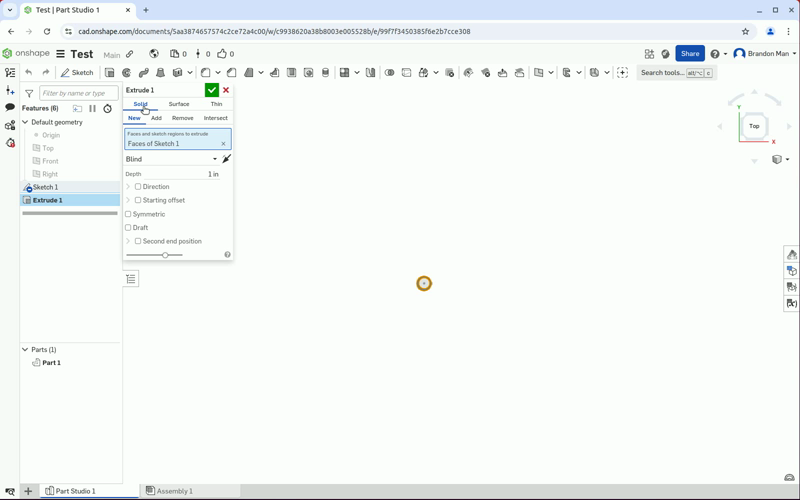
click(143, 106)
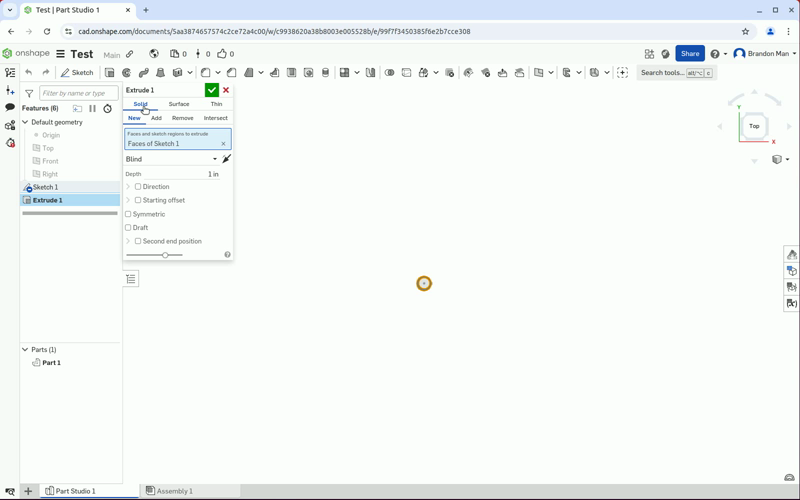
mouse_move(137, 120)
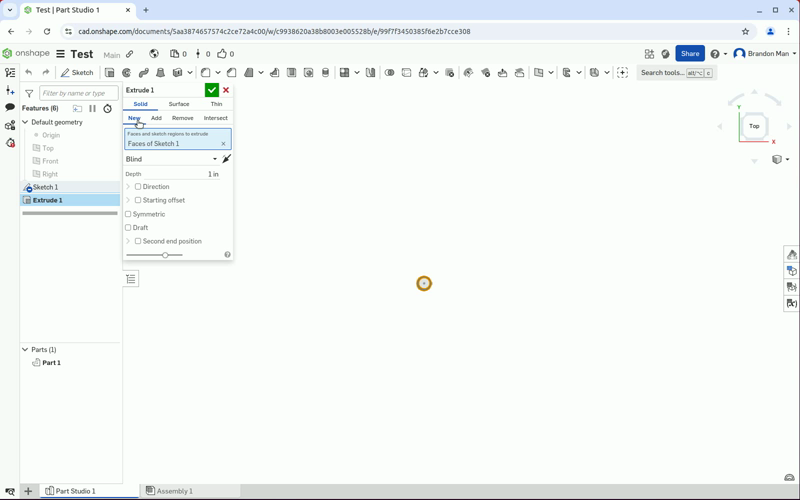
click(137, 120)
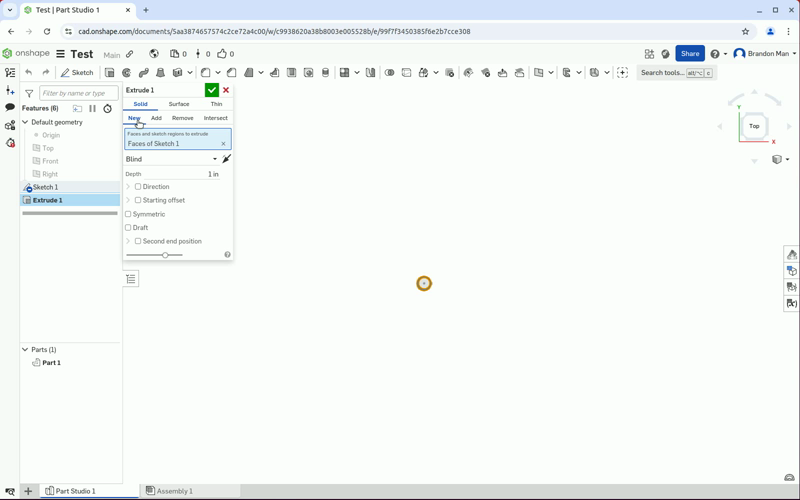
key(tab, 4)
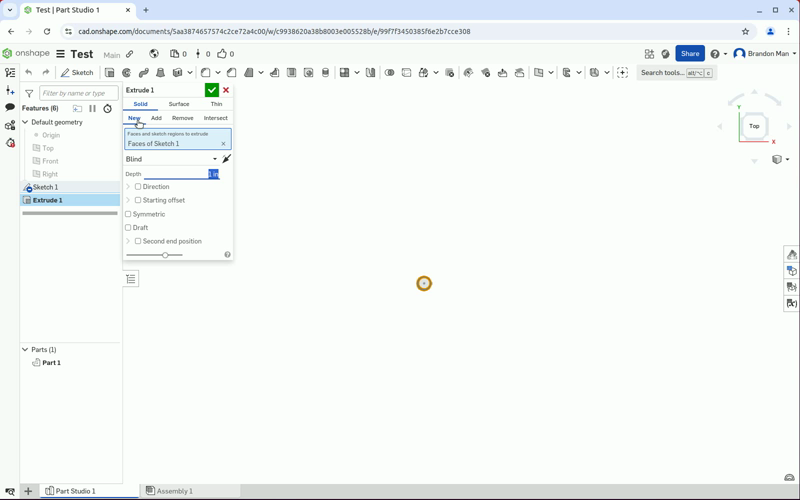
text(16.609)
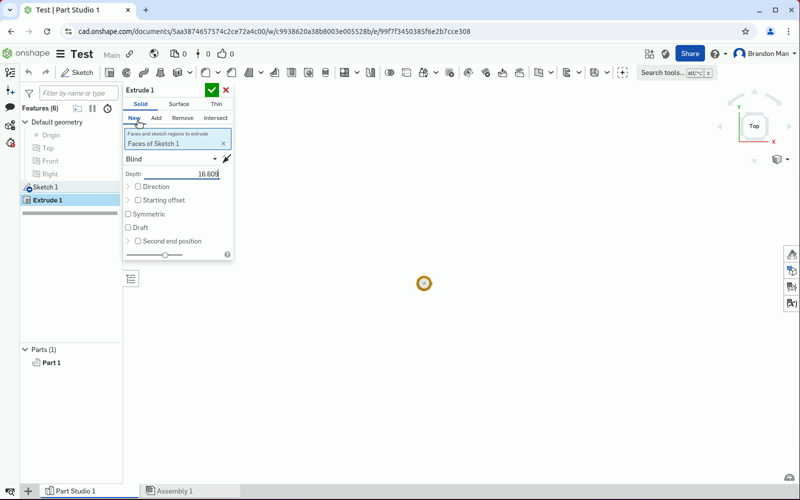
key(enter)
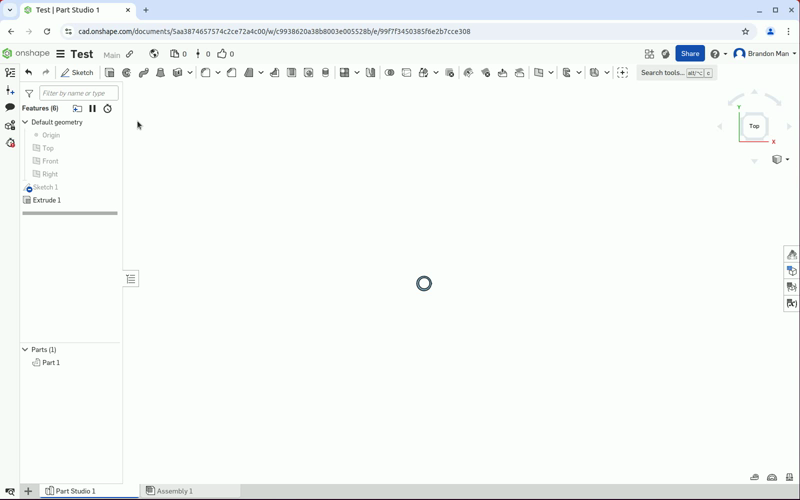
key(shift+h)
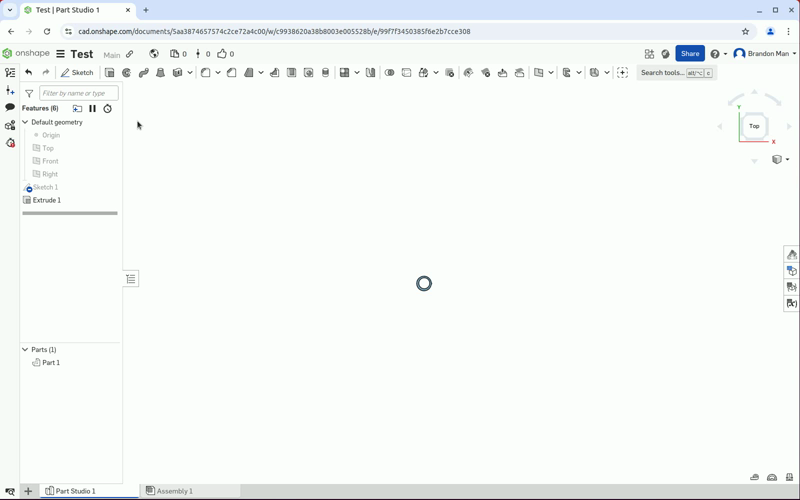
key(shift+h)
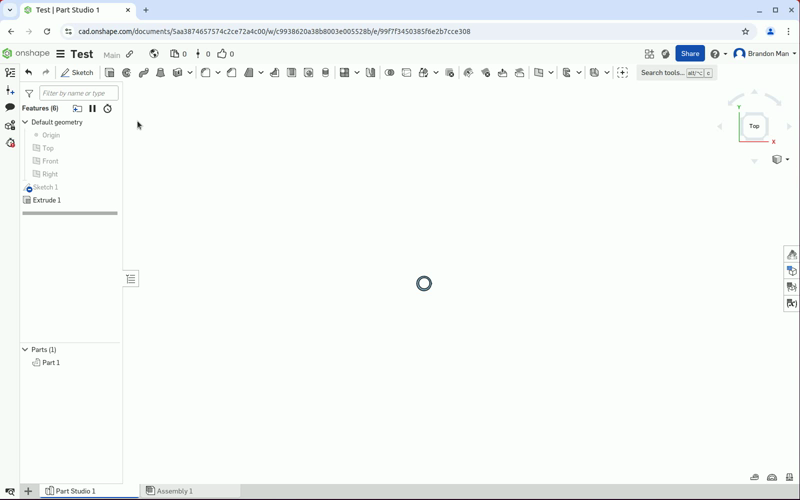
mouse_move(73, 189)
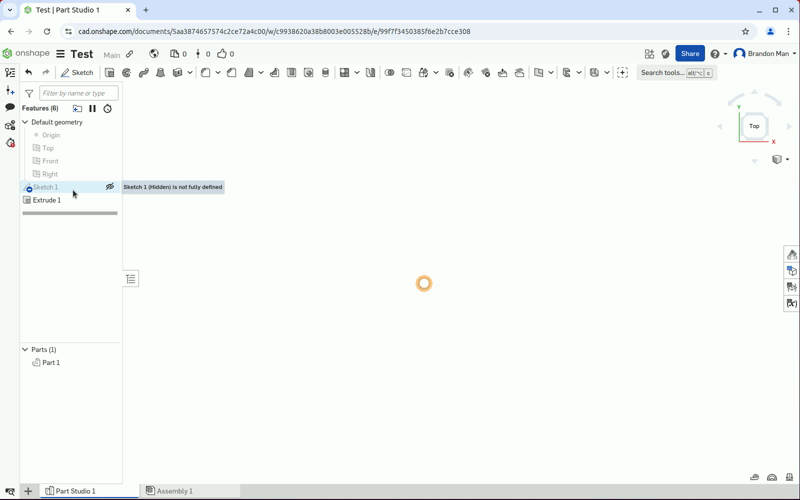
click(73, 189)
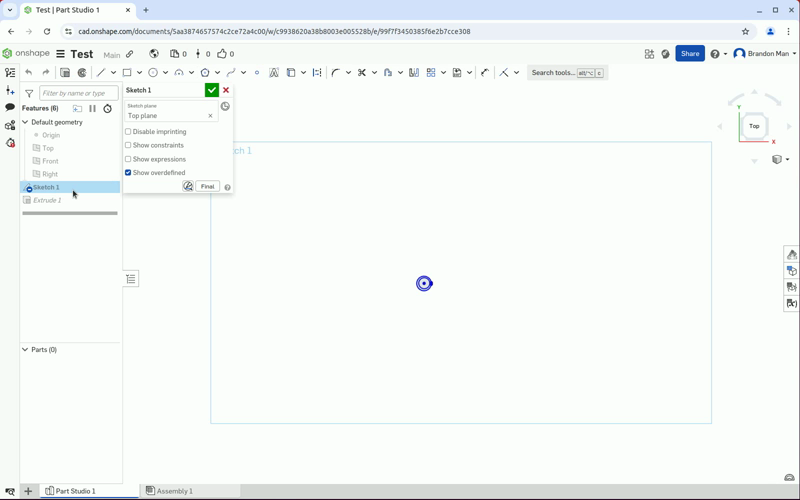
mouse_move(229, 92)
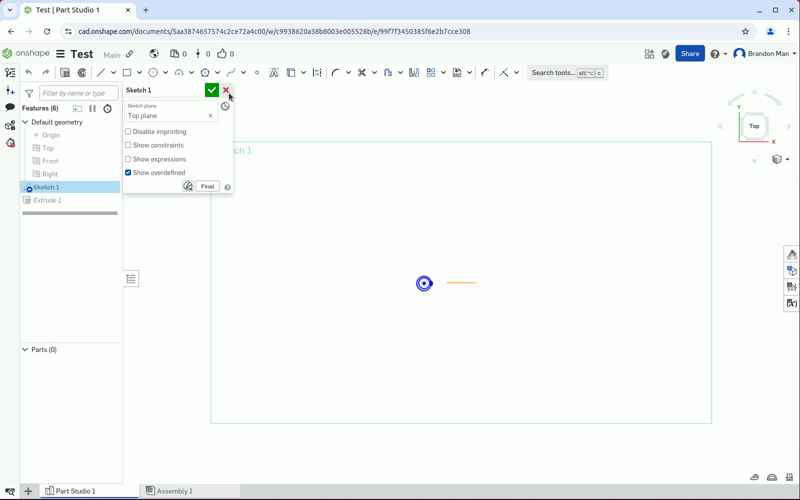
click(229, 92)
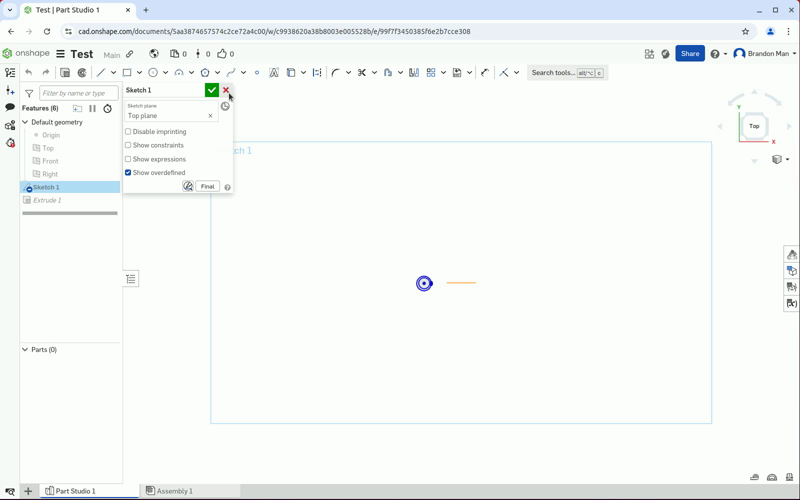
key(shift+s)
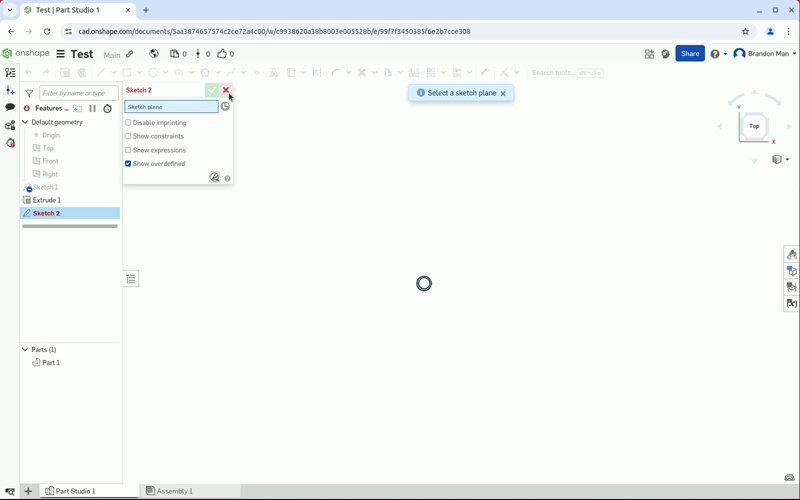
mouse_move(73, 150)
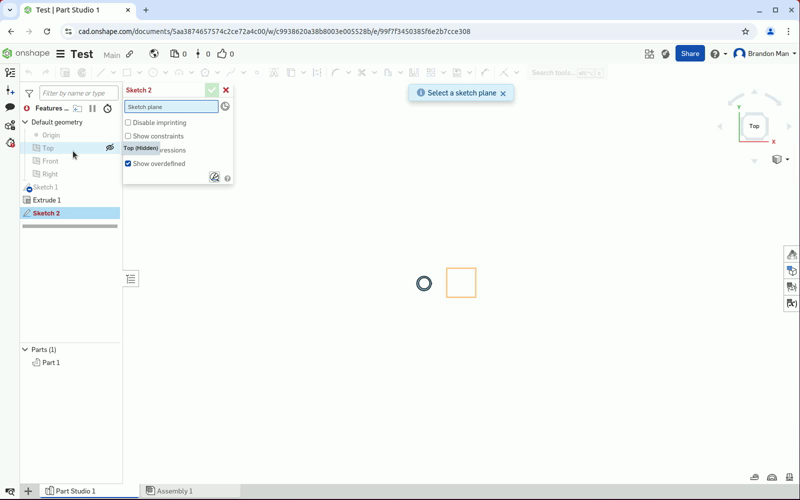
click(73, 150)
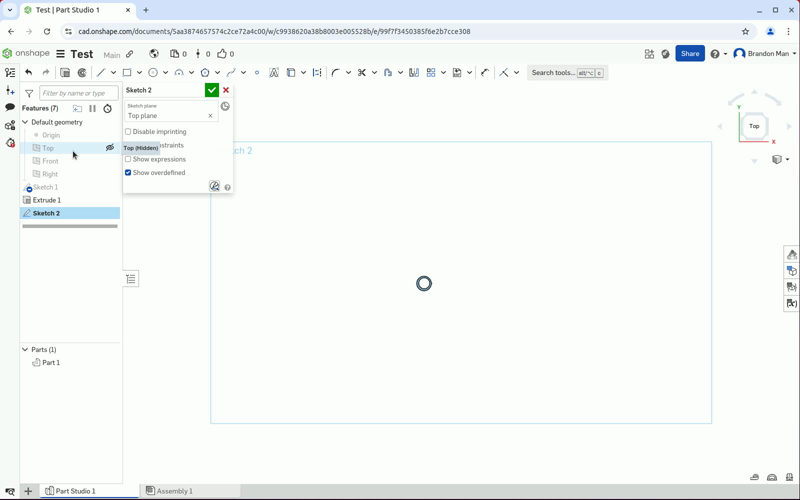
mouse_move(73, 352)
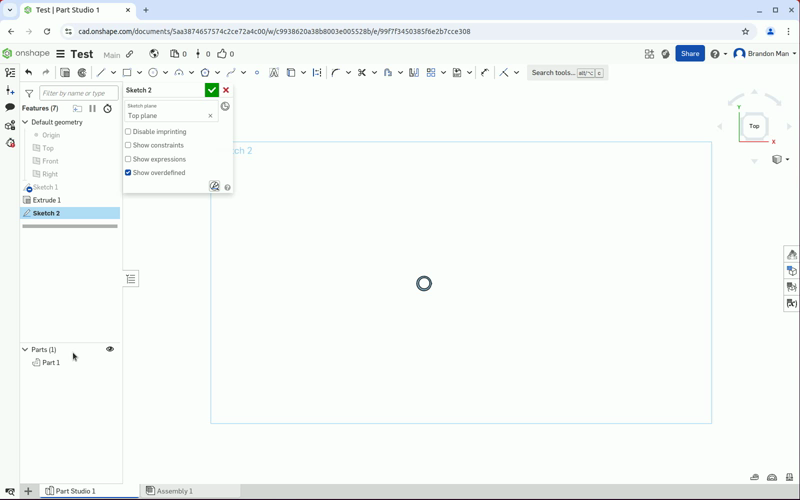
key(y)
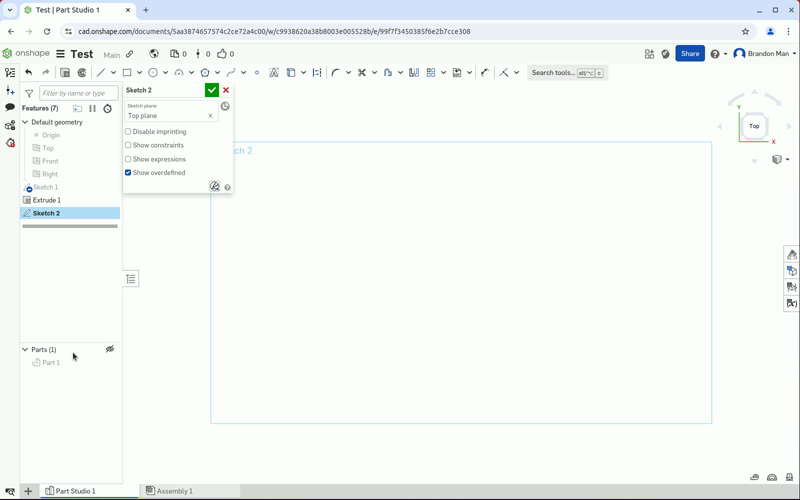
key(a)
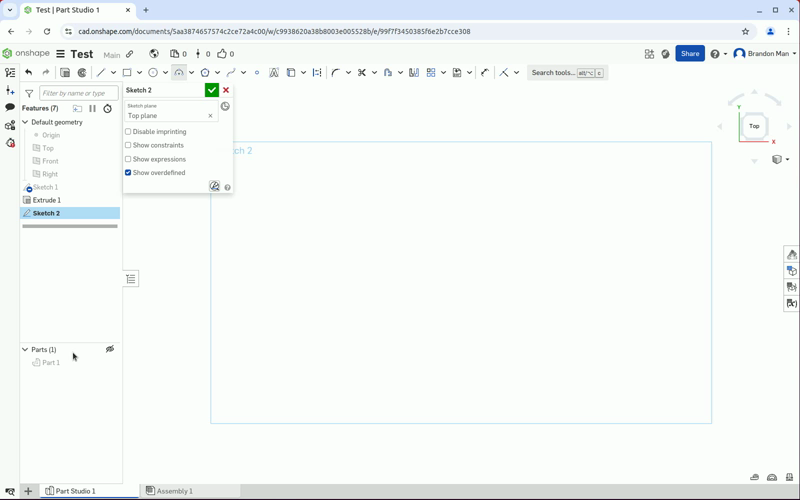
key_down(shift)
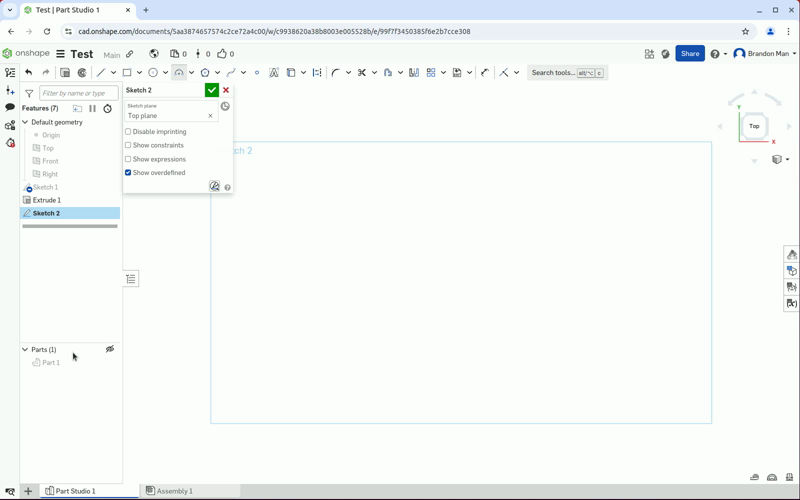
mouse_move(431, 284)
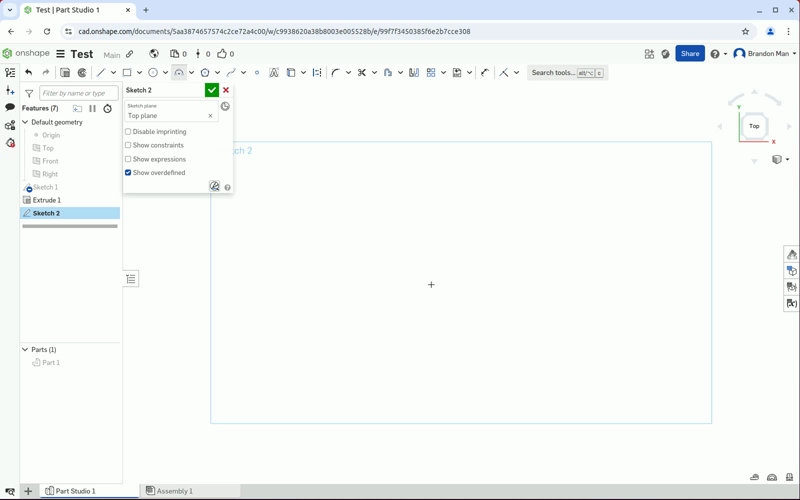
click(431, 284)
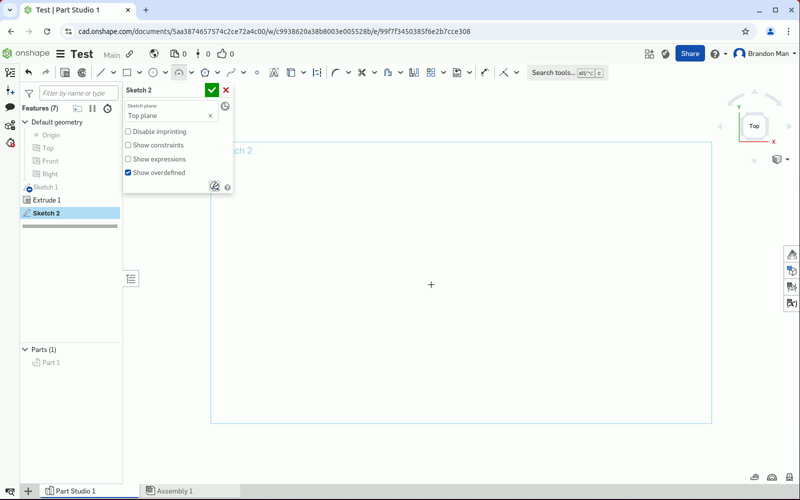
key_up(shift)
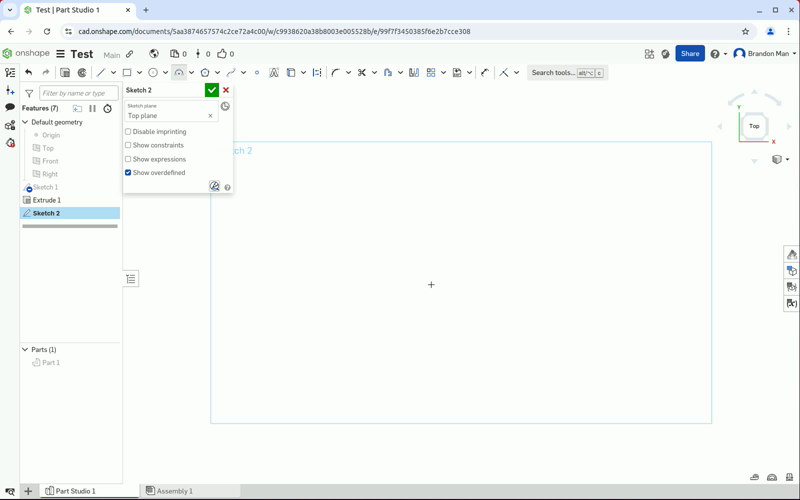
key_down(shift)
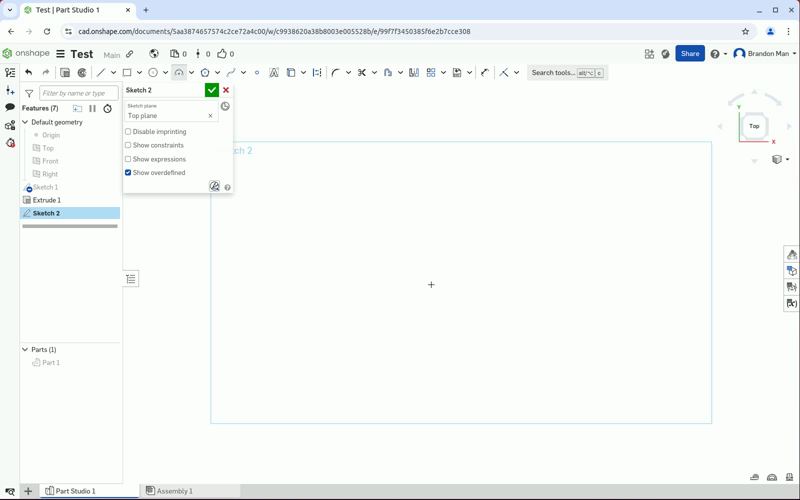
mouse_move(431, 282)
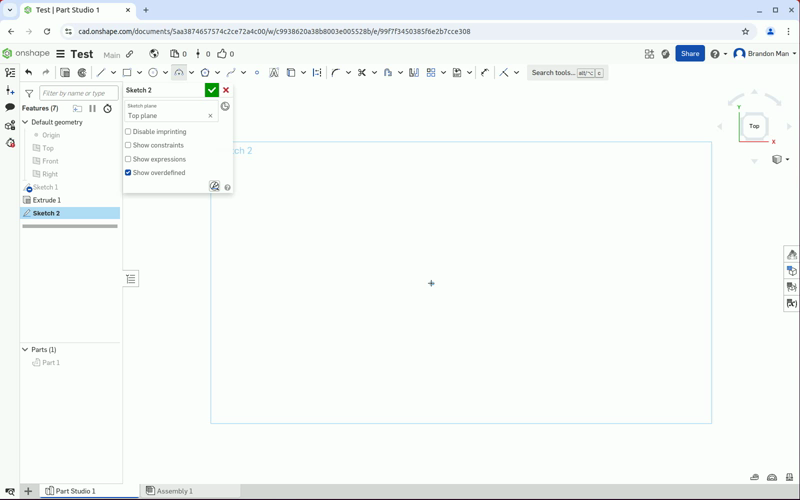
scroll(6)
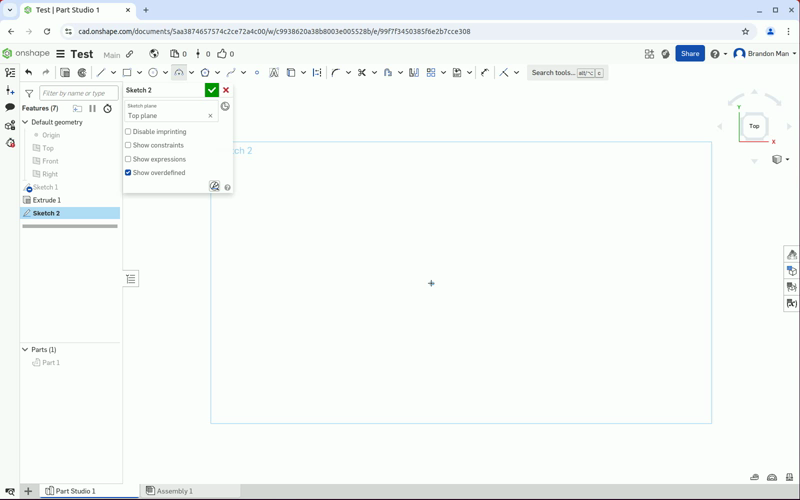
scroll(6)
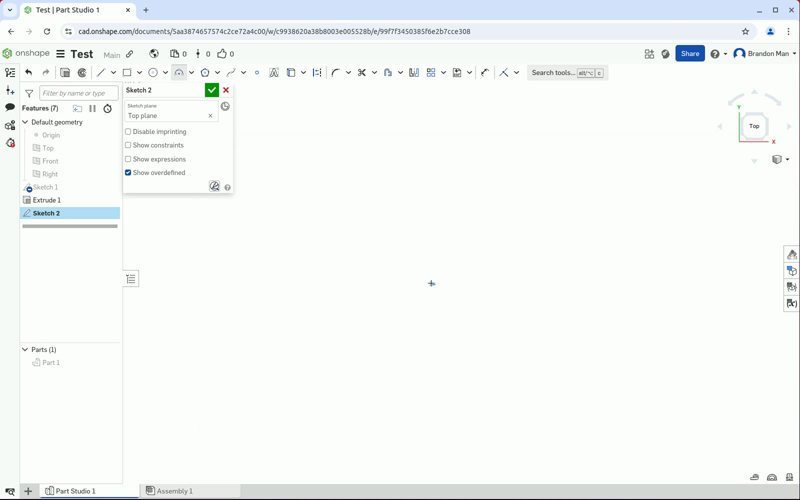
scroll(6)
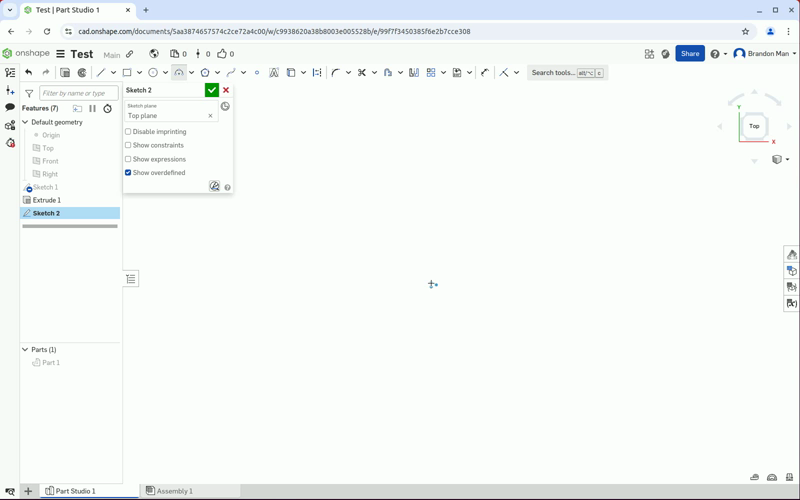
scroll(6)
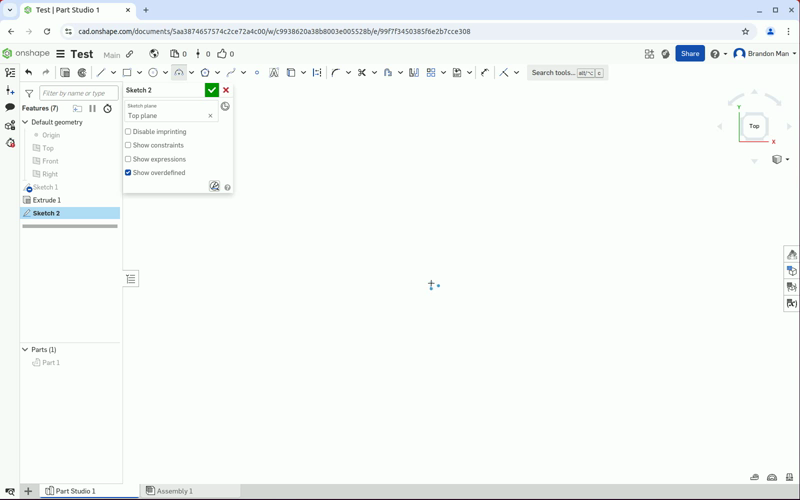
scroll(6)
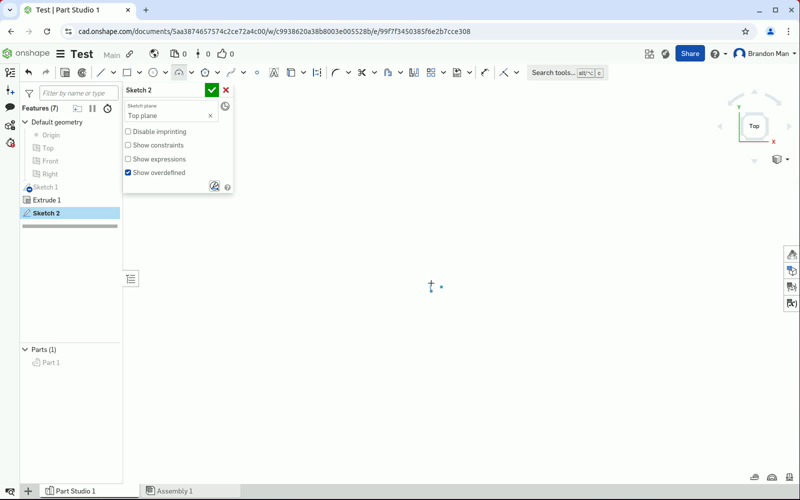
scroll(6)
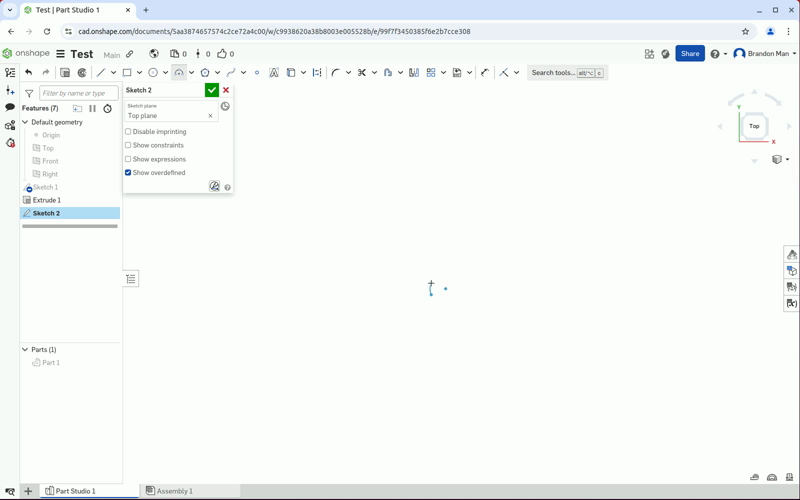
scroll(6)
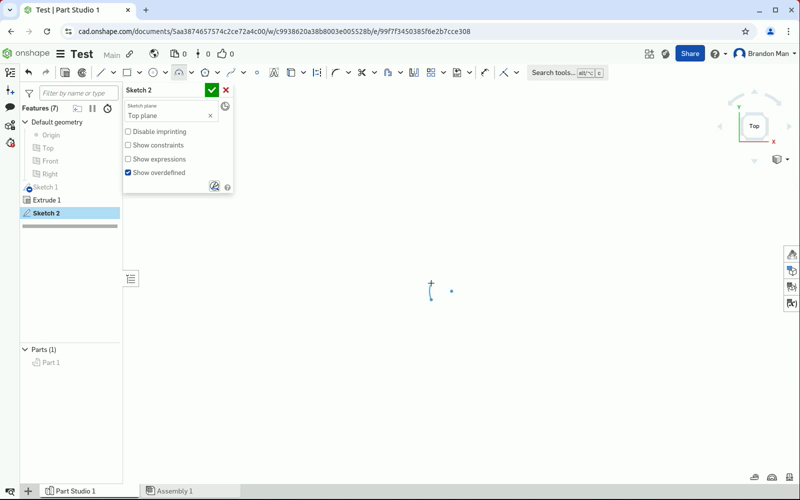
click(431, 282)
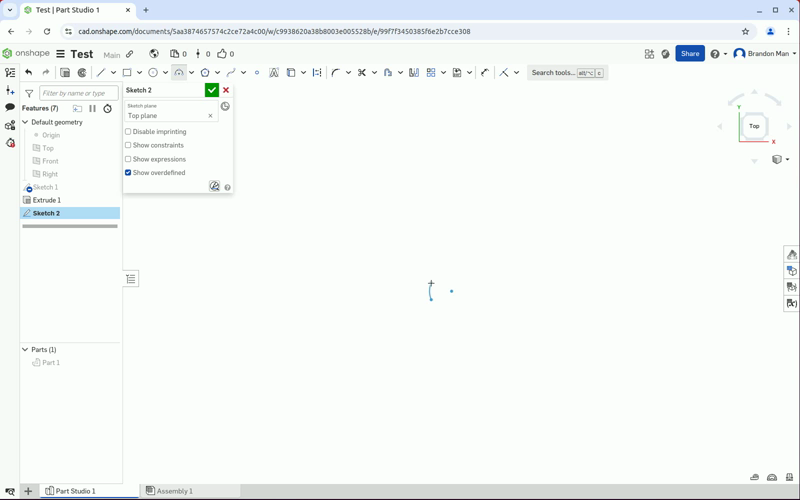
scroll(-6)
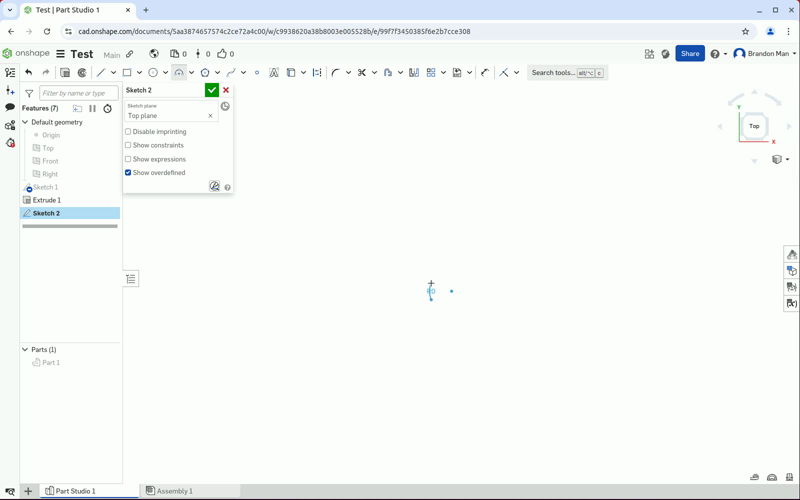
scroll(-6)
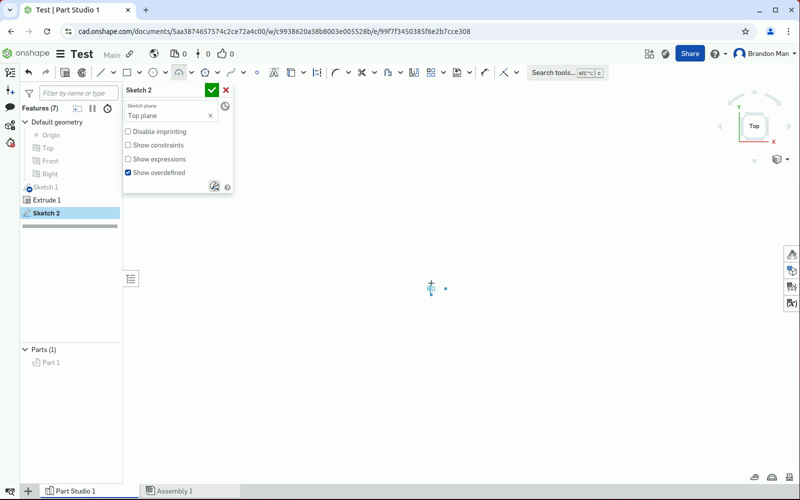
scroll(-6)
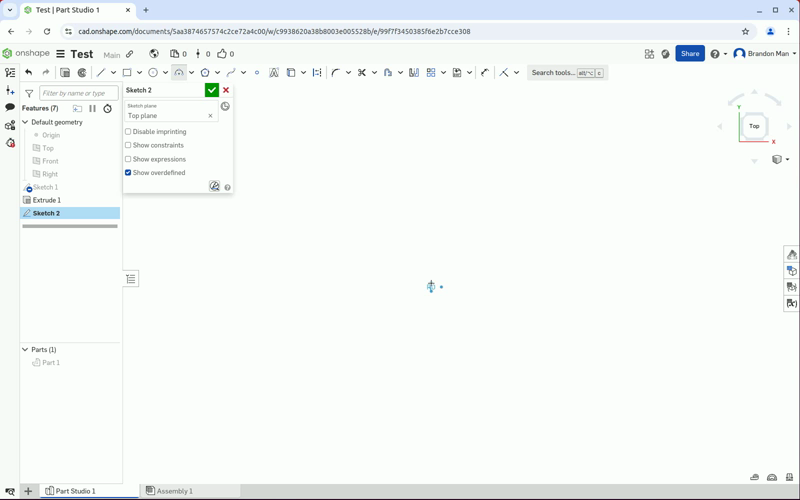
scroll(-6)
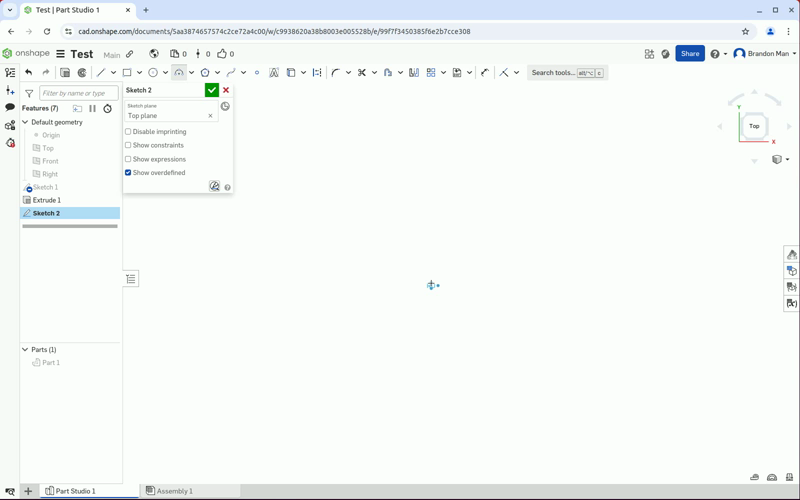
scroll(-6)
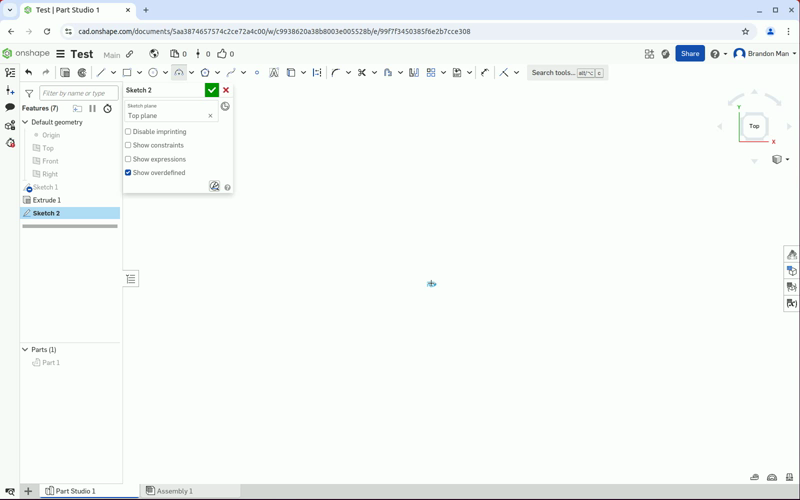
scroll(-6)
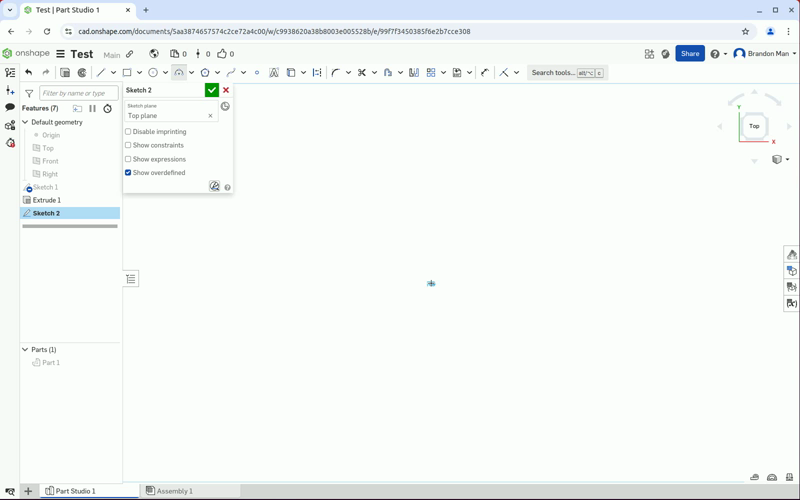
scroll(-6)
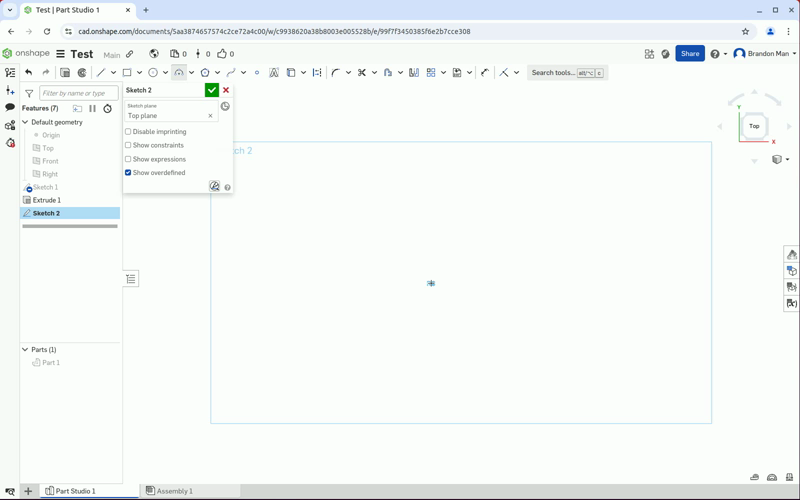
mouse_move(431, 283)
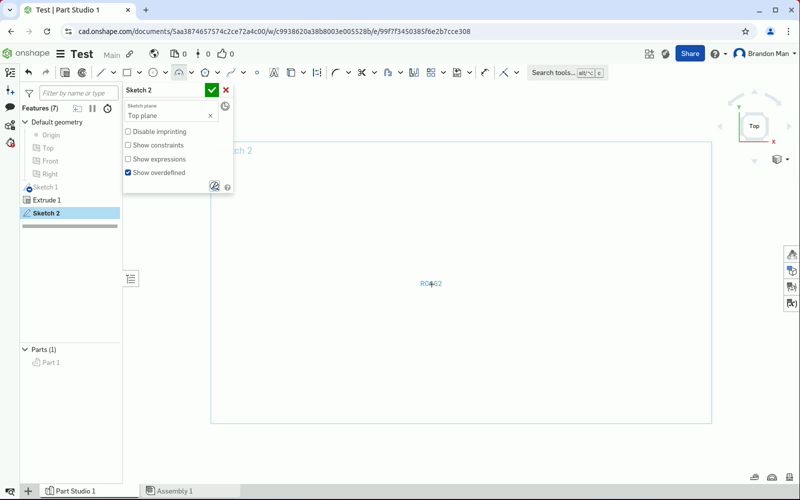
scroll(6)
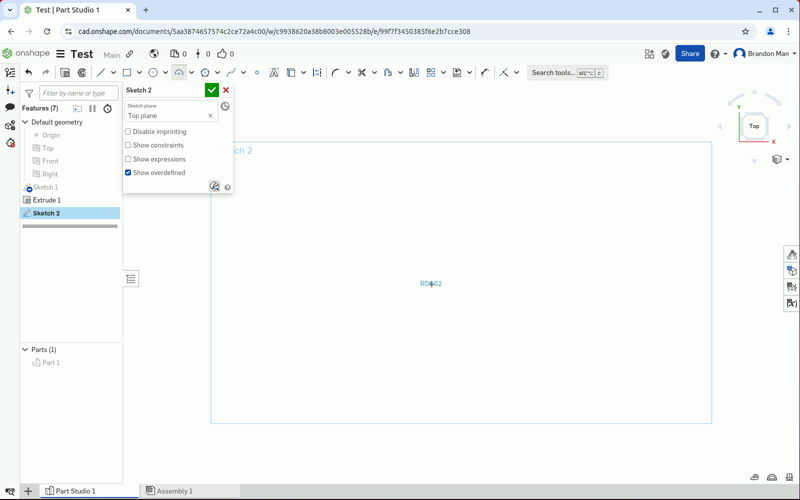
scroll(6)
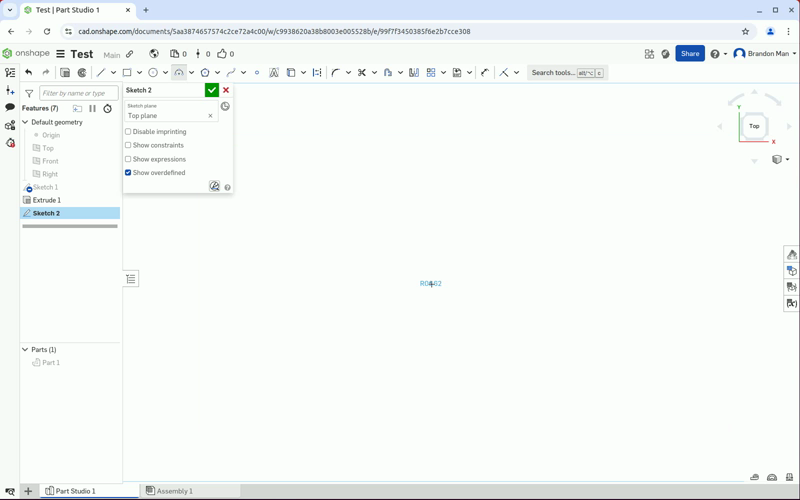
scroll(6)
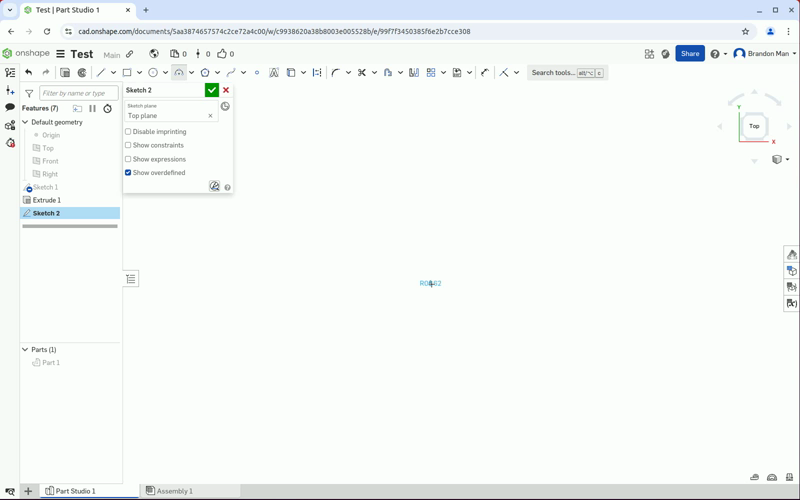
scroll(6)
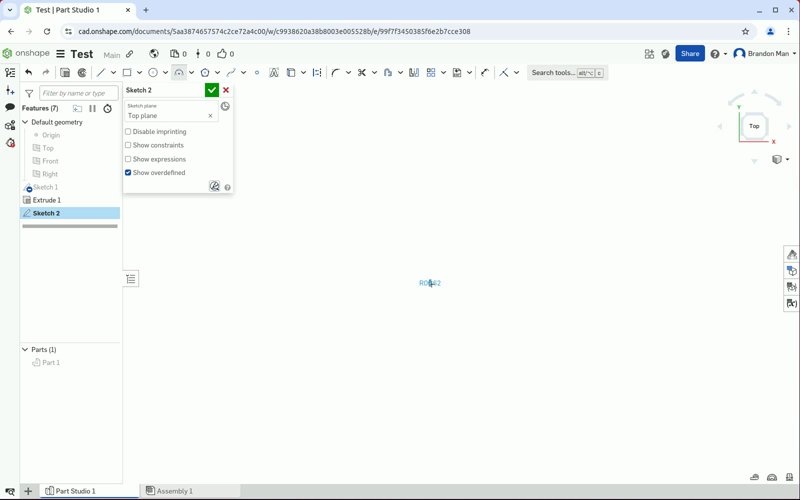
scroll(6)
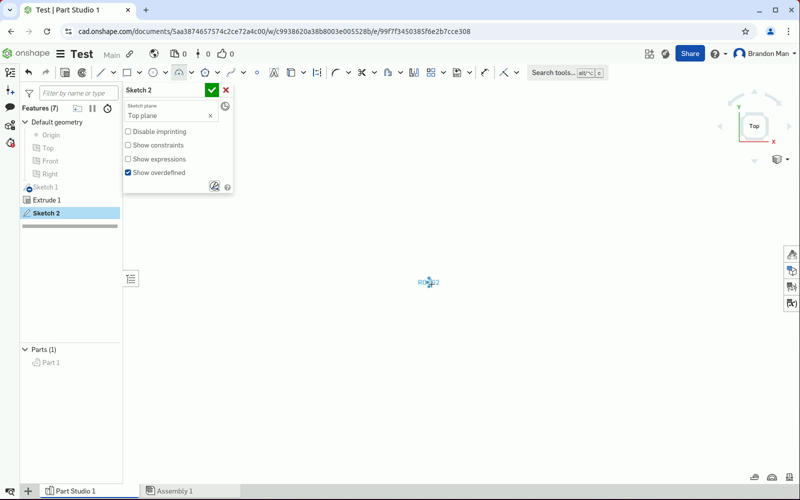
scroll(6)
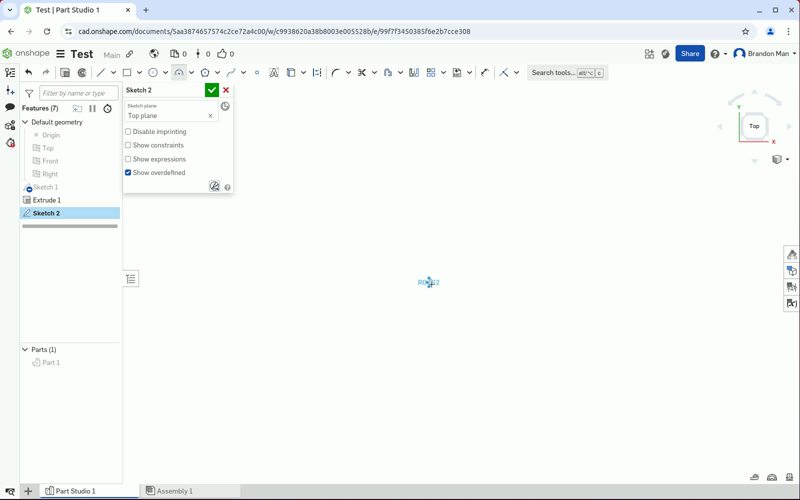
scroll(6)
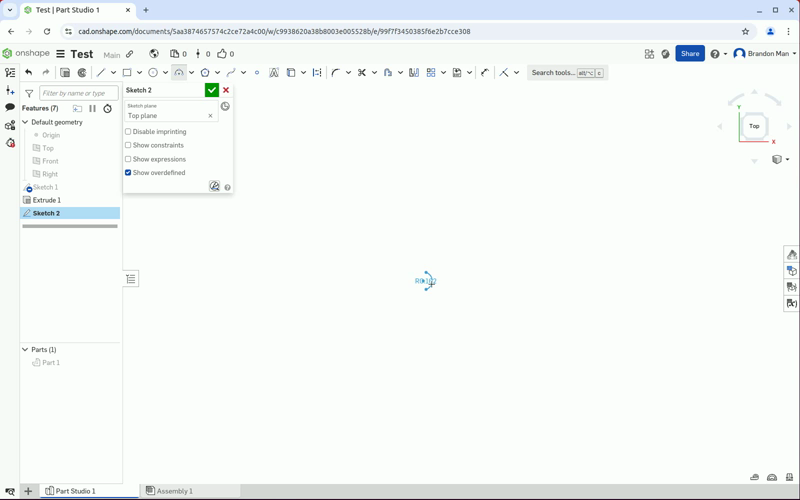
click(431, 283)
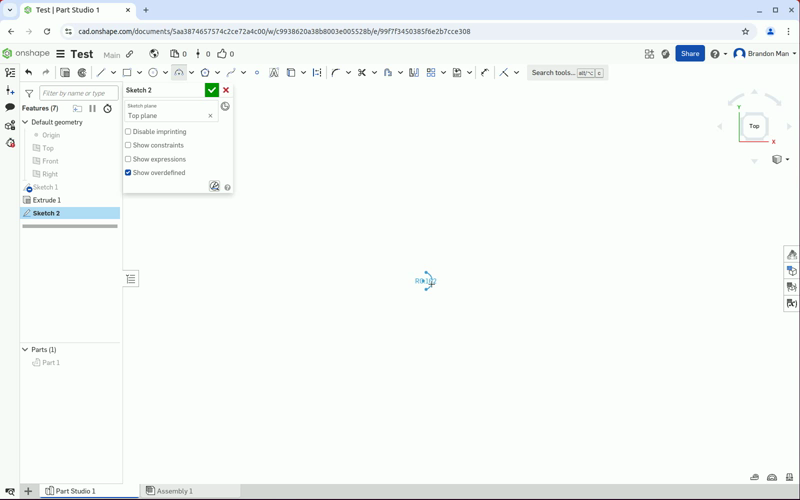
scroll(-6)
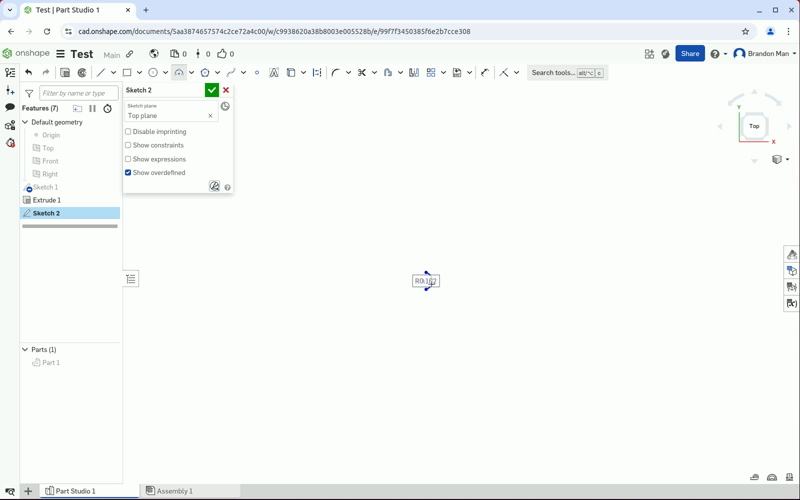
scroll(-6)
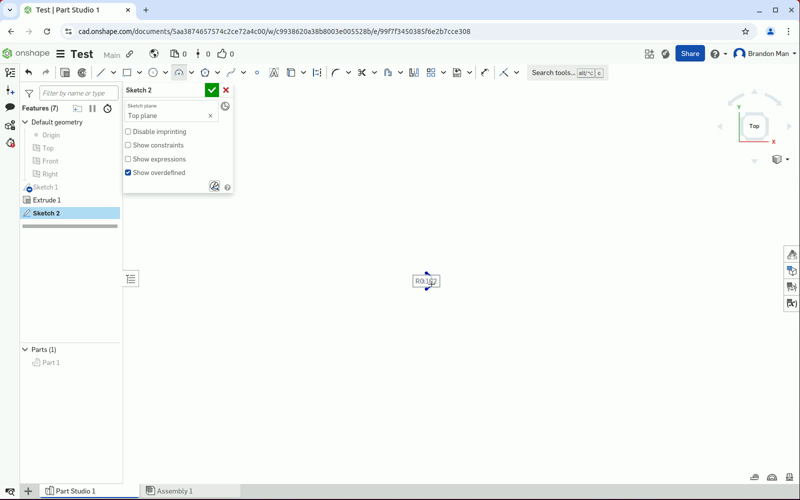
scroll(-6)
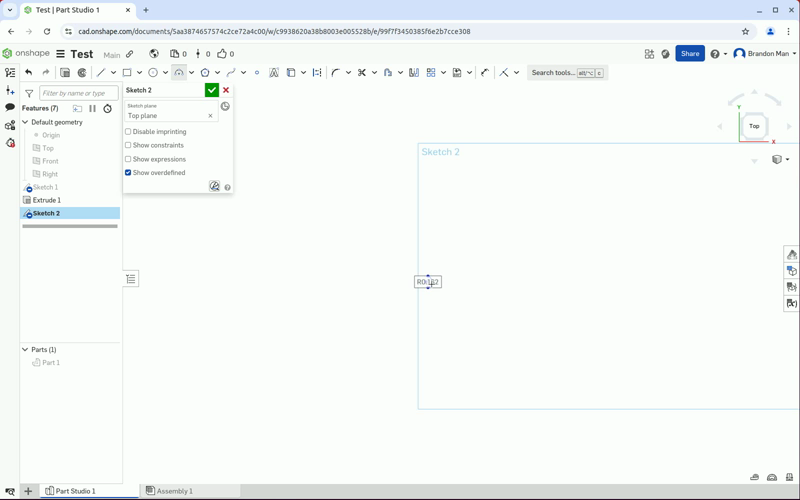
scroll(-6)
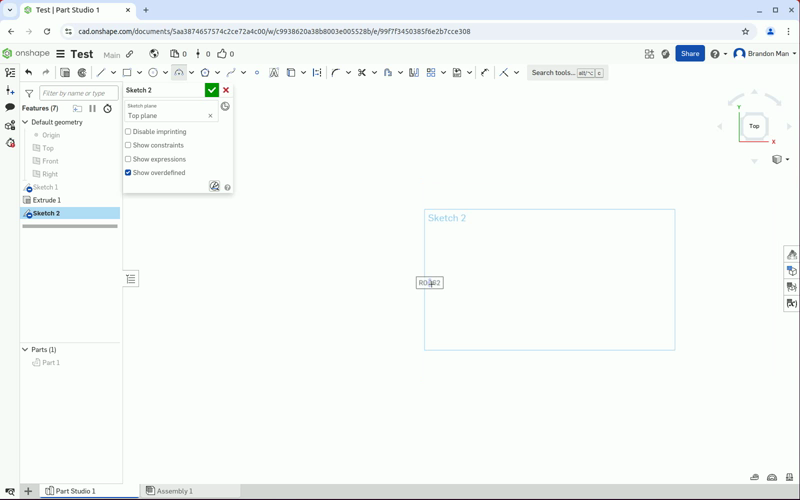
scroll(-6)
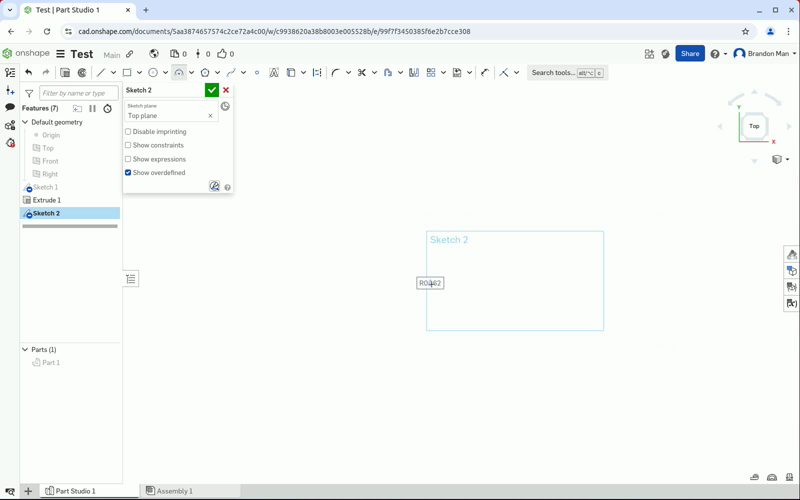
scroll(-6)
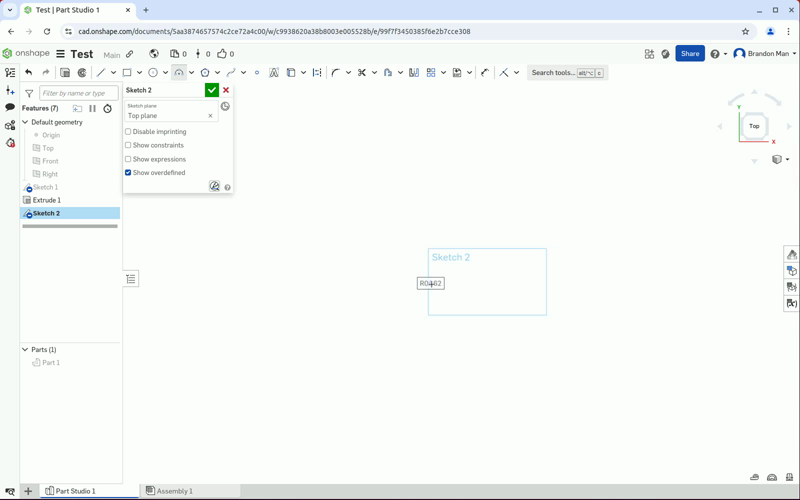
scroll(-6)
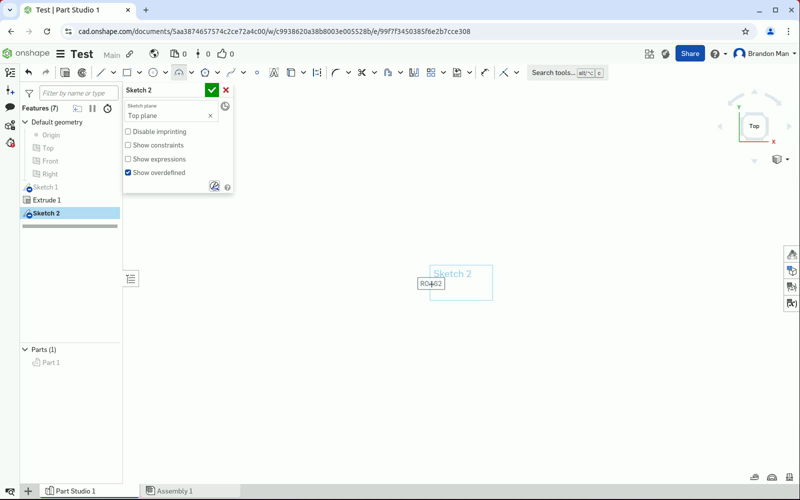
key_up(shift)
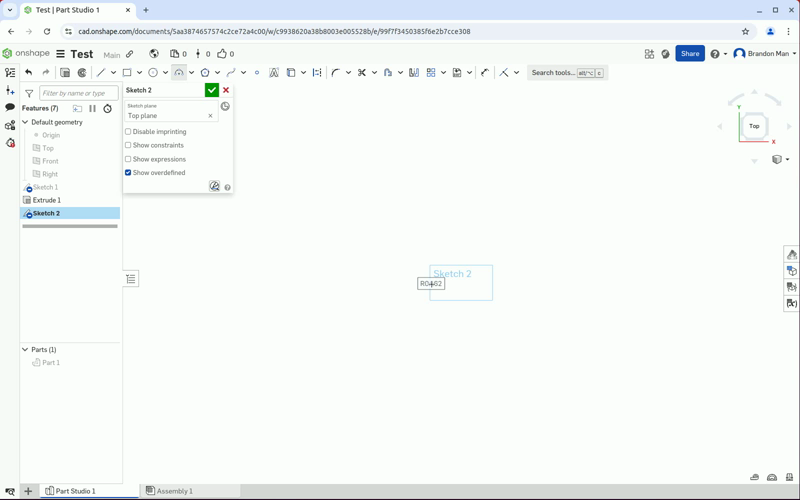
mouse_move(431, 282)
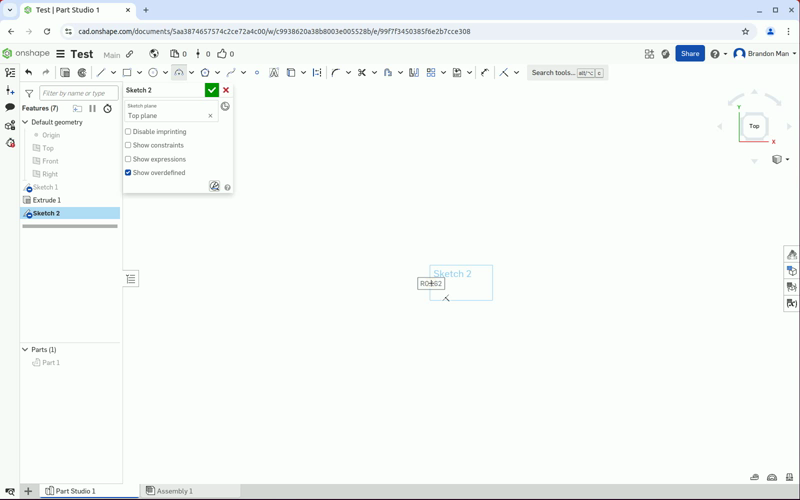
scroll(6)
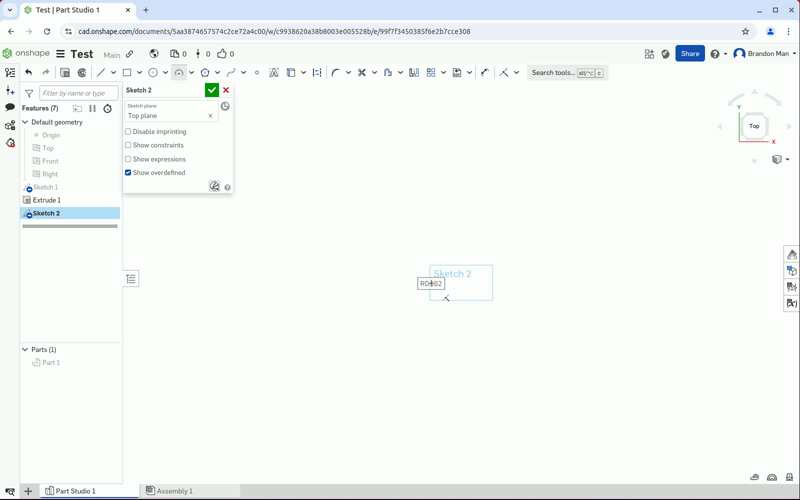
scroll(6)
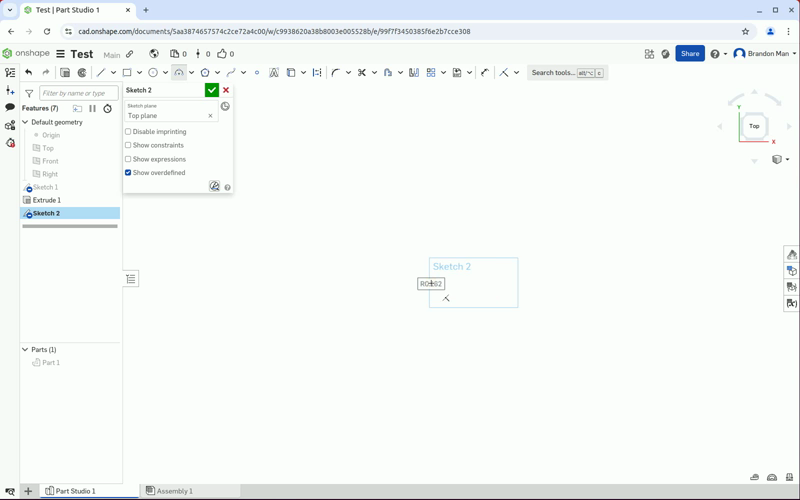
scroll(6)
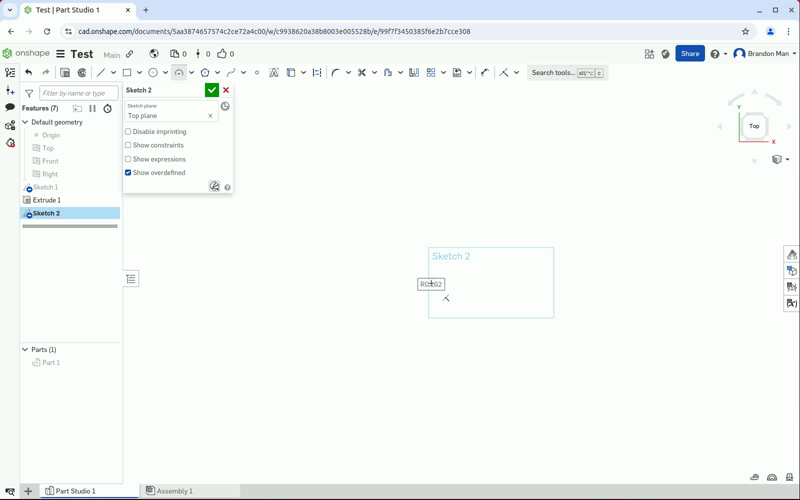
scroll(6)
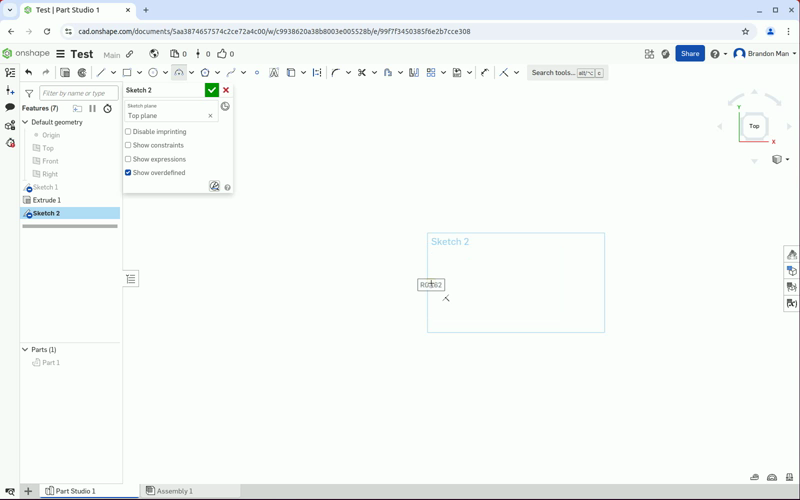
scroll(6)
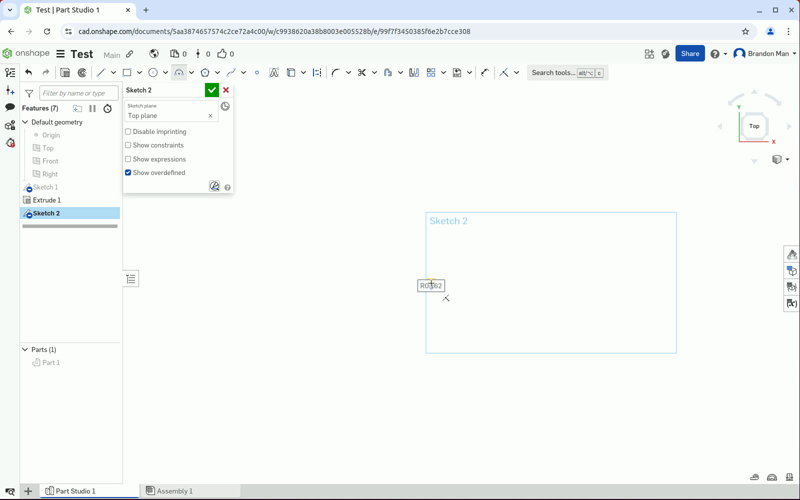
scroll(6)
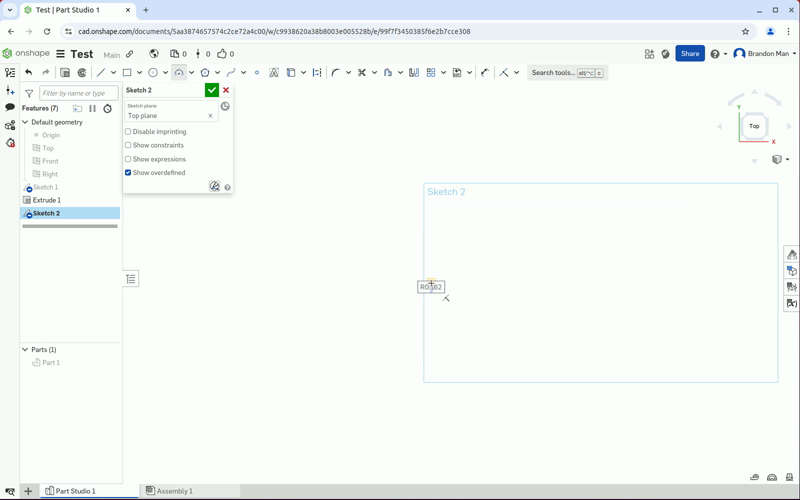
scroll(6)
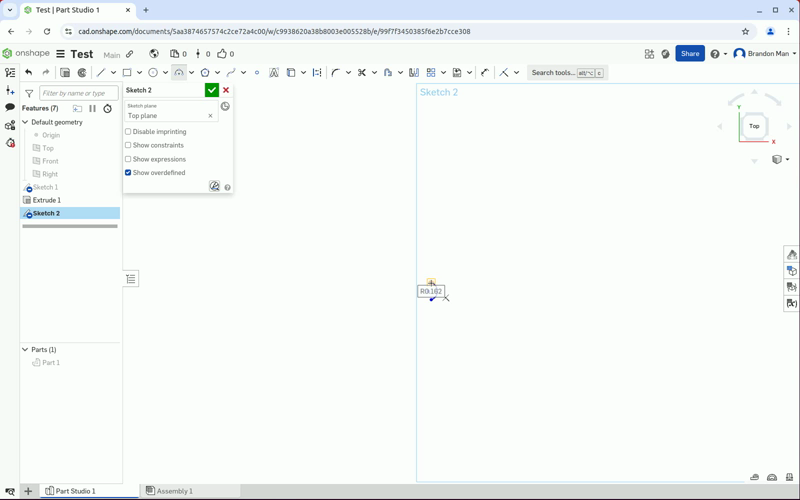
click(431, 282)
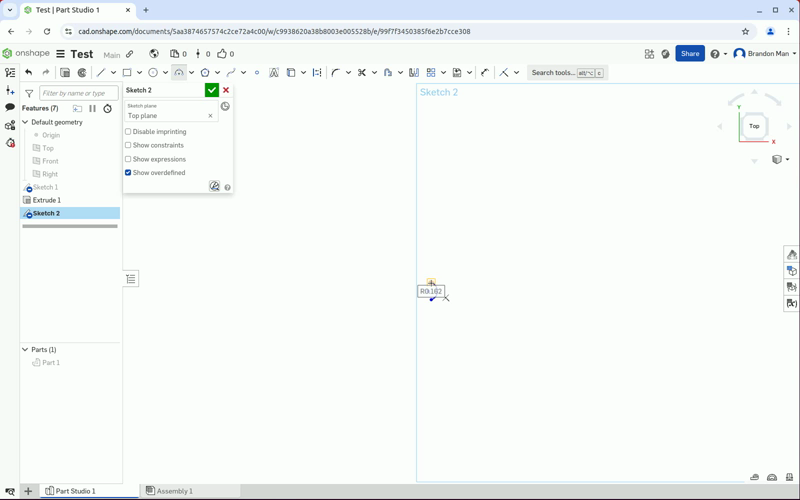
scroll(-6)
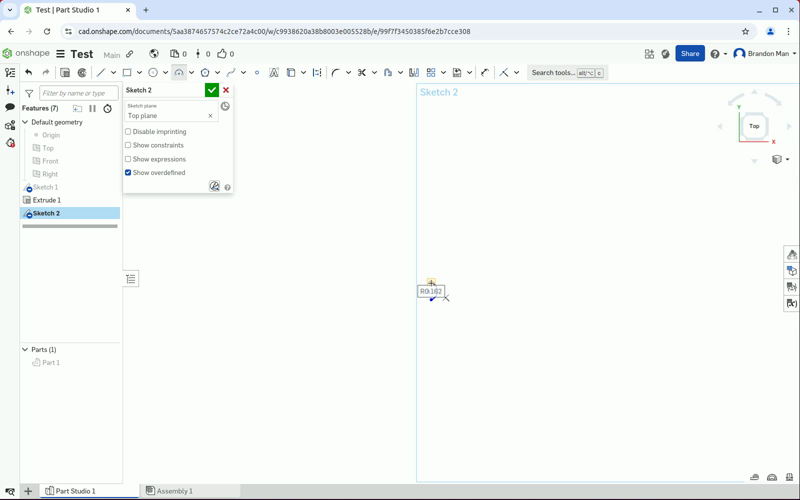
scroll(-6)
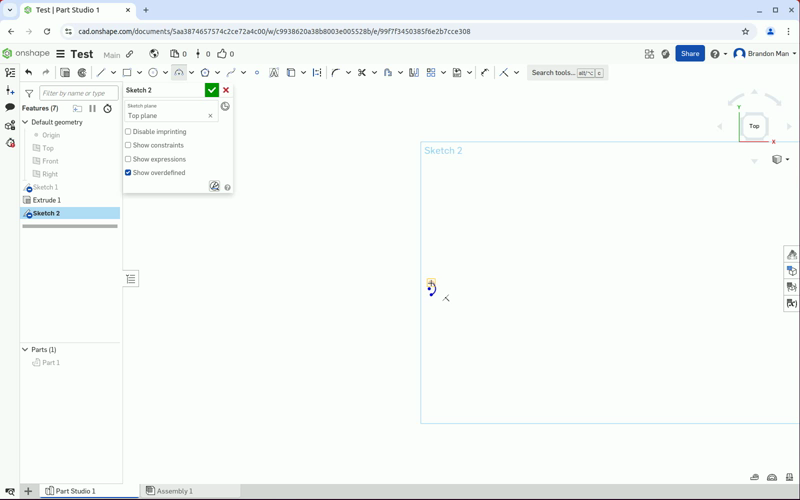
scroll(-6)
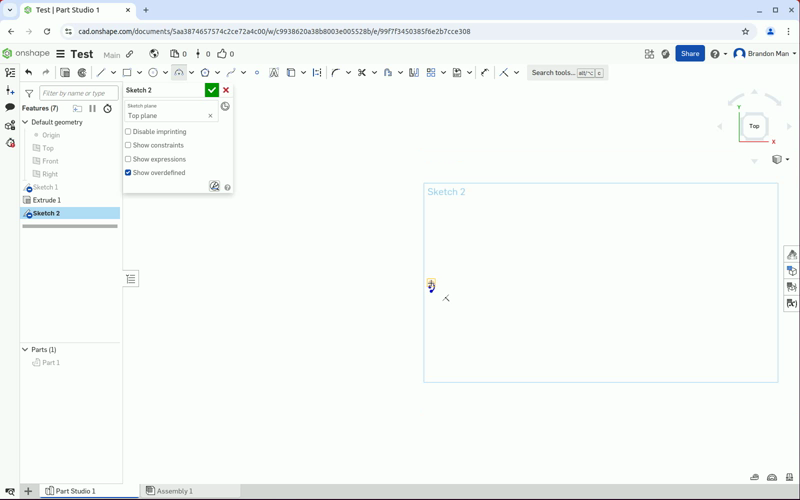
scroll(-6)
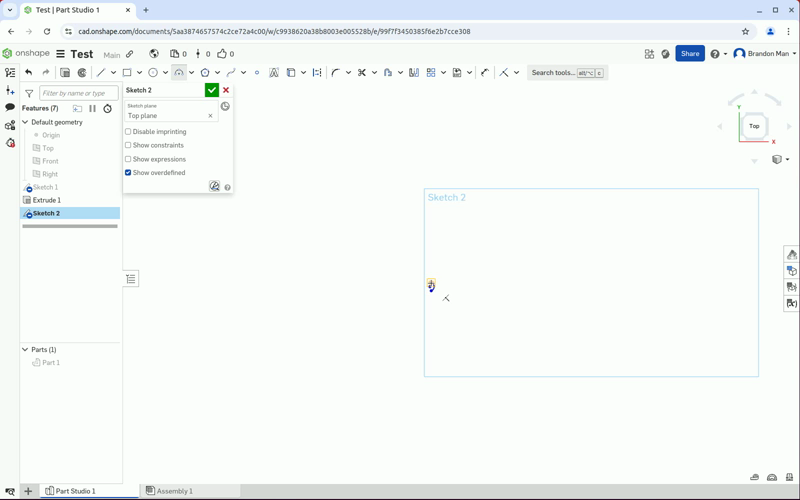
scroll(-6)
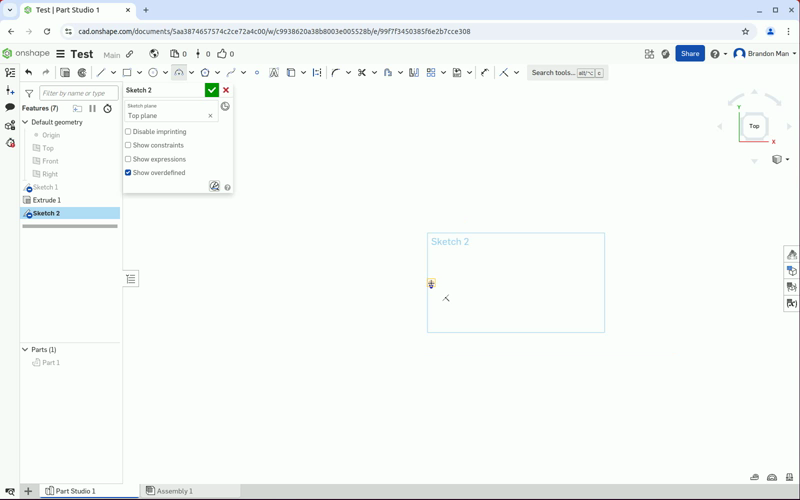
scroll(-6)
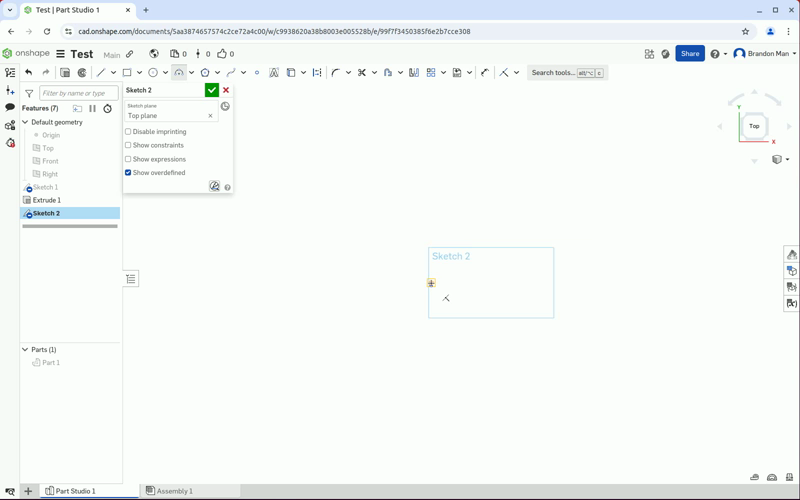
scroll(-6)
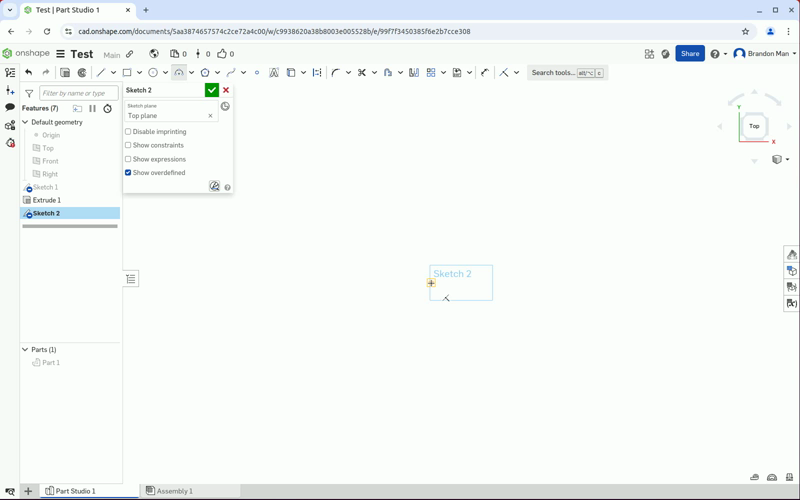
mouse_move(431, 284)
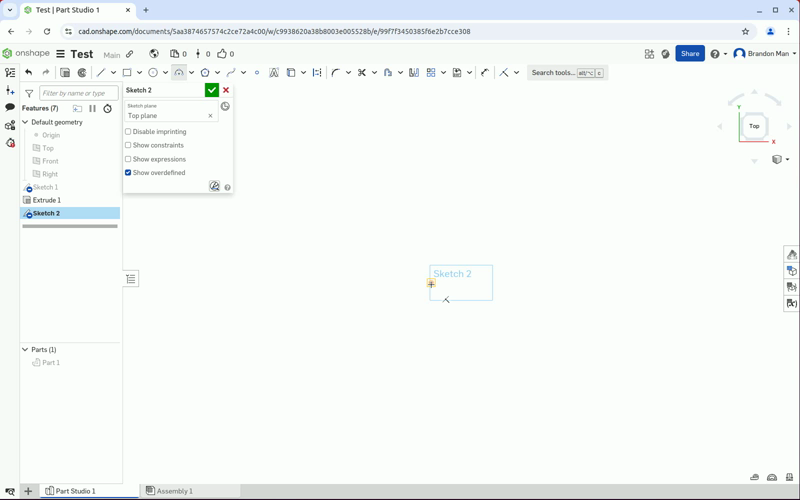
scroll(6)
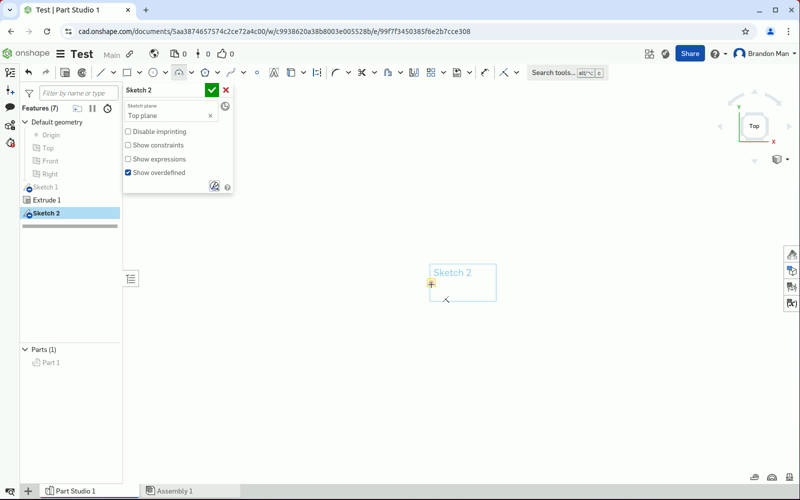
scroll(6)
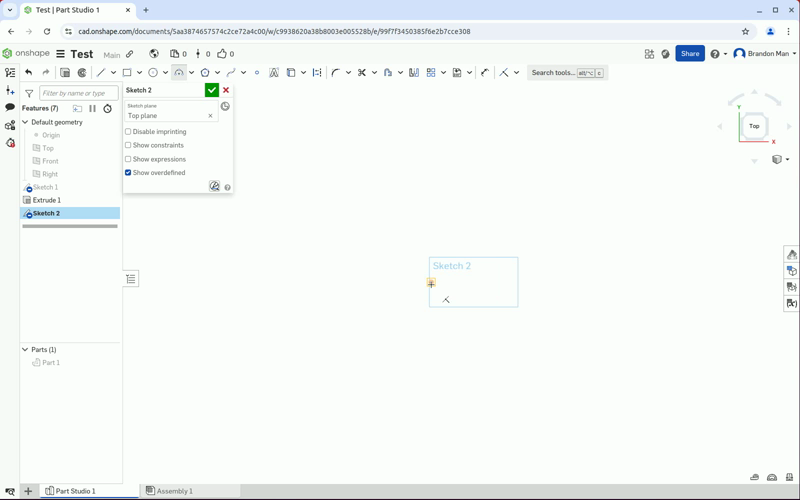
scroll(6)
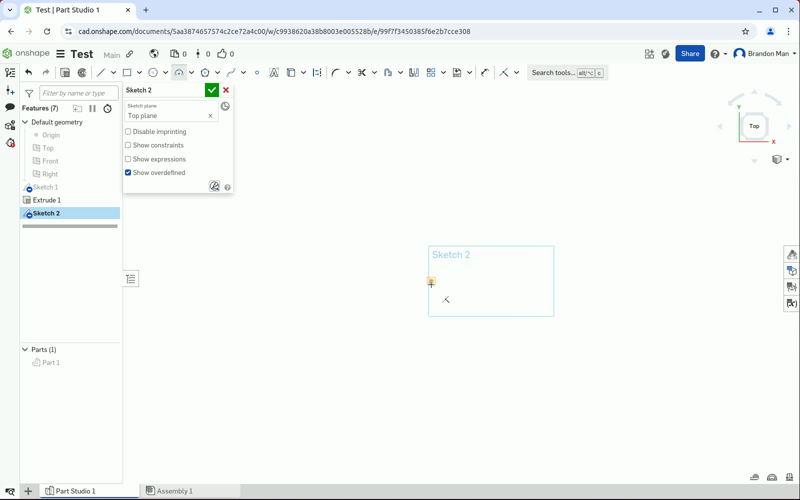
scroll(6)
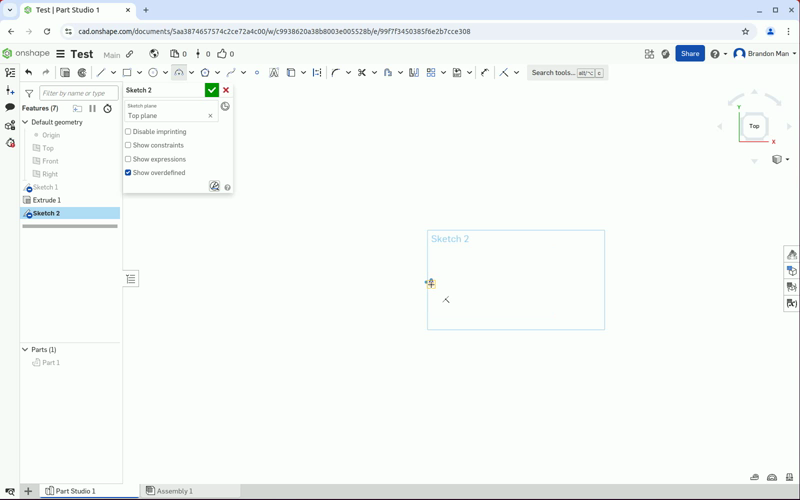
scroll(6)
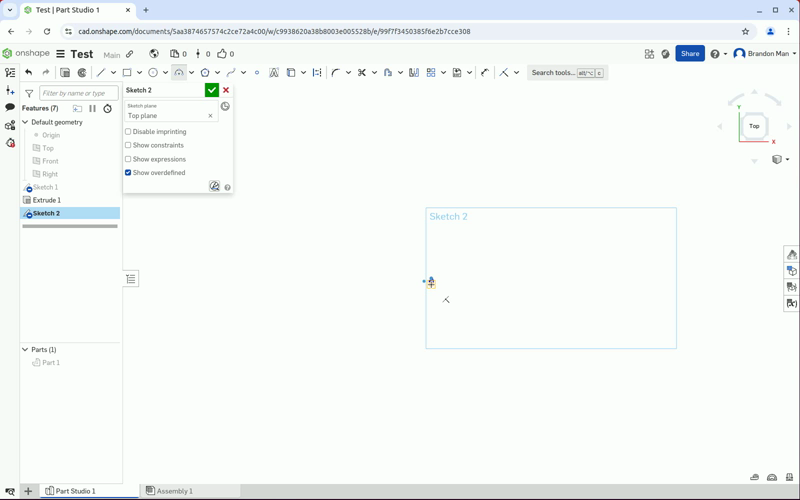
scroll(6)
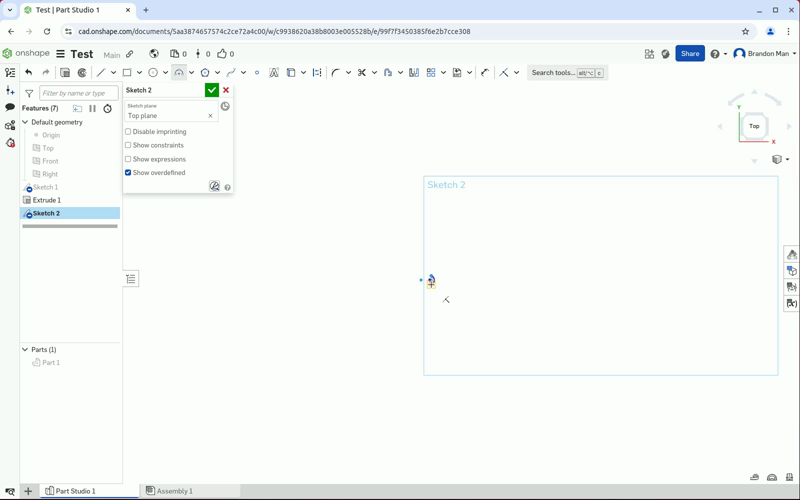
scroll(6)
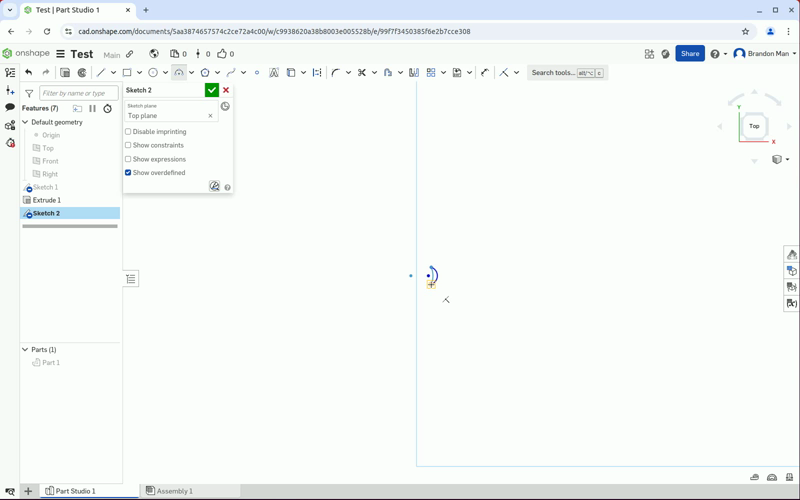
click(431, 284)
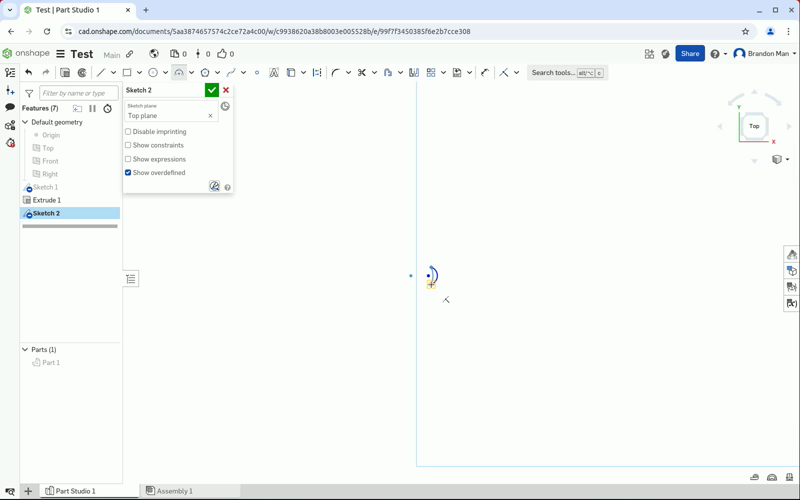
scroll(-6)
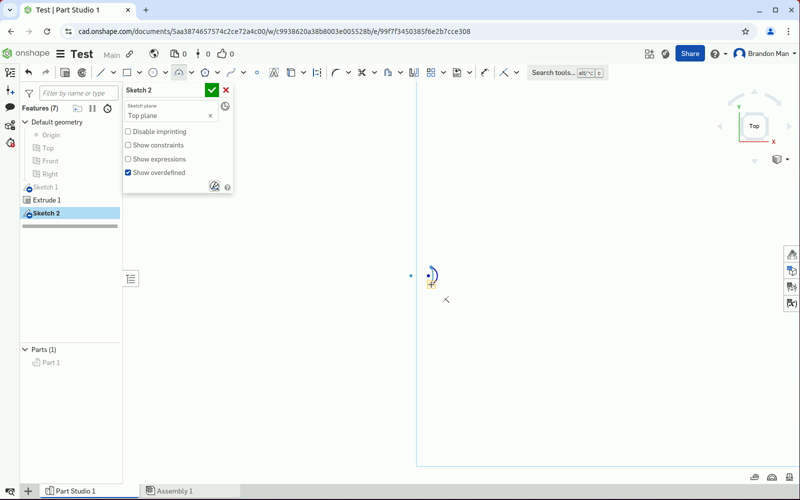
scroll(-6)
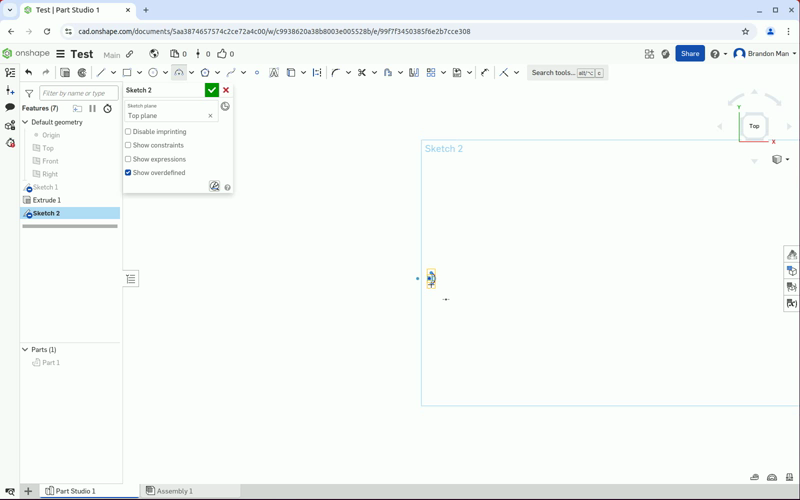
scroll(-6)
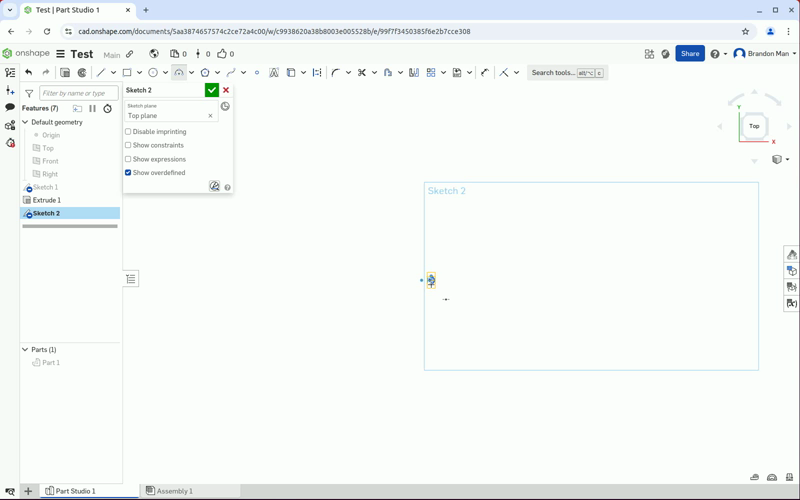
scroll(-6)
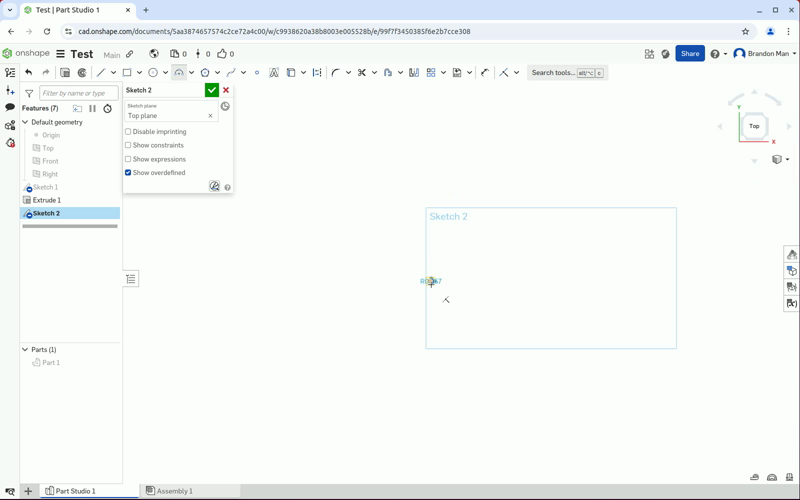
scroll(-6)
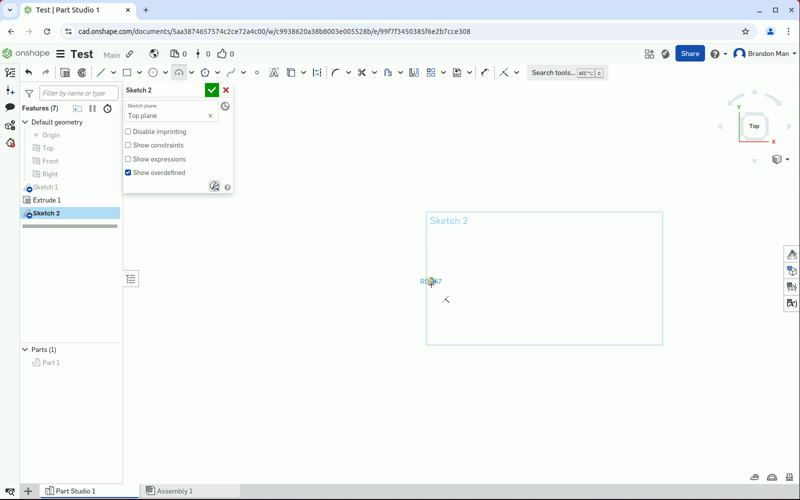
scroll(-6)
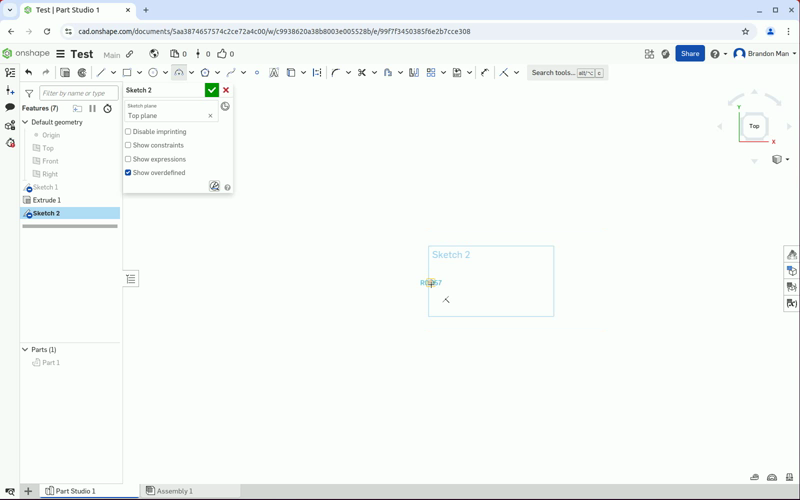
scroll(-6)
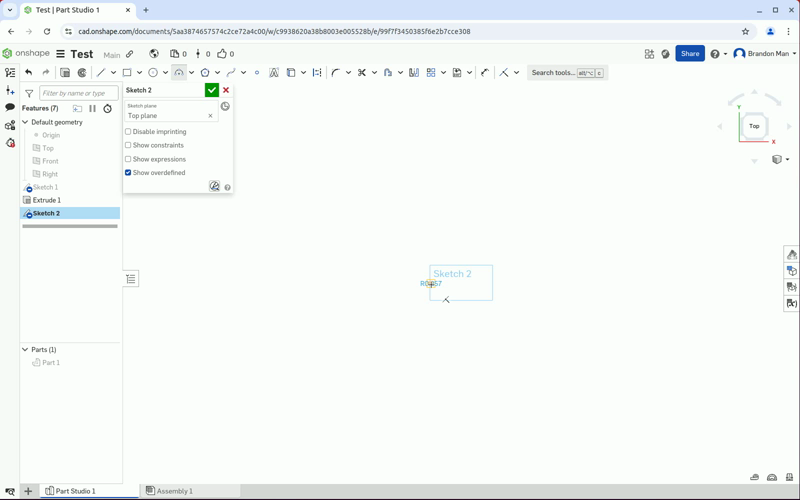
key_down(shift)
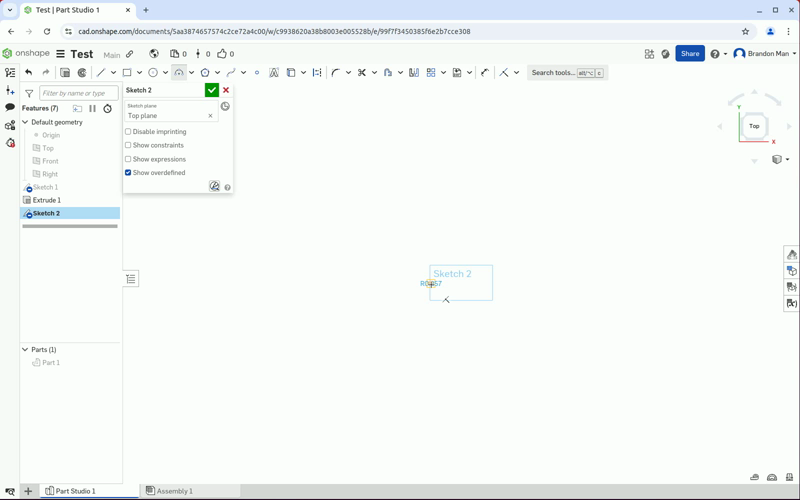
mouse_move(416, 283)
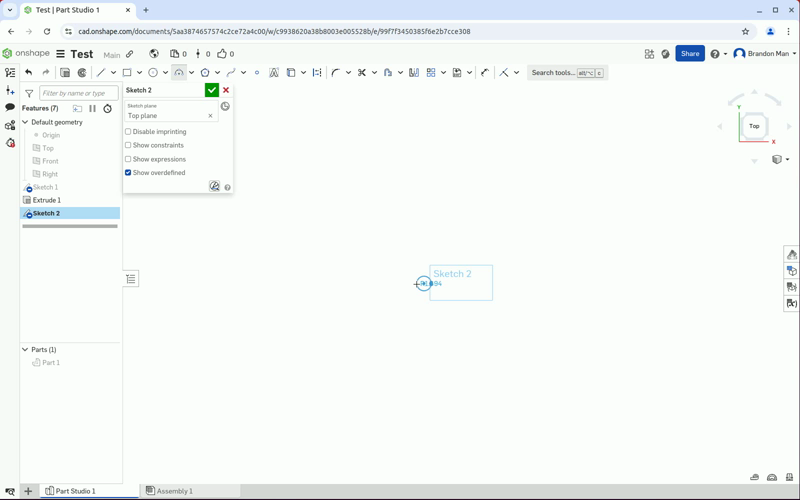
scroll(6)
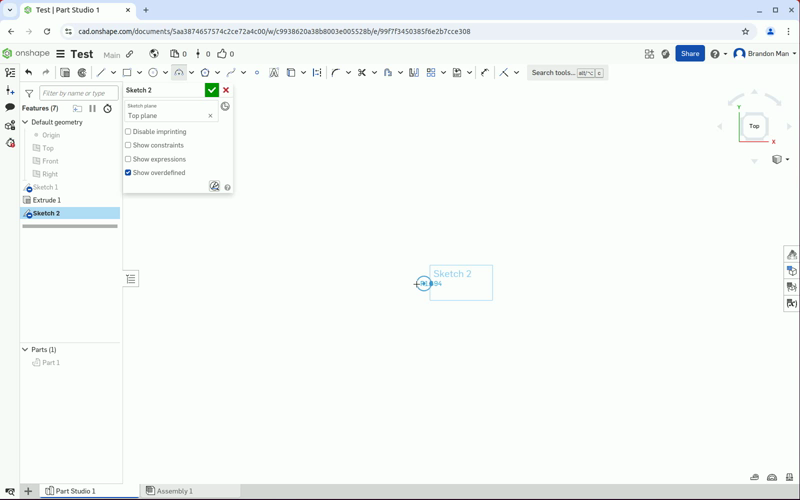
scroll(6)
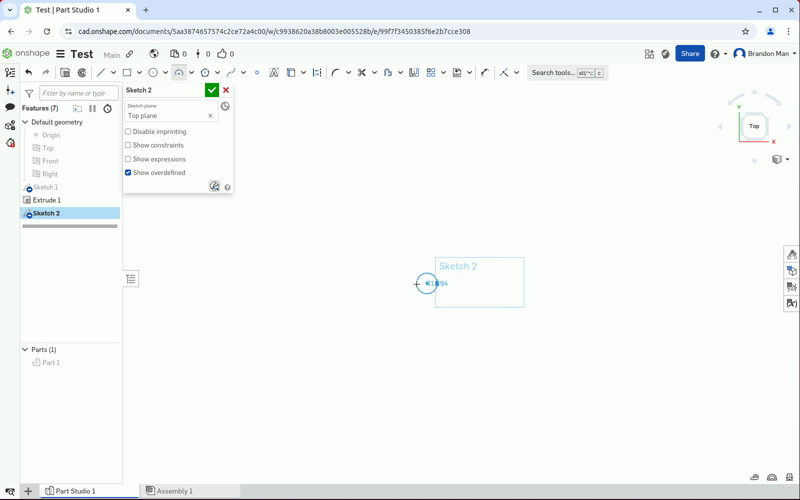
scroll(6)
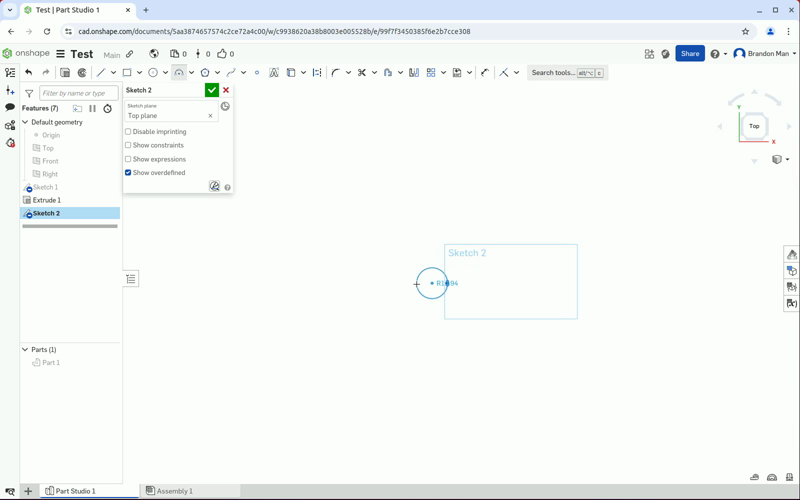
scroll(6)
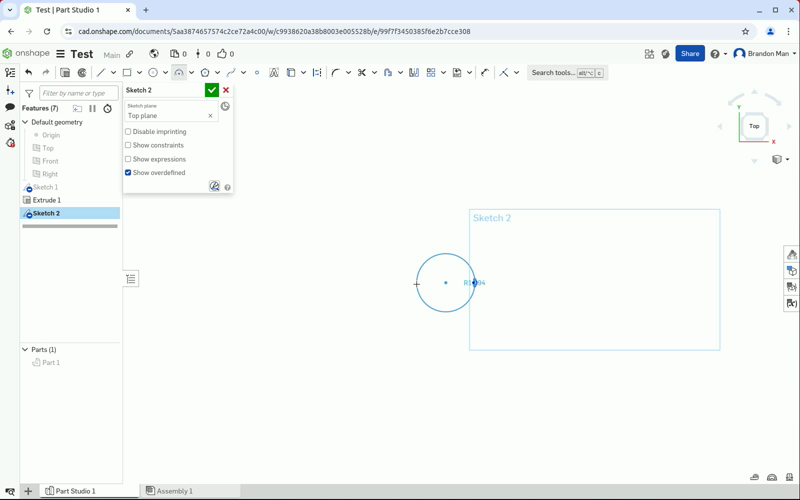
scroll(6)
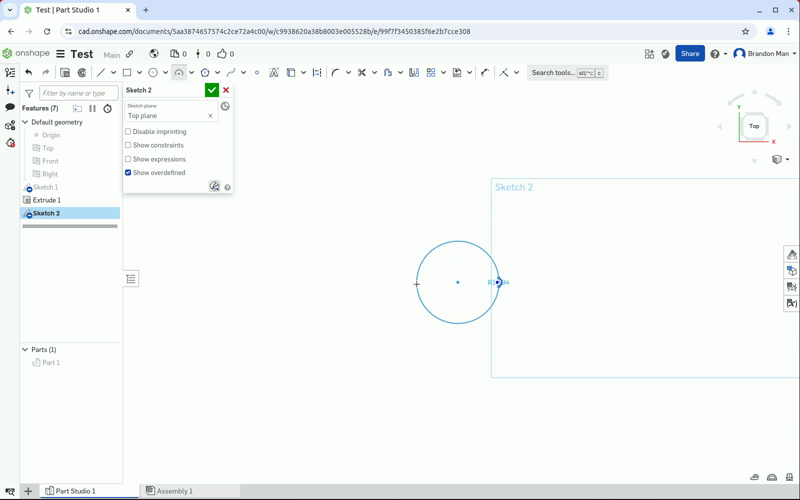
scroll(6)
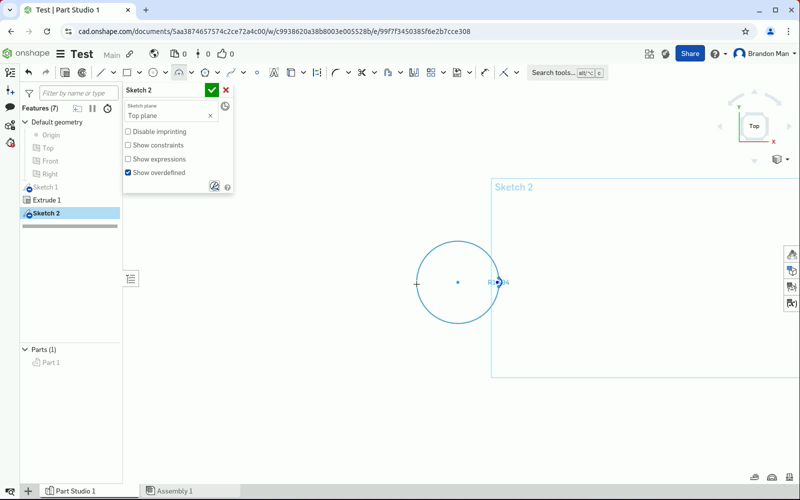
scroll(6)
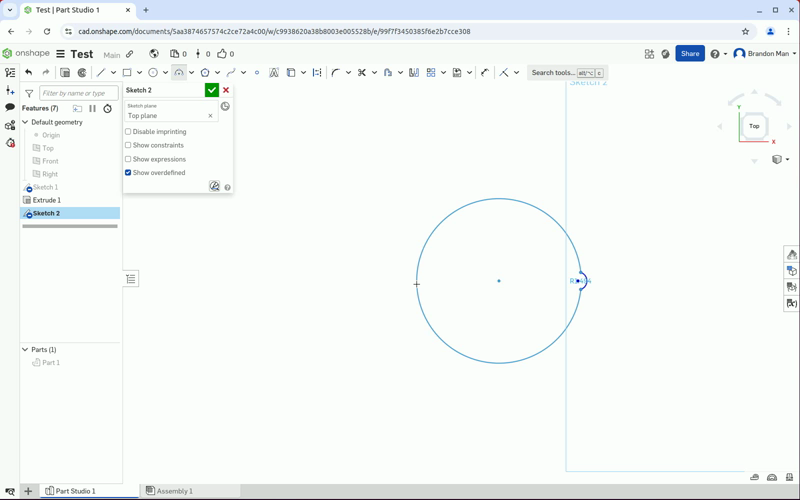
click(416, 283)
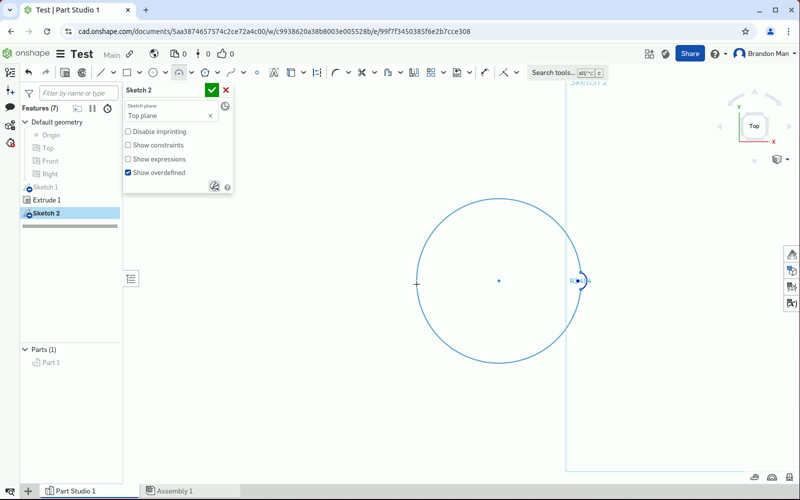
scroll(-6)
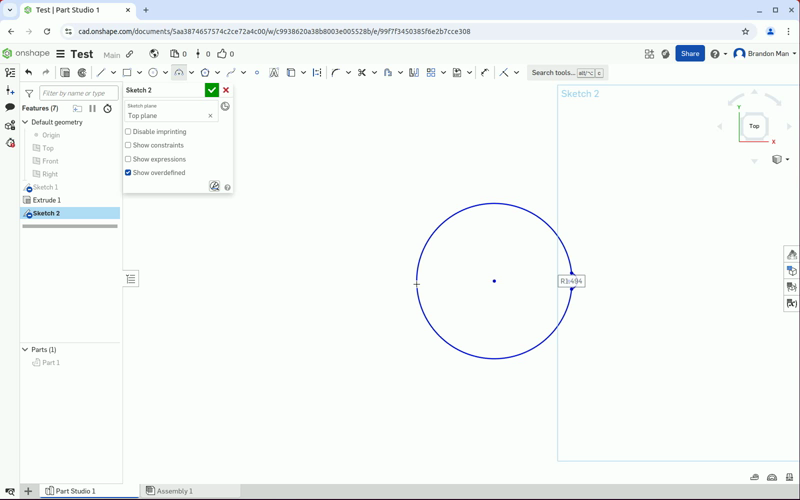
scroll(-6)
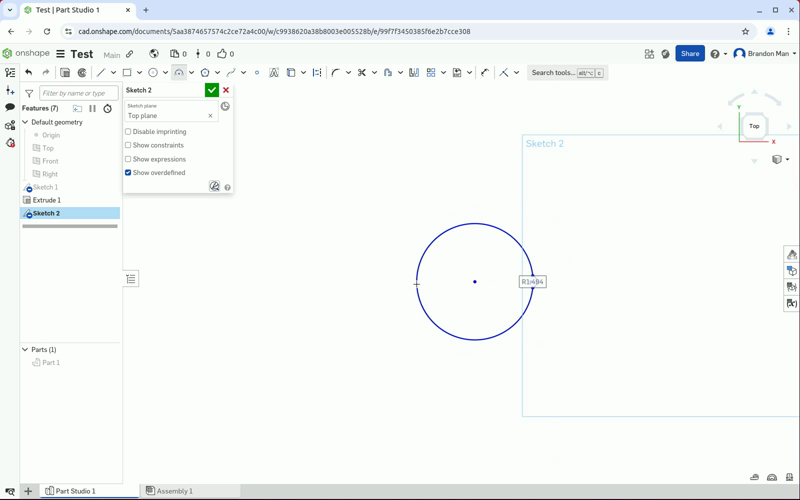
scroll(-6)
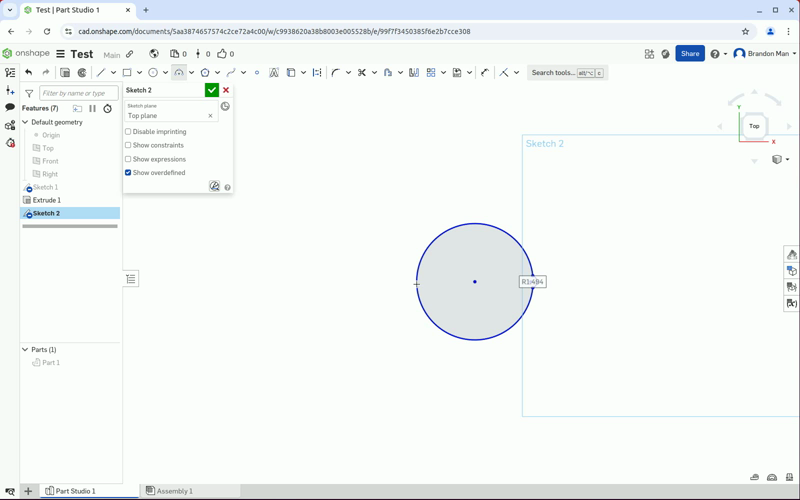
scroll(-6)
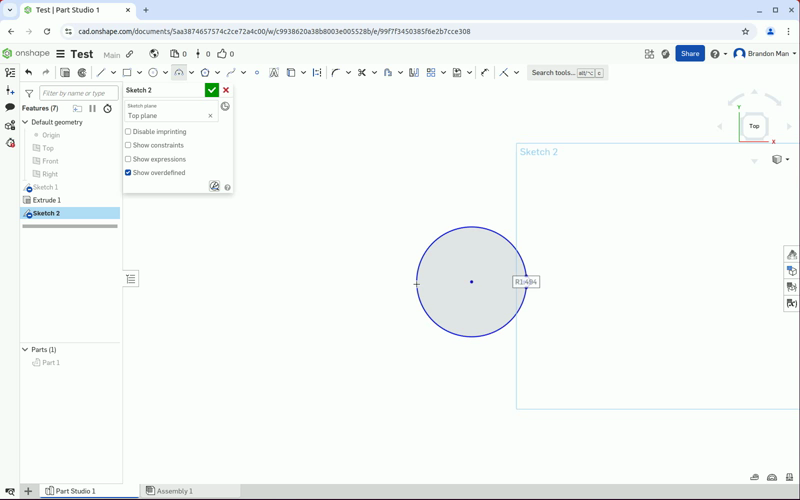
scroll(-6)
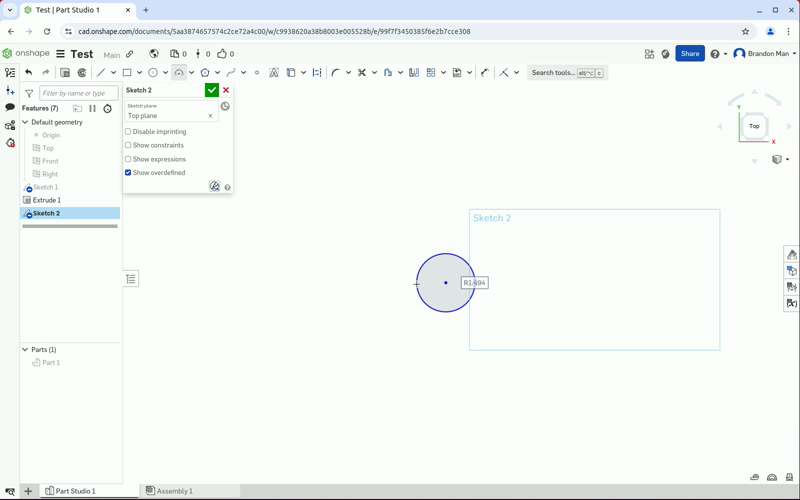
scroll(-6)
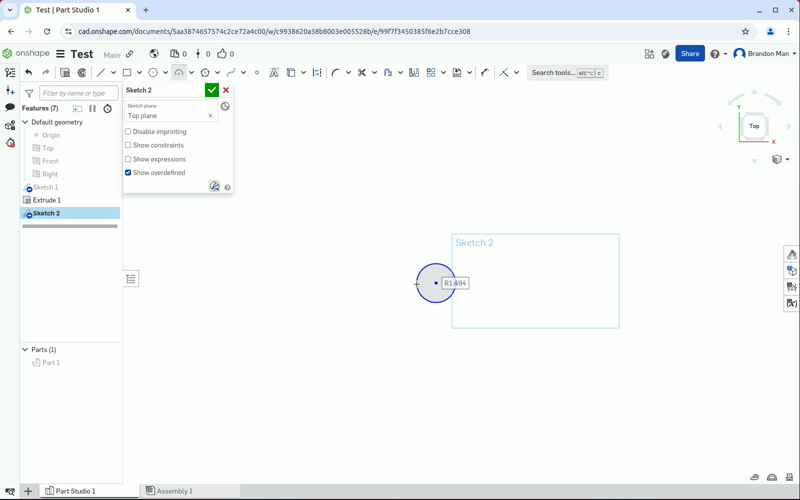
scroll(-6)
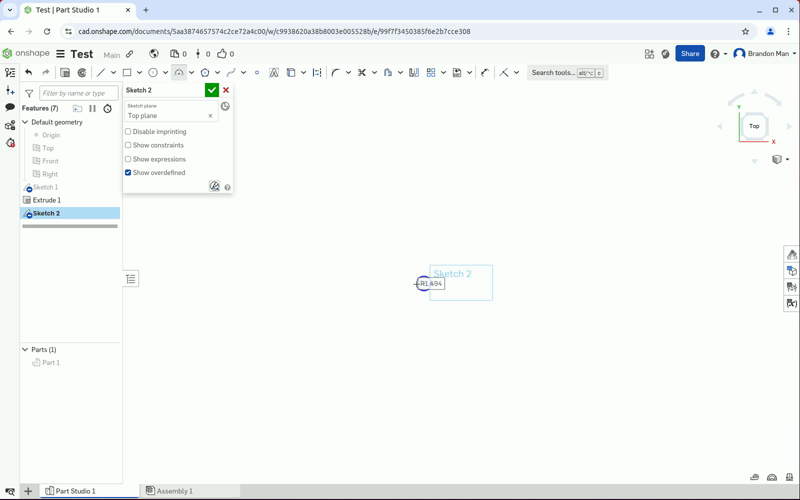
key_up(shift)
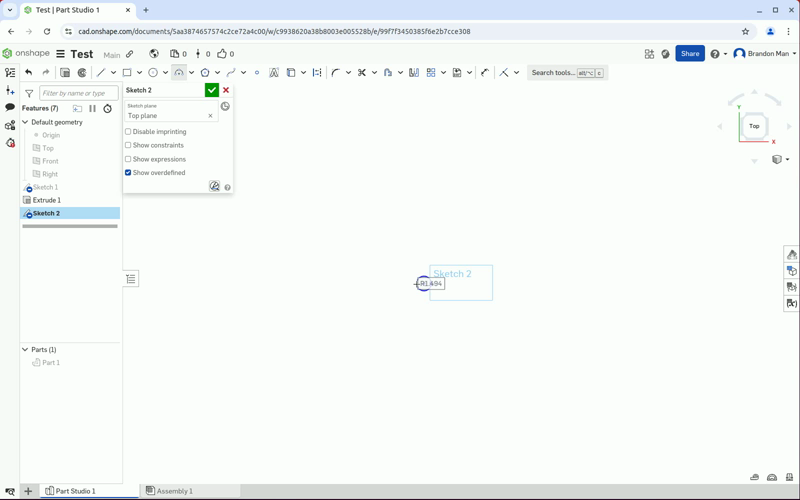
key(esc)
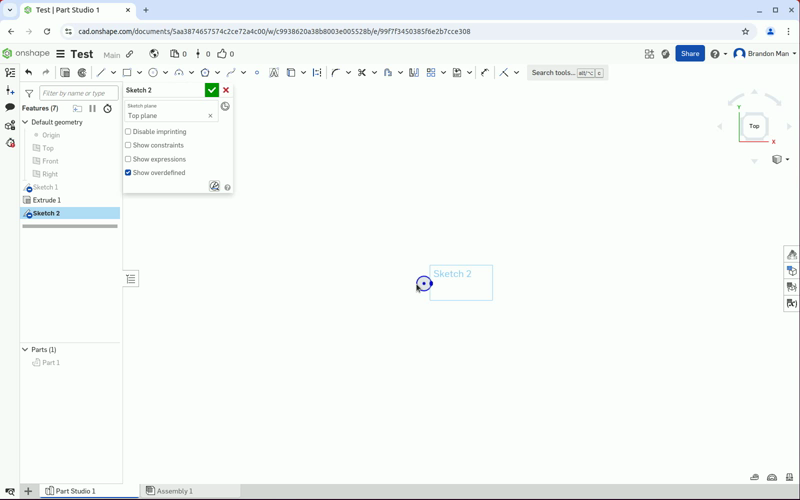
key(c)
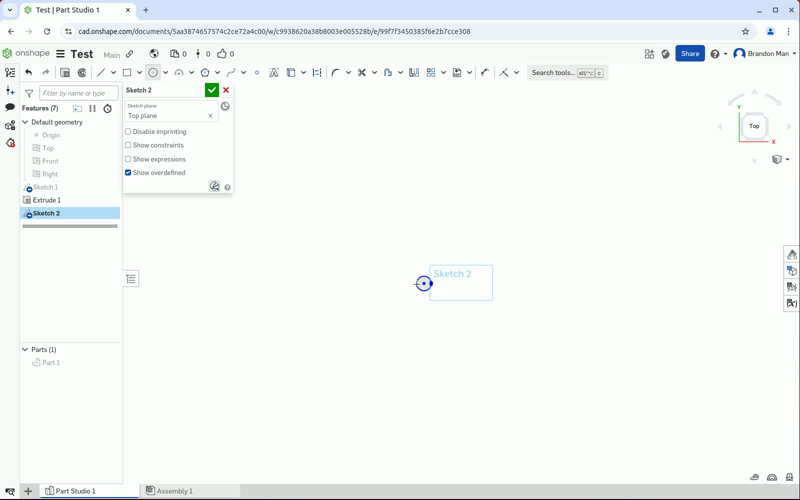
key_down(shift)
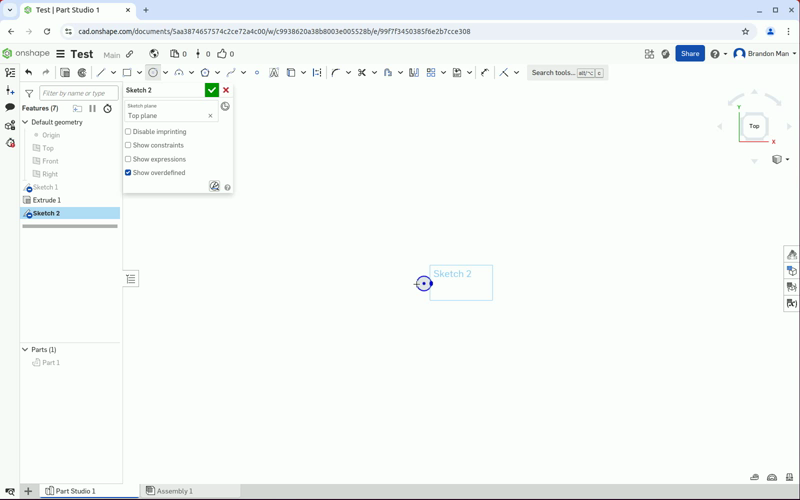
mouse_move(424, 283)
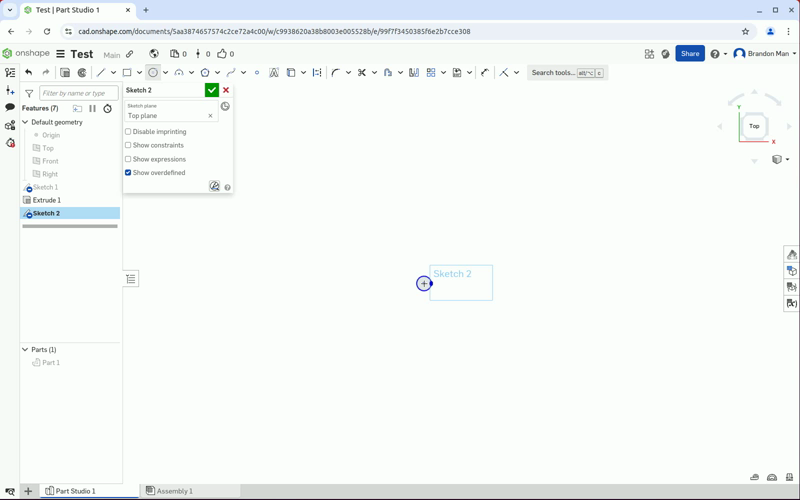
click(424, 283)
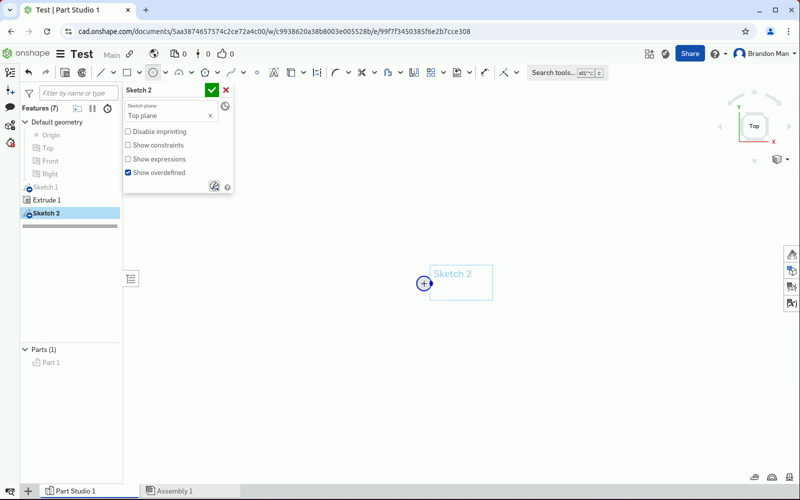
key_up(shift)
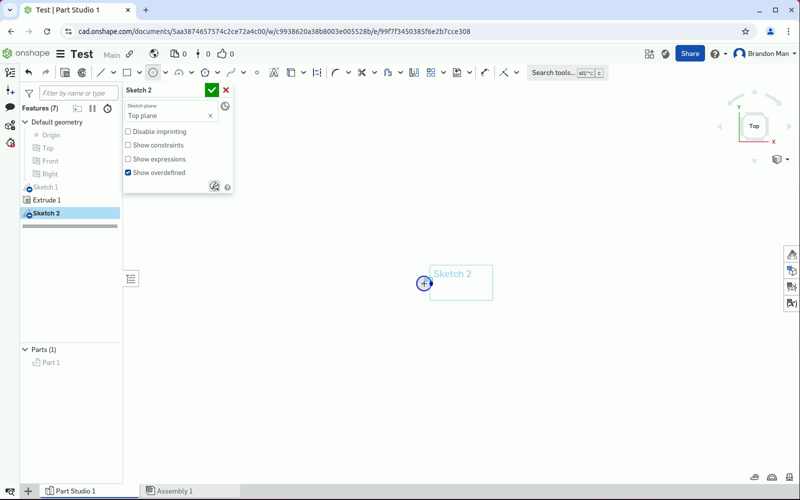
mouse_move(429, 283)
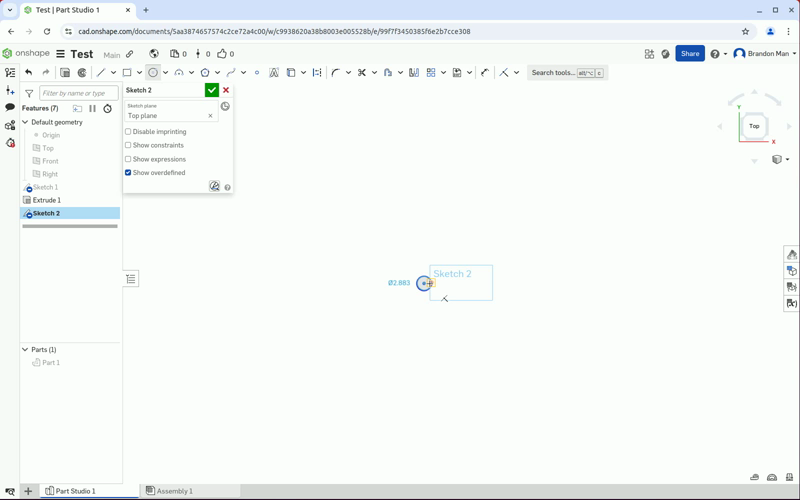
scroll(6)
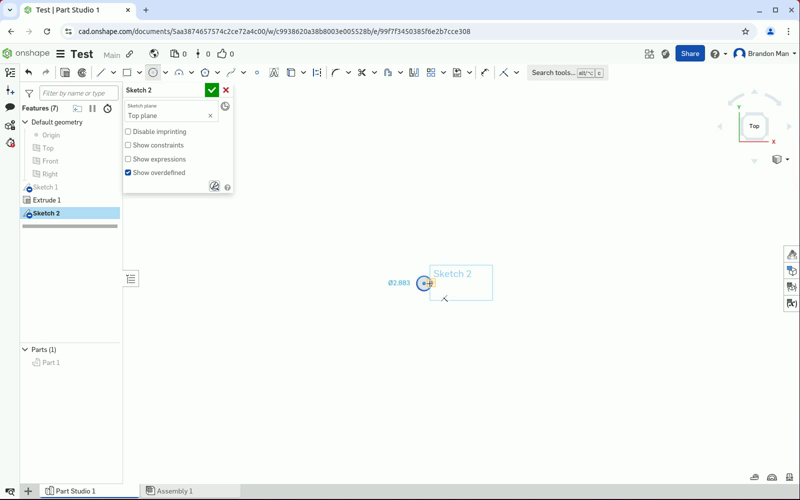
scroll(6)
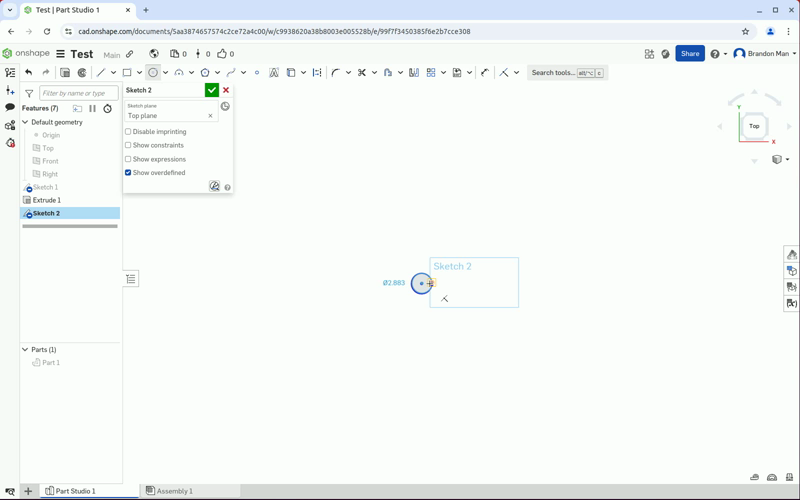
scroll(6)
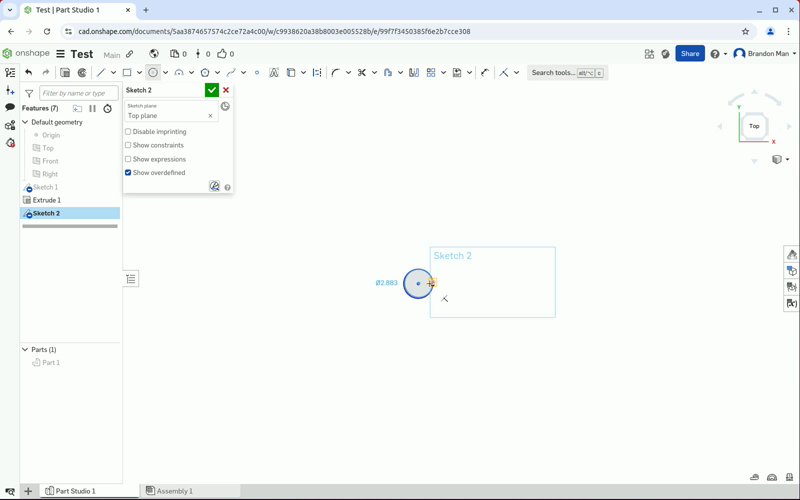
scroll(6)
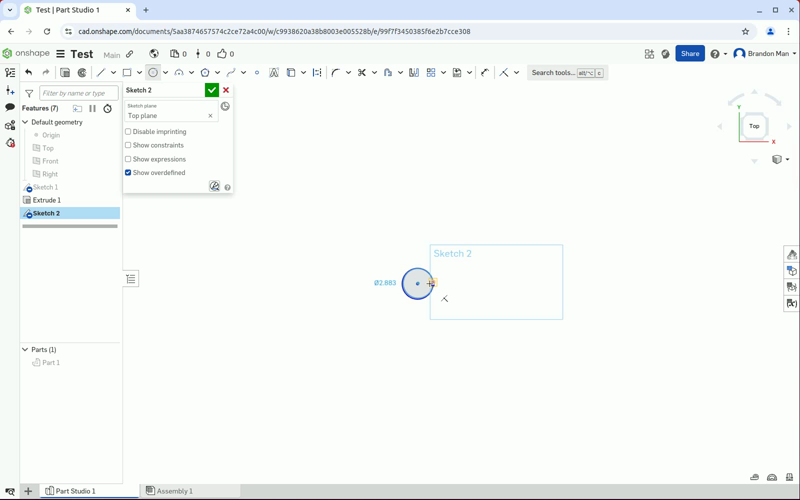
scroll(6)
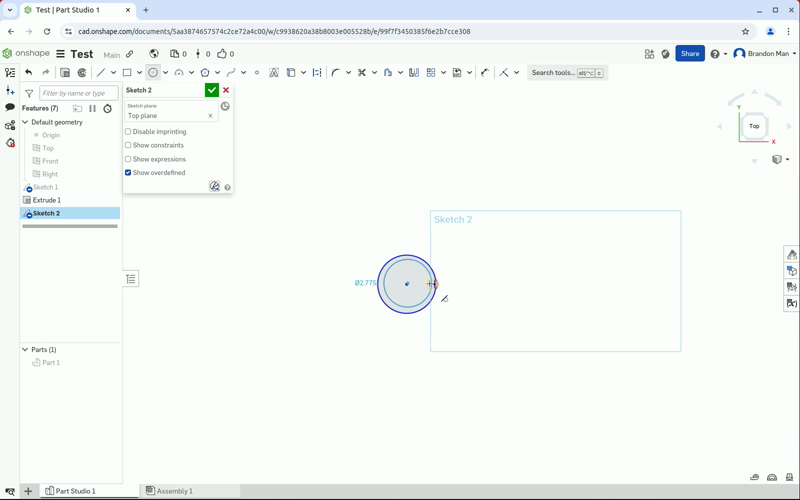
scroll(6)
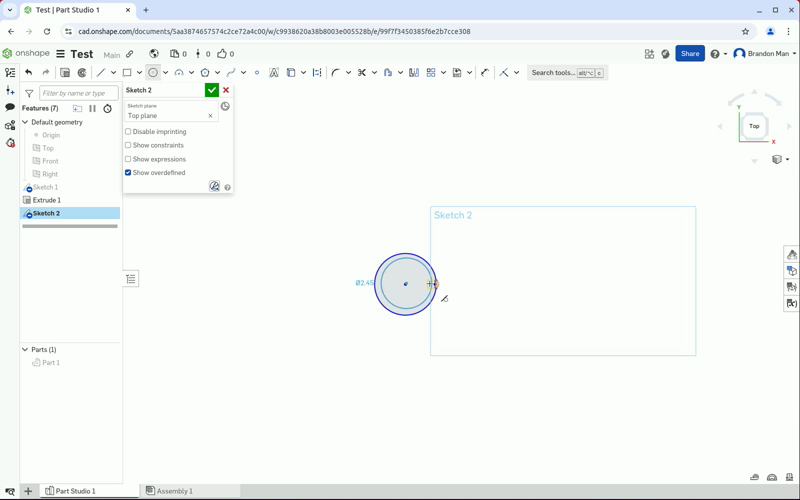
scroll(6)
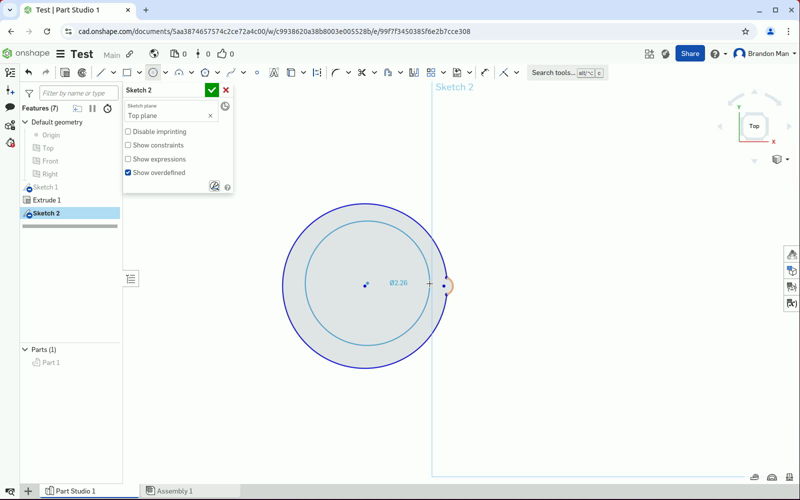
click(429, 283)
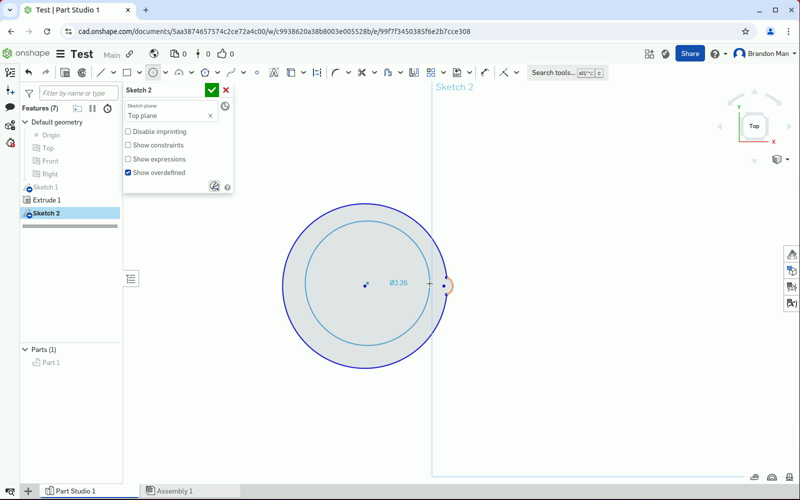
scroll(-6)
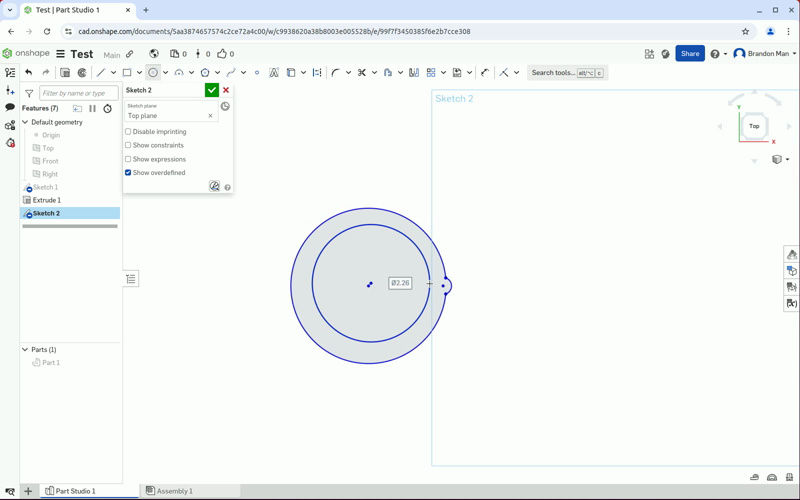
scroll(-6)
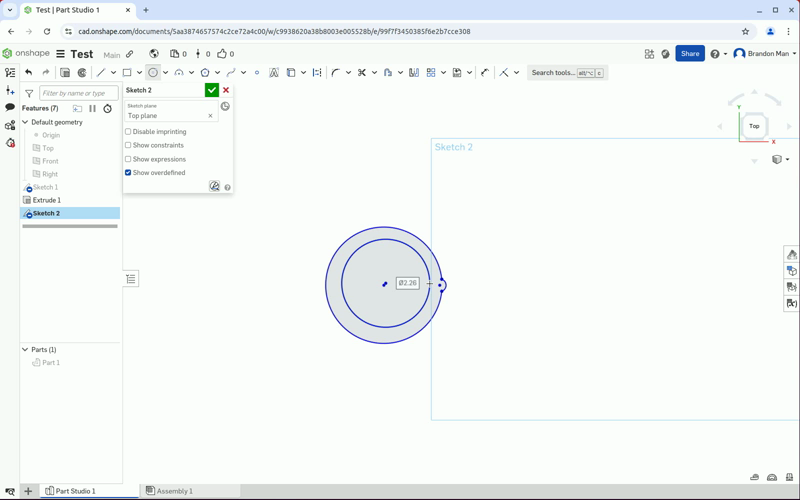
scroll(-6)
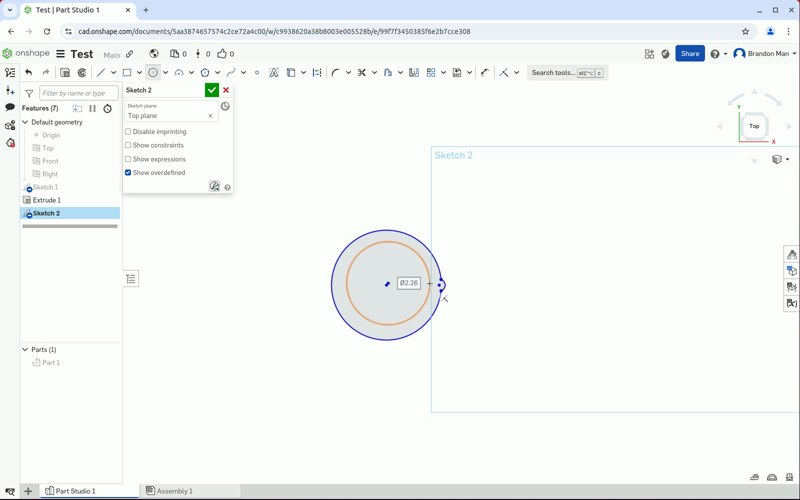
scroll(-6)
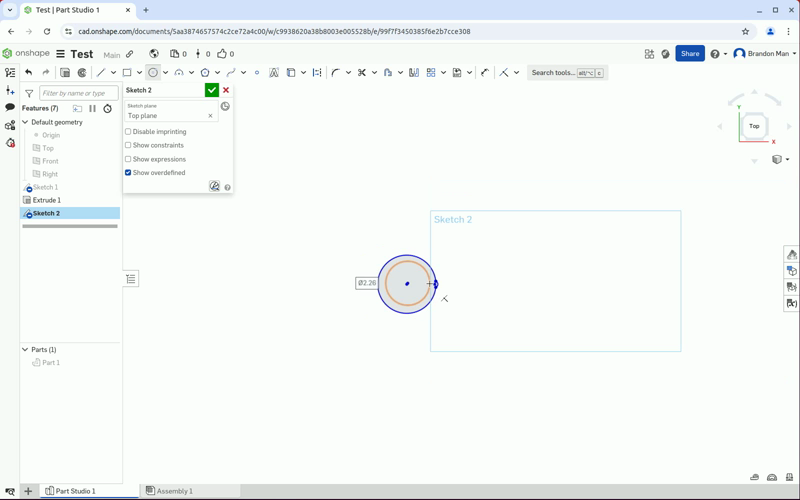
scroll(-6)
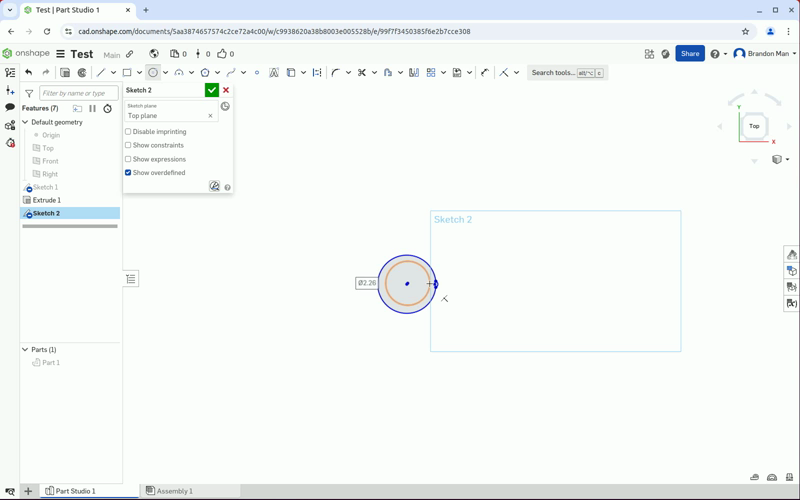
scroll(-6)
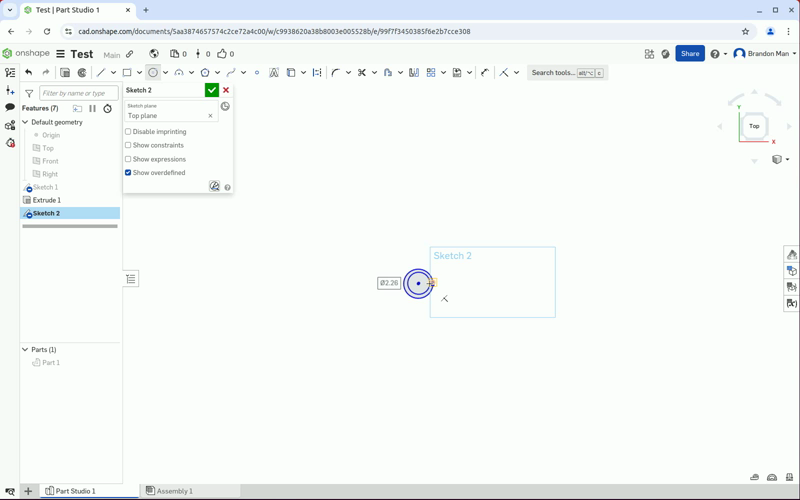
scroll(-6)
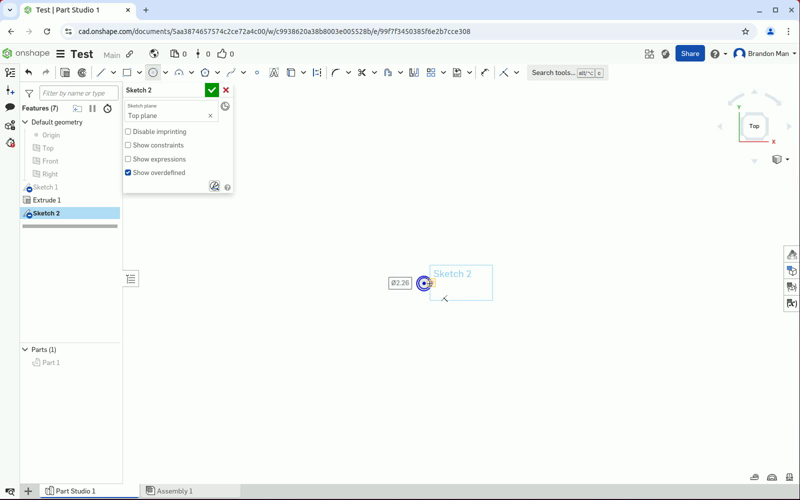
key(esc)
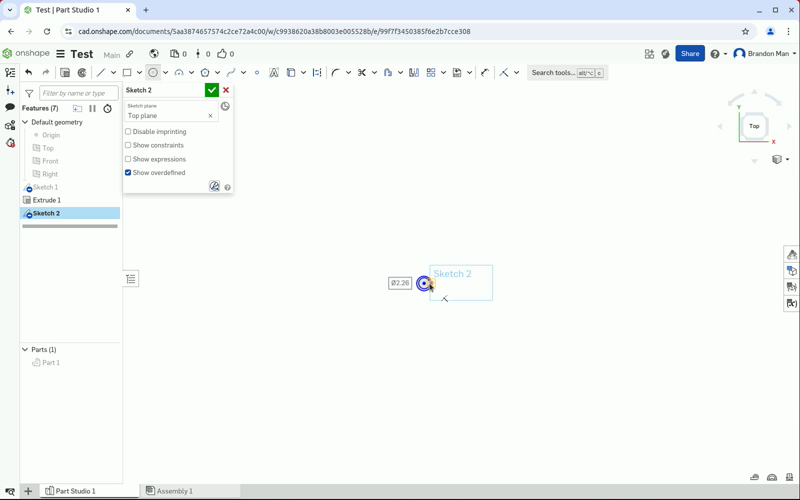
mouse_move(421, 276)
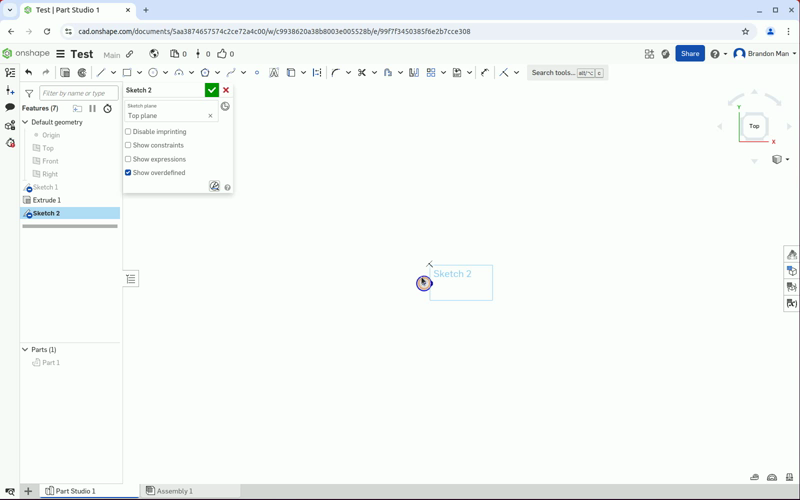
scroll(6)
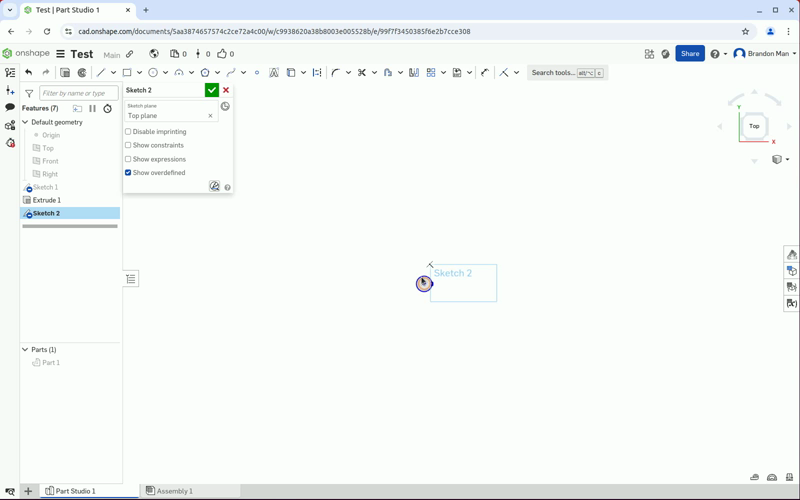
scroll(6)
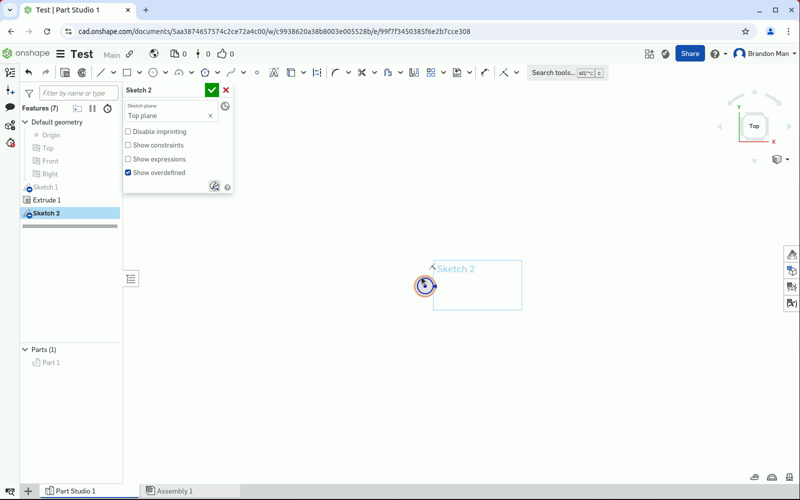
scroll(6)
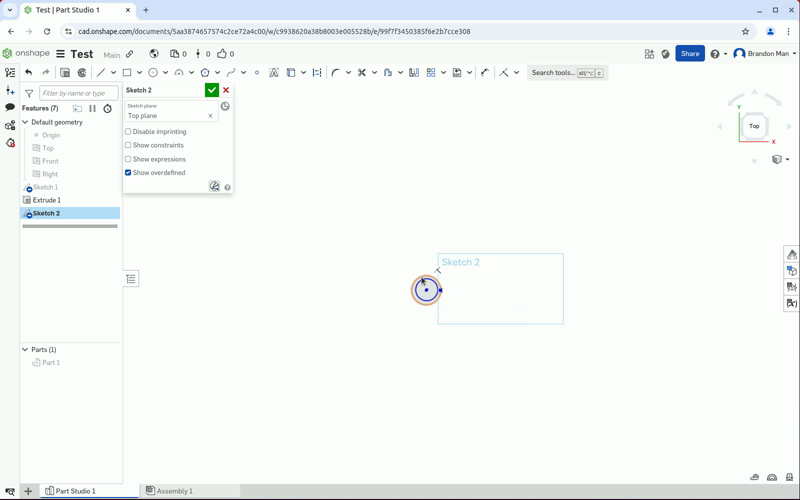
scroll(6)
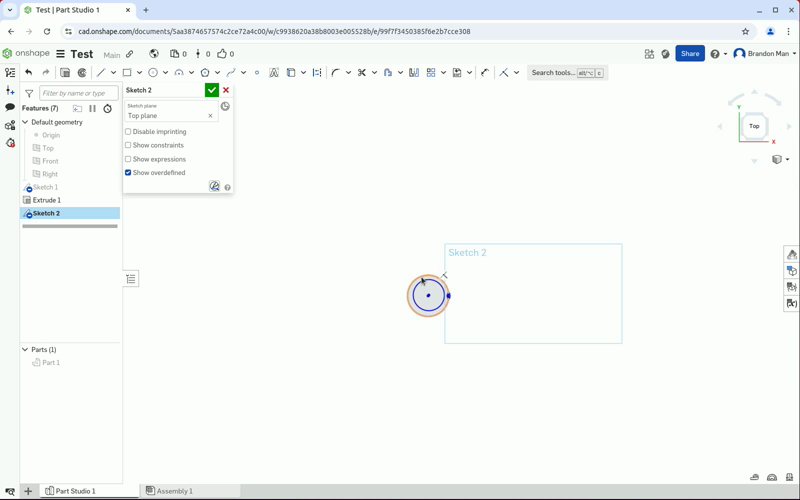
scroll(6)
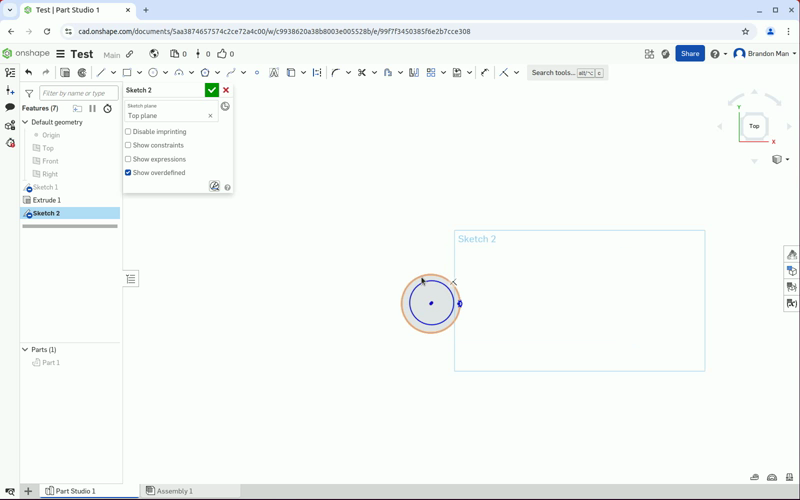
scroll(6)
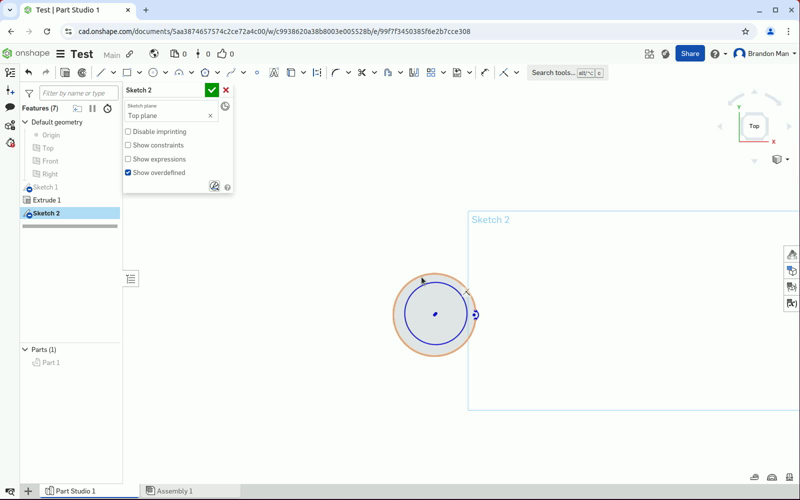
scroll(6)
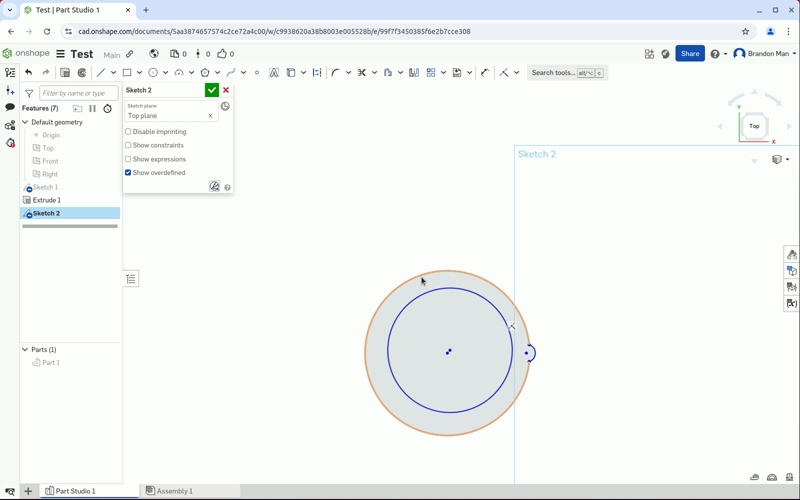
click(421, 276)
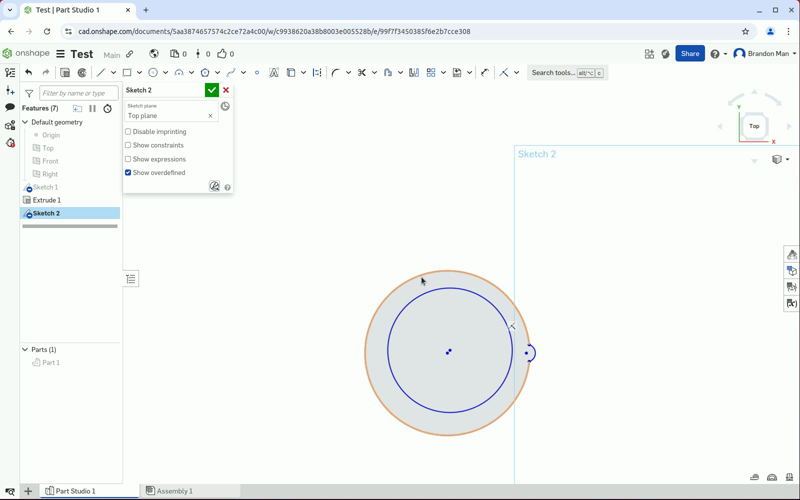
scroll(-6)
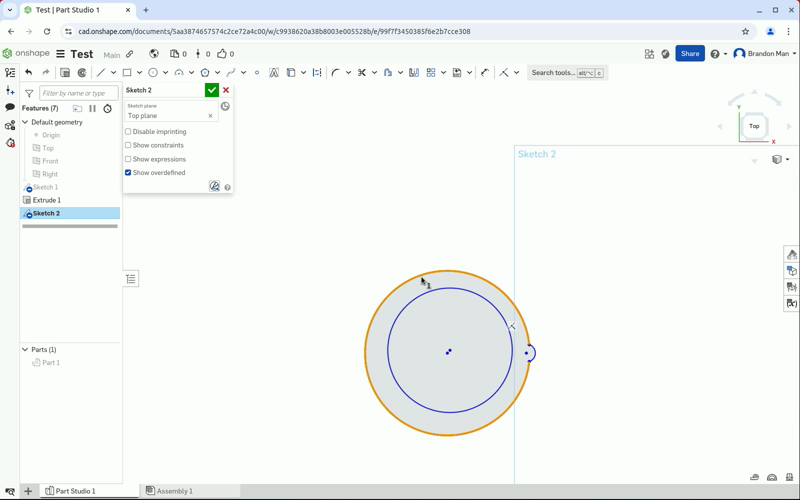
scroll(-6)
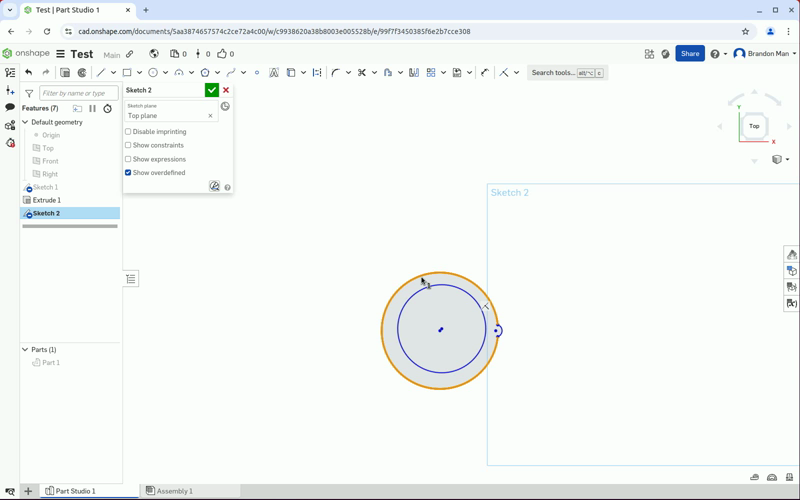
scroll(-6)
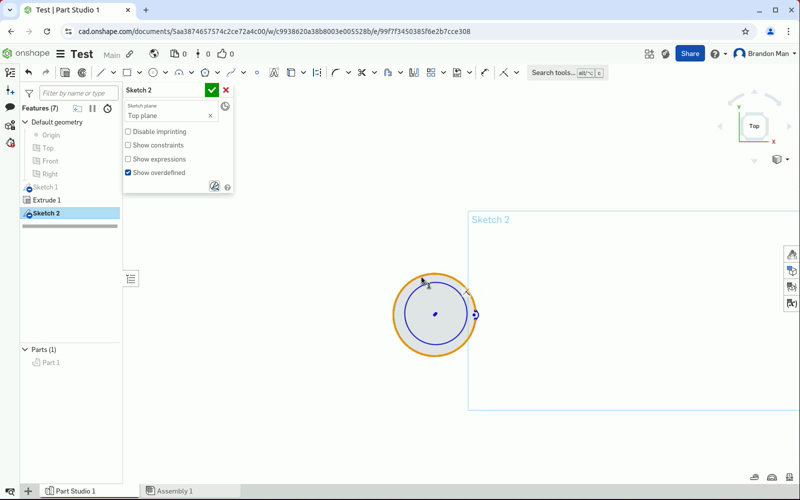
scroll(-6)
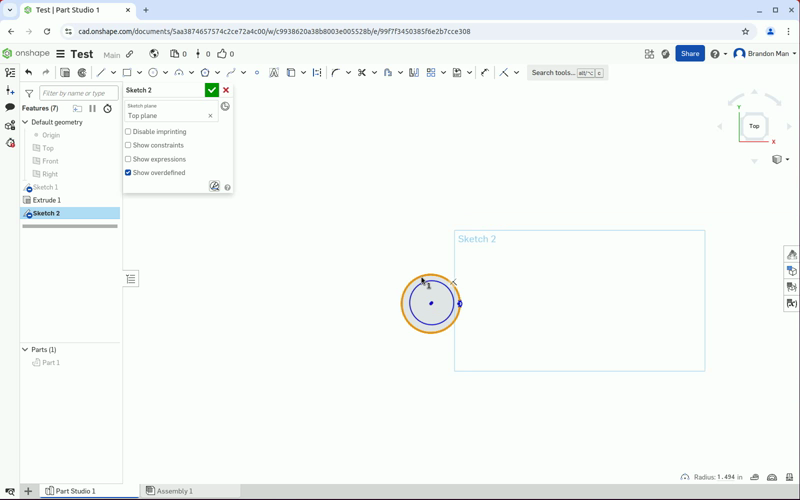
scroll(-6)
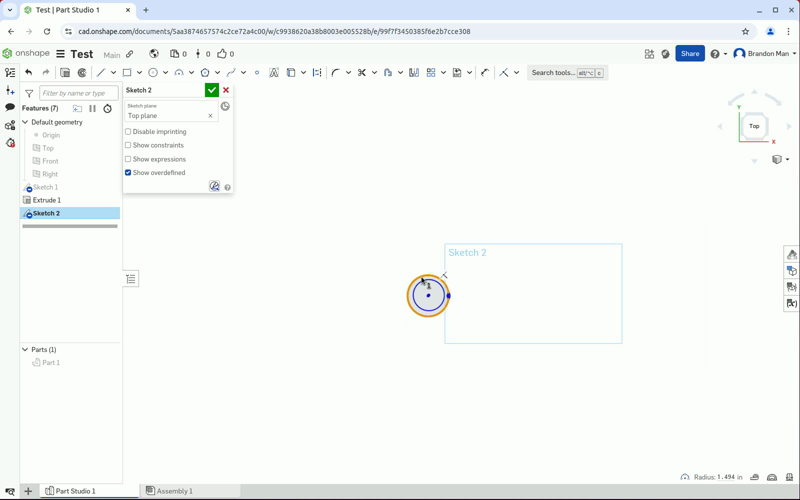
scroll(-6)
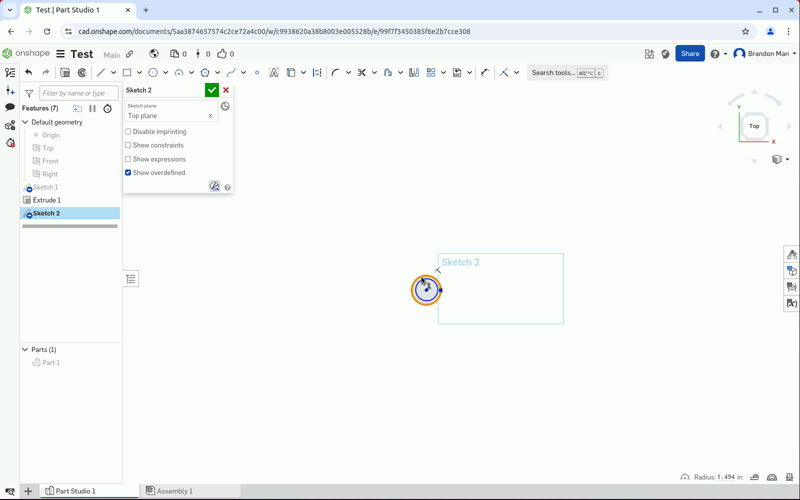
scroll(-6)
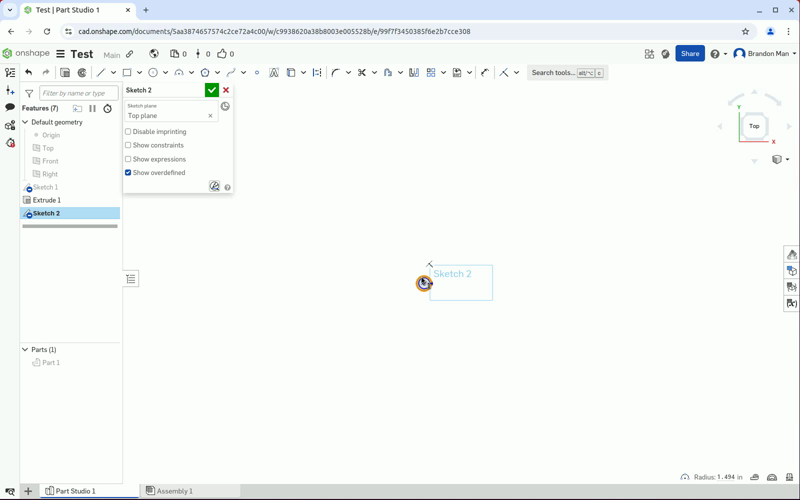
mouse_move(73, 352)
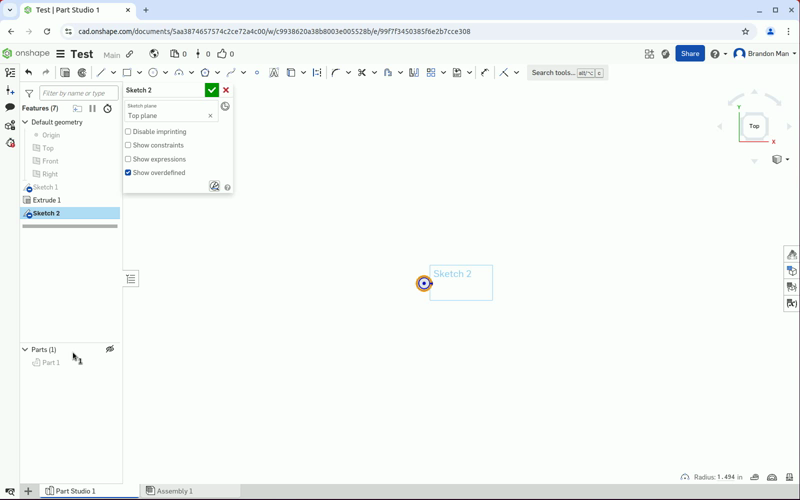
key(shift+y)
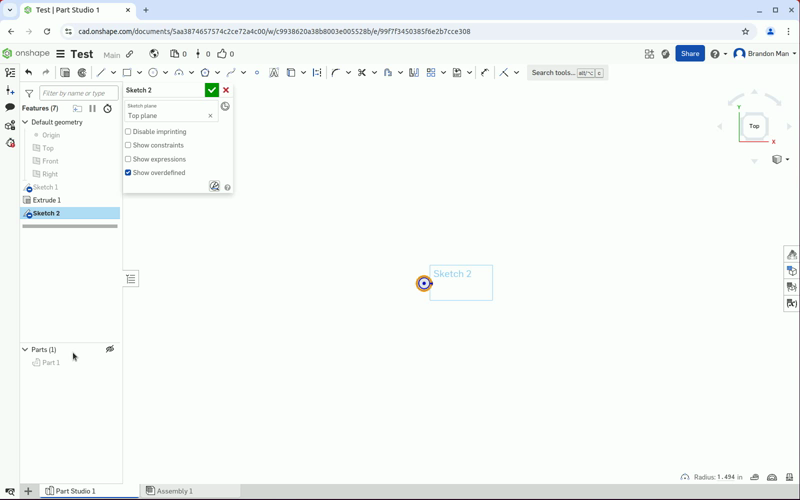
key(shift+e)
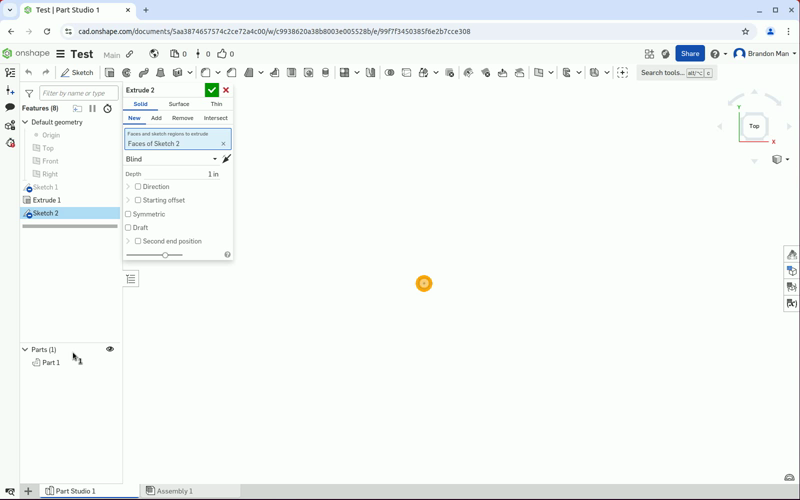
mouse_move(143, 106)
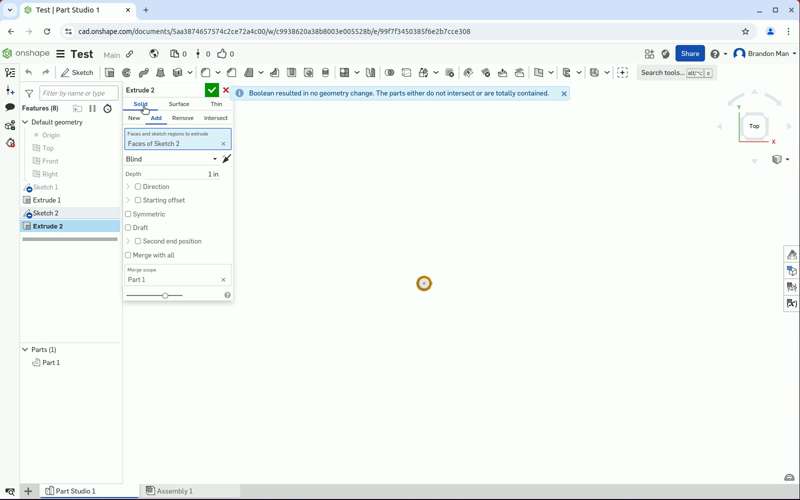
click(143, 106)
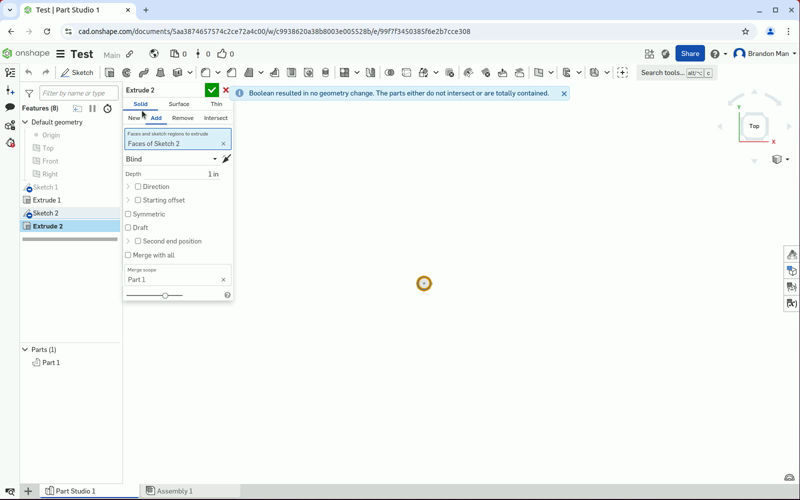
mouse_move(137, 120)
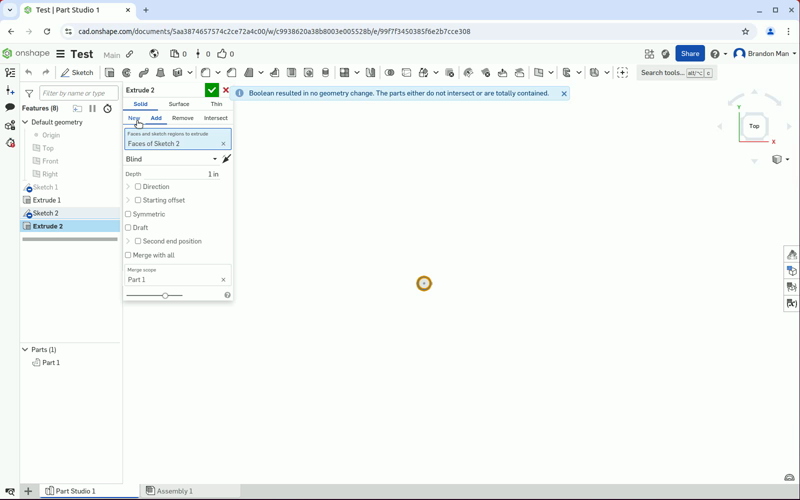
click(137, 120)
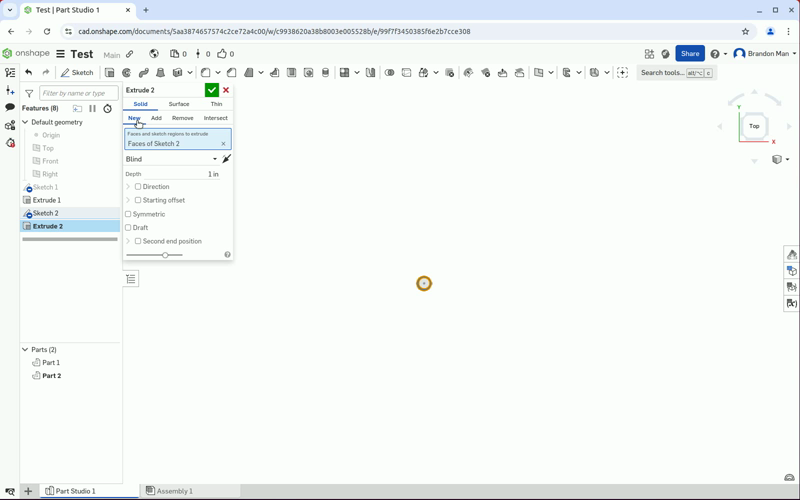
key(tab, 4)
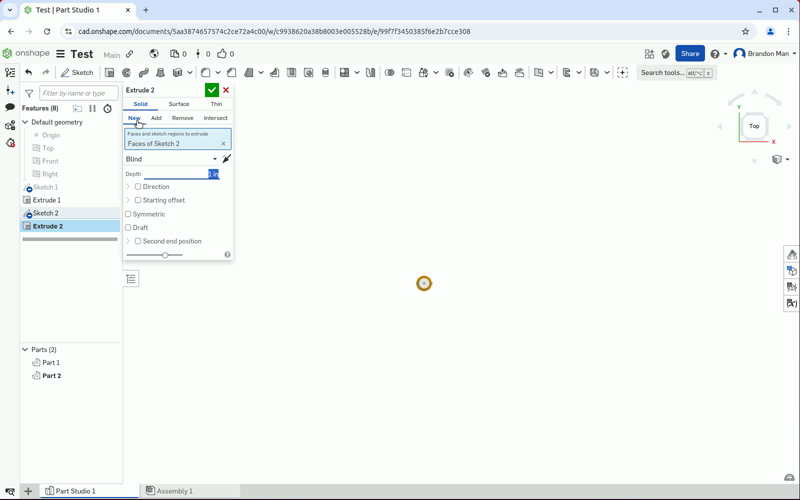
text(-13.239)
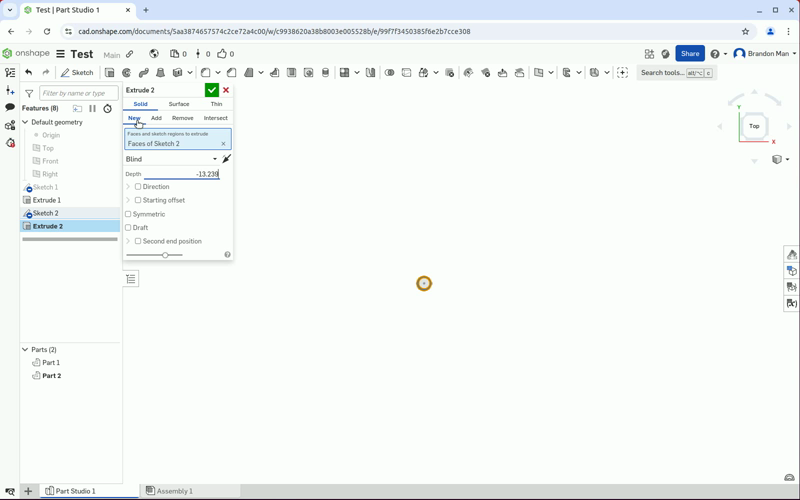
key(enter)
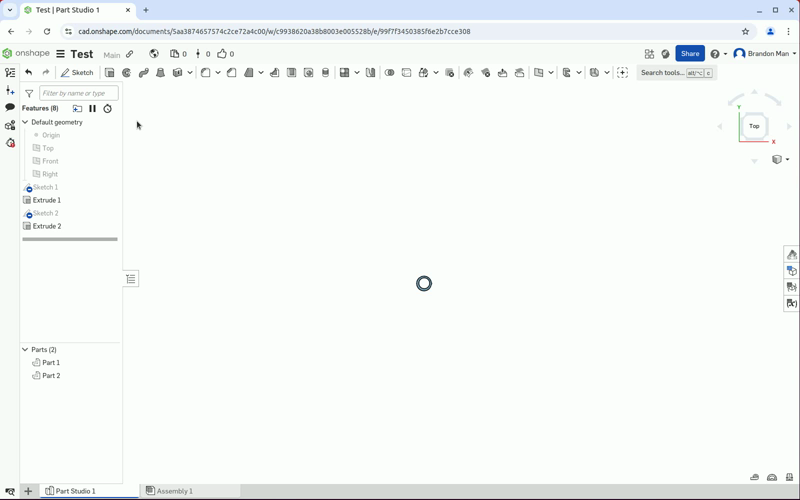
key(shift+h)
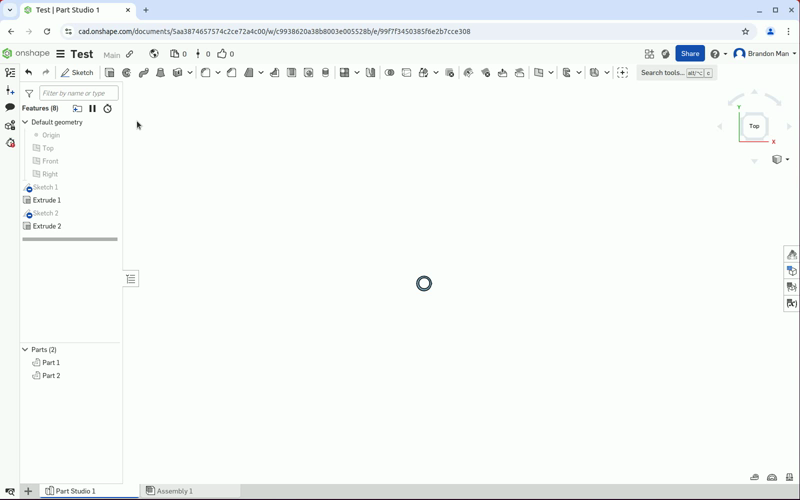
key(shift+h)
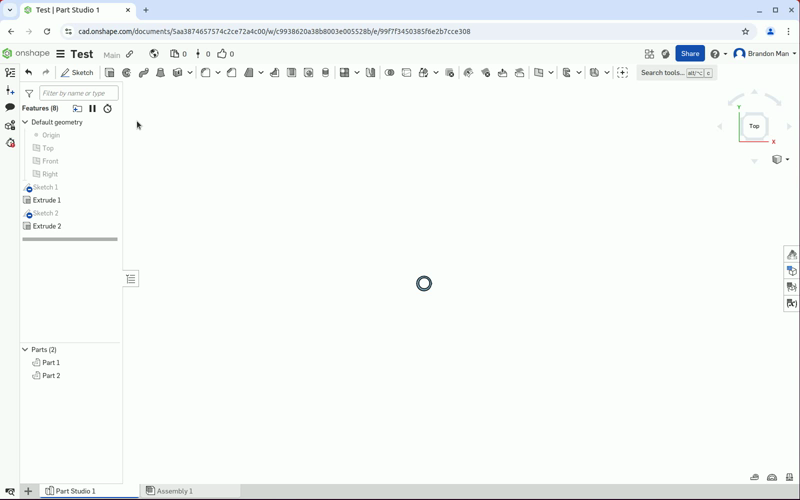
mouse_move(73, 189)
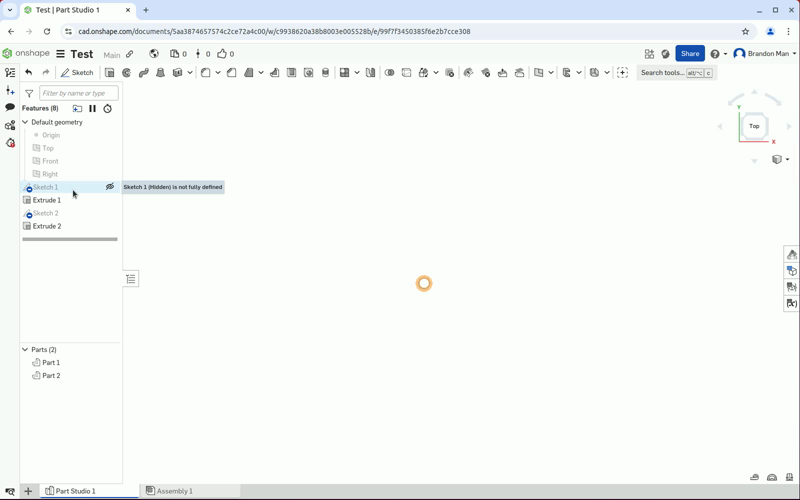
click(73, 189)
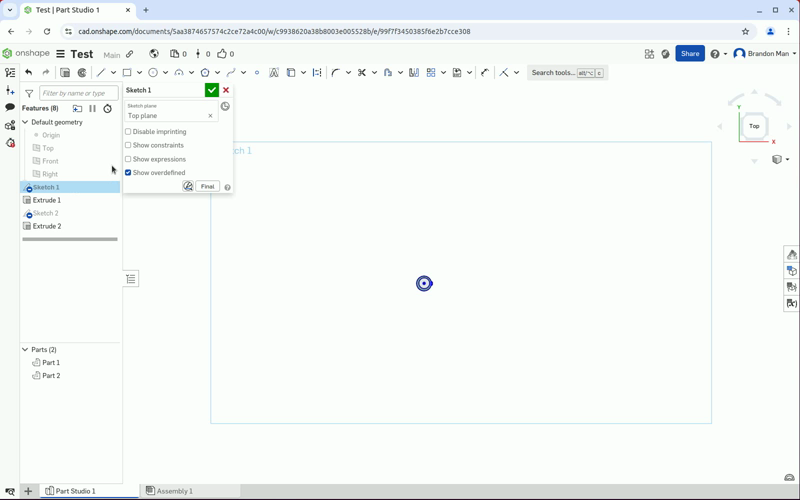
mouse_move(229, 92)
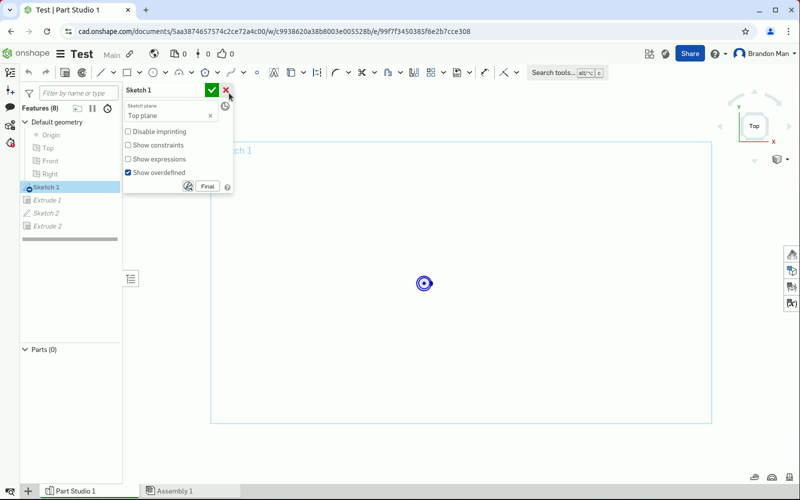
click(229, 92)
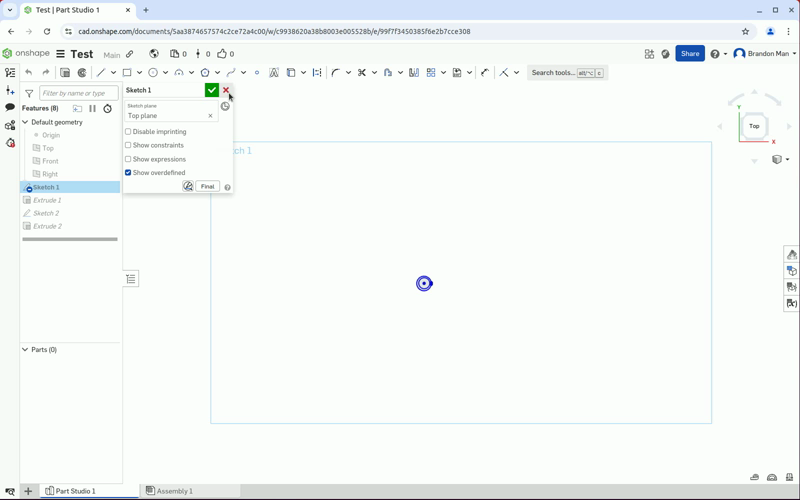
key(shift+s)
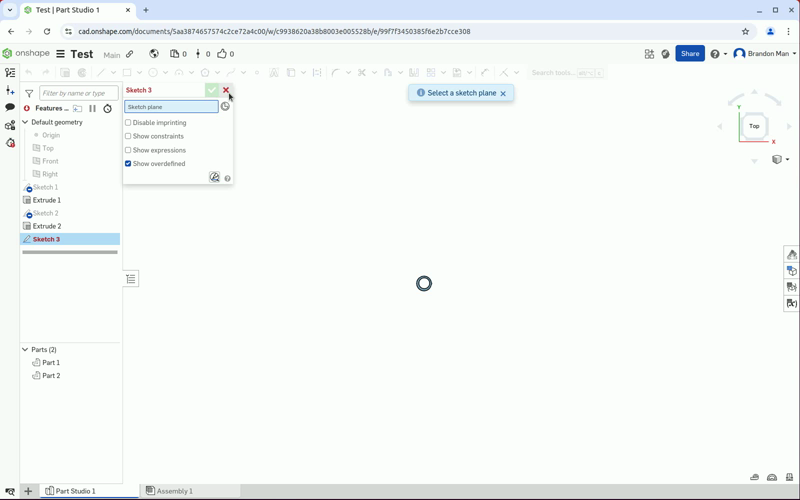
mouse_move(73, 150)
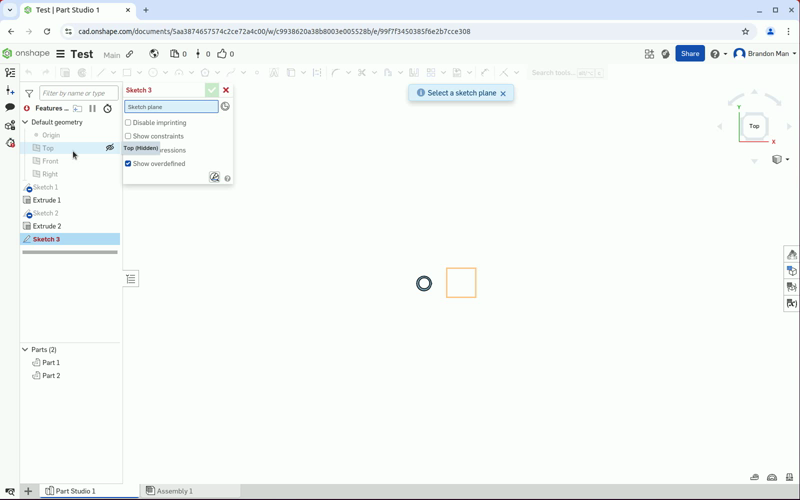
click(73, 150)
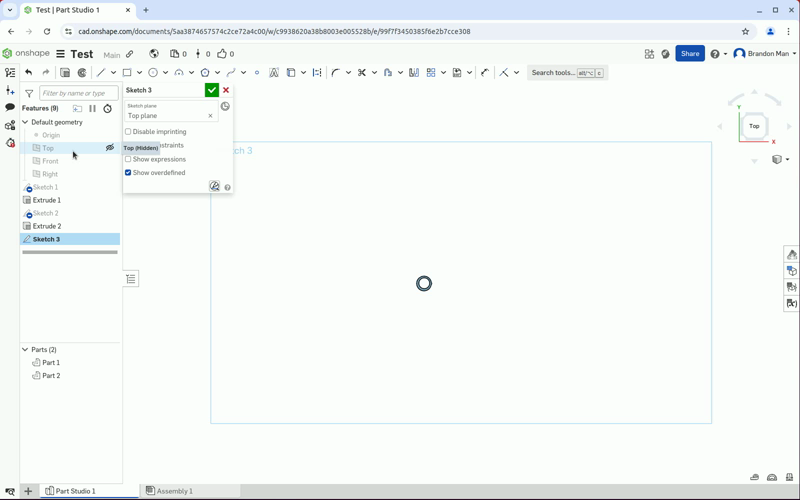
mouse_move(73, 352)
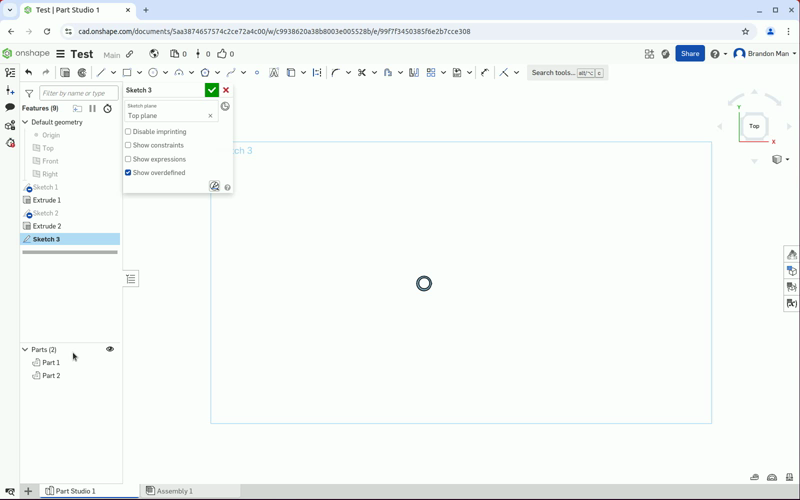
key(y)
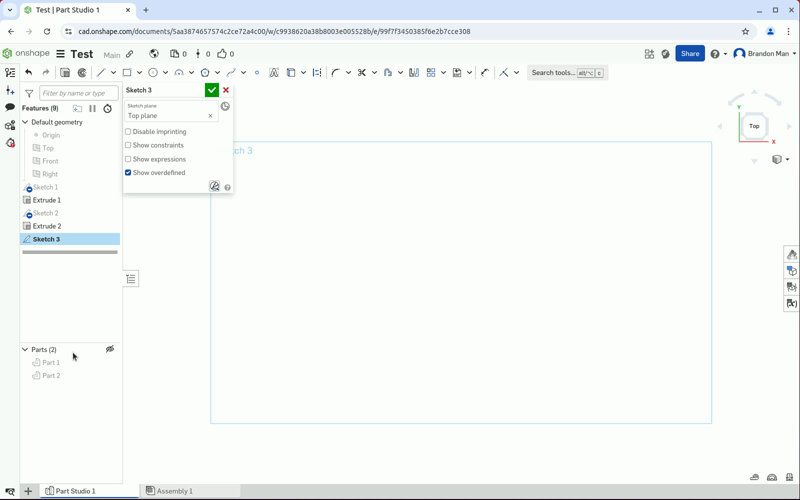
key(a)
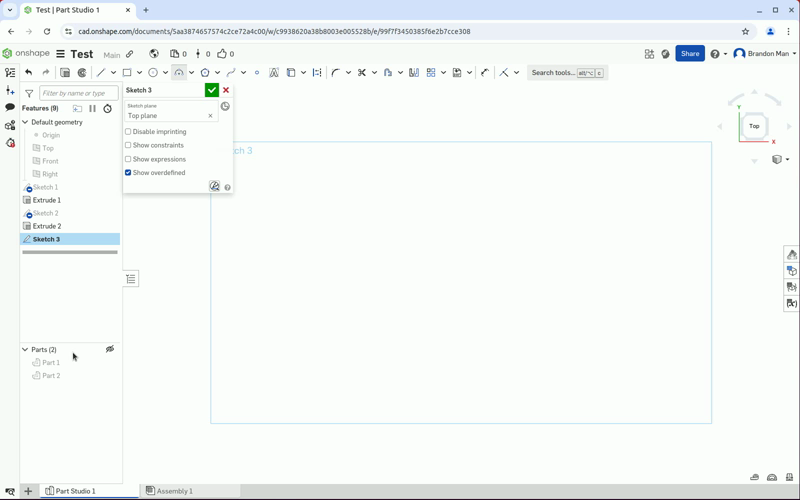
key_down(shift)
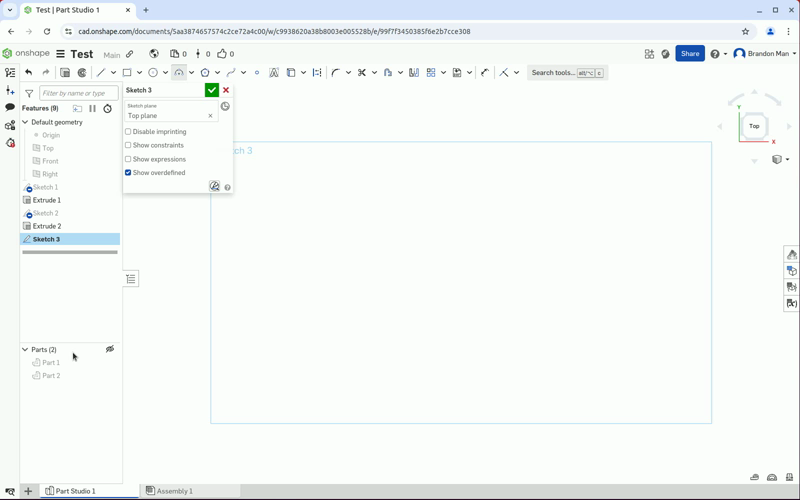
mouse_move(425, 290)
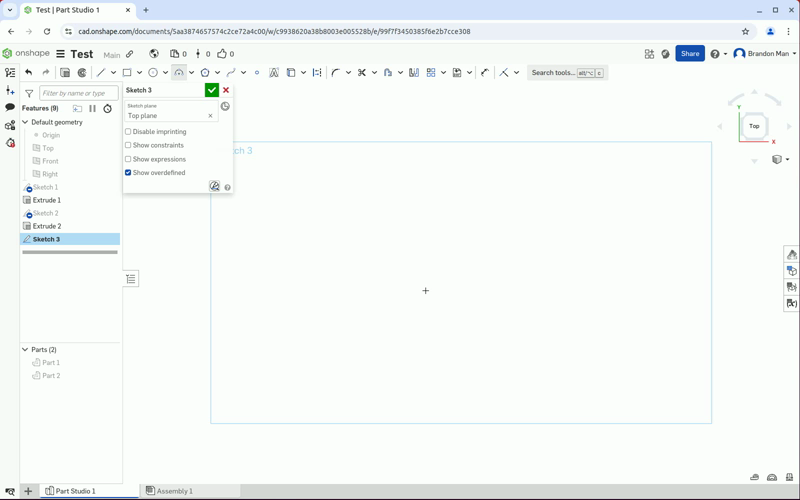
click(425, 290)
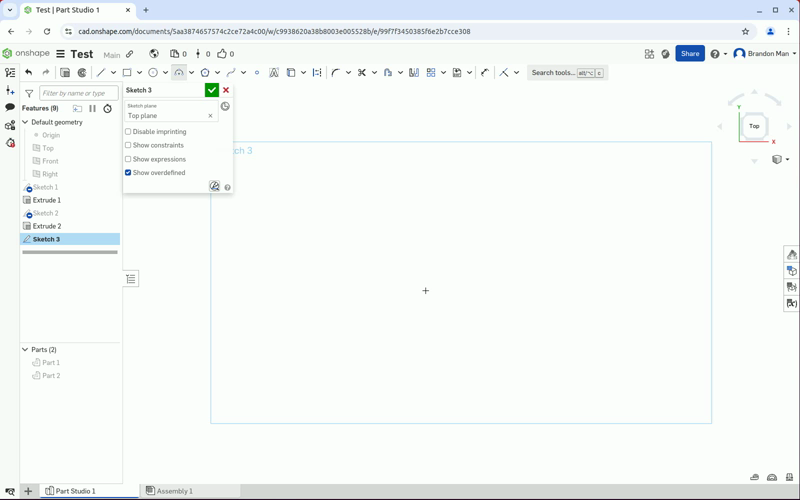
key_up(shift)
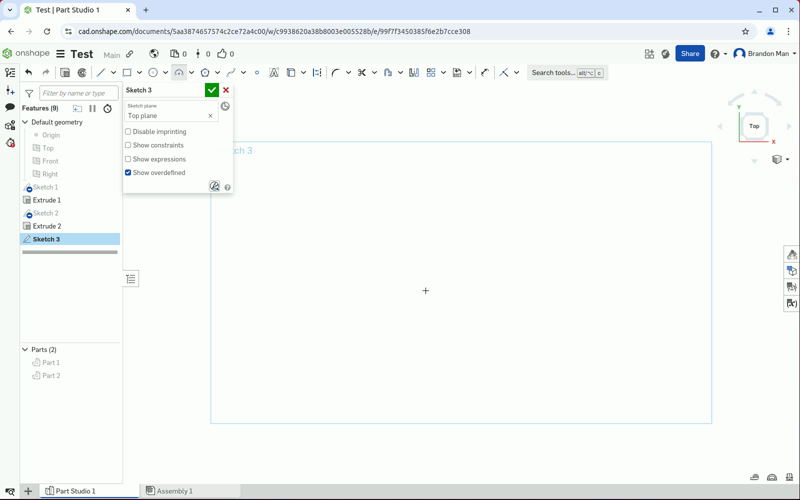
key_down(shift)
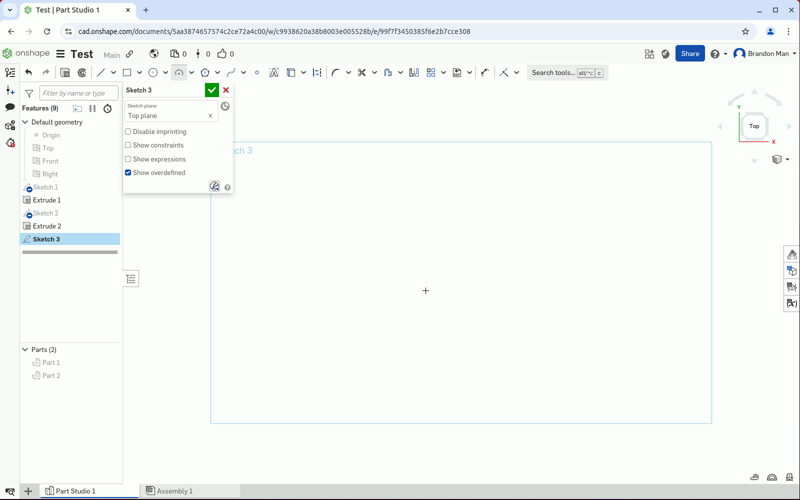
mouse_move(433, 293)
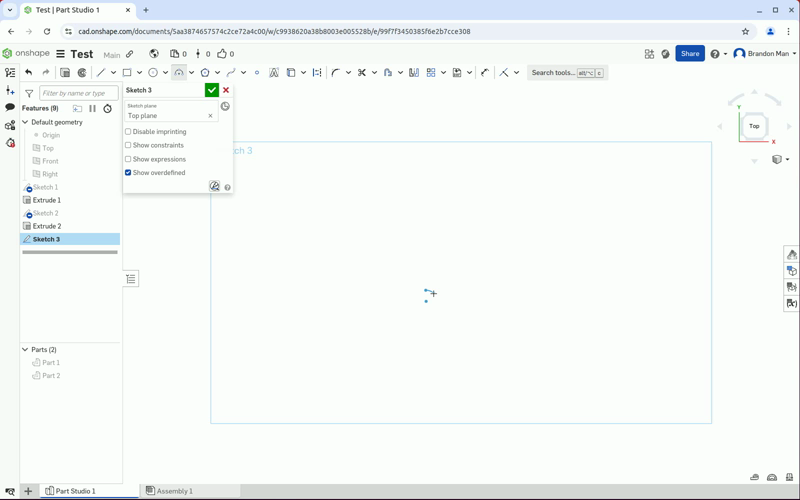
click(433, 293)
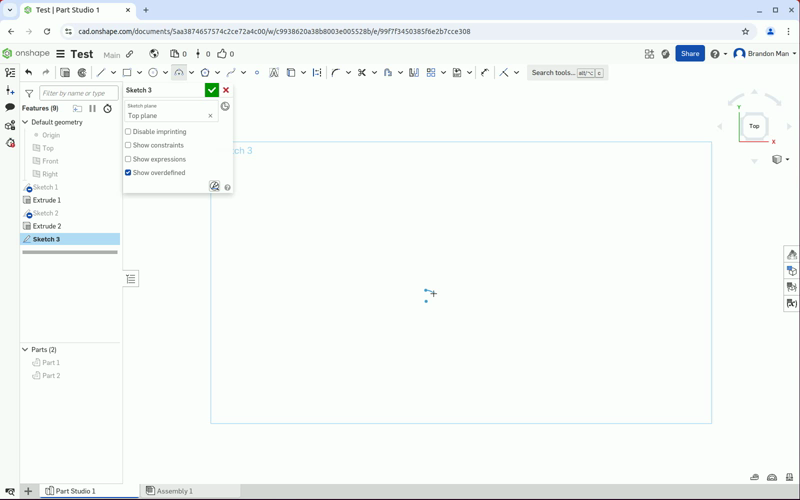
mouse_move(430, 290)
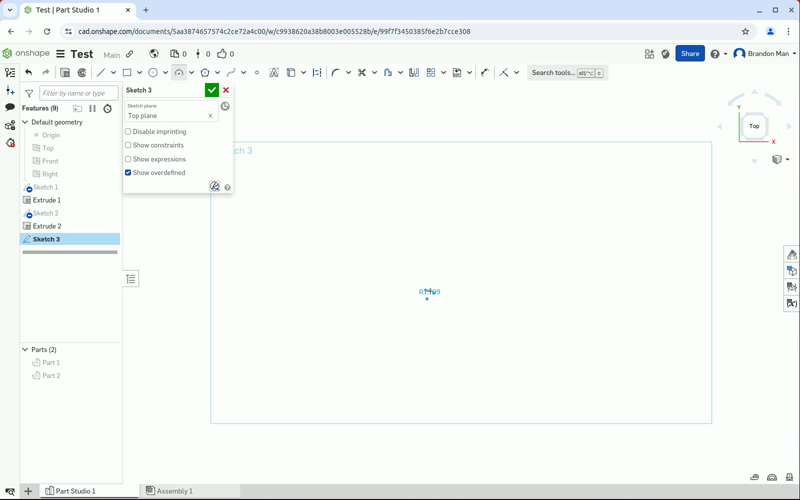
click(430, 290)
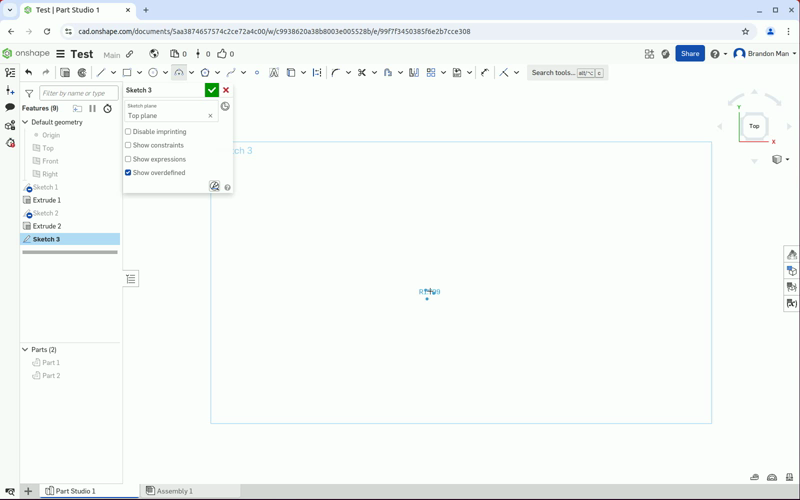
key_up(shift)
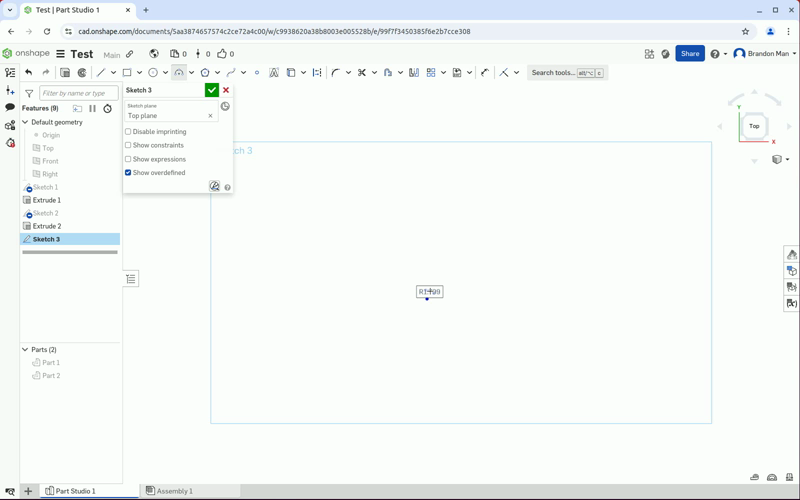
mouse_move(433, 293)
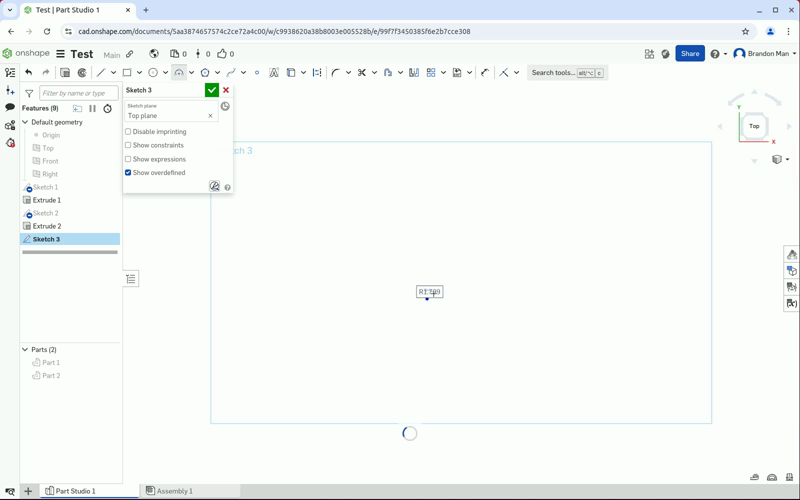
scroll(6)
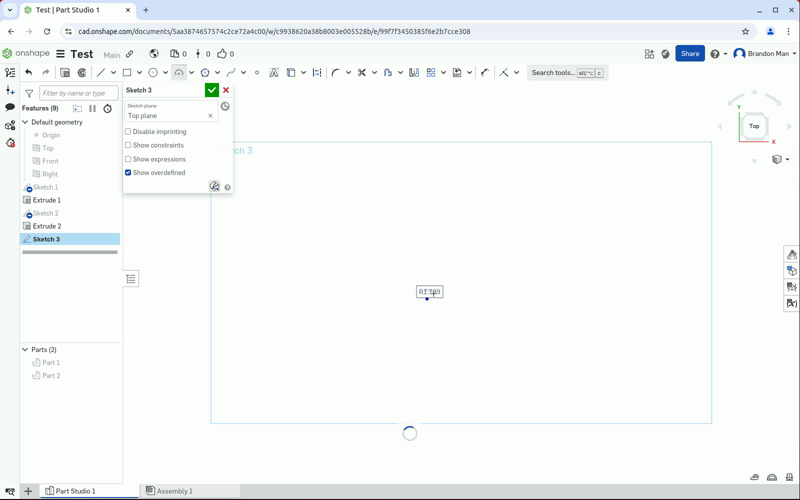
scroll(6)
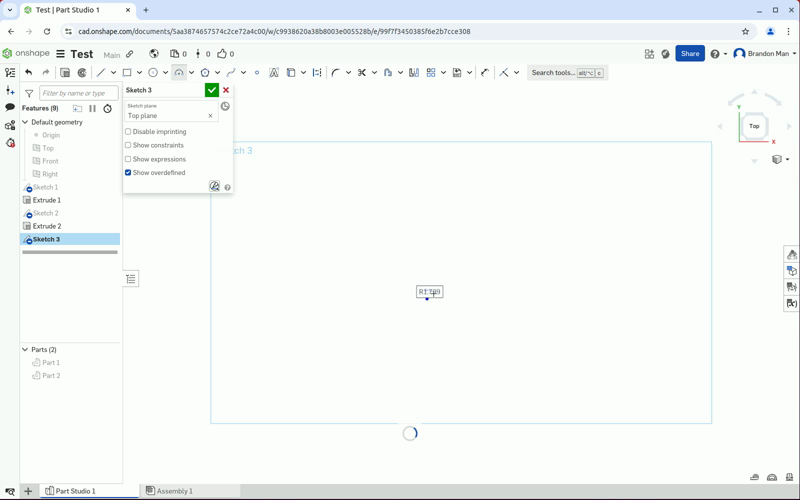
scroll(6)
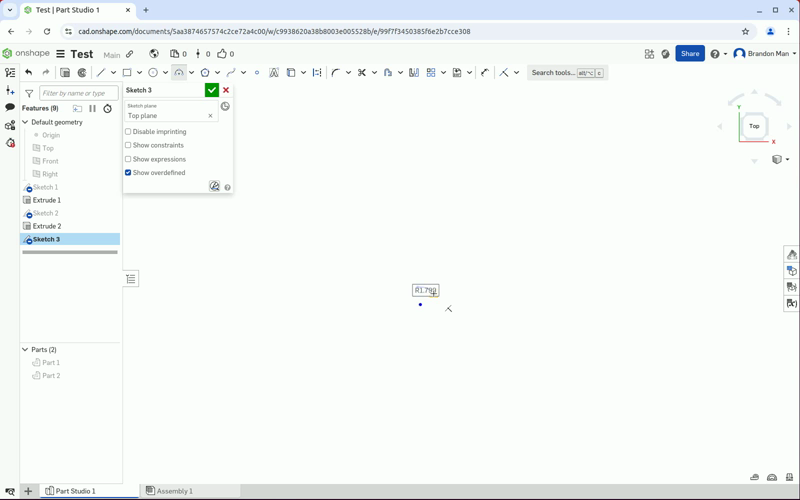
scroll(6)
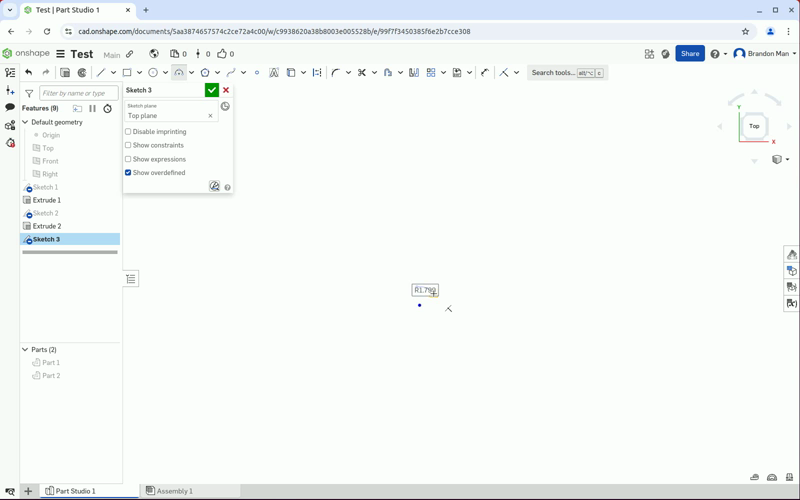
scroll(6)
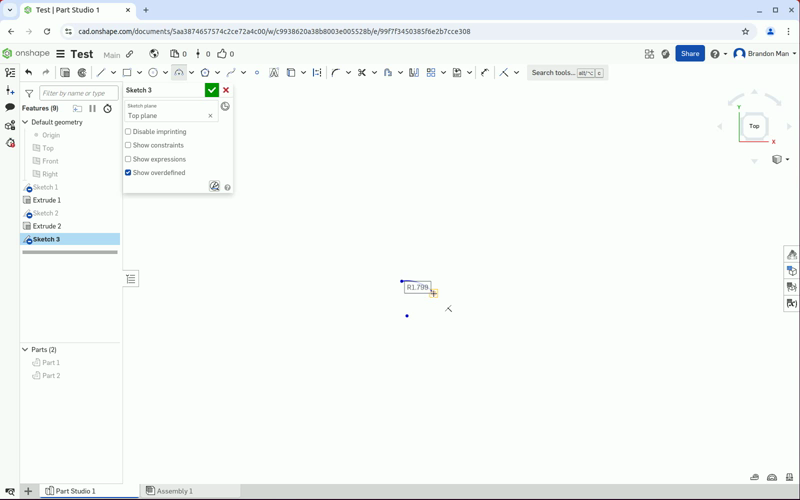
scroll(6)
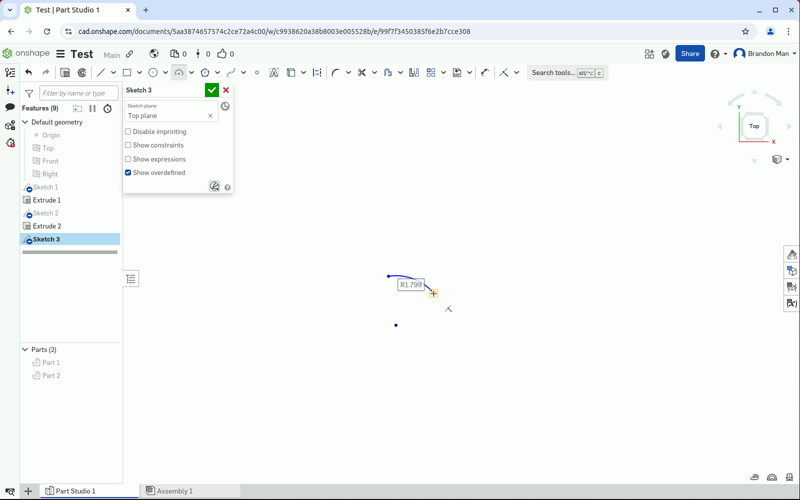
scroll(6)
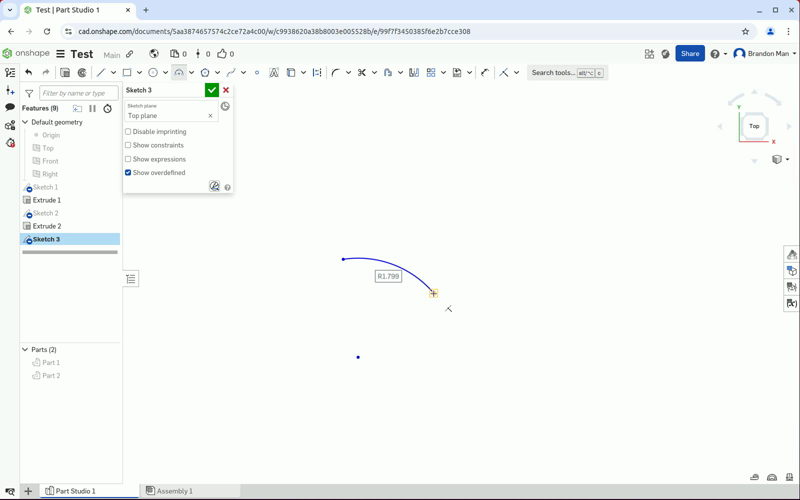
click(433, 293)
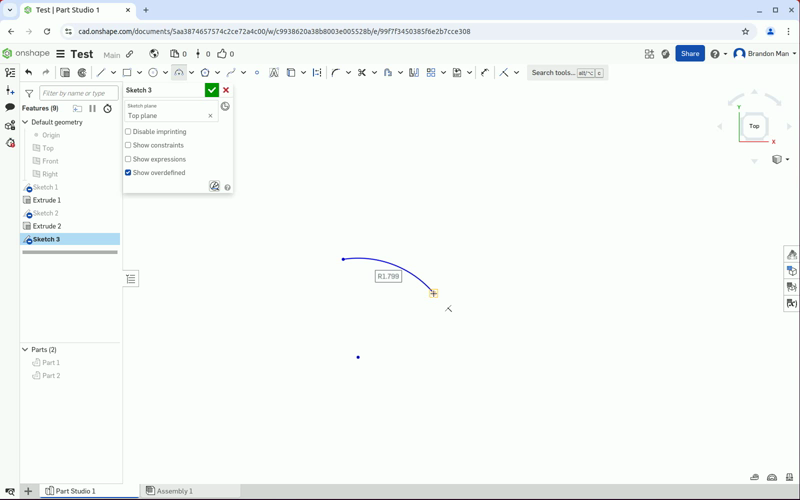
scroll(-6)
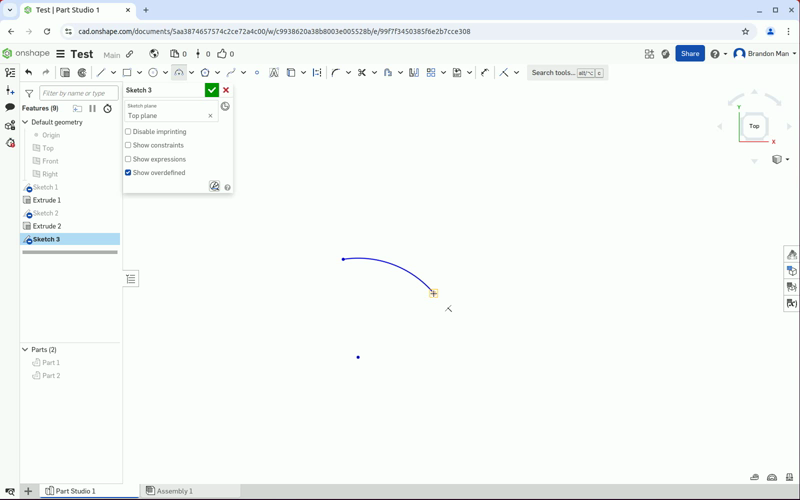
scroll(-6)
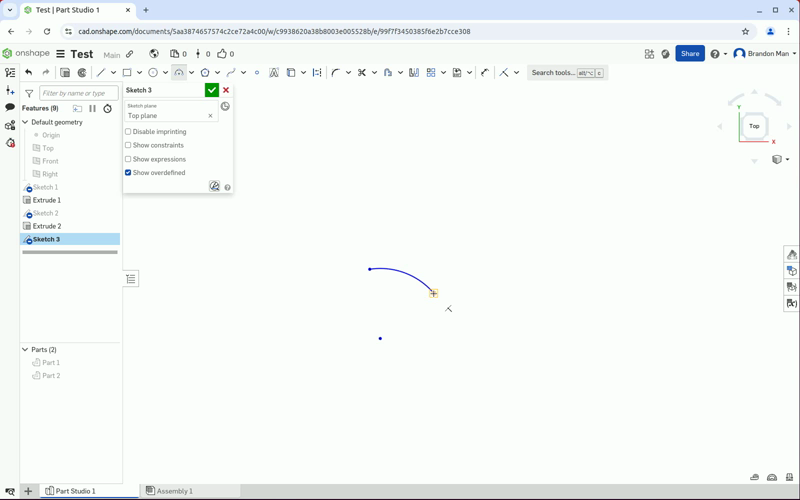
scroll(-6)
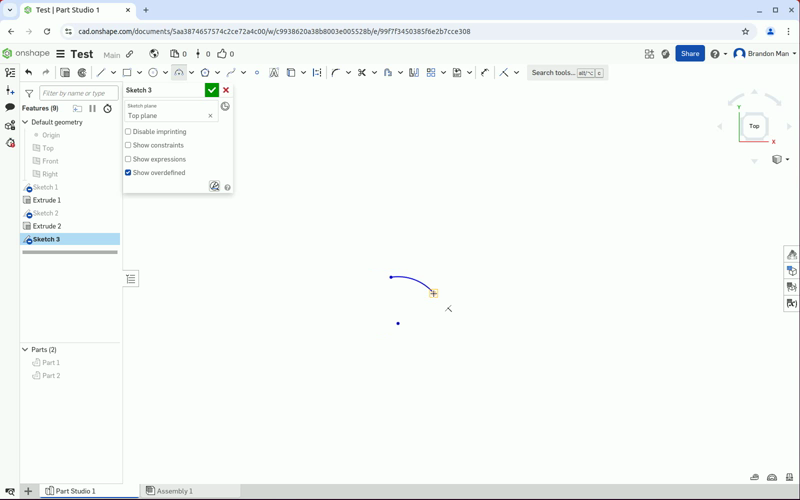
scroll(-6)
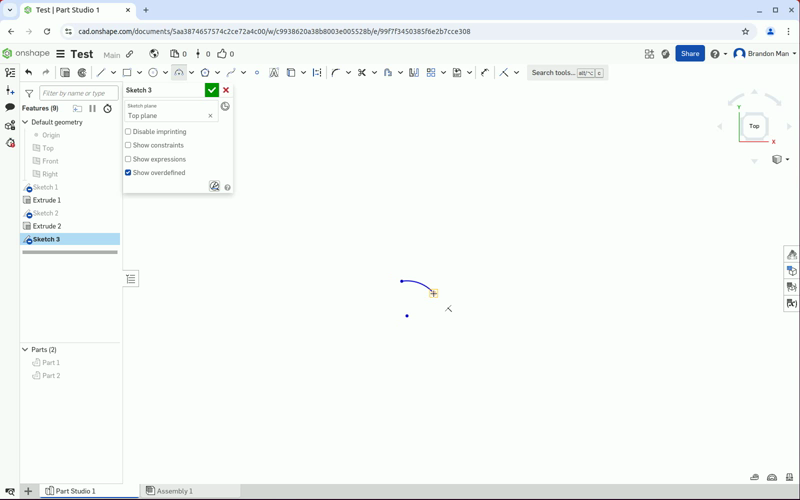
scroll(-6)
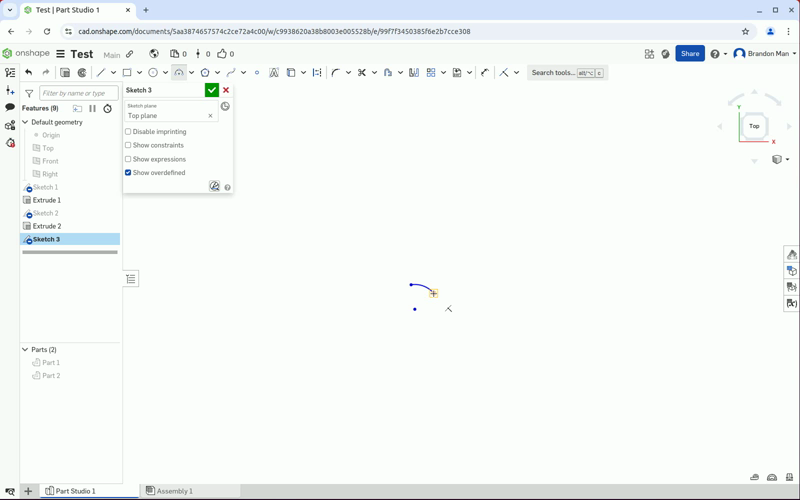
scroll(-6)
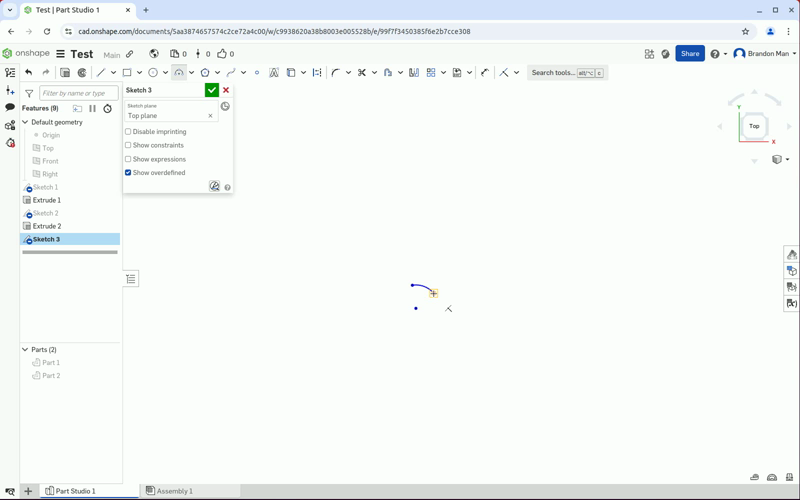
scroll(-6)
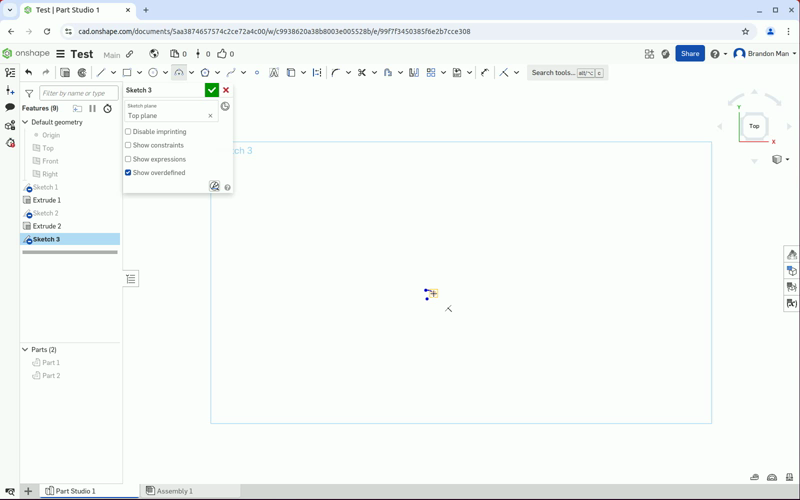
key_down(shift)
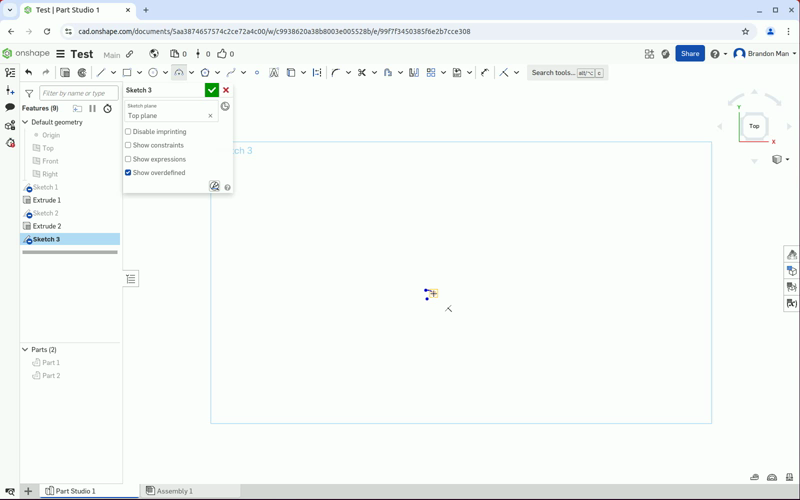
mouse_move(433, 272)
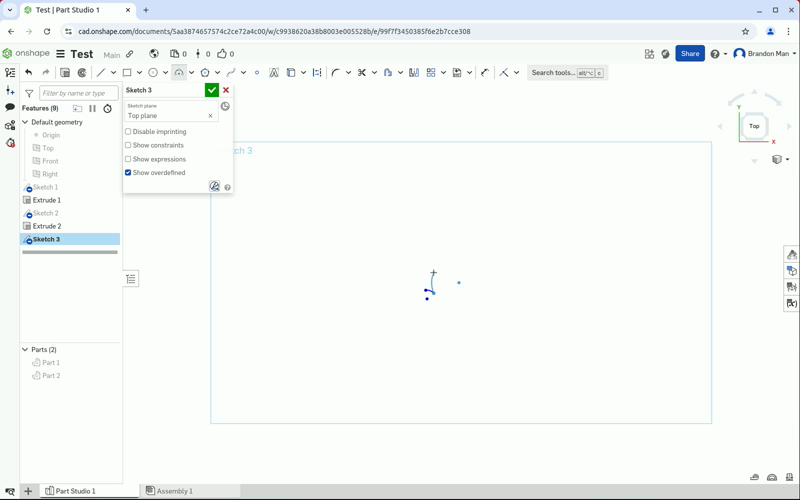
click(433, 272)
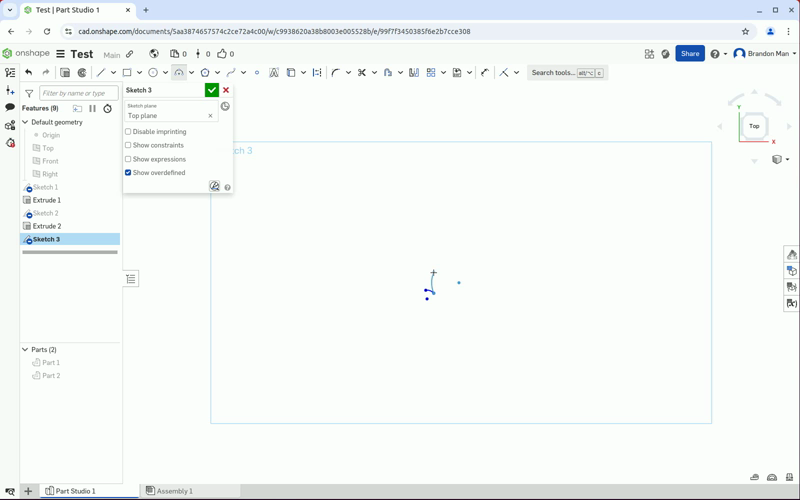
mouse_move(489, 282)
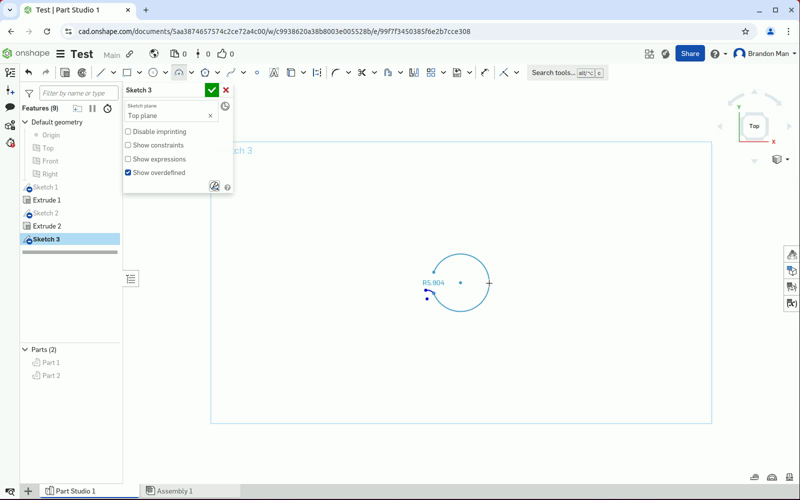
click(489, 282)
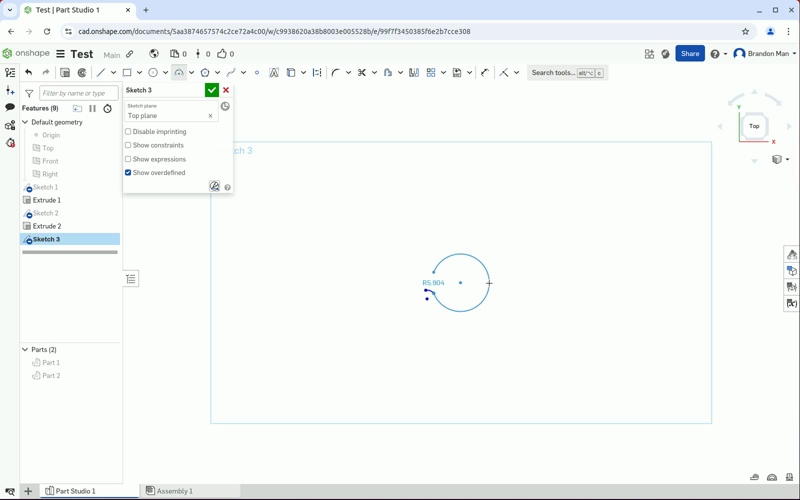
key_up(shift)
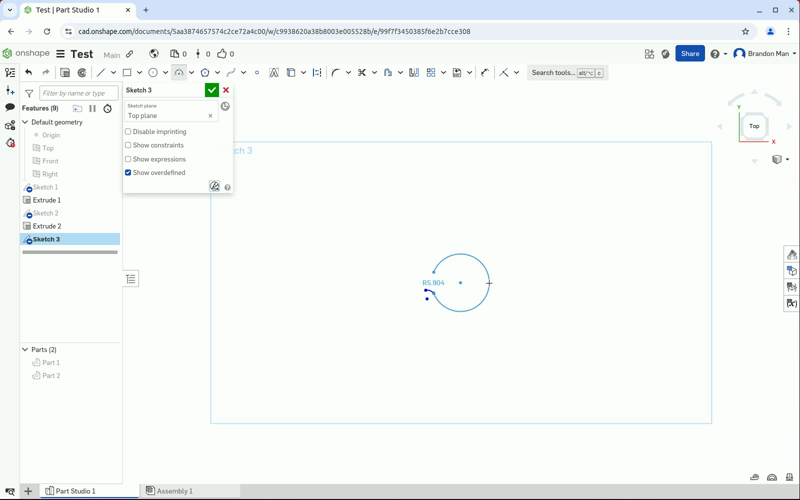
mouse_move(433, 272)
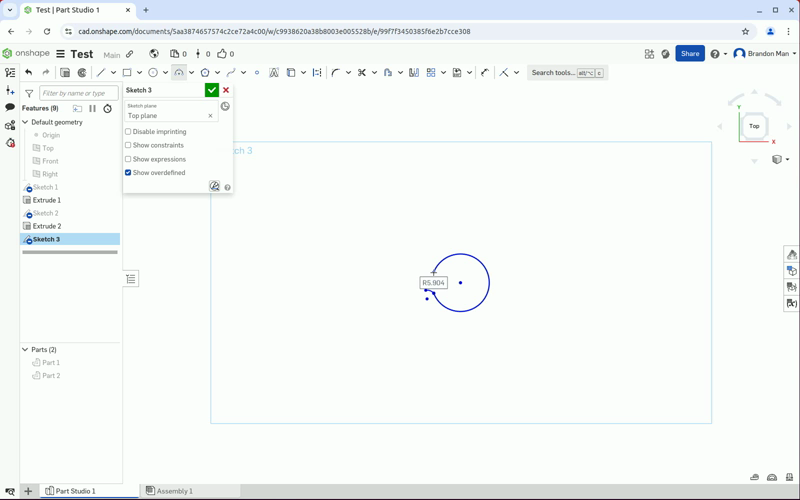
click(433, 272)
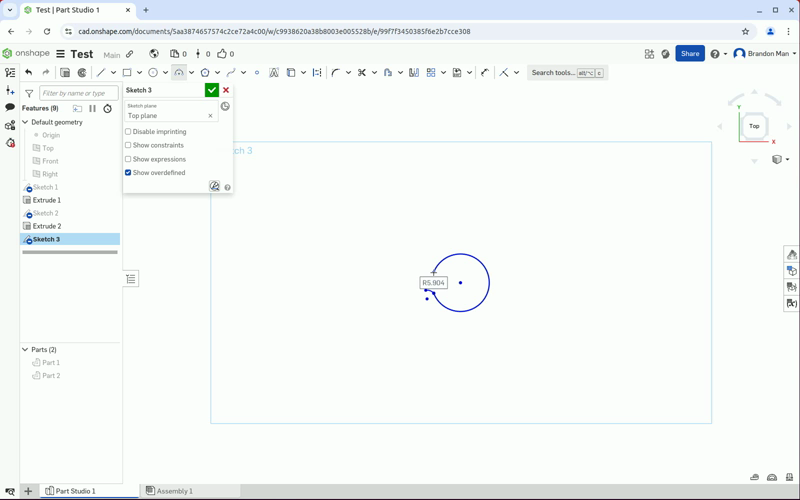
key_down(shift)
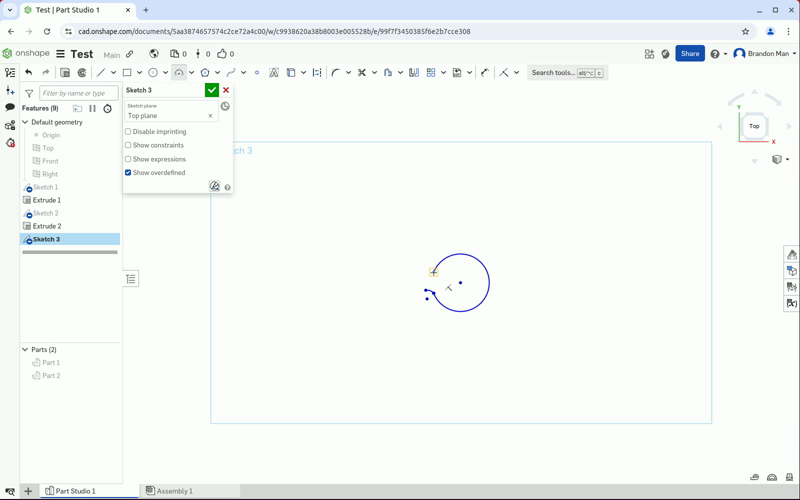
mouse_move(425, 275)
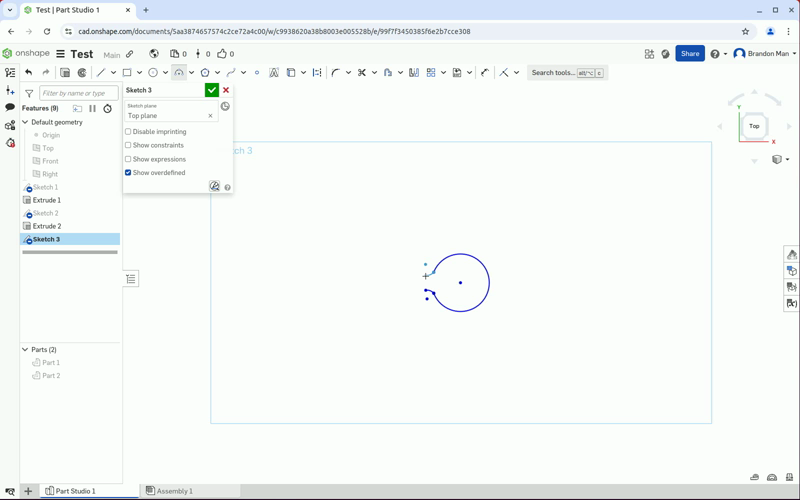
click(425, 275)
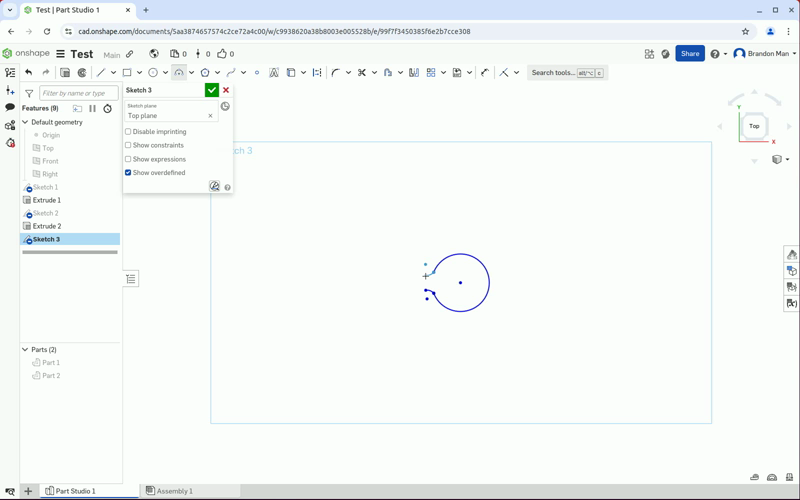
mouse_move(430, 274)
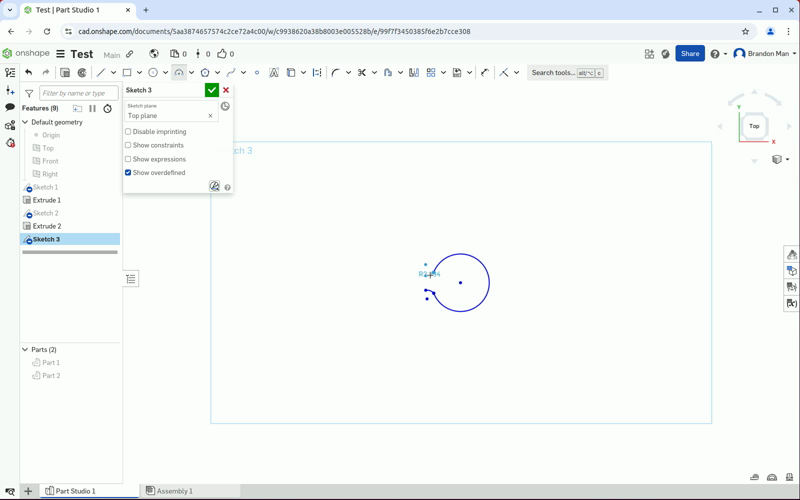
scroll(6)
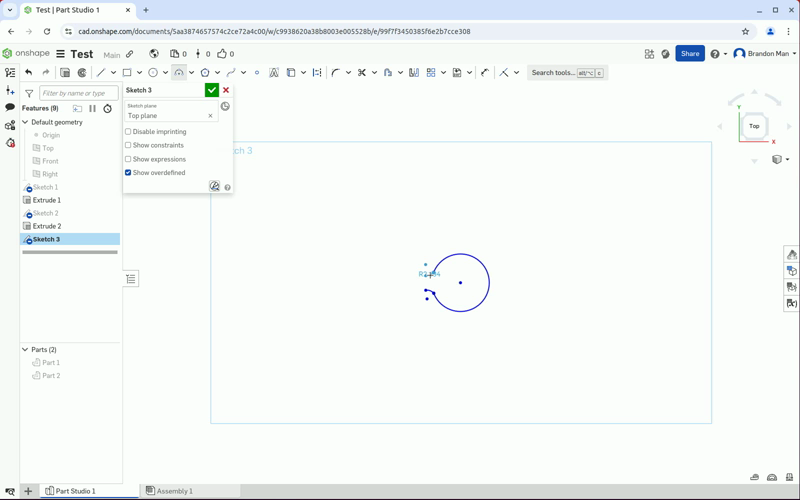
scroll(6)
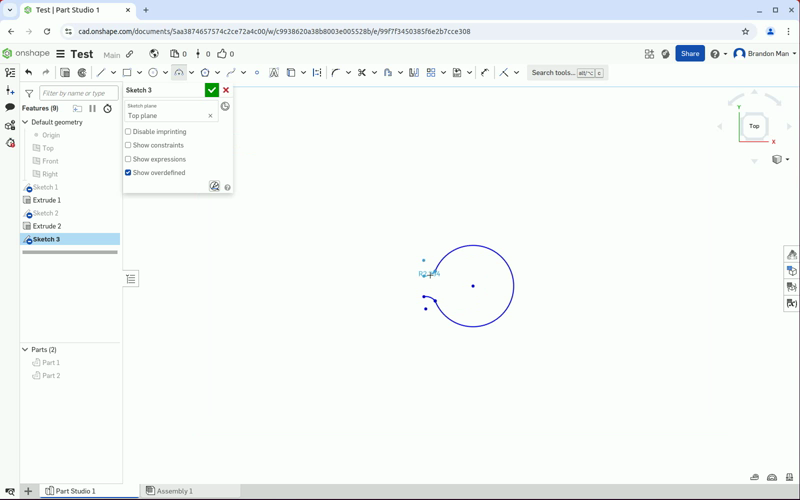
scroll(6)
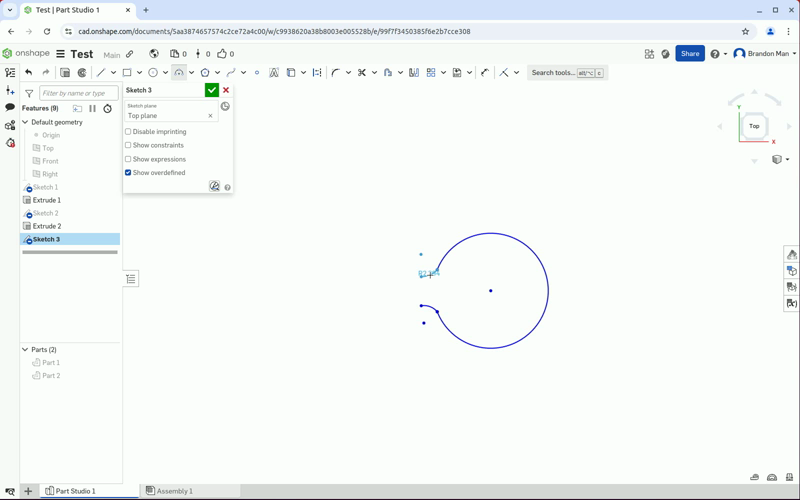
scroll(6)
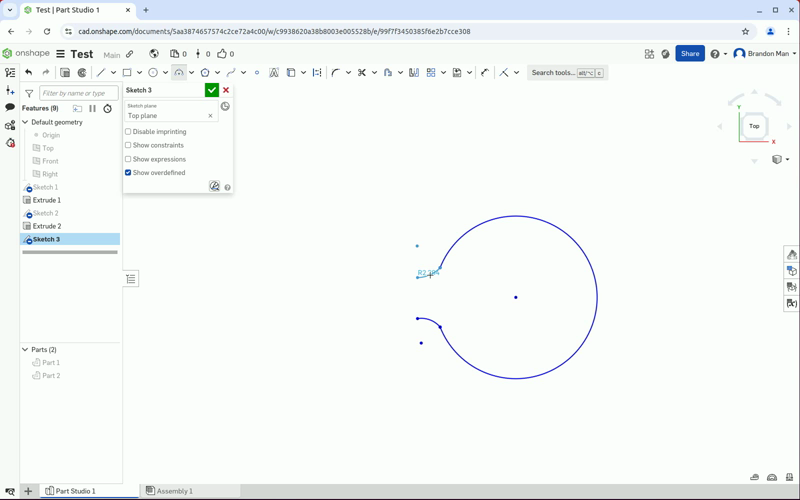
scroll(6)
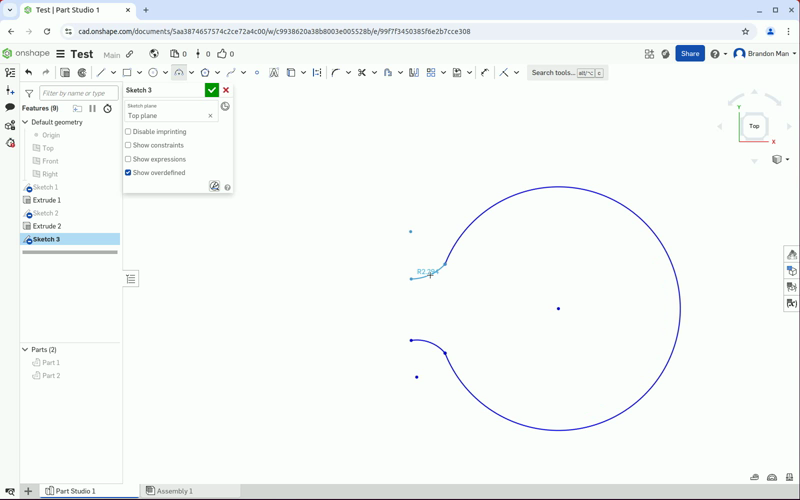
scroll(6)
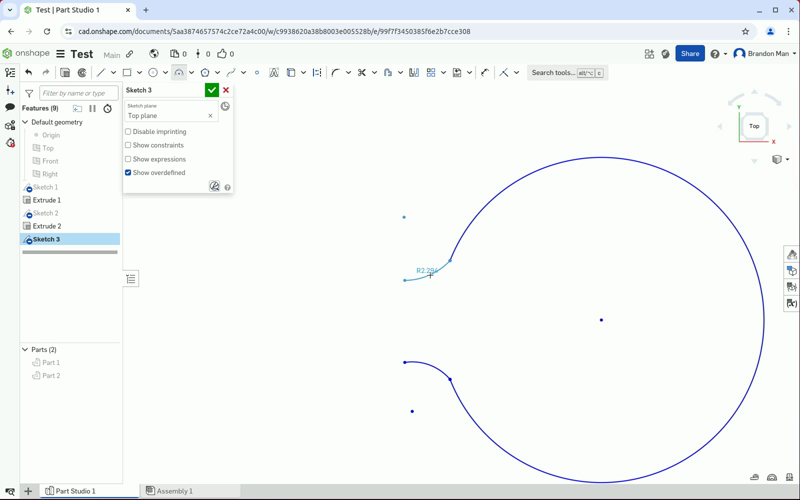
scroll(6)
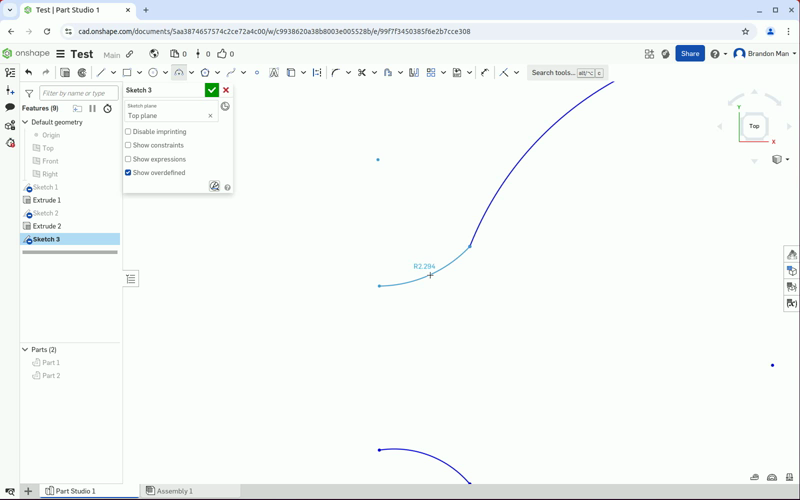
click(430, 274)
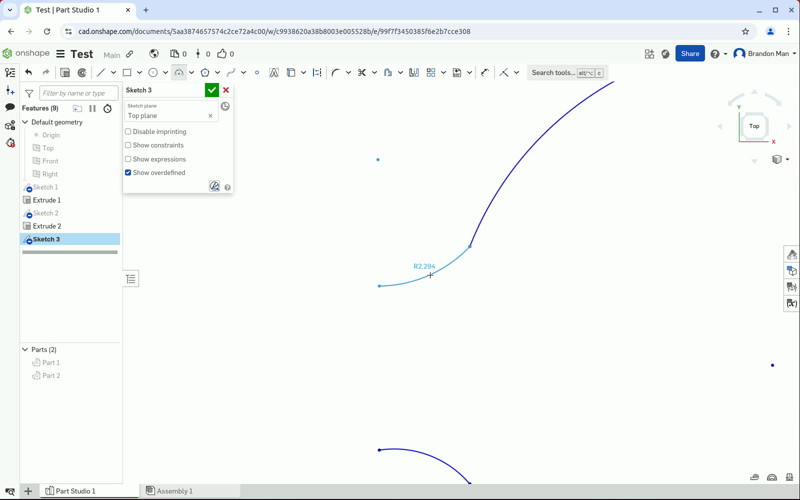
scroll(-6)
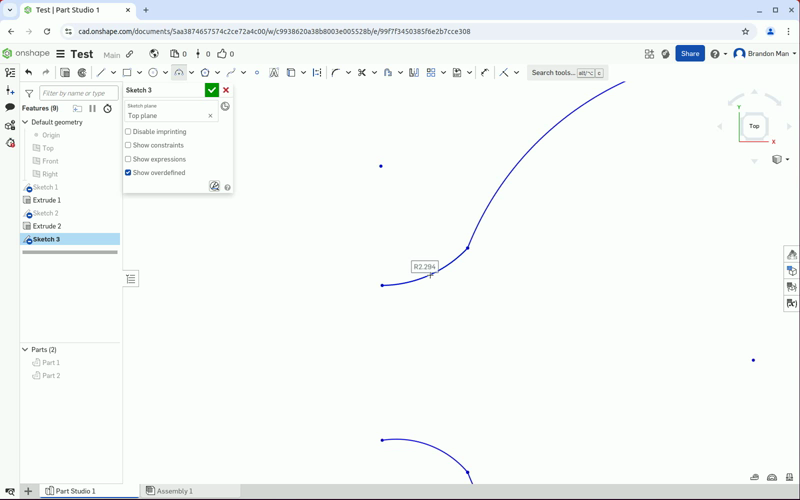
scroll(-6)
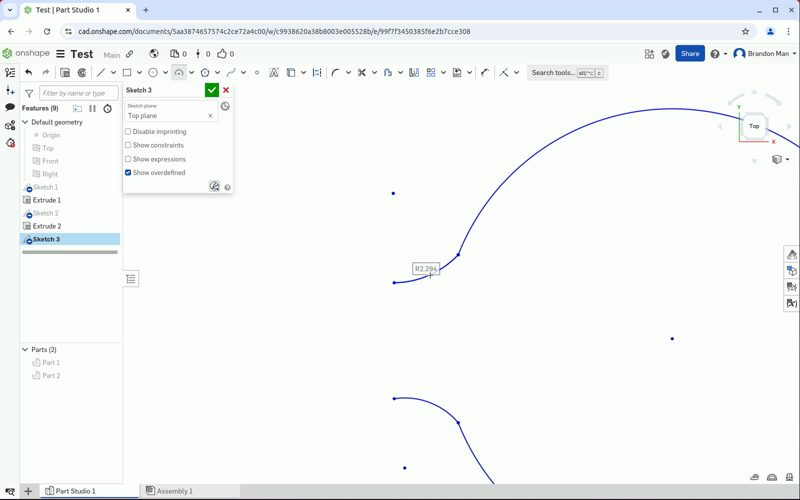
scroll(-6)
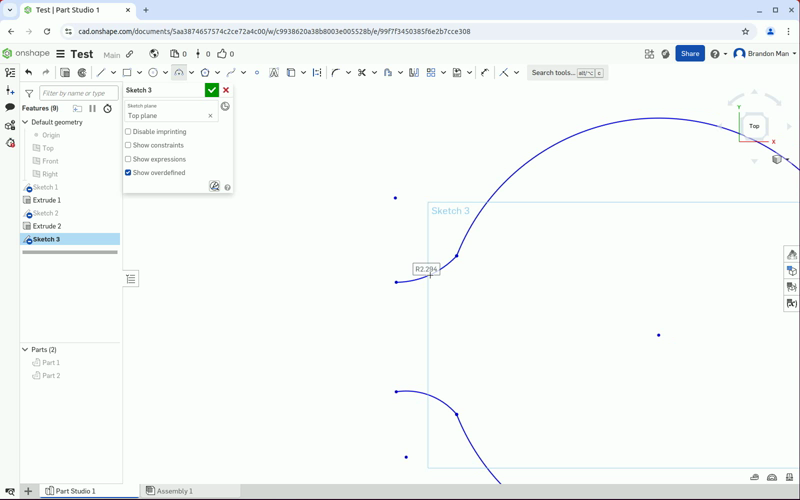
scroll(-6)
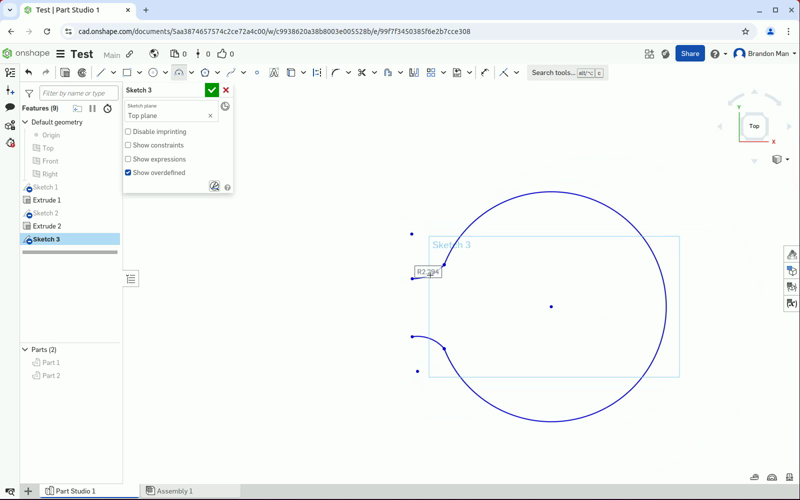
scroll(-6)
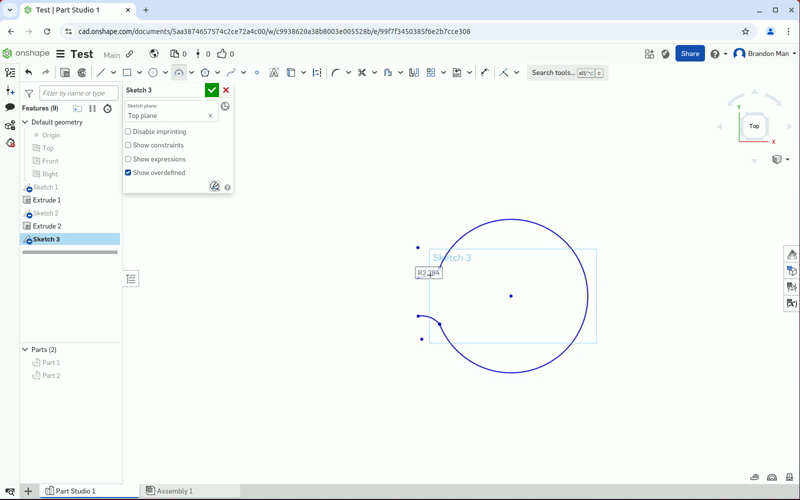
scroll(-6)
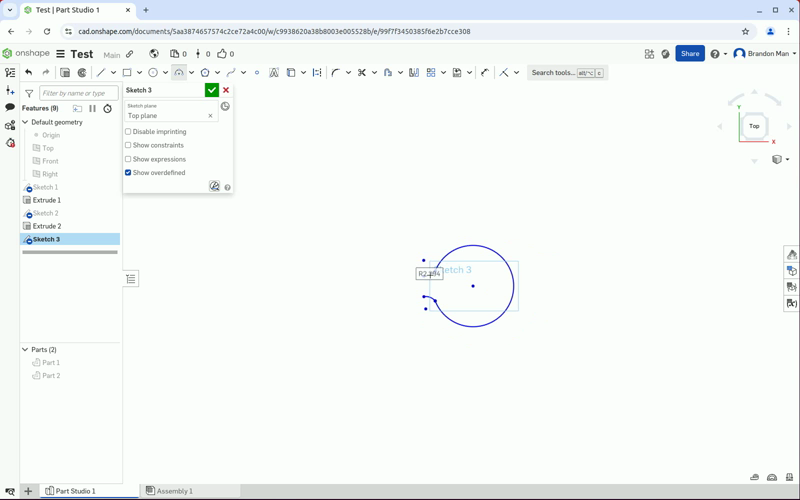
scroll(-6)
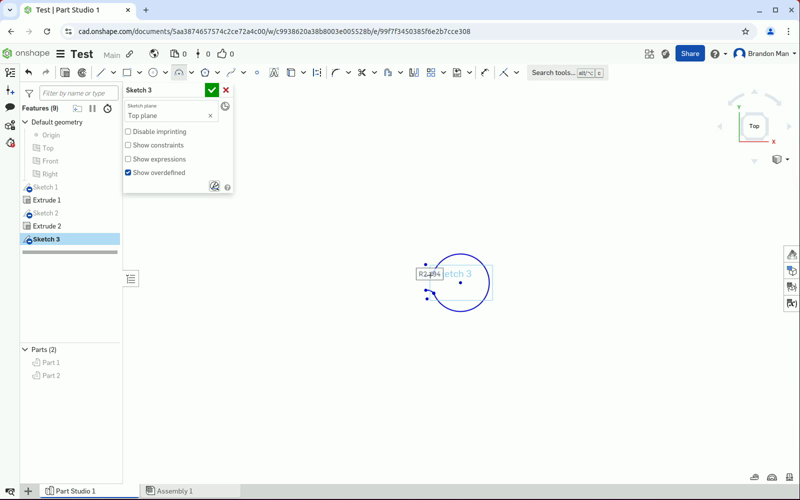
key_up(shift)
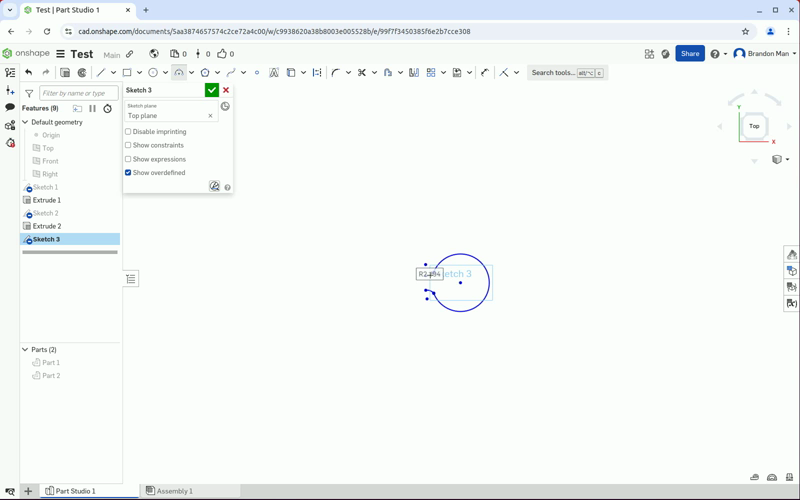
mouse_move(425, 275)
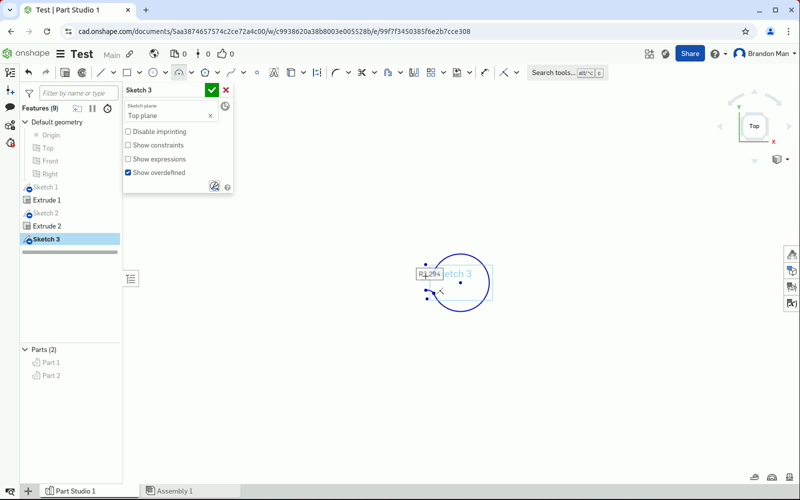
click(425, 275)
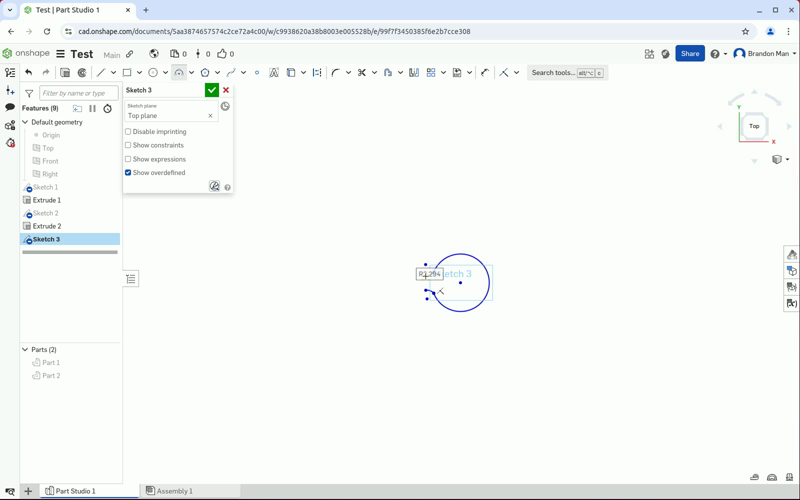
mouse_move(425, 290)
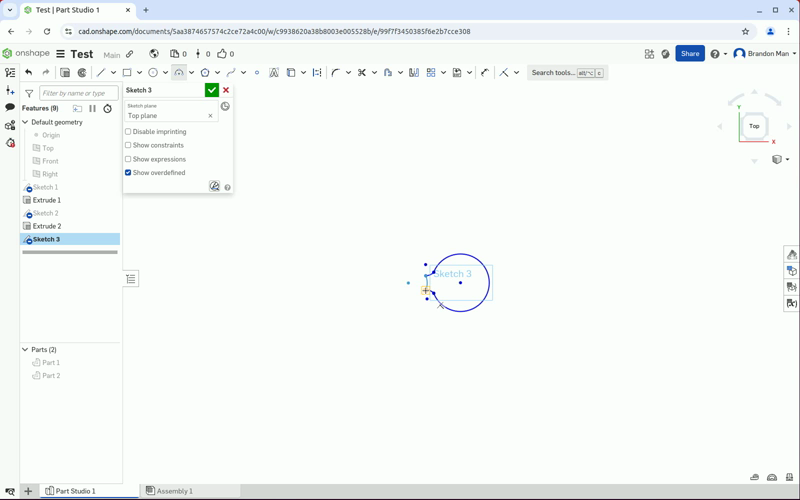
click(425, 290)
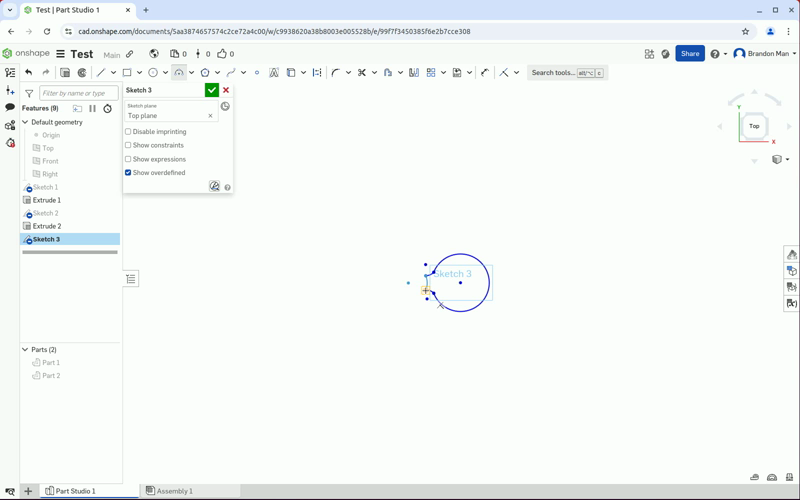
key_down(shift)
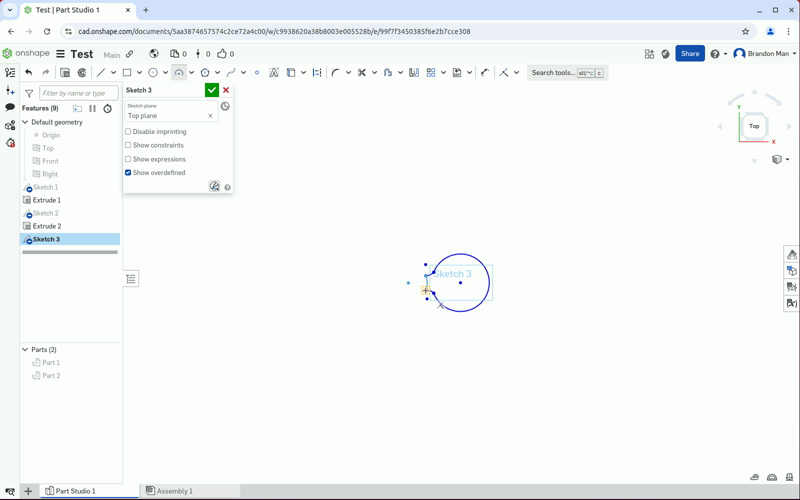
mouse_move(431, 282)
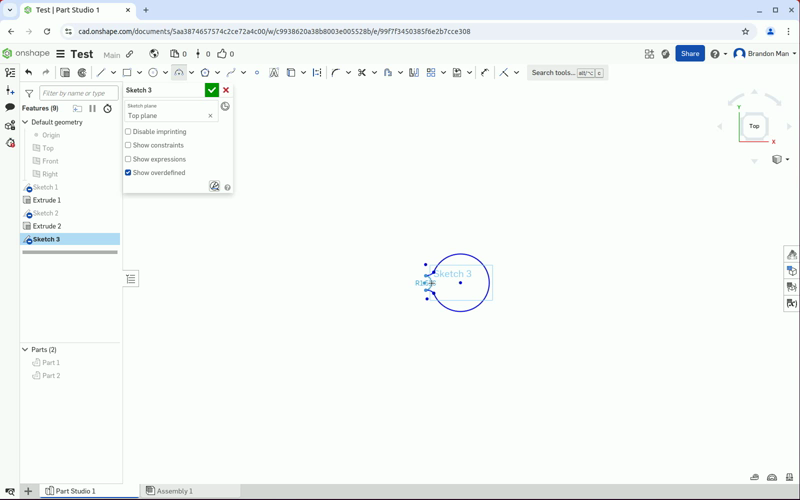
click(431, 282)
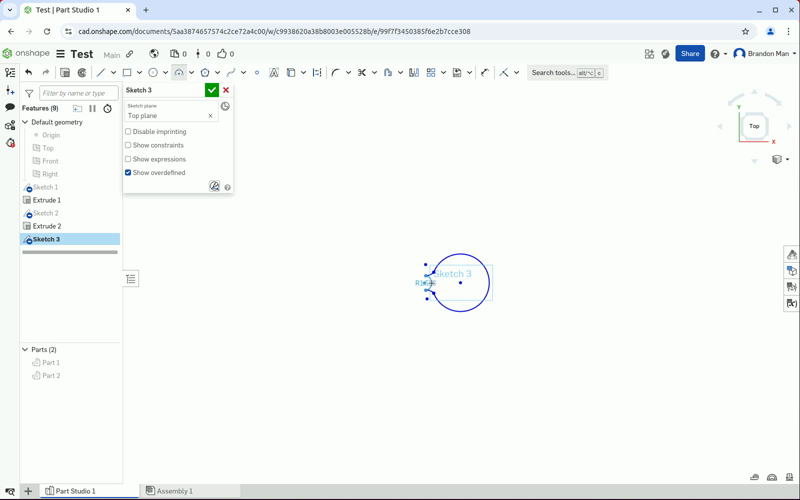
key_up(shift)
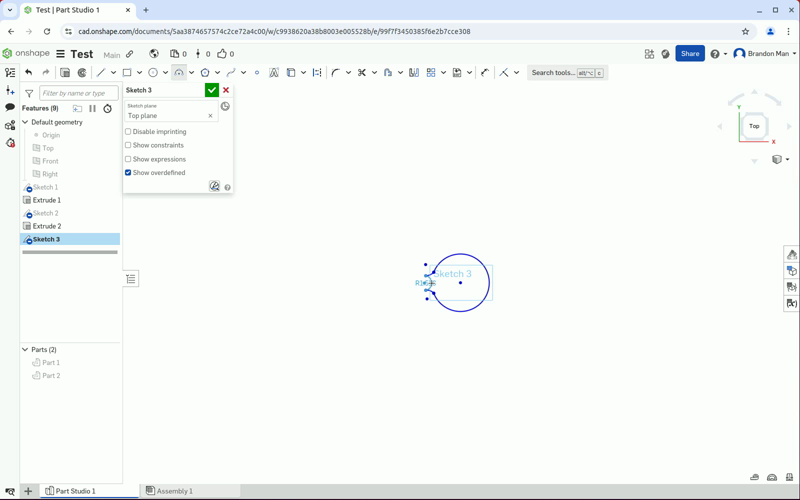
key(esc)
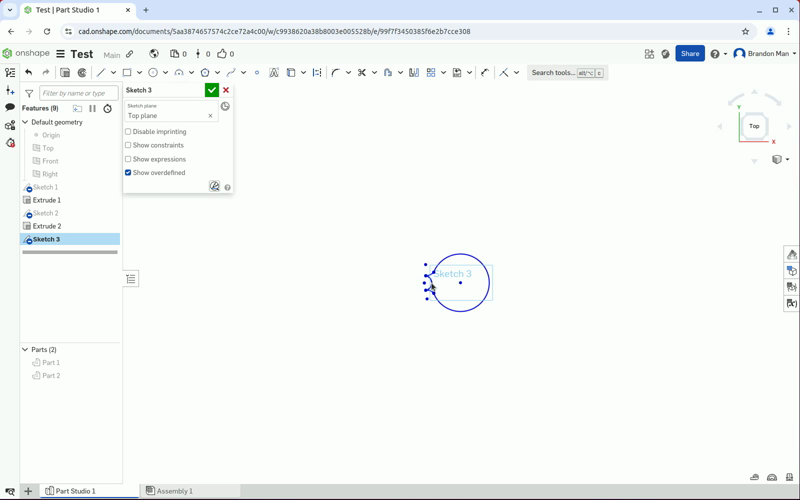
mouse_move(440, 293)
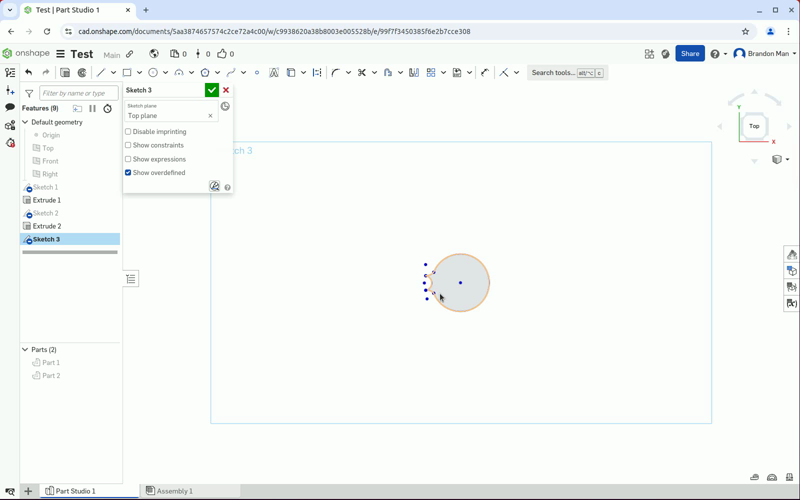
click(440, 293)
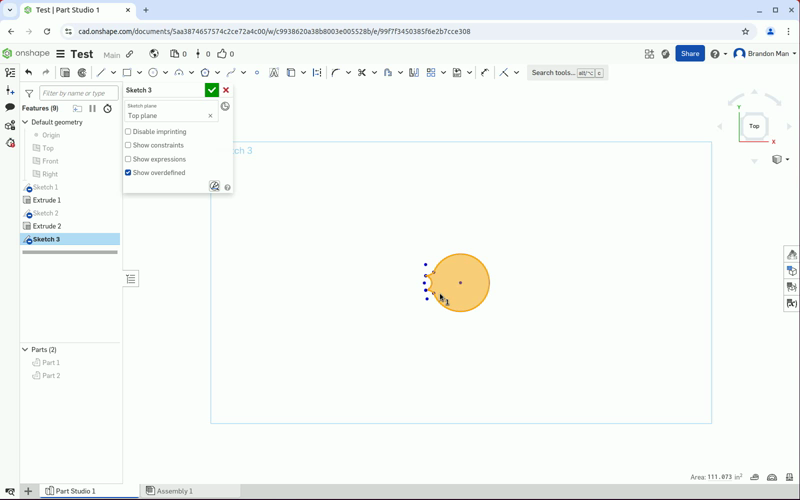
mouse_move(73, 352)
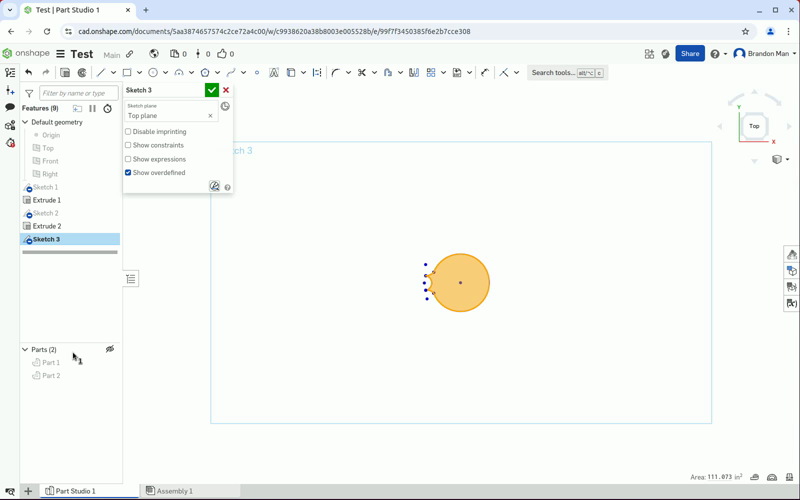
key(shift+y)
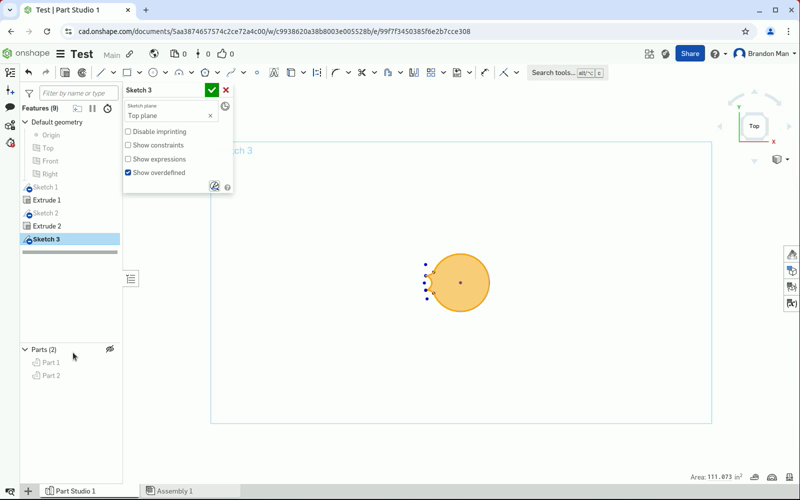
key(shift+e)
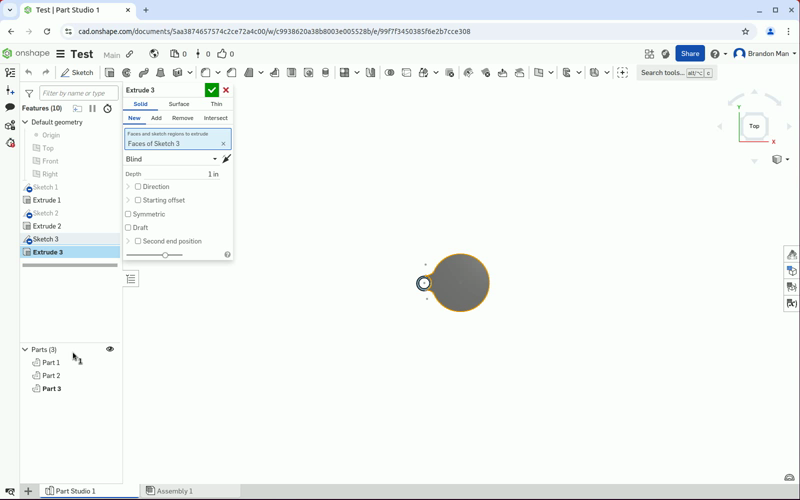
mouse_move(143, 106)
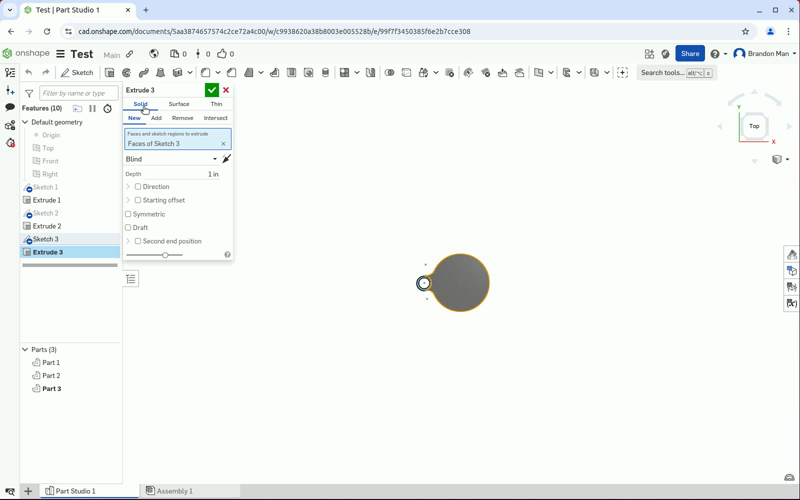
click(143, 106)
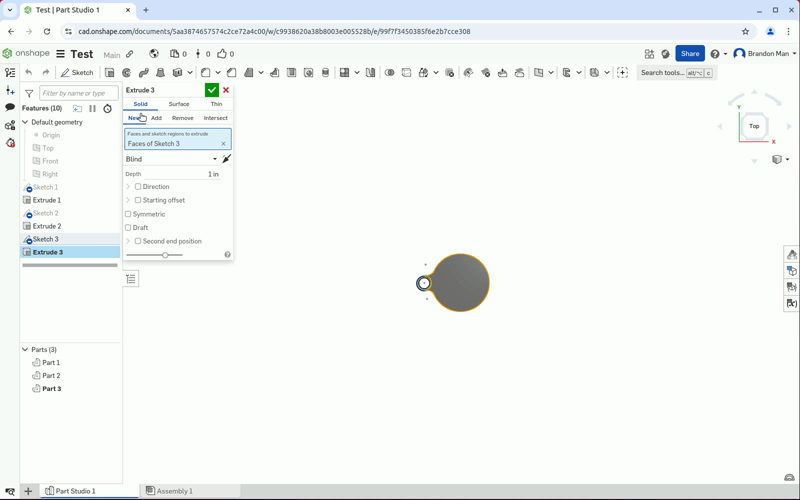
mouse_move(137, 120)
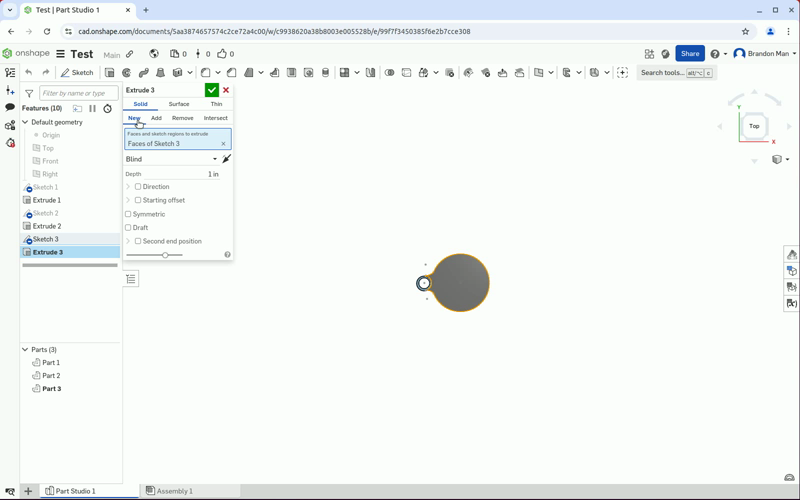
click(137, 120)
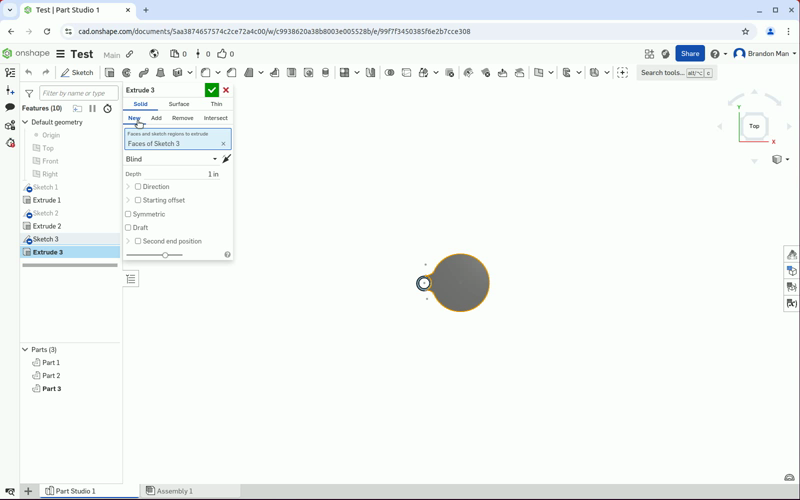
key(tab, 4)
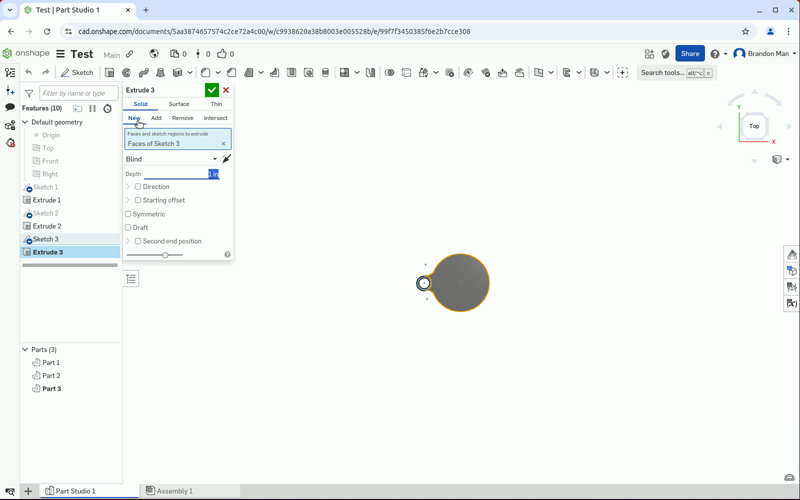
text(2.408)
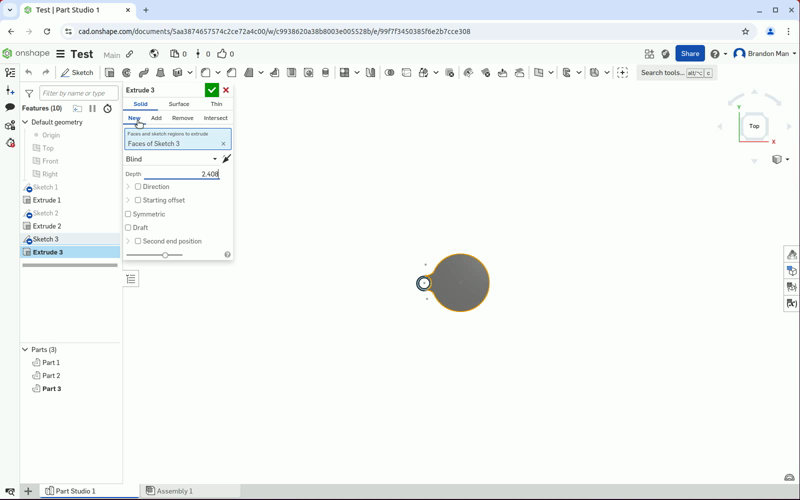
key(tab, 3)
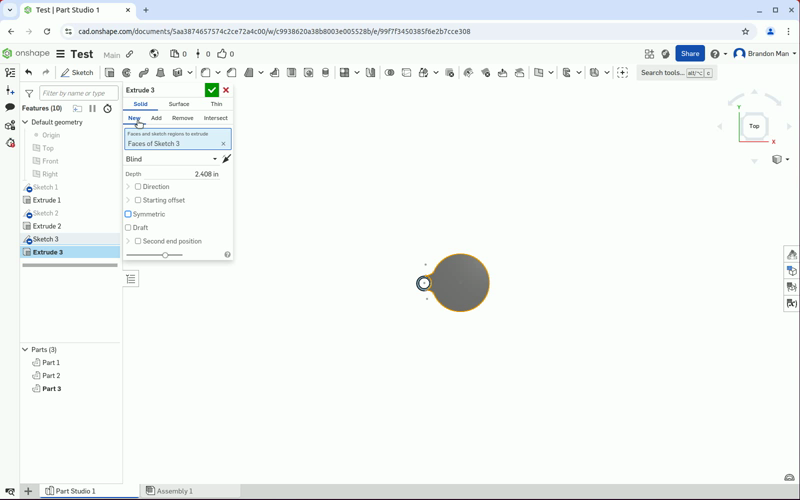
key(space)
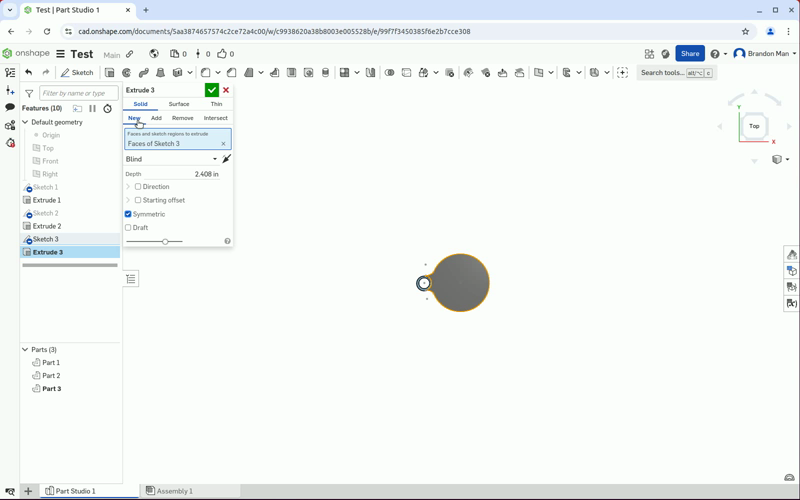
key(enter)
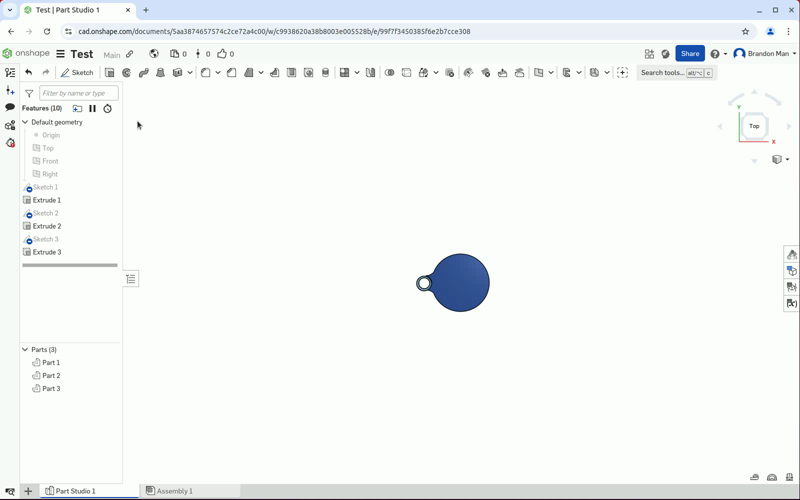
key(shift+h)
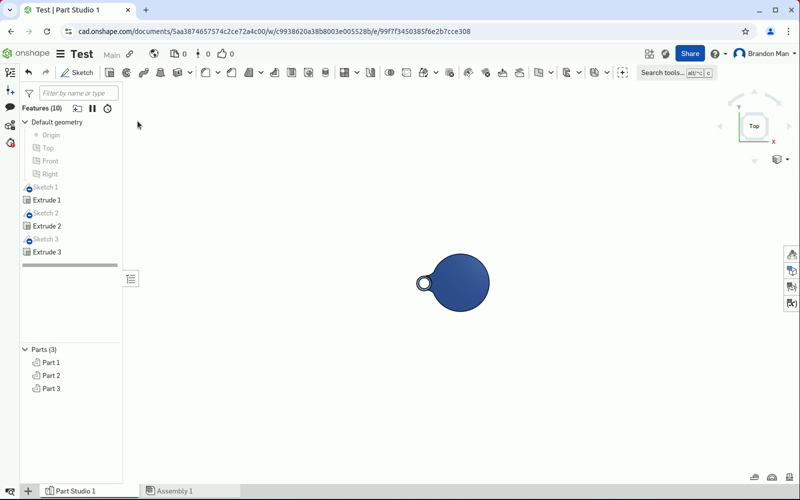
key(shift+h)
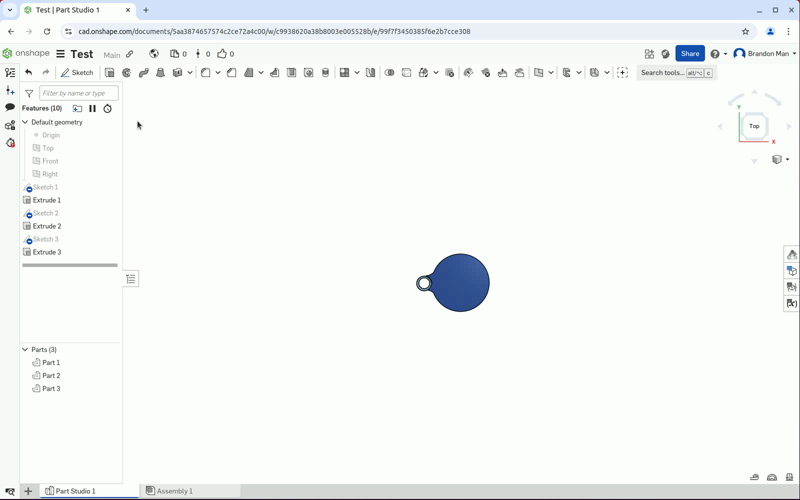
mouse_move(73, 189)
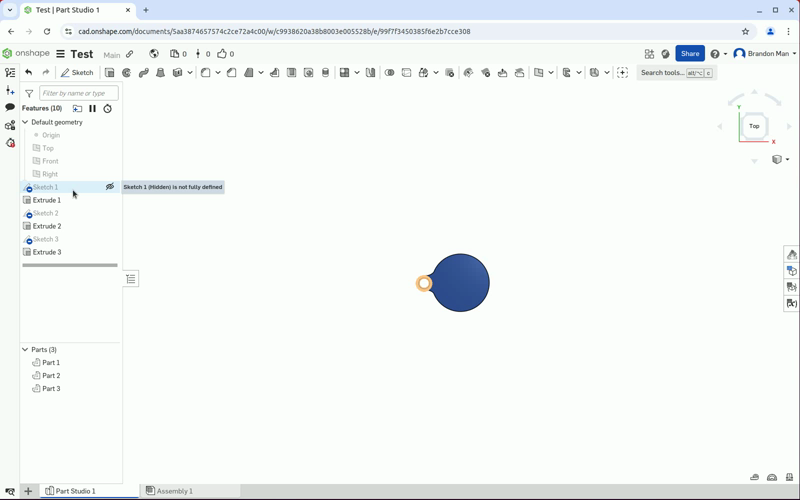
click(73, 189)
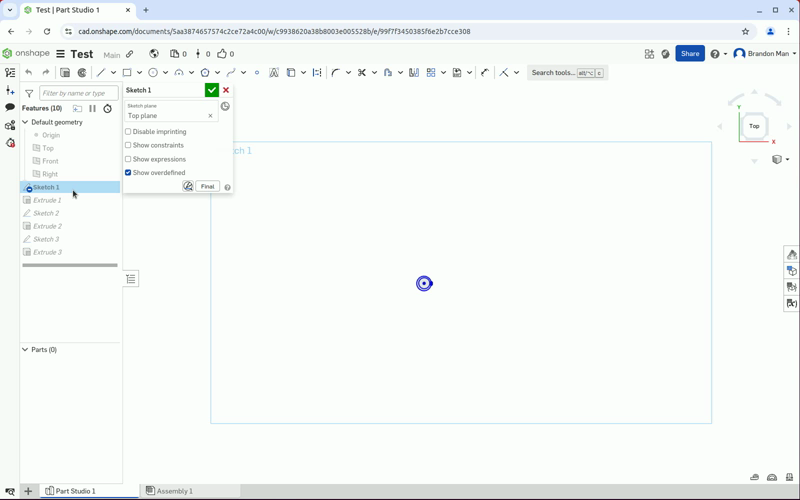
mouse_move(229, 92)
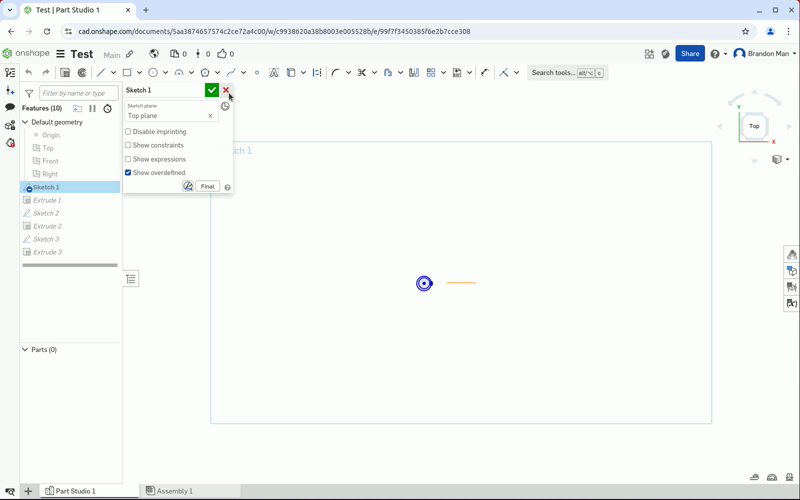
click(229, 92)
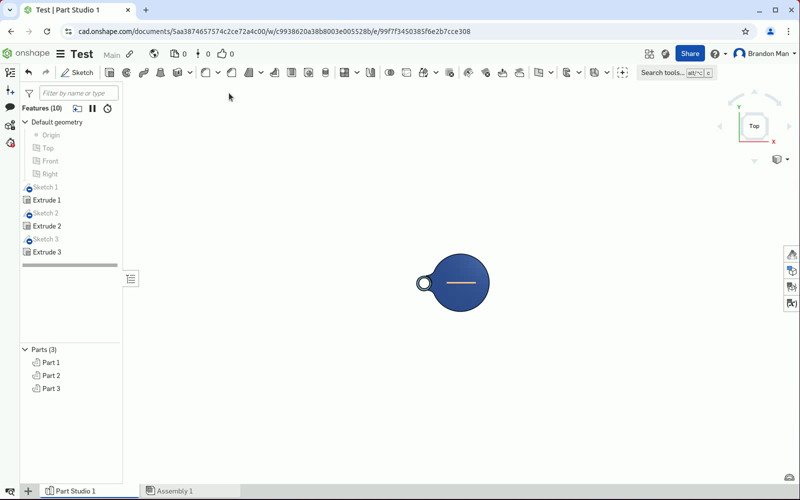
mouse_move(541, 75)
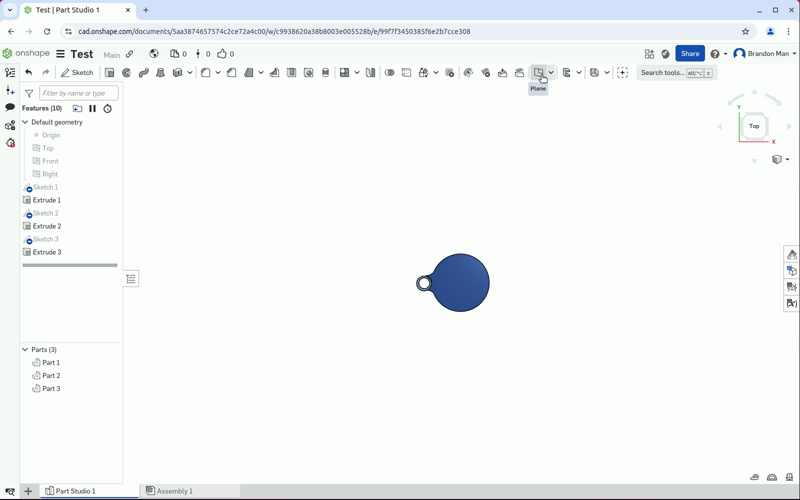
click(541, 75)
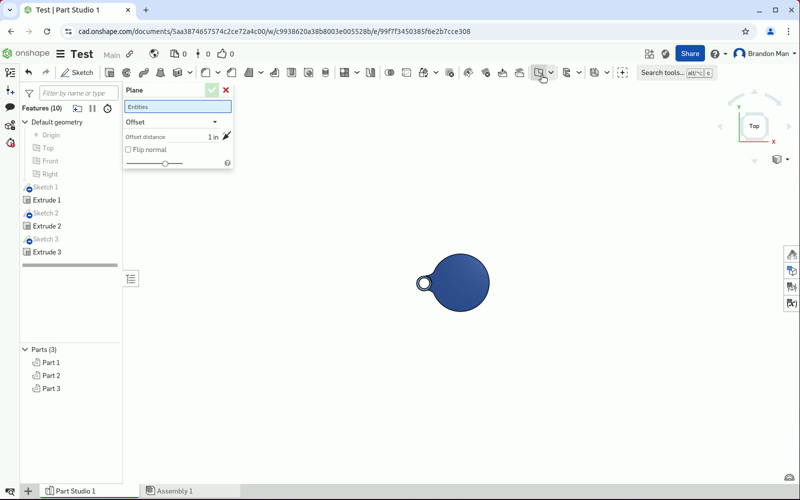
mouse_move(73, 150)
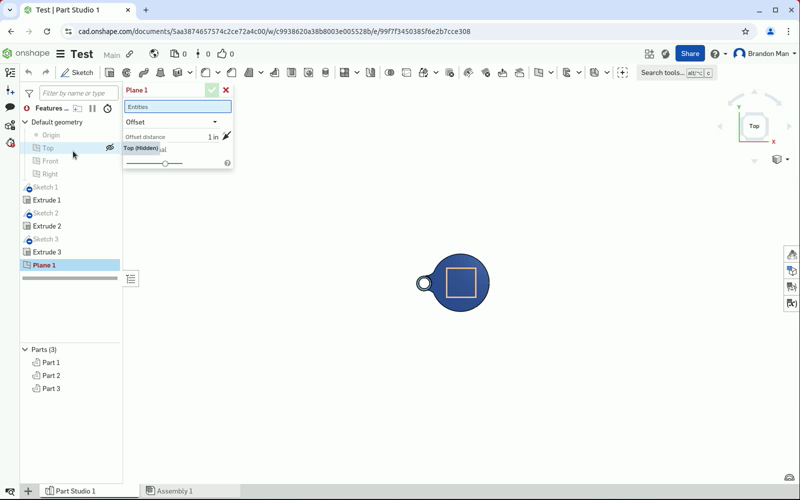
click(73, 150)
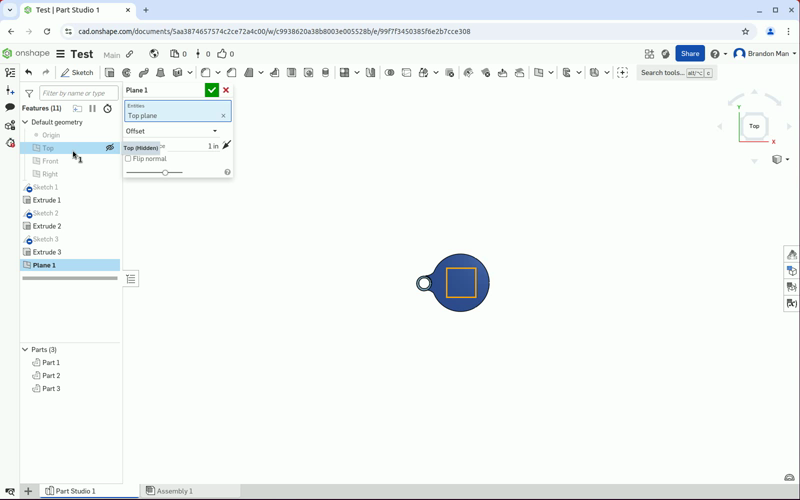
key(tab, 2)
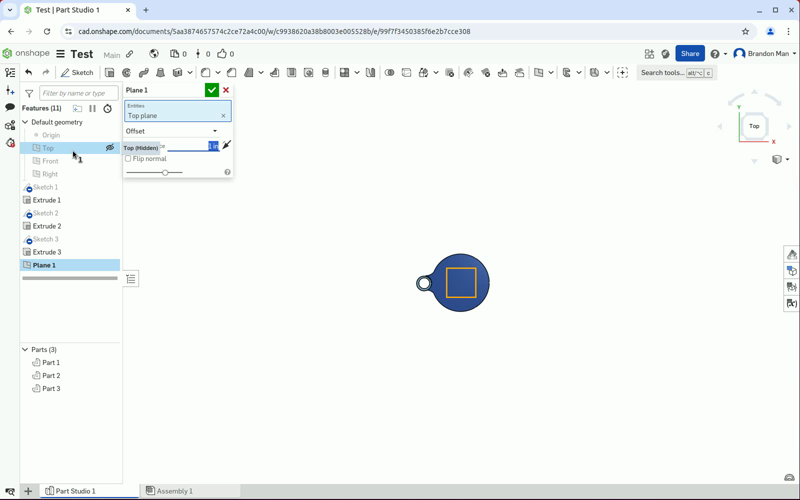
text(1.202)
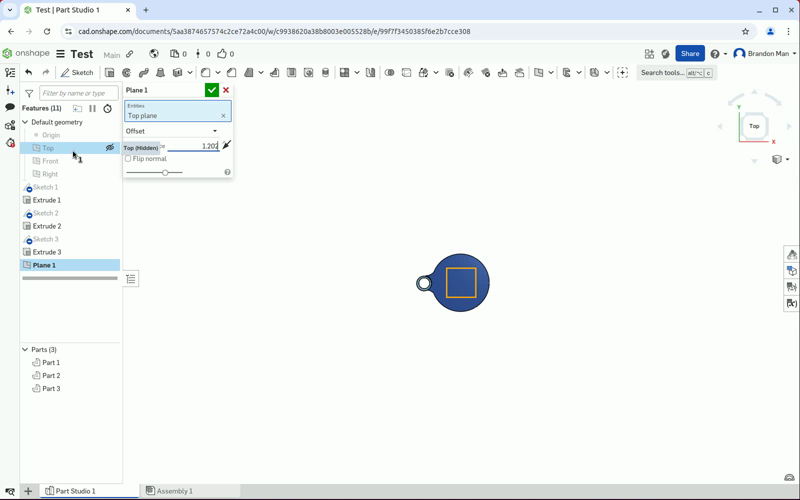
key(enter, 2)
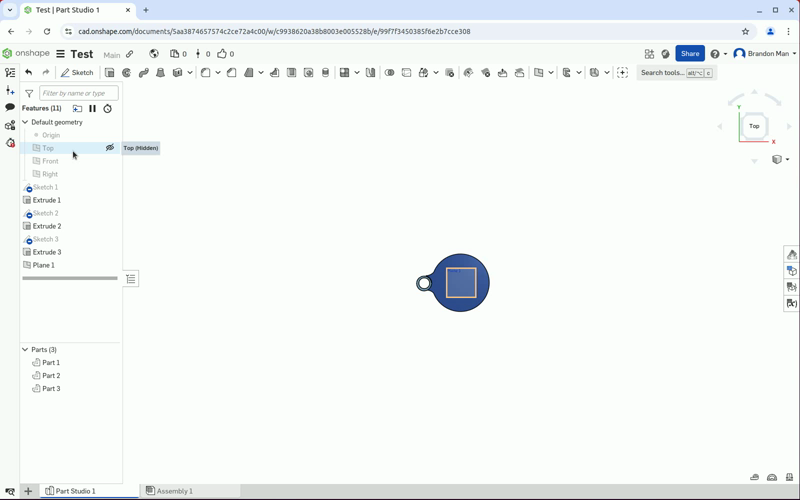
key(shift+s)
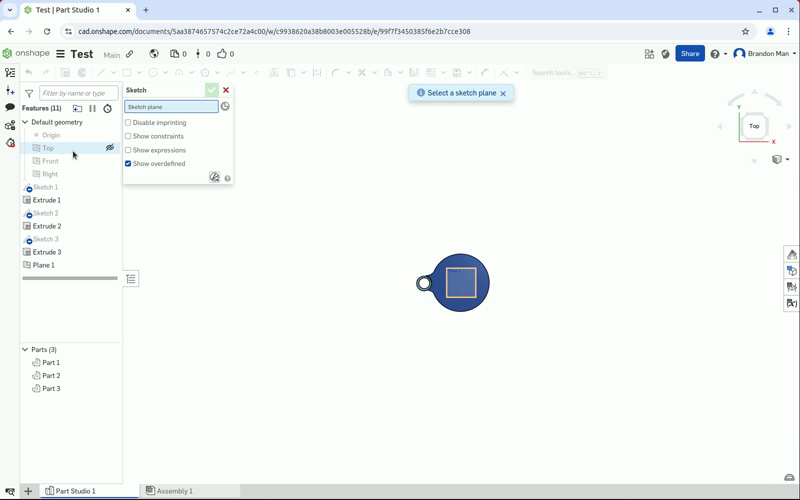
mouse_move(73, 267)
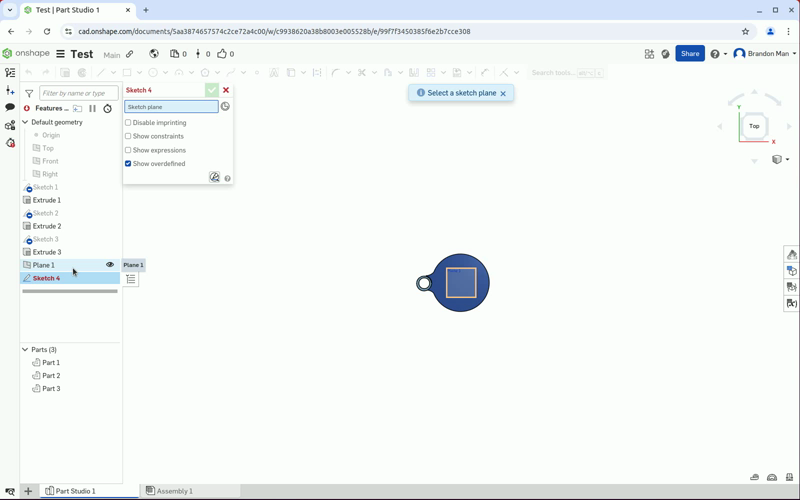
click(73, 267)
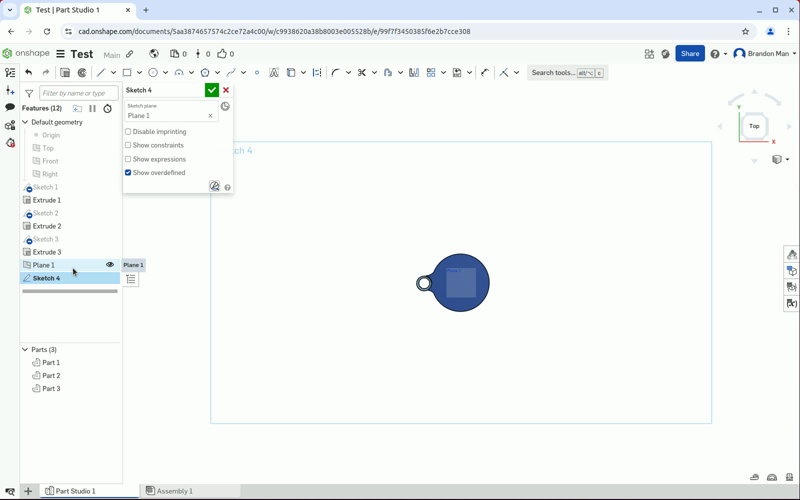
mouse_move(73, 352)
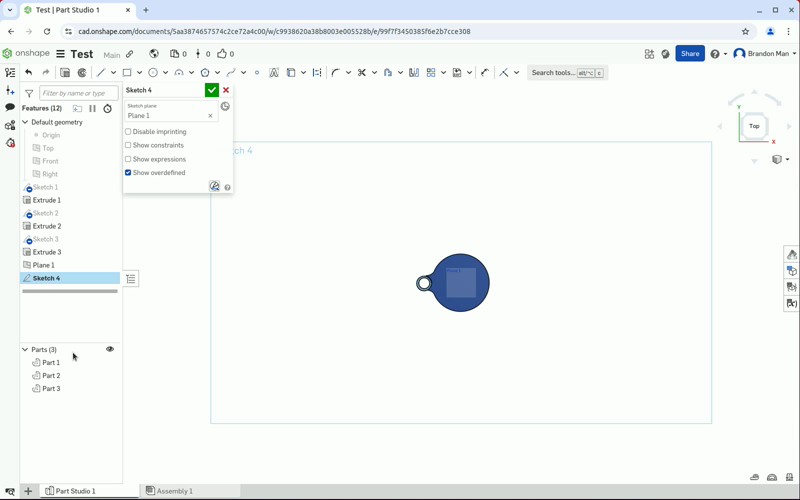
key(y)
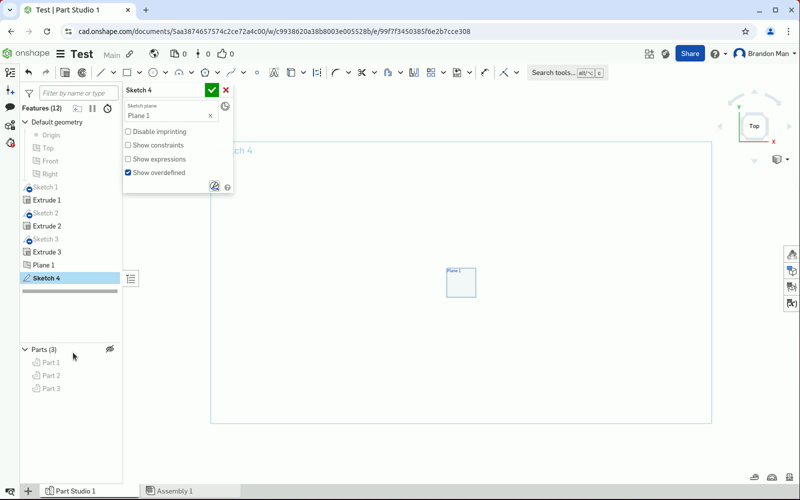
key(c)
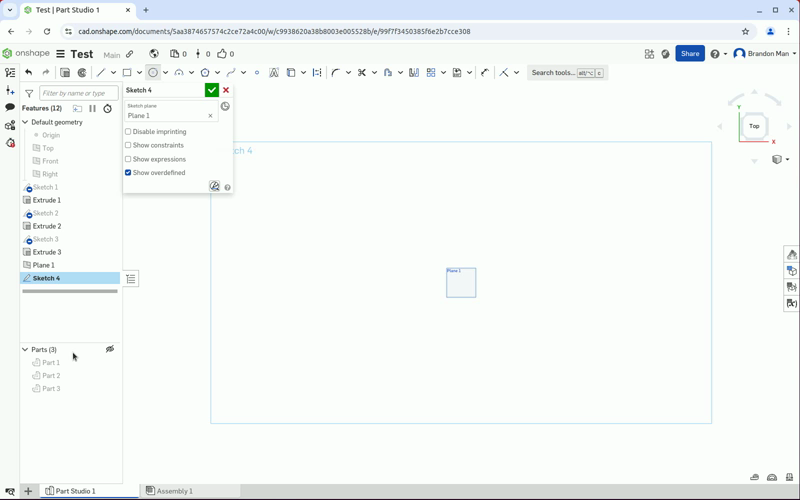
key_down(shift)
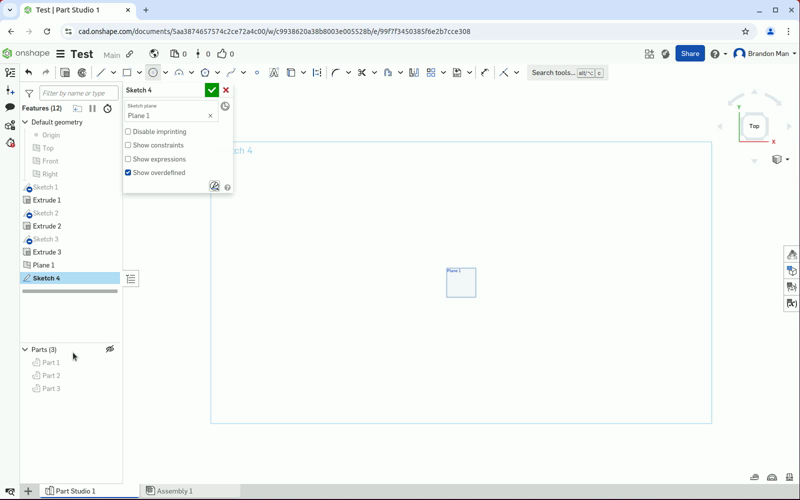
mouse_move(460, 282)
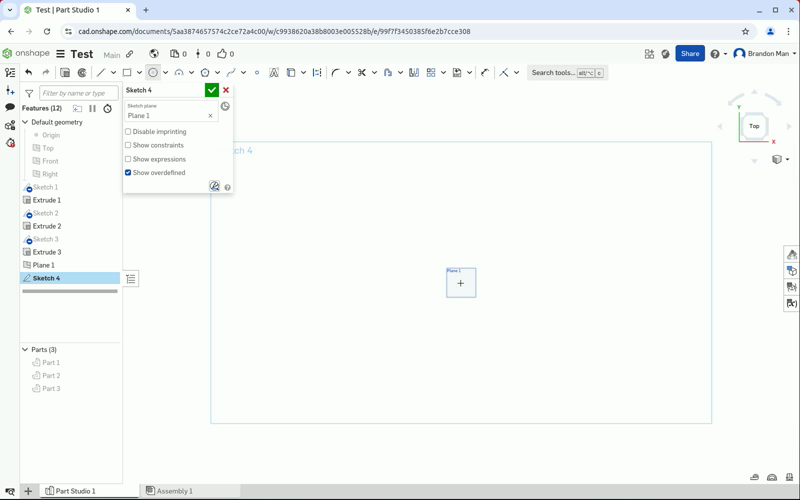
click(460, 282)
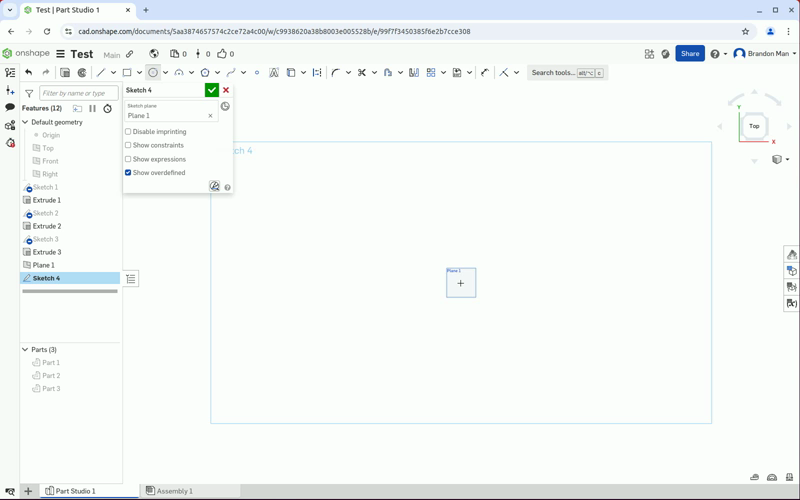
key_up(shift)
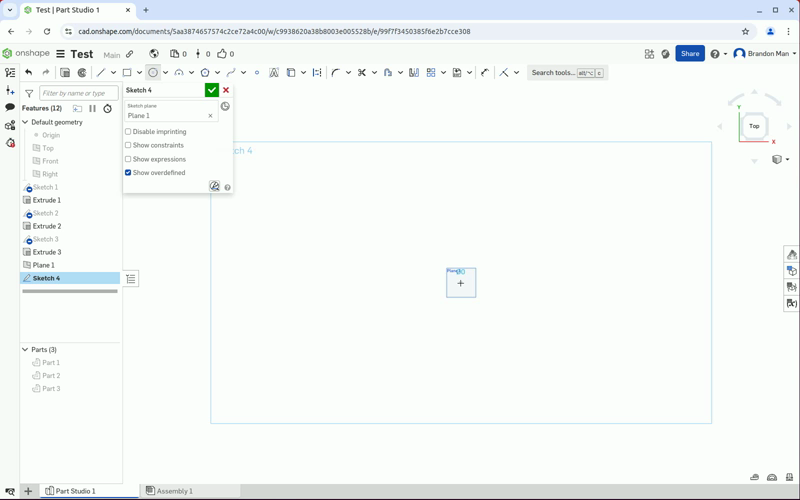
mouse_move(485, 282)
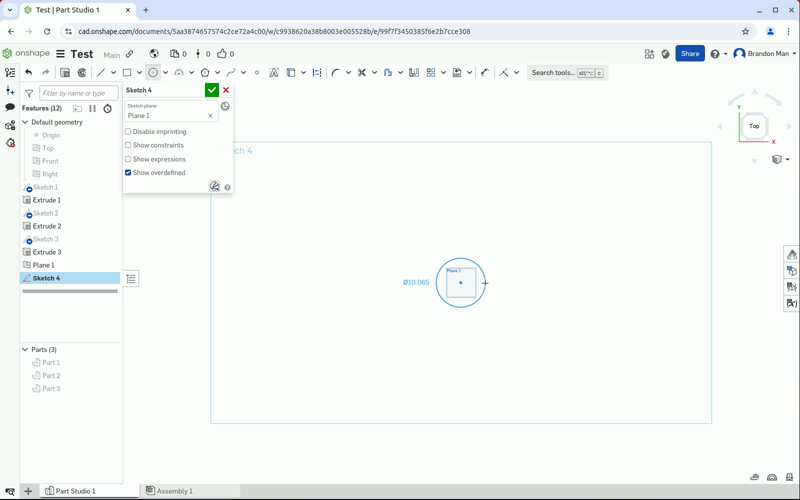
click(485, 282)
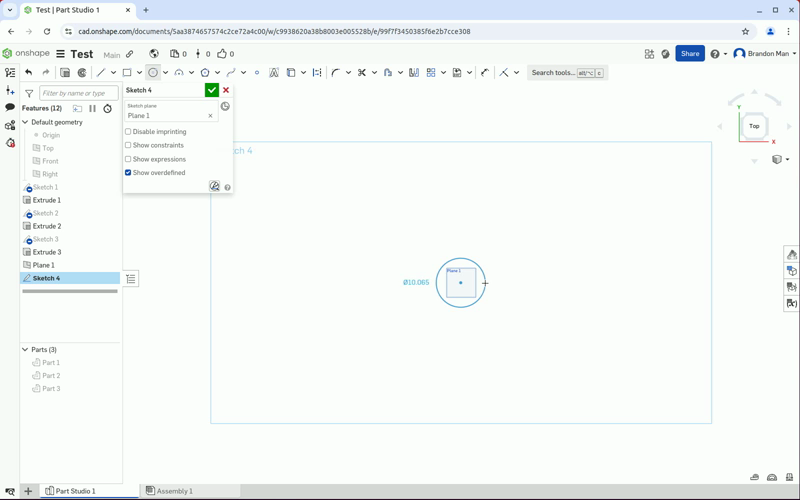
key(esc)
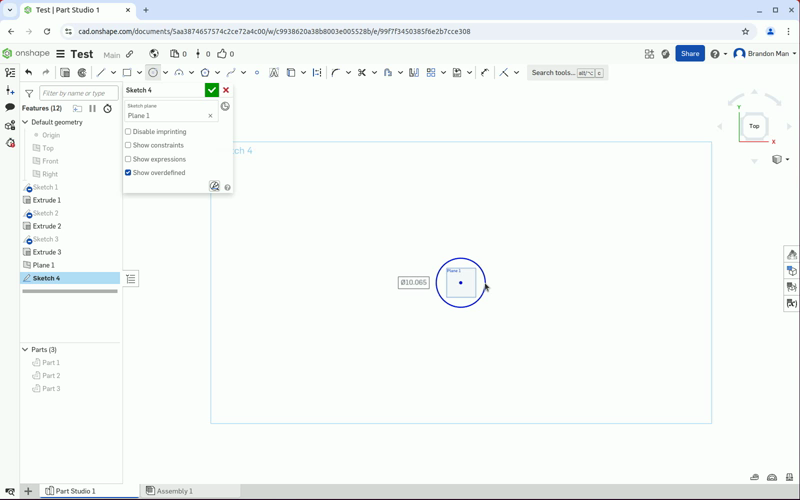
mouse_move(439, 288)
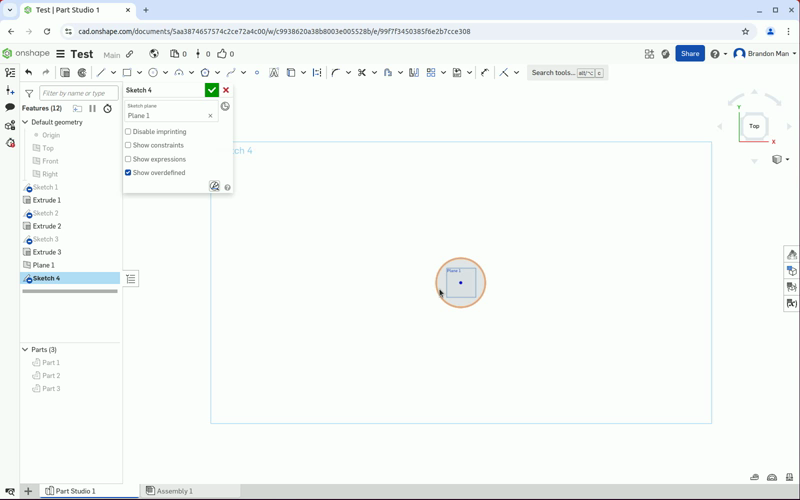
click(439, 288)
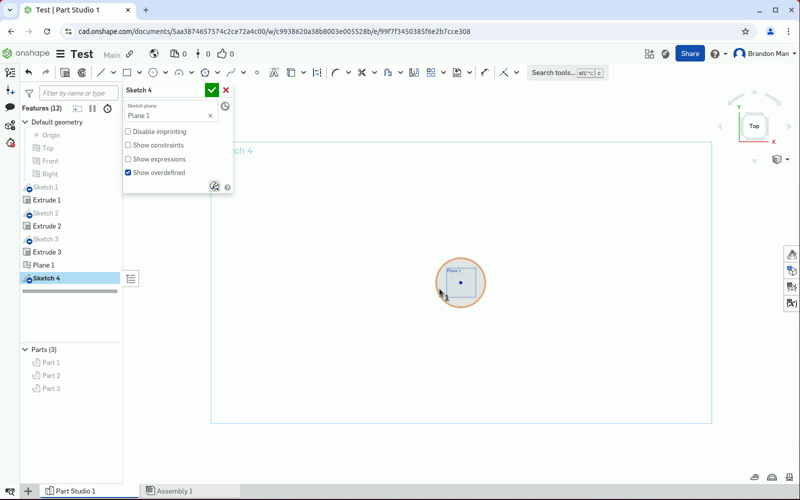
mouse_move(73, 352)
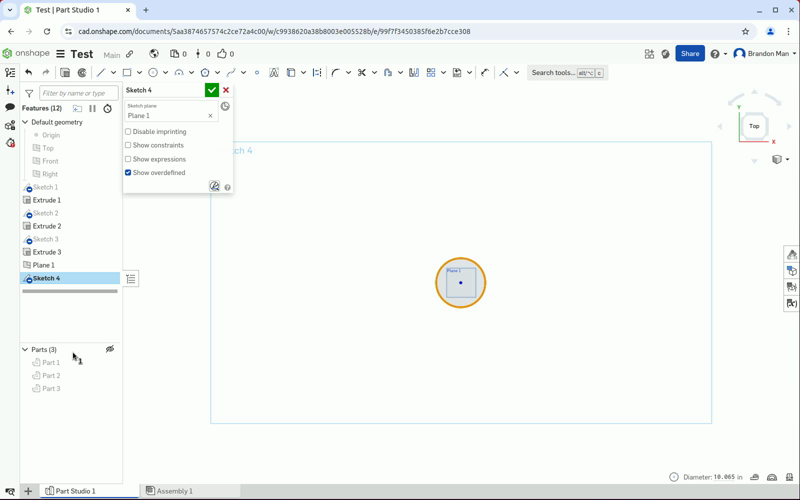
key(shift+y)
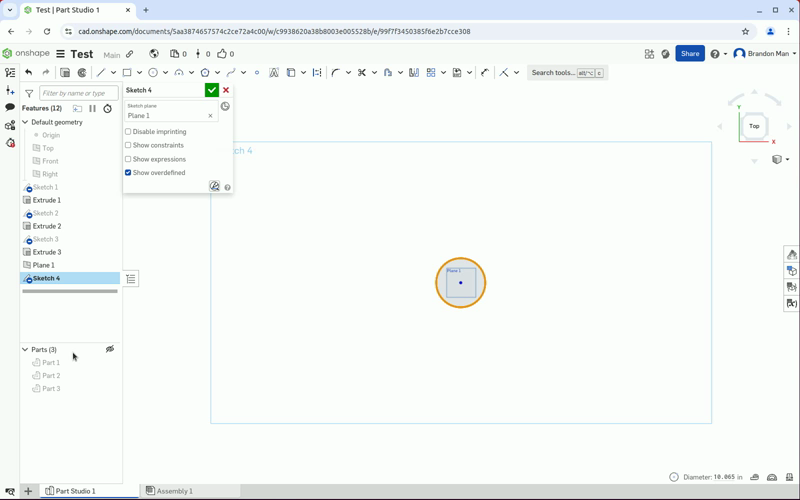
key(shift+e)
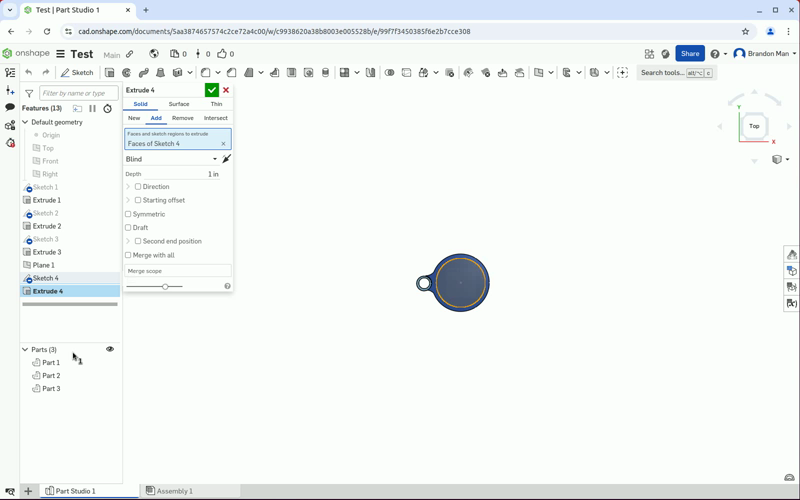
mouse_move(143, 106)
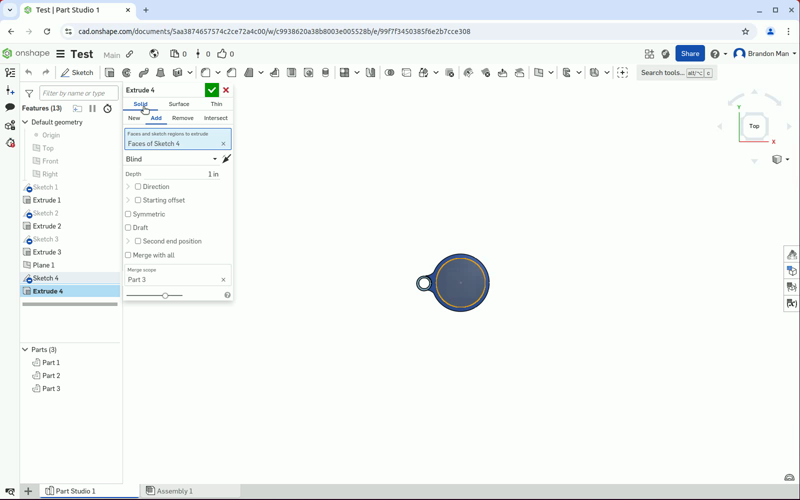
click(143, 106)
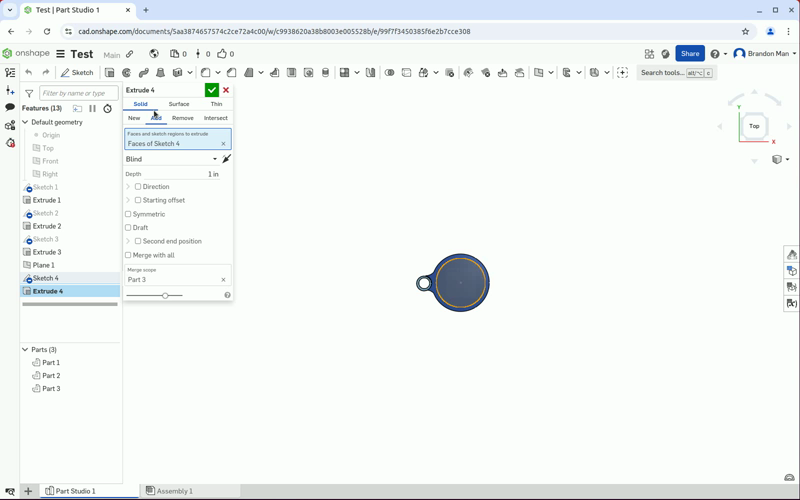
mouse_move(186, 120)
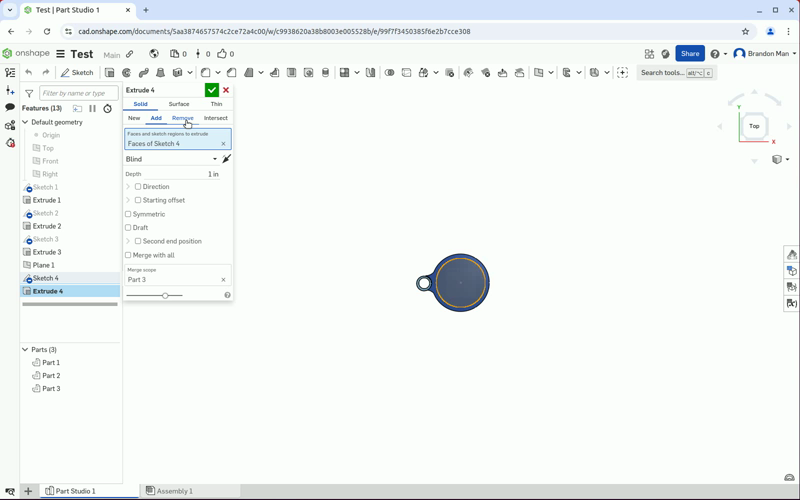
click(186, 120)
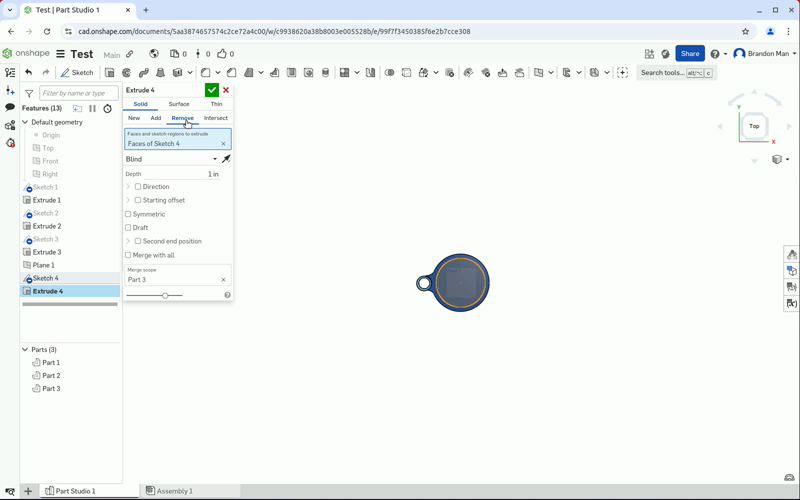
key(tab, 4)
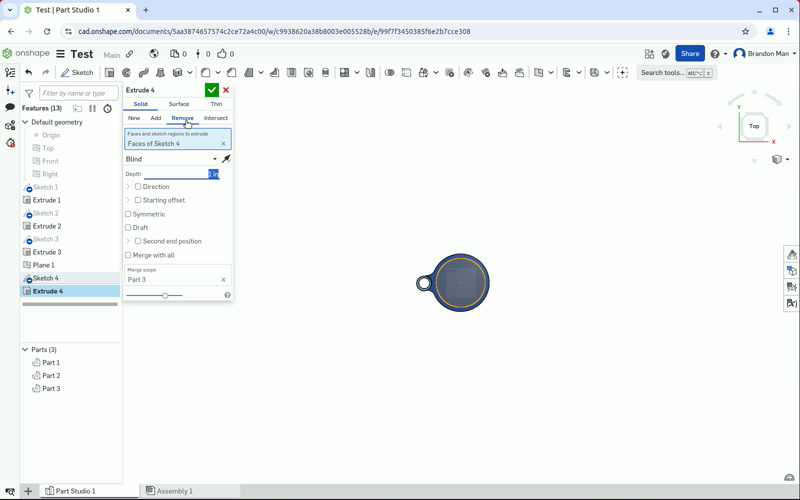
text(16.609)
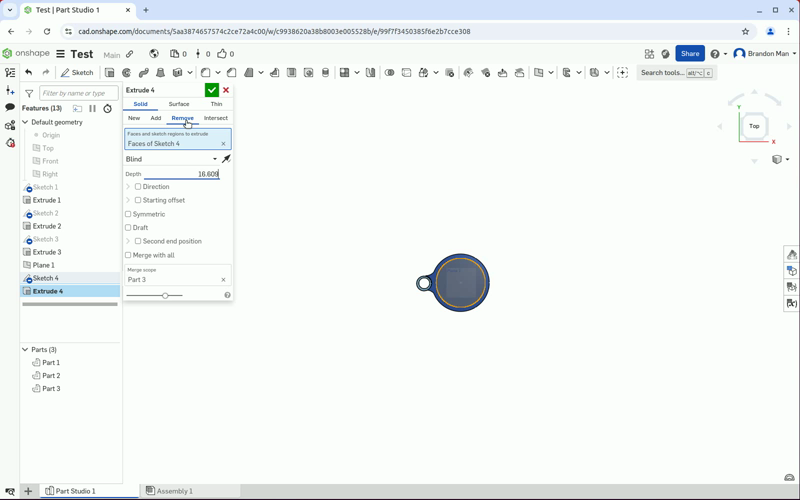
key(tab, 6)
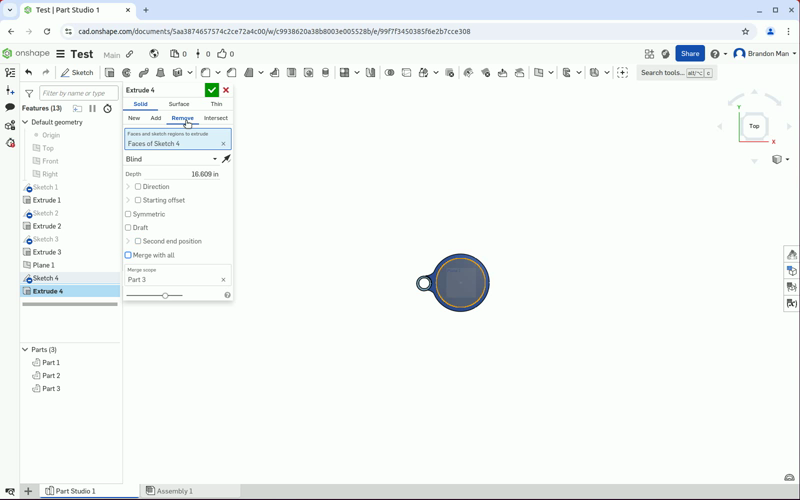
key(space)
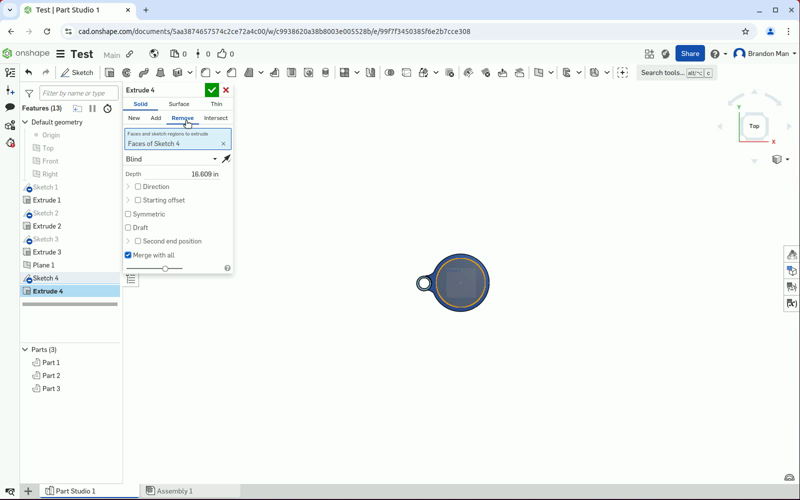
key(enter)
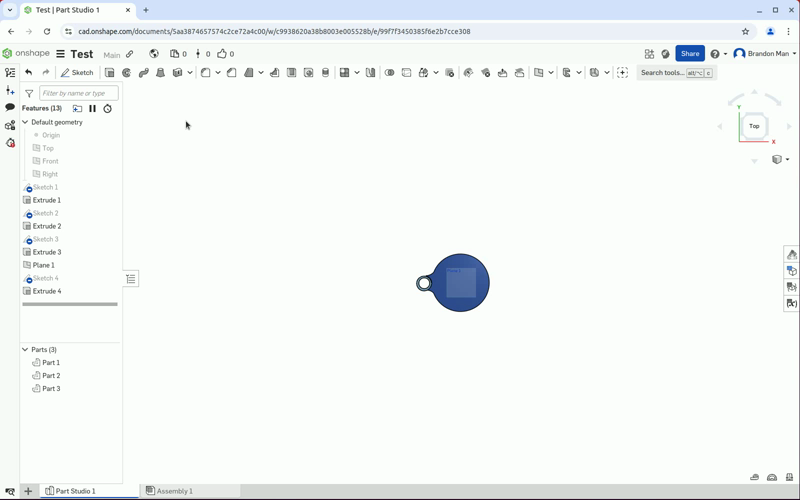
key(shift+h)
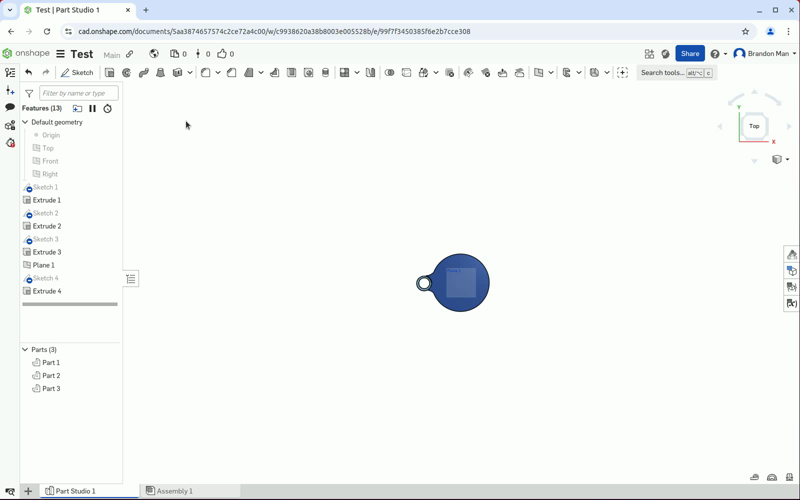
key(shift+h)
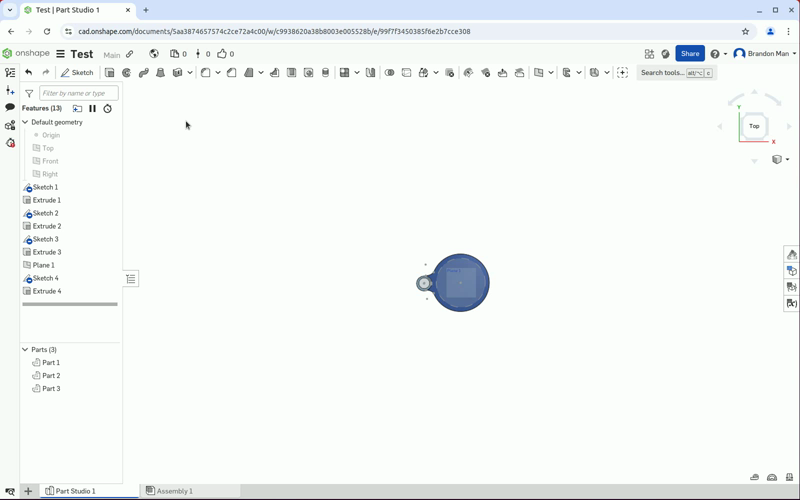
key(shift+7)
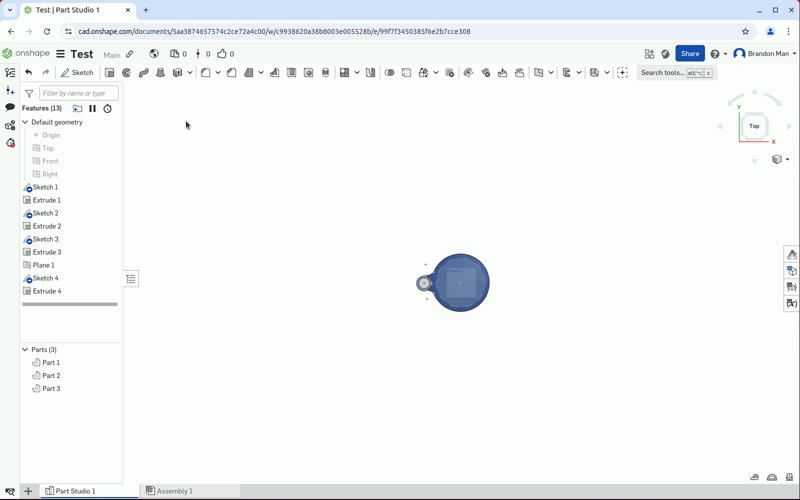
key(up, 3)
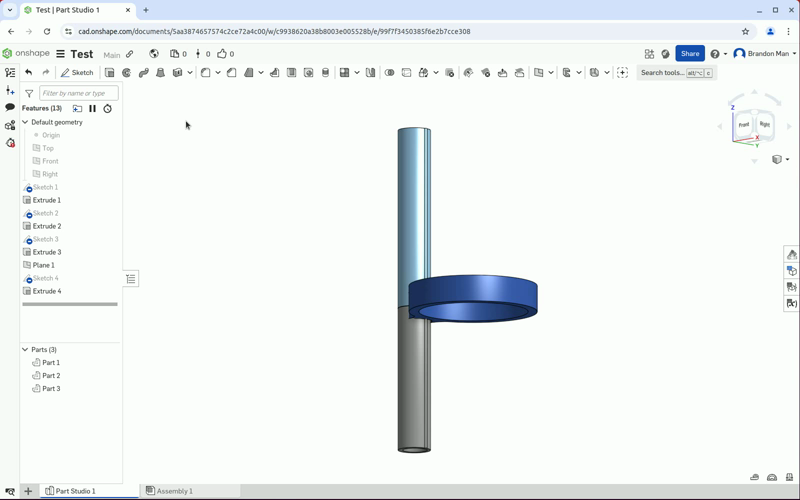
key(left, 3)
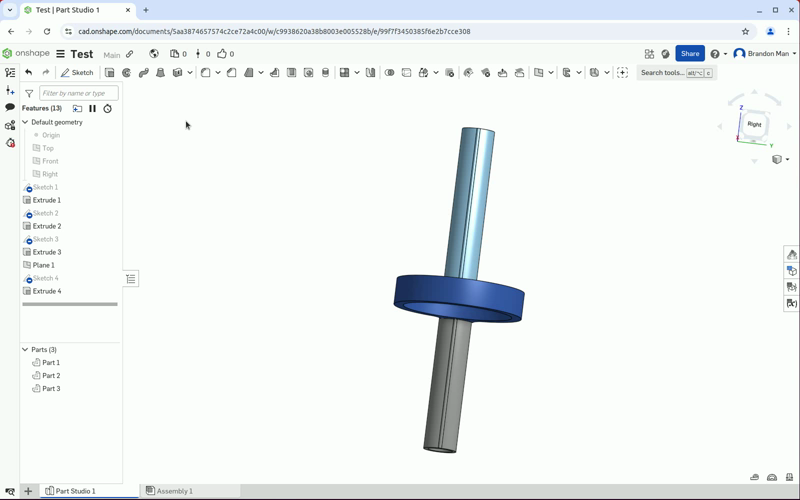
key(right, 3)
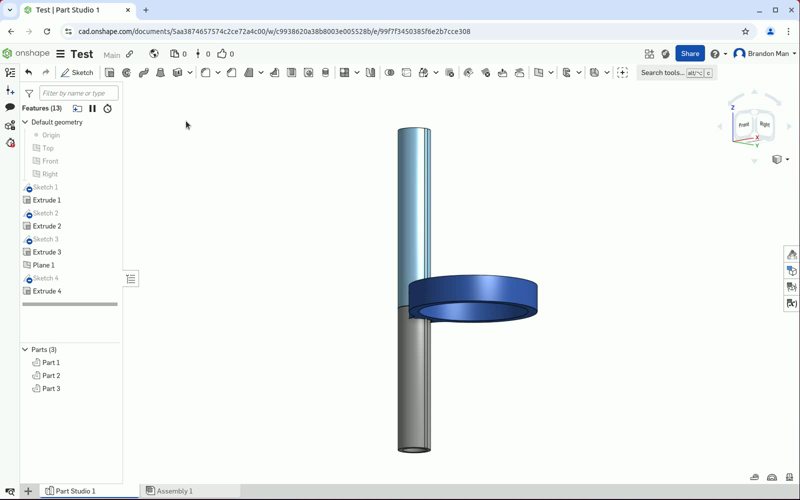
key(down, 3)
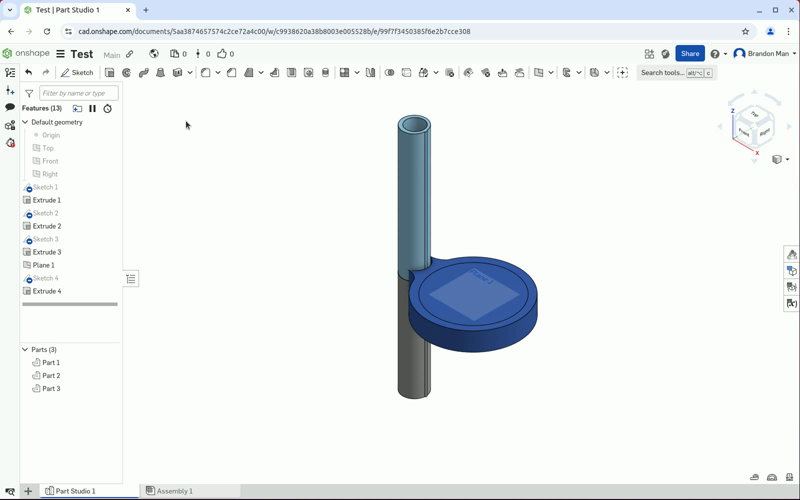
mouse_move(73, 189)
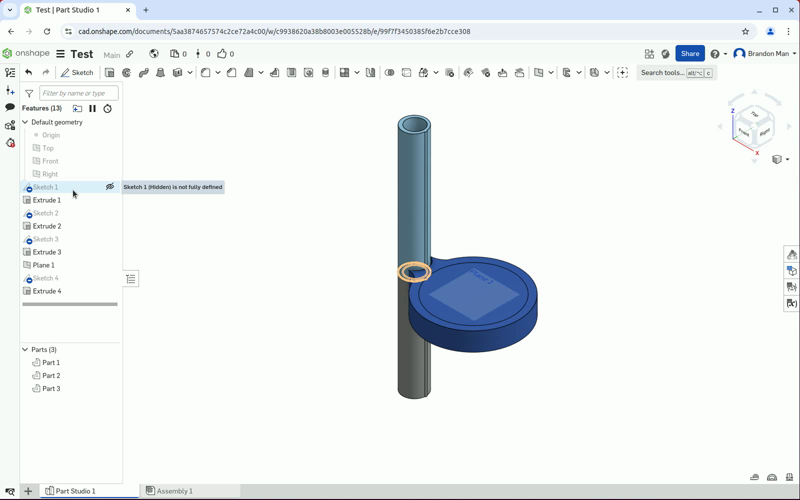
click(73, 189)